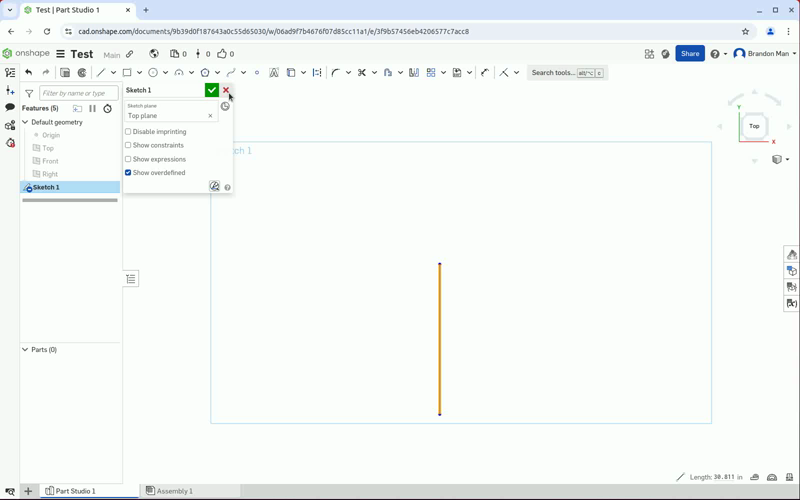
key(shift+h)
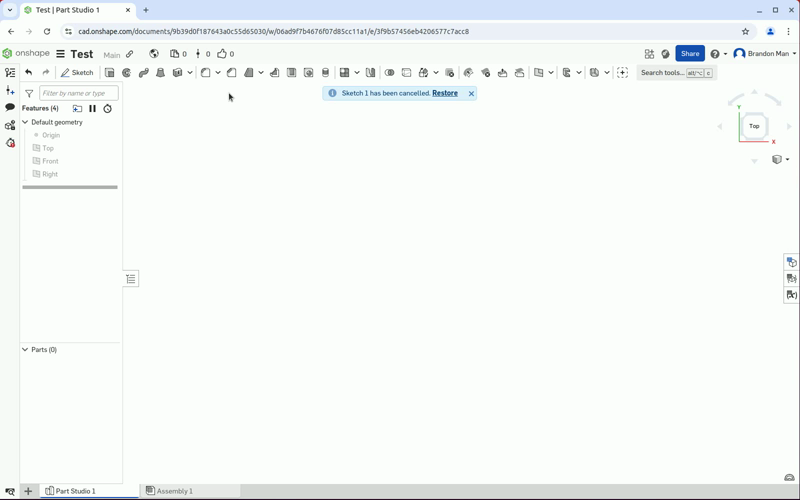
mouse_move(73, 352)
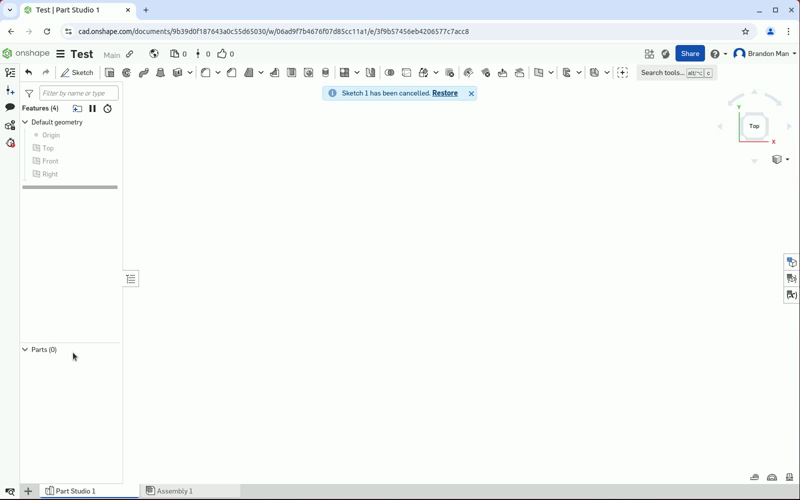
key(y)
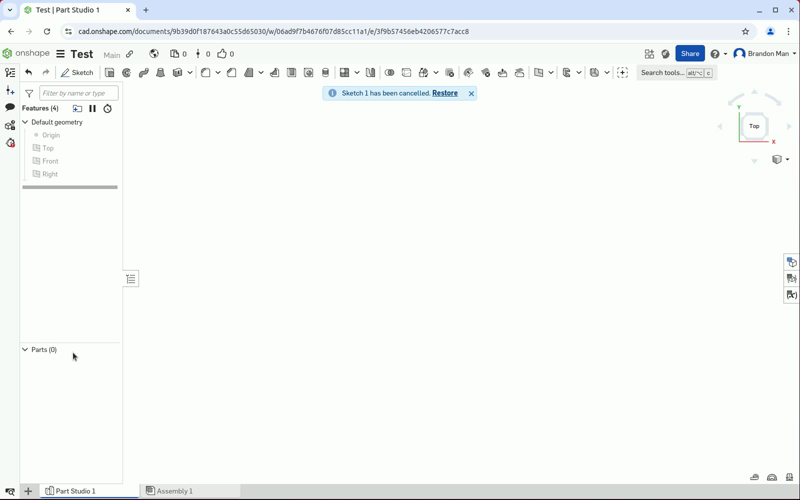
key(shift+p)
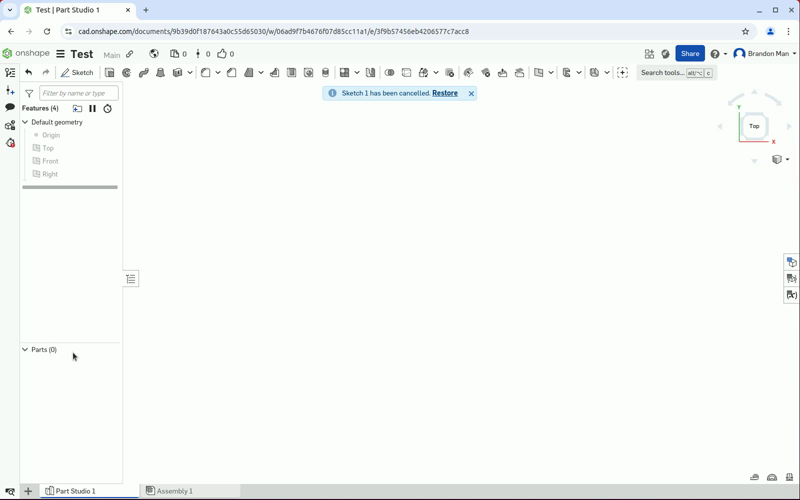
key(space)
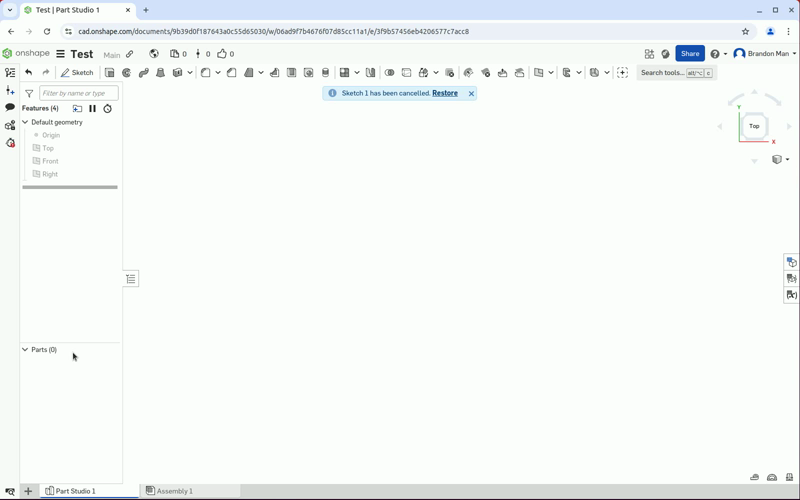
key_down(shift)
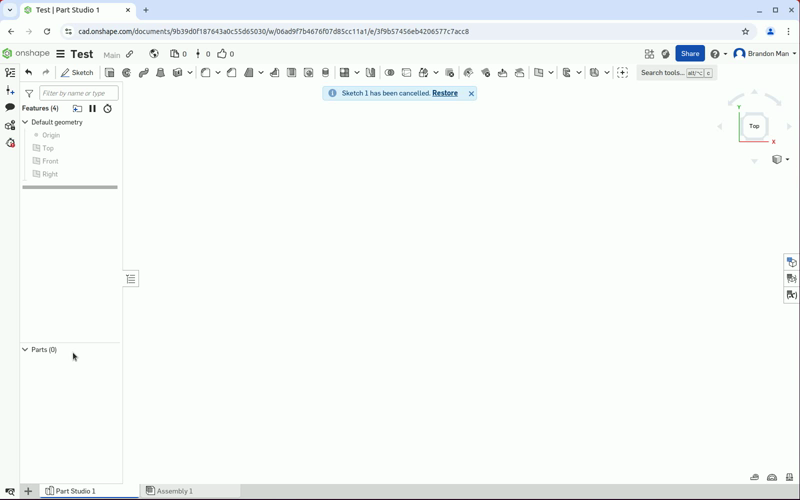
key(up)
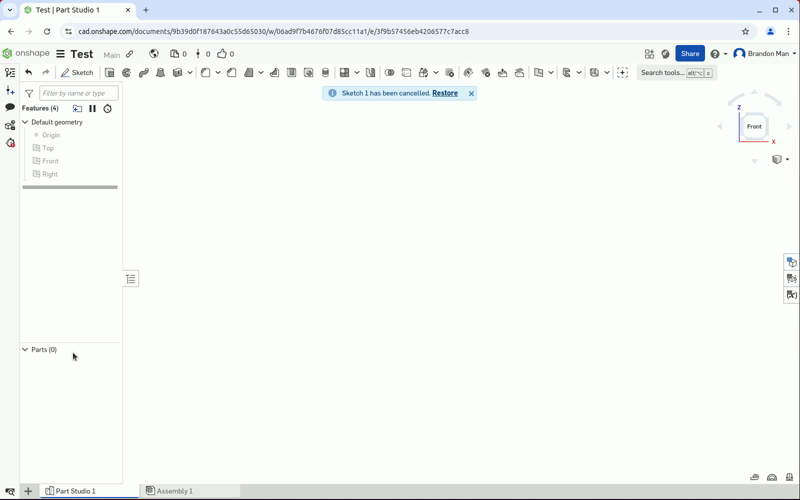
key_up(shift)
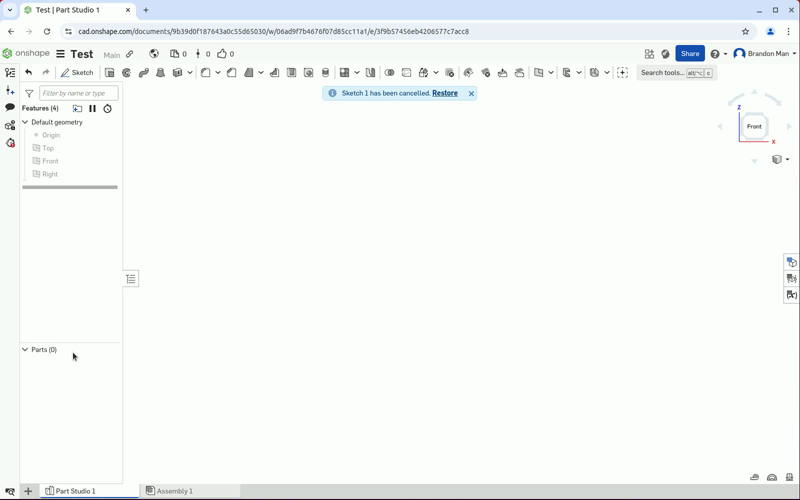
mouse_move(73, 352)
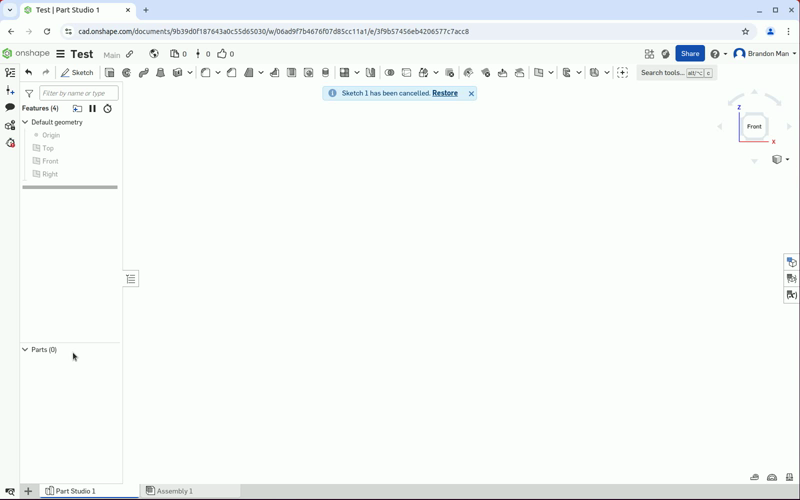
key(shift+y)
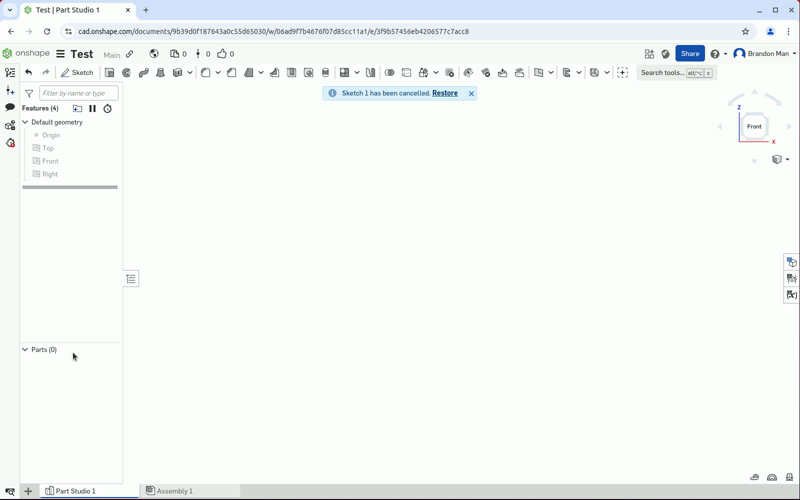
key(shift+s)
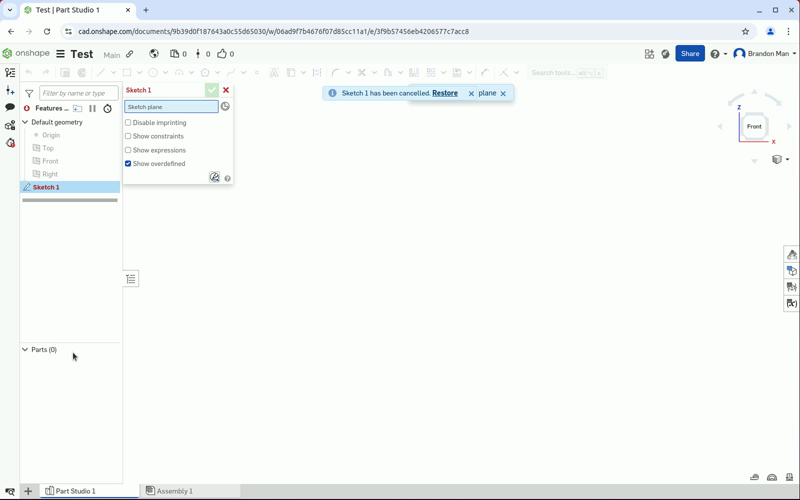
mouse_move(73, 163)
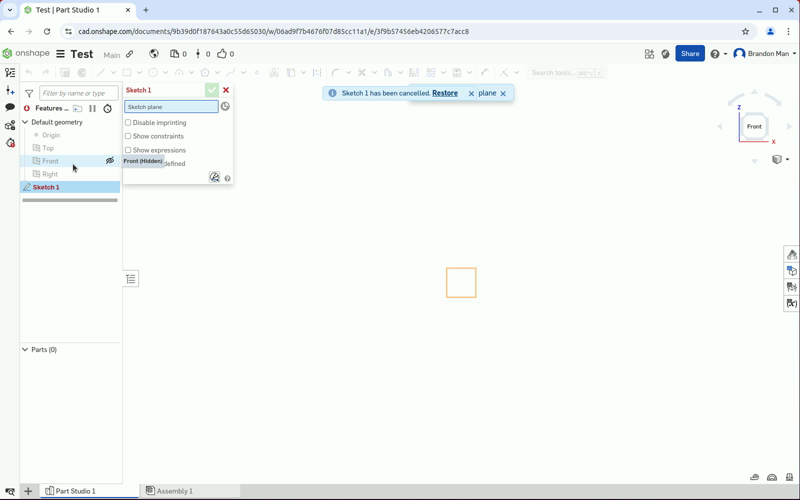
click(73, 163)
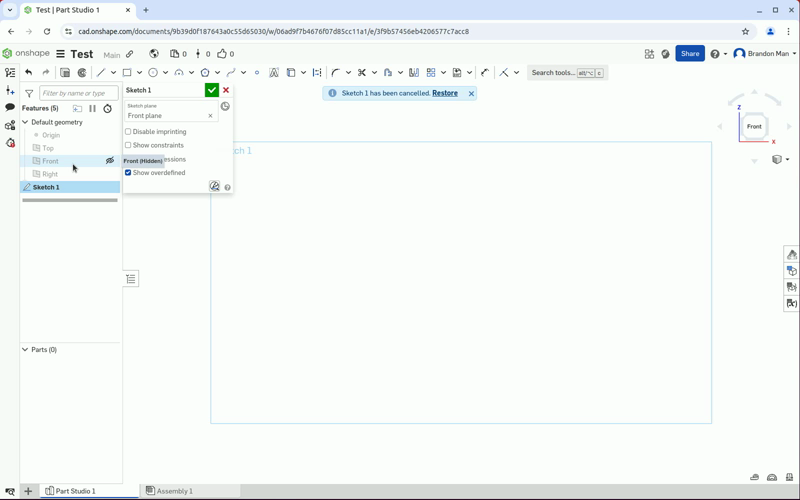
mouse_move(73, 352)
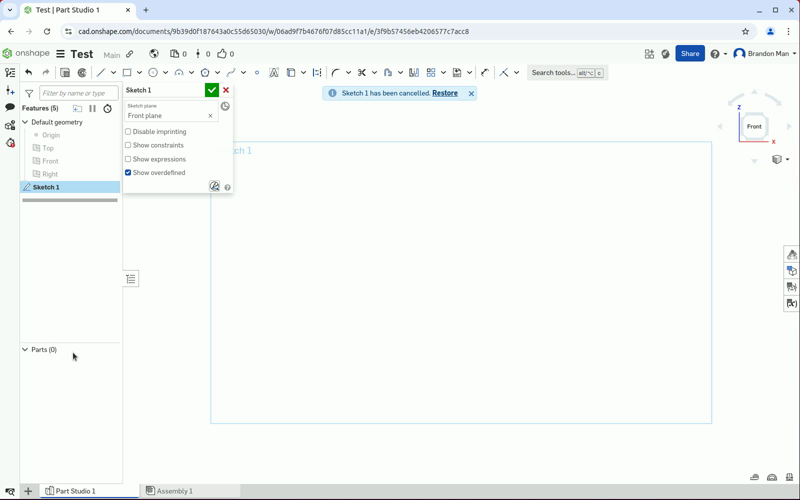
key(y)
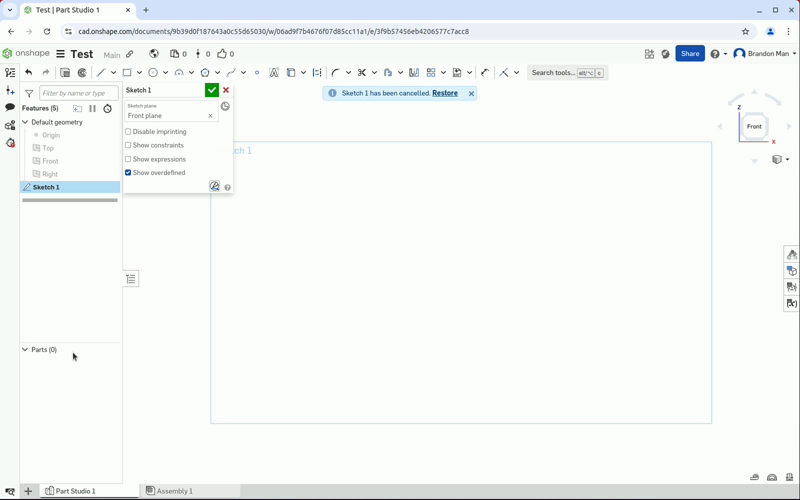
key(c)
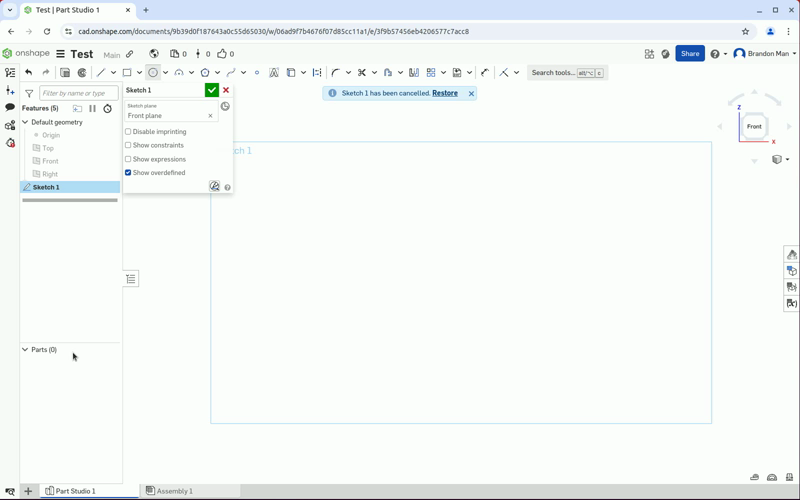
key_down(shift)
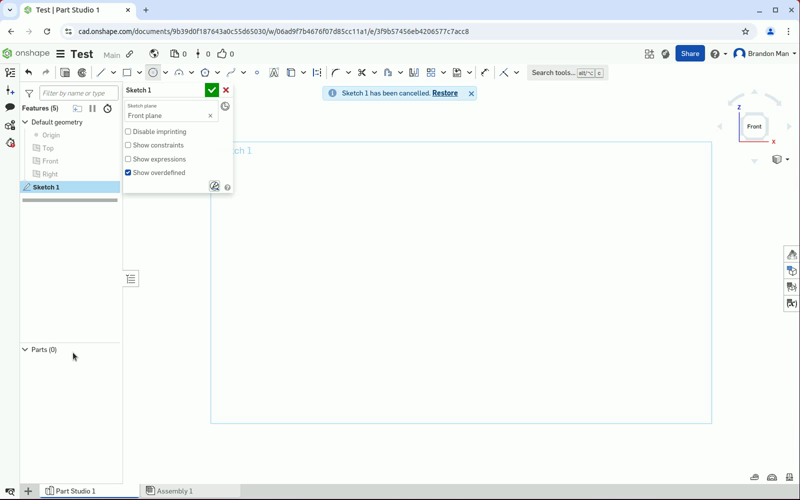
mouse_move(461, 178)
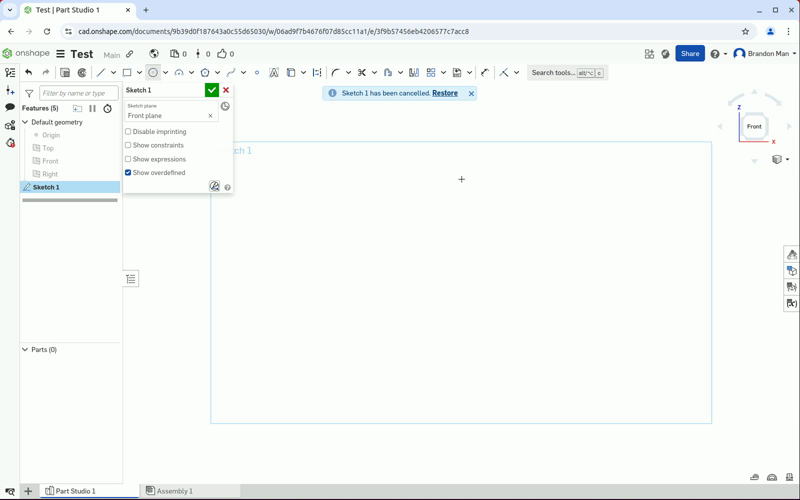
click(461, 178)
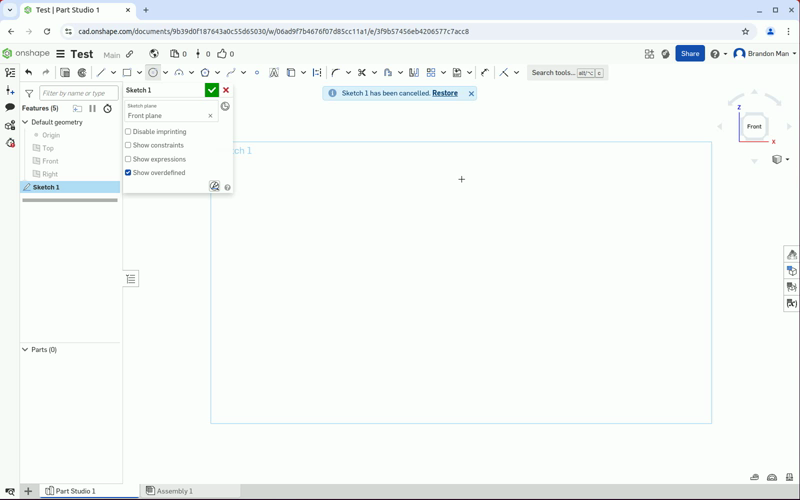
key_up(shift)
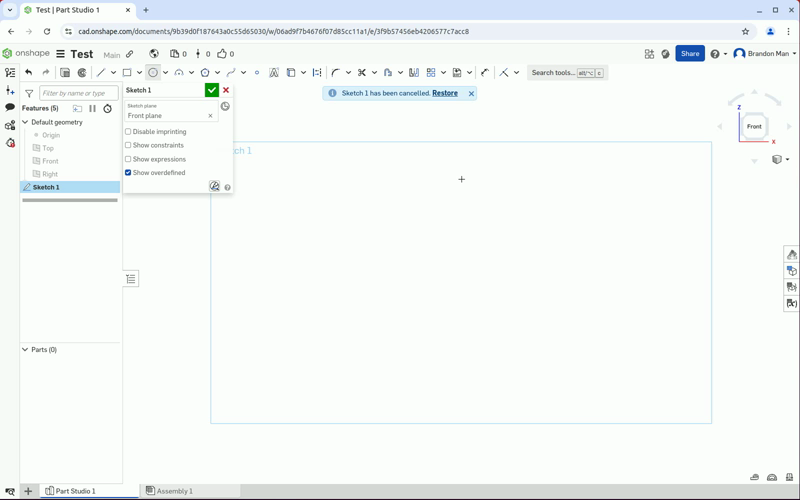
mouse_move(471, 178)
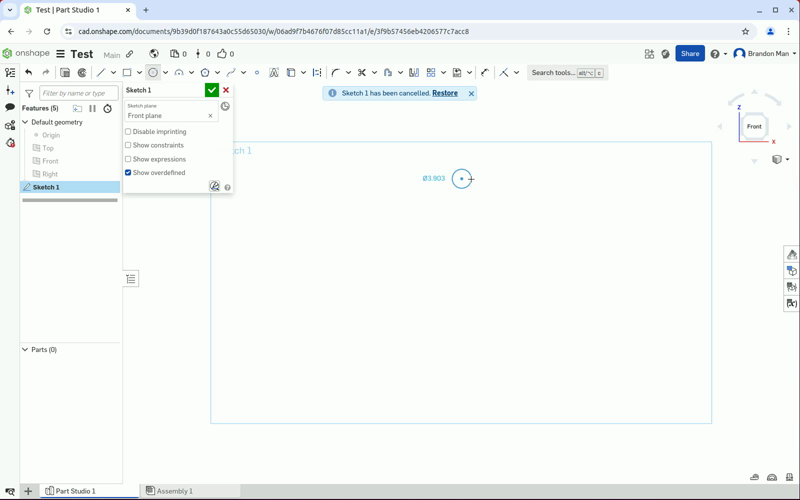
click(471, 178)
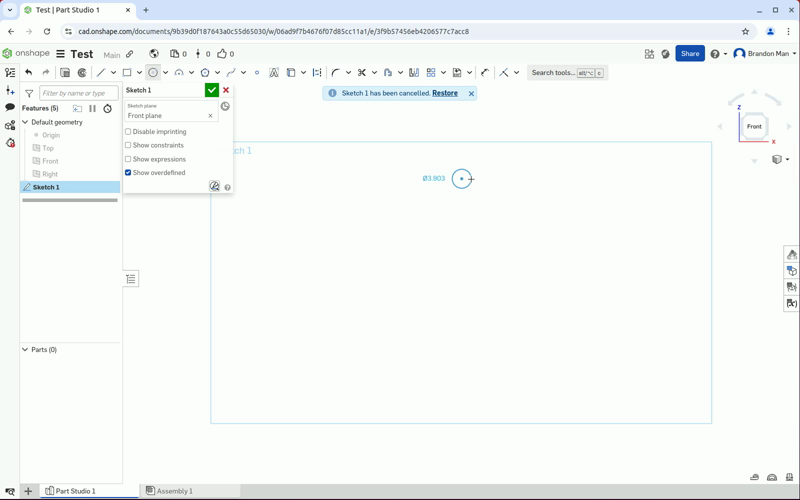
key(esc)
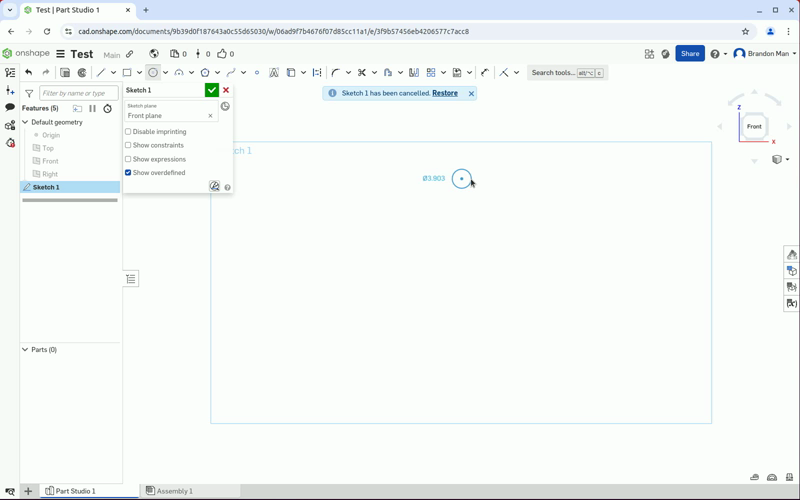
key(c)
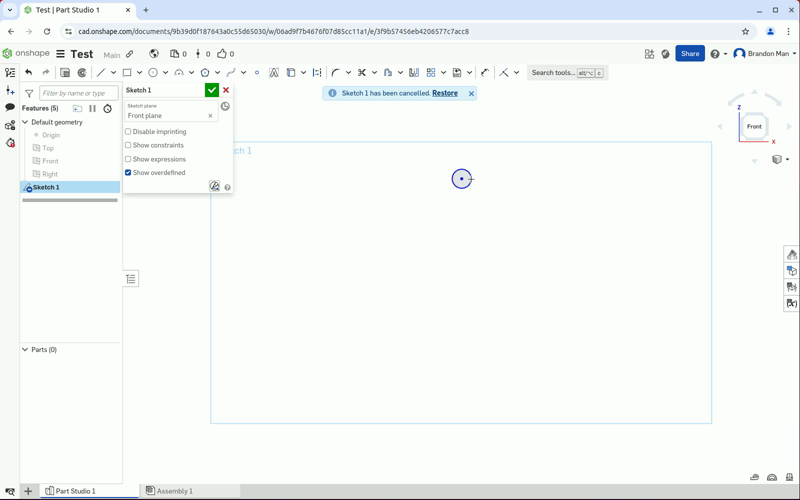
key_down(shift)
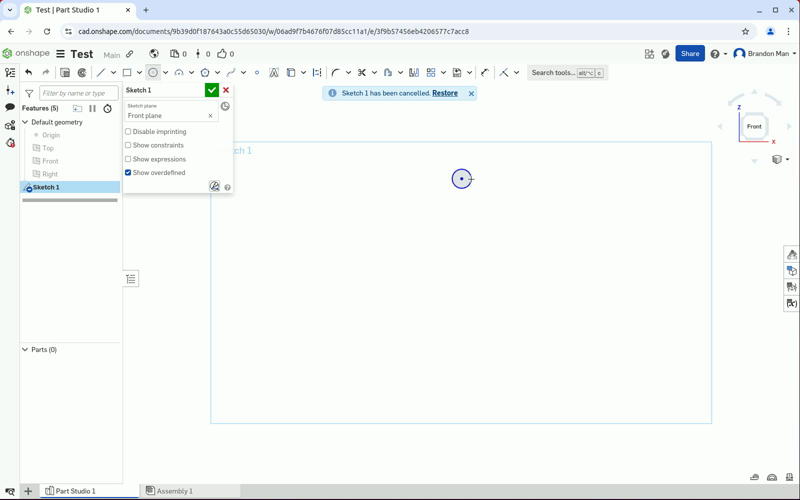
mouse_move(461, 178)
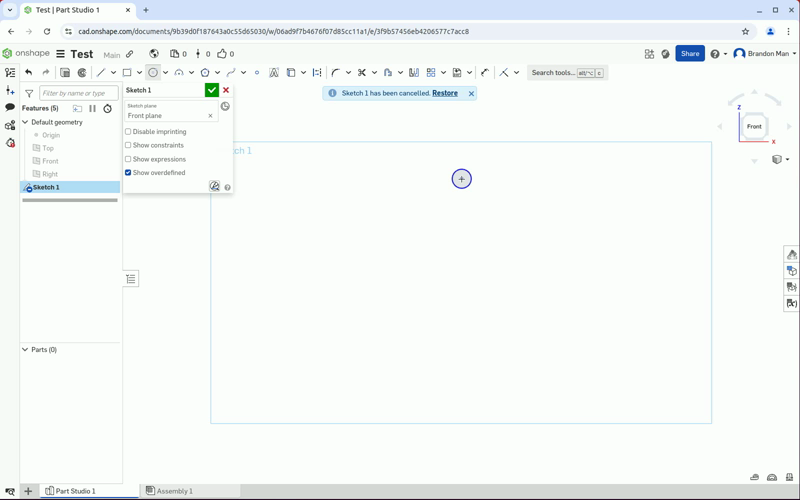
click(461, 178)
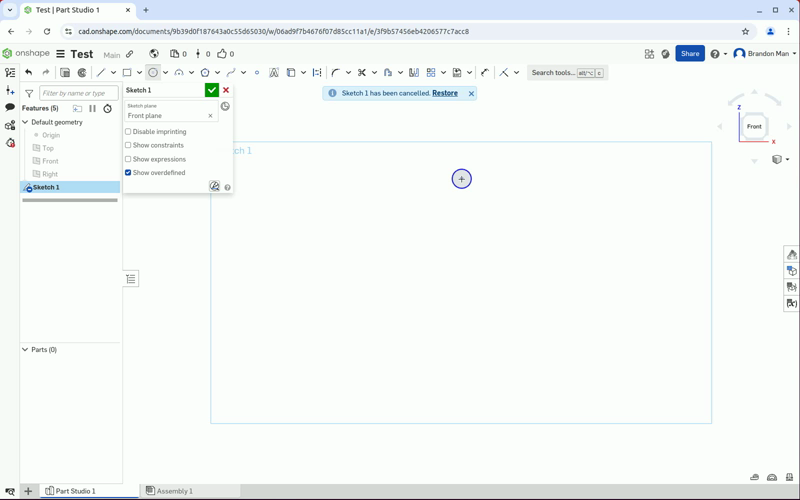
key_up(shift)
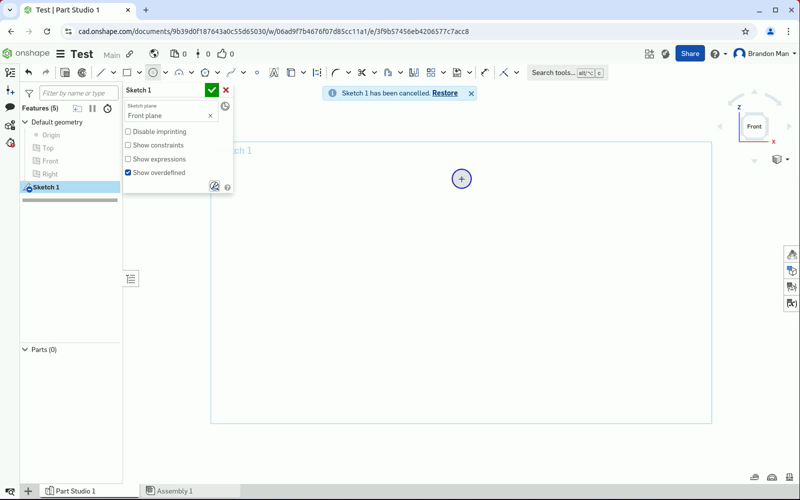
mouse_move(464, 178)
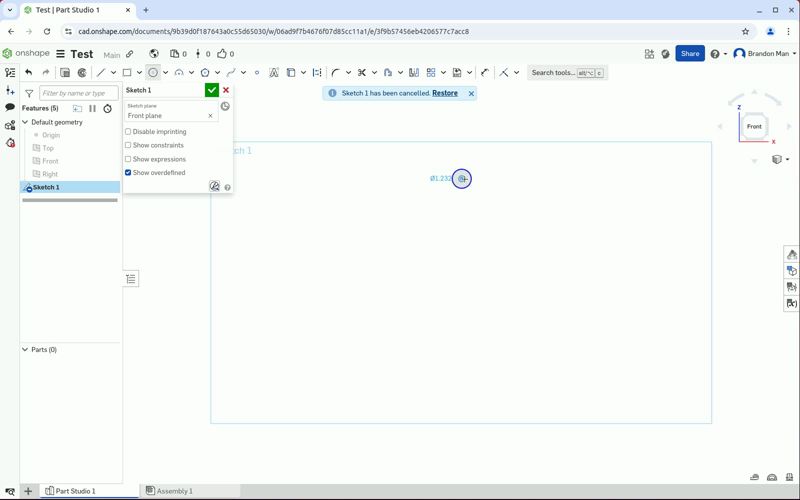
scroll(6)
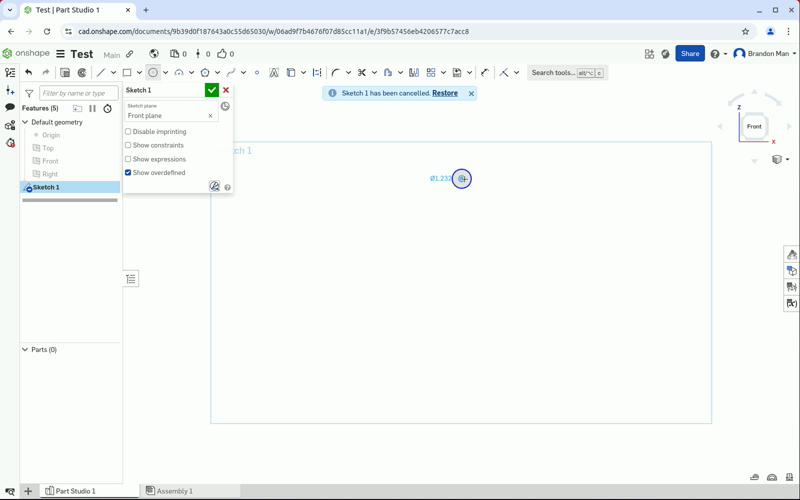
scroll(6)
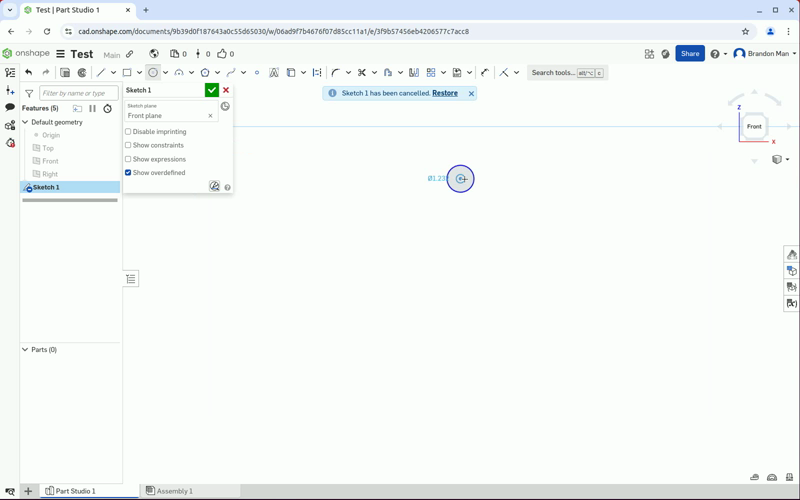
scroll(6)
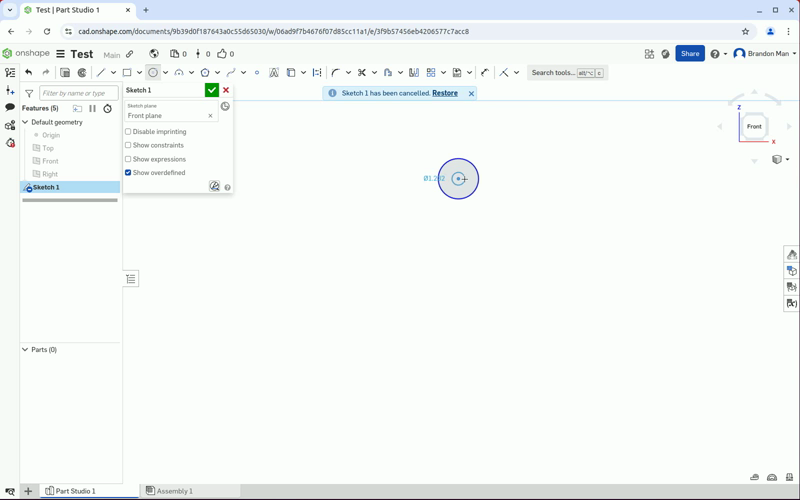
scroll(6)
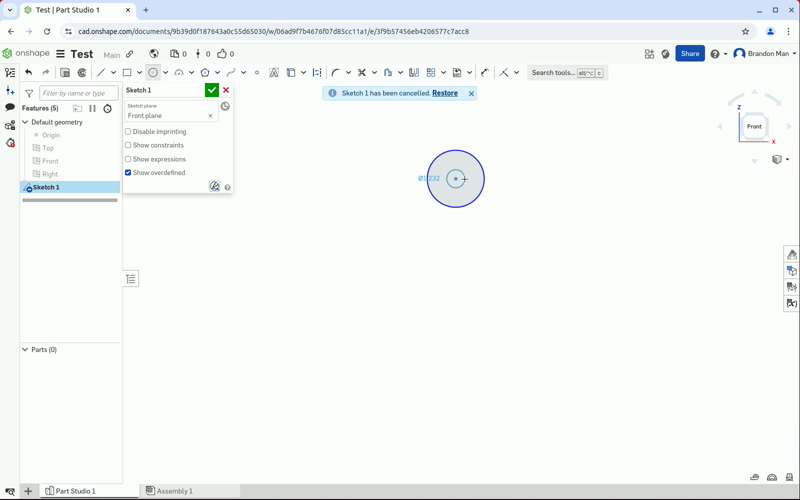
scroll(6)
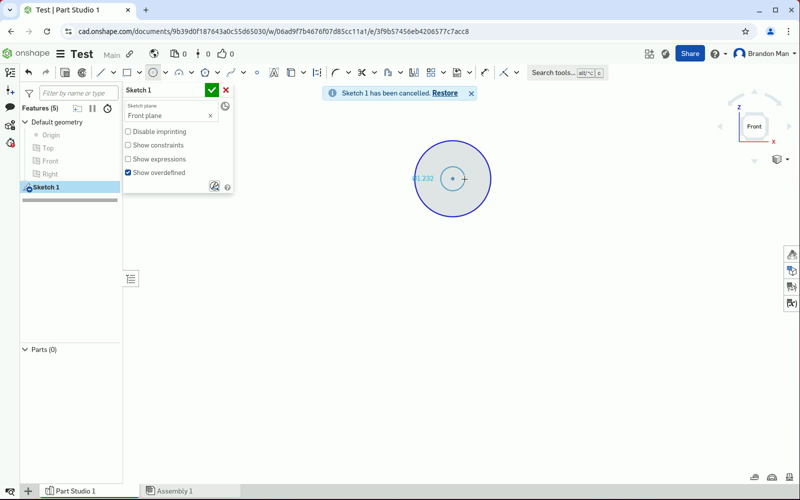
scroll(6)
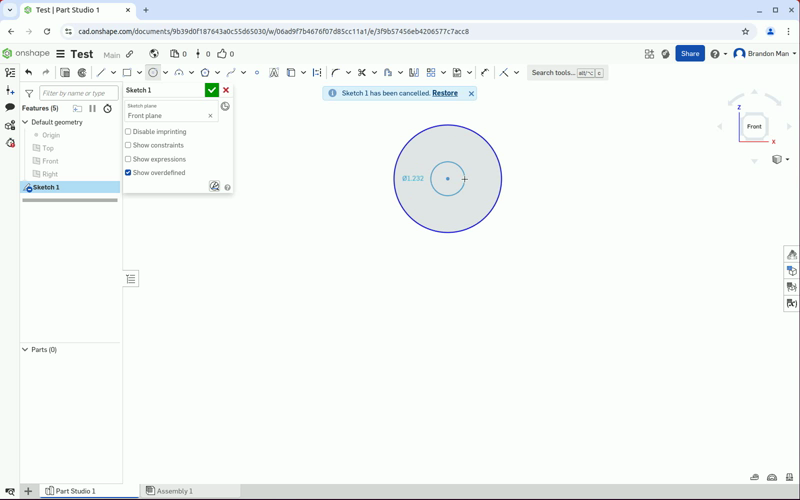
scroll(6)
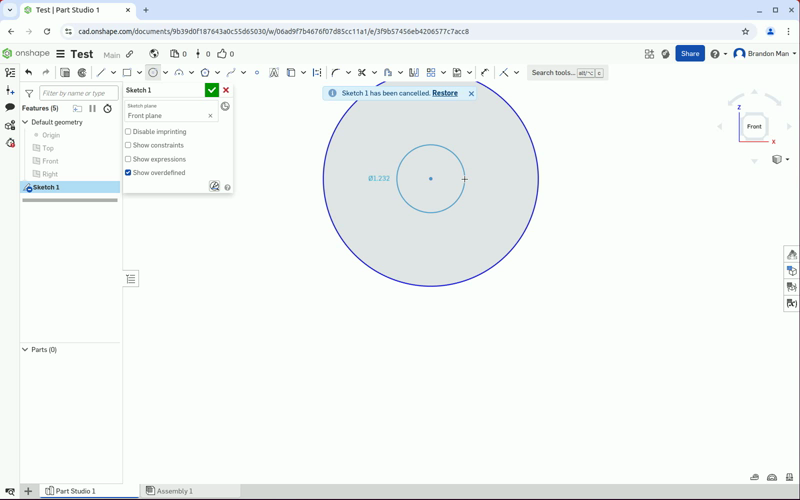
click(464, 178)
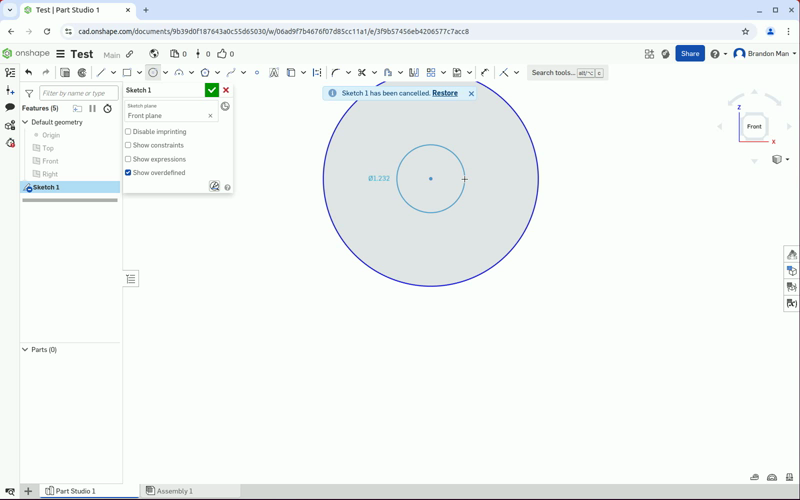
scroll(-6)
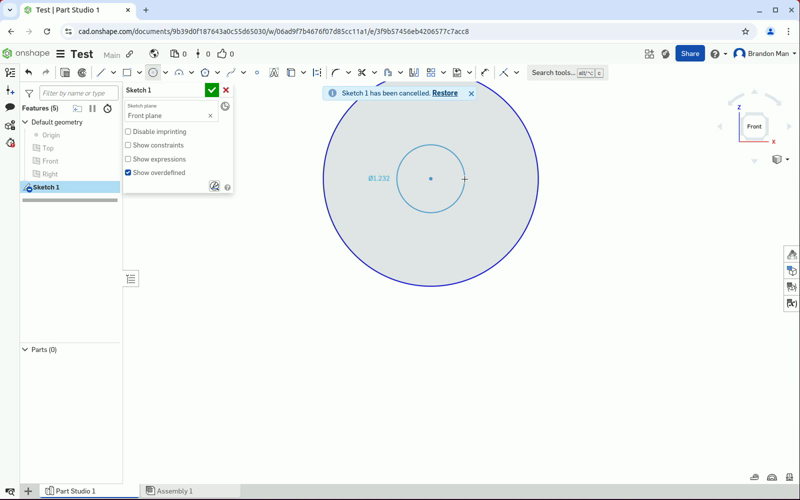
scroll(-6)
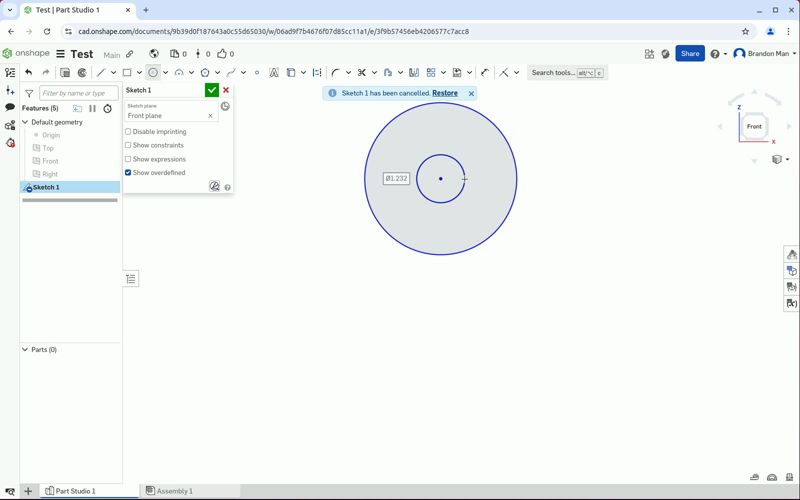
scroll(-6)
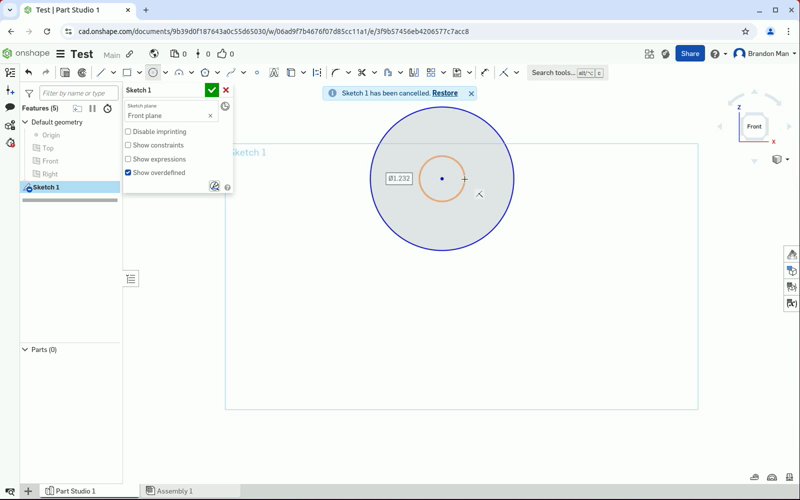
scroll(-6)
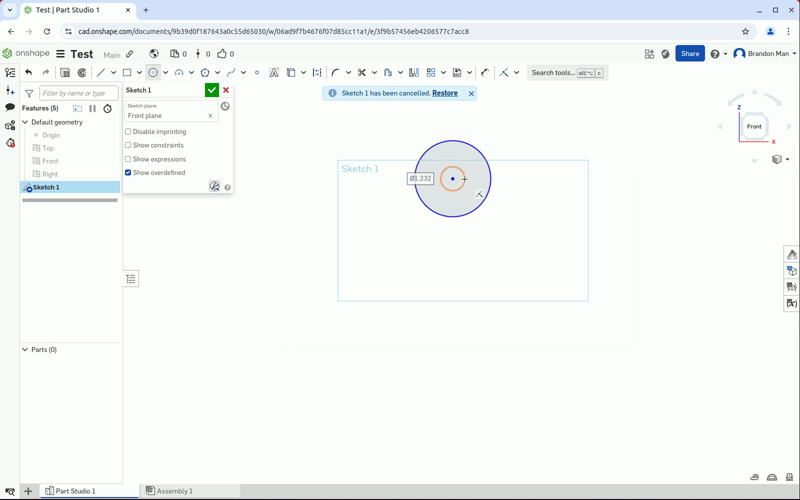
scroll(-6)
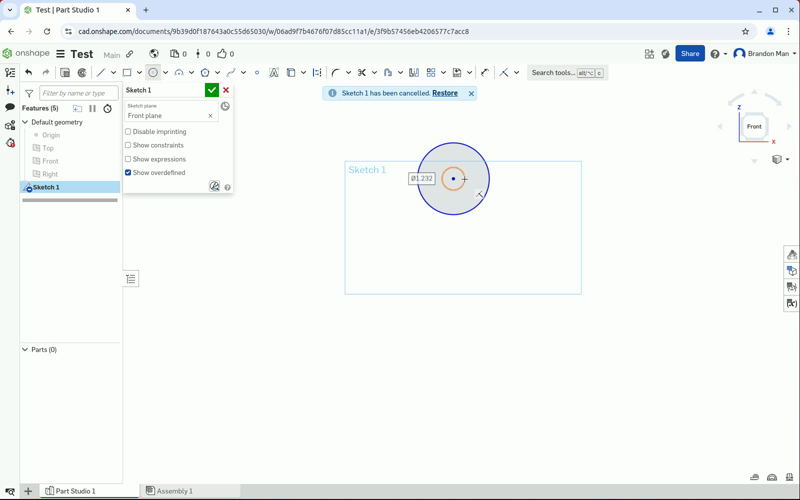
scroll(-6)
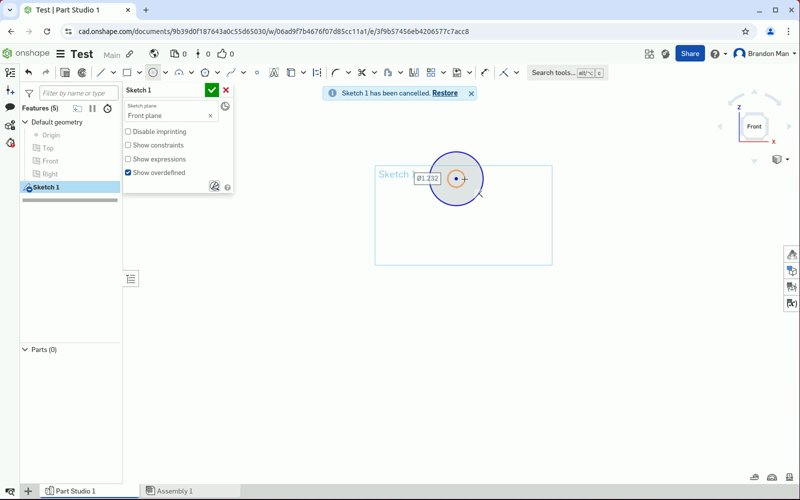
scroll(-6)
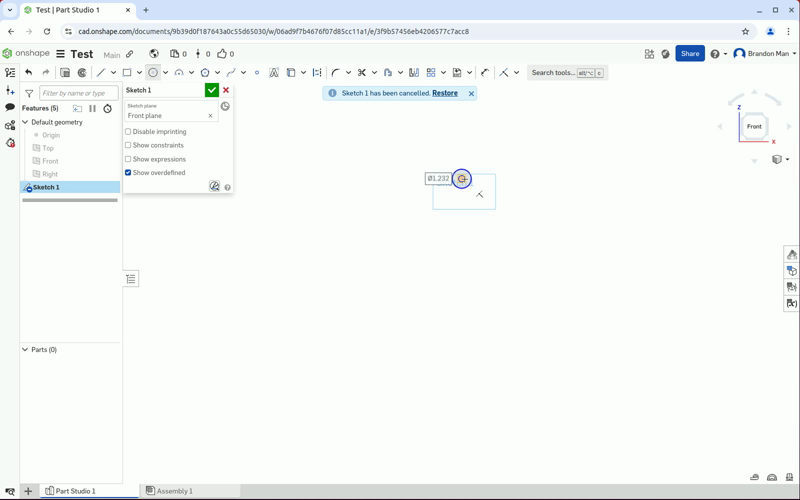
key(esc)
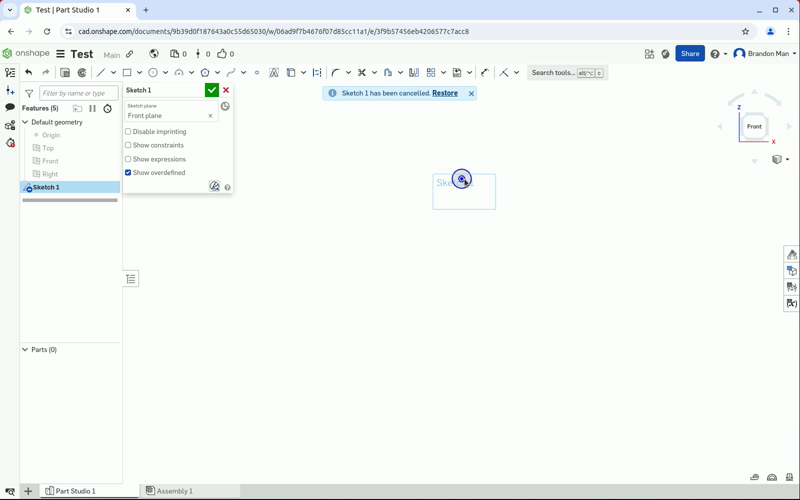
mouse_move(464, 170)
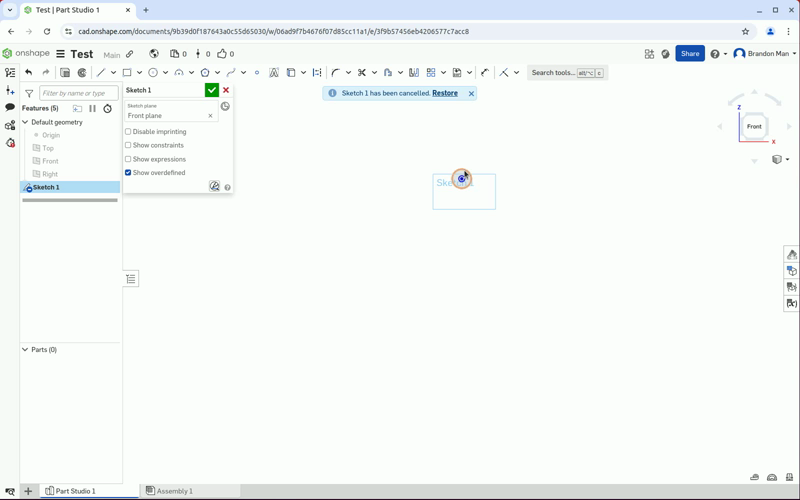
scroll(6)
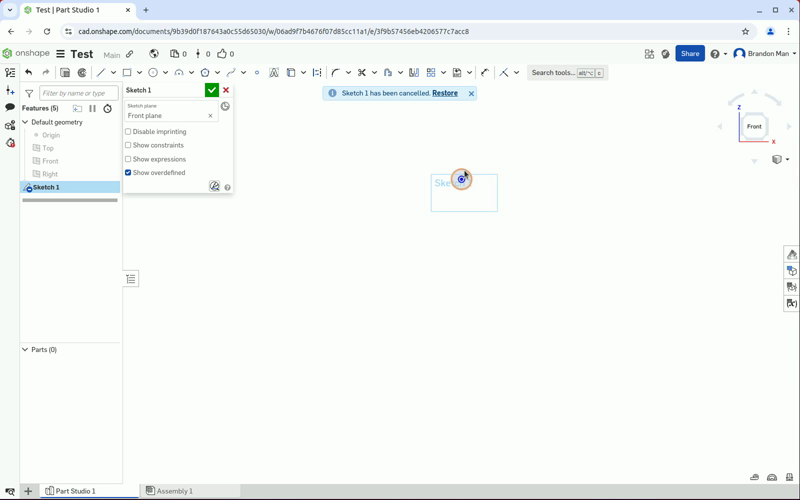
scroll(6)
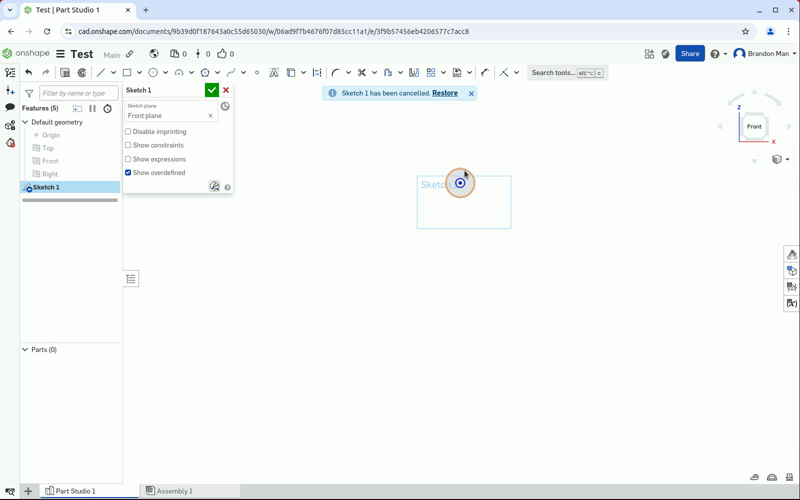
scroll(6)
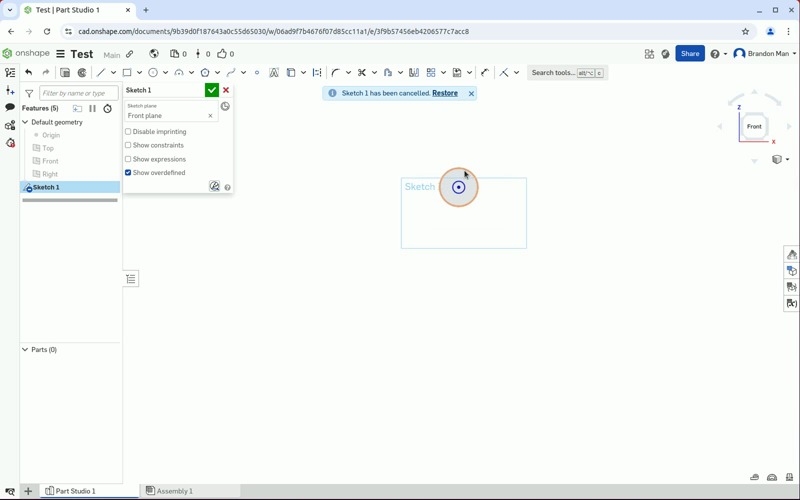
scroll(6)
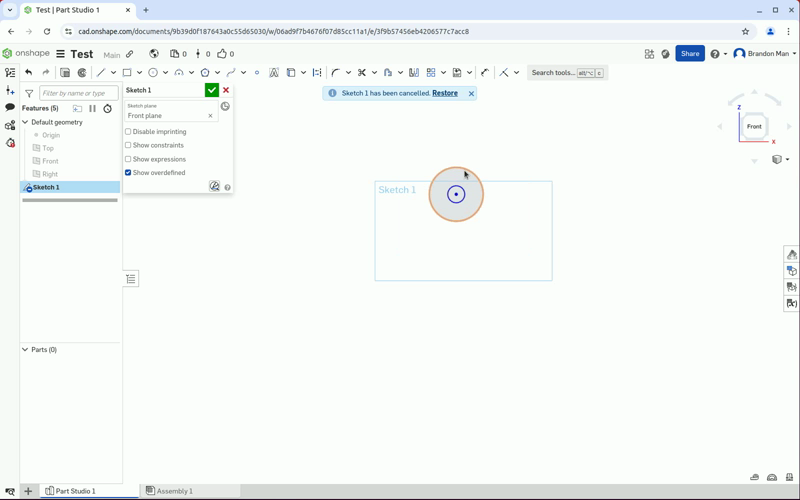
scroll(6)
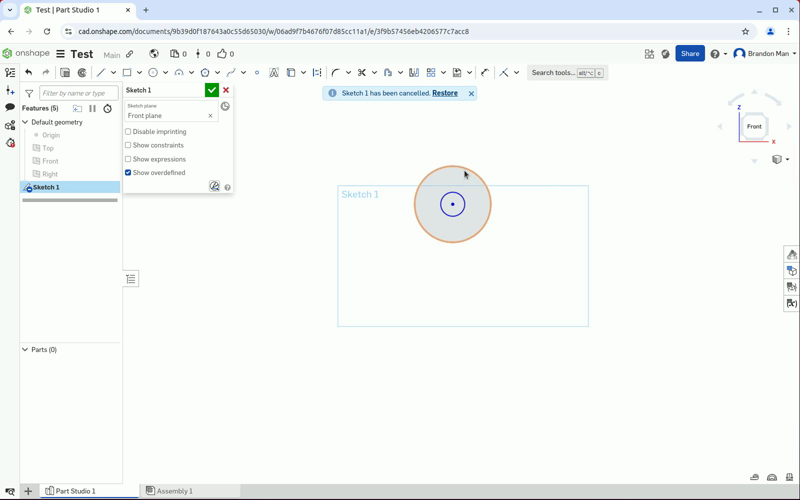
scroll(6)
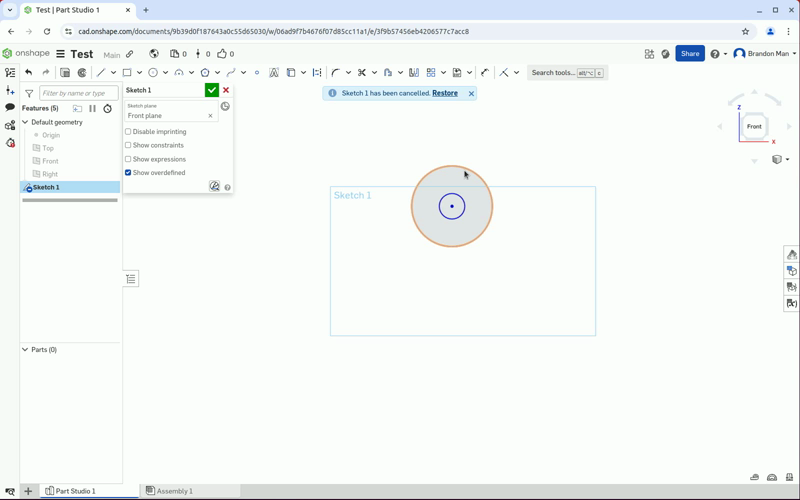
scroll(6)
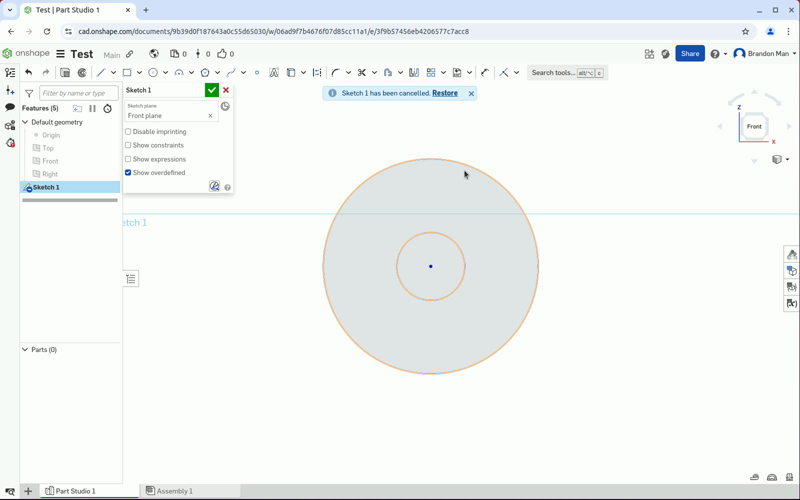
click(464, 170)
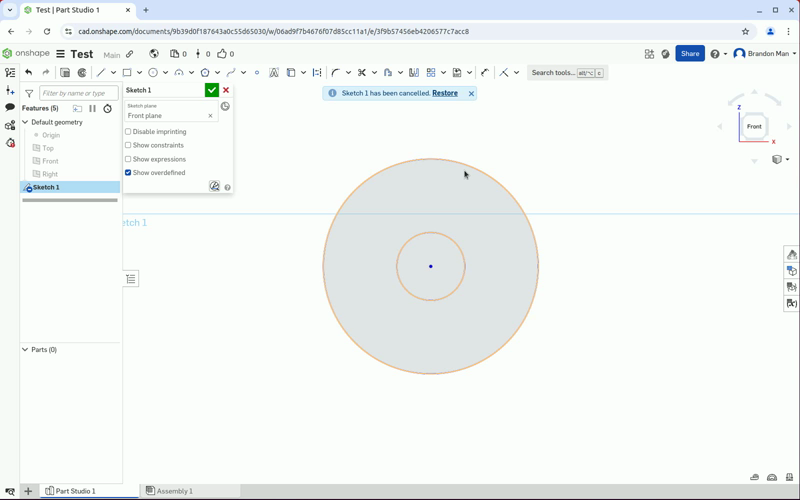
scroll(-6)
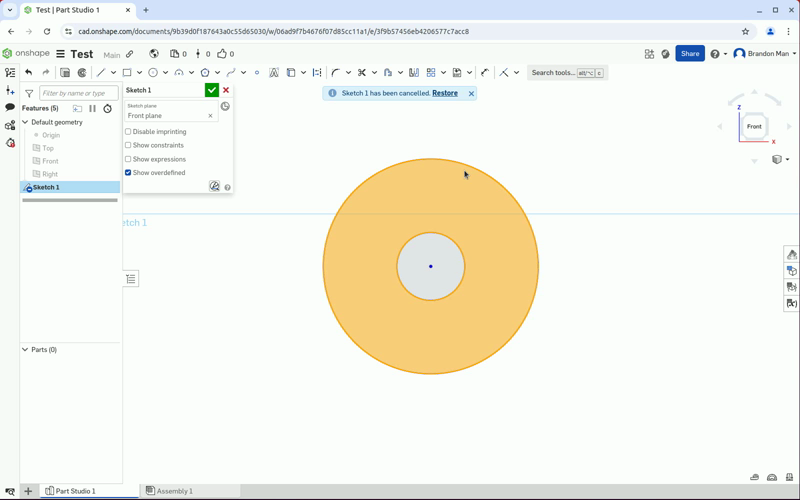
scroll(-6)
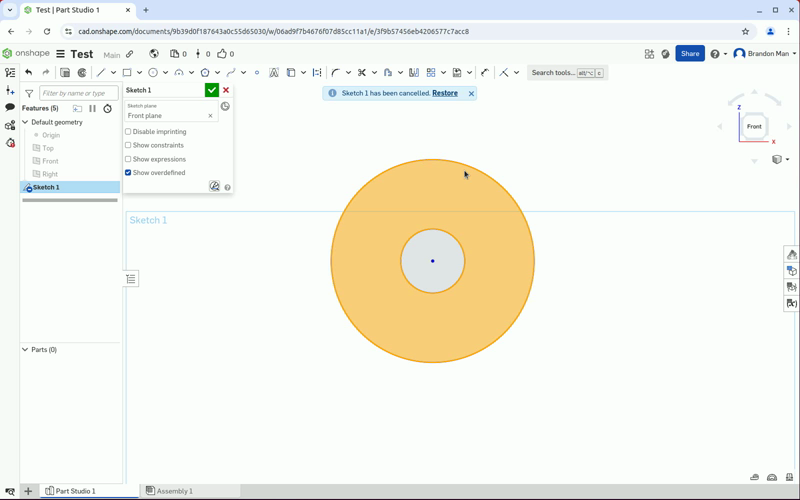
scroll(-6)
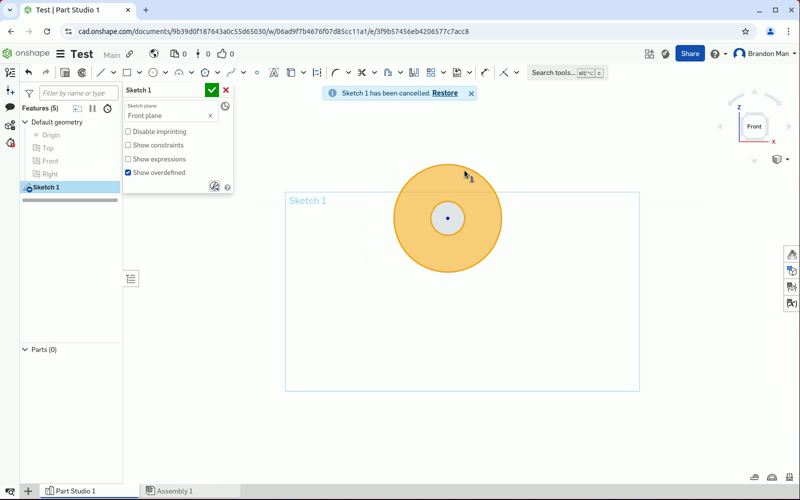
scroll(-6)
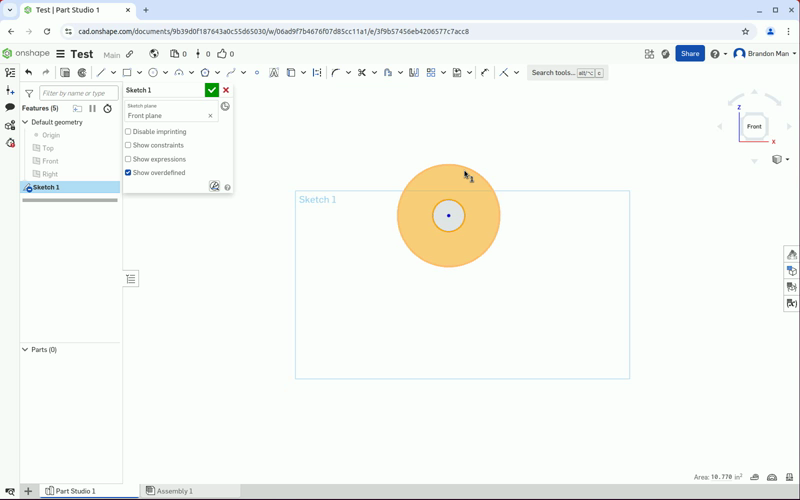
scroll(-6)
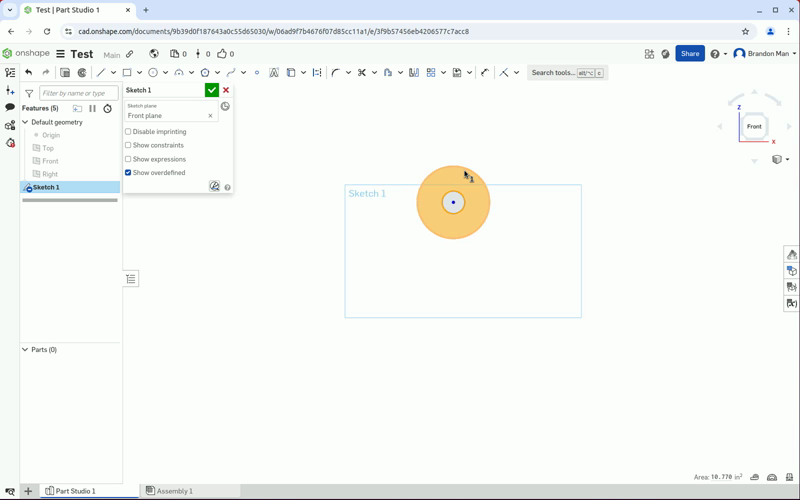
scroll(-6)
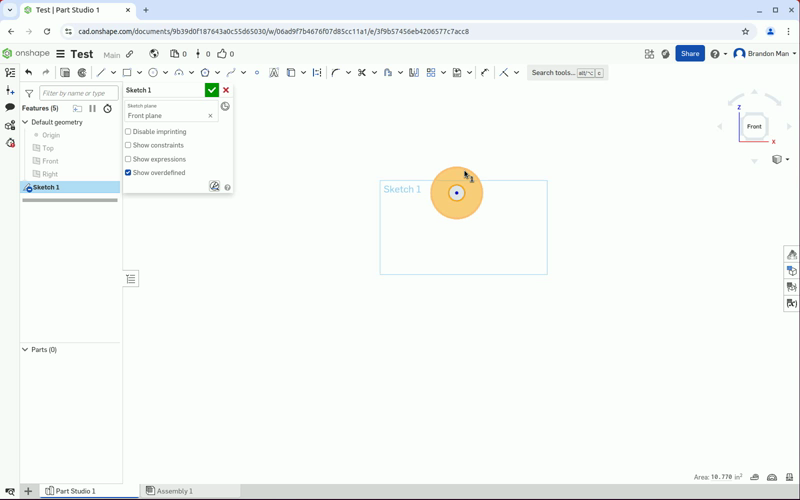
scroll(-6)
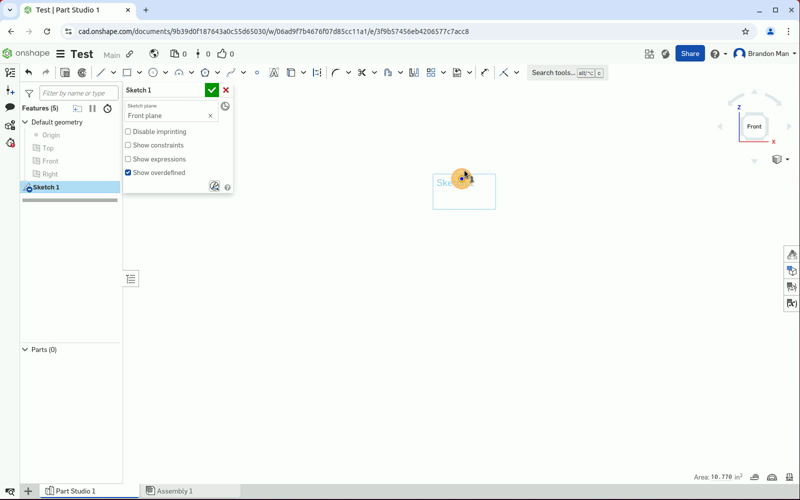
mouse_move(73, 352)
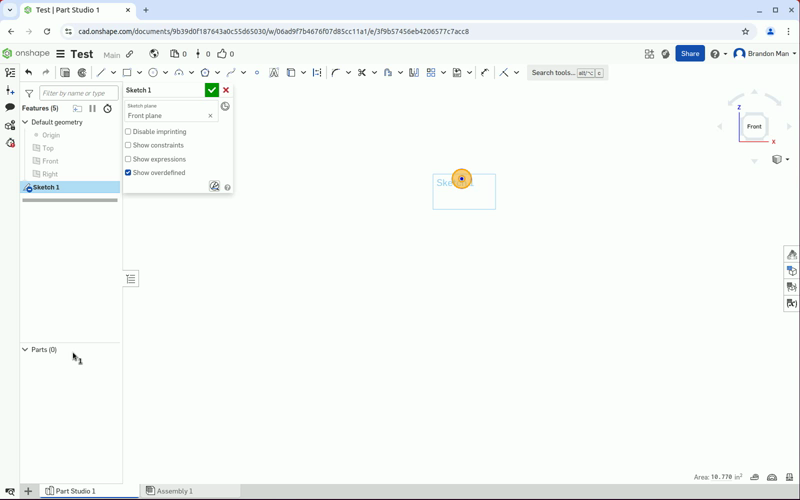
key(shift+y)
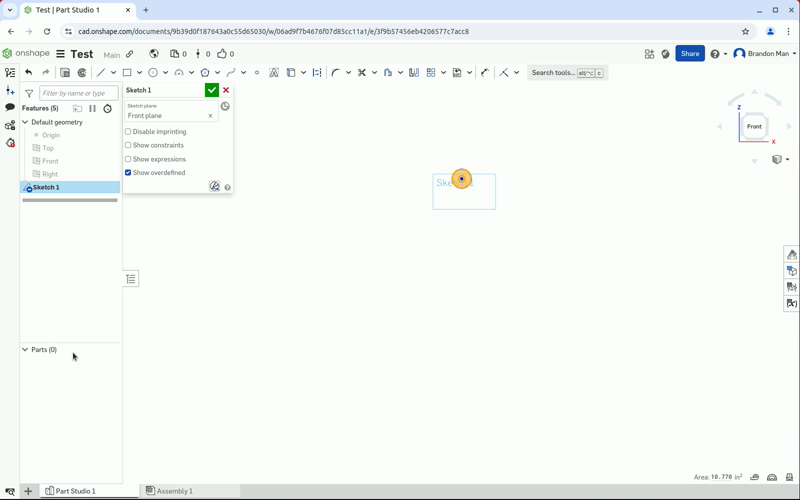
key(shift+e)
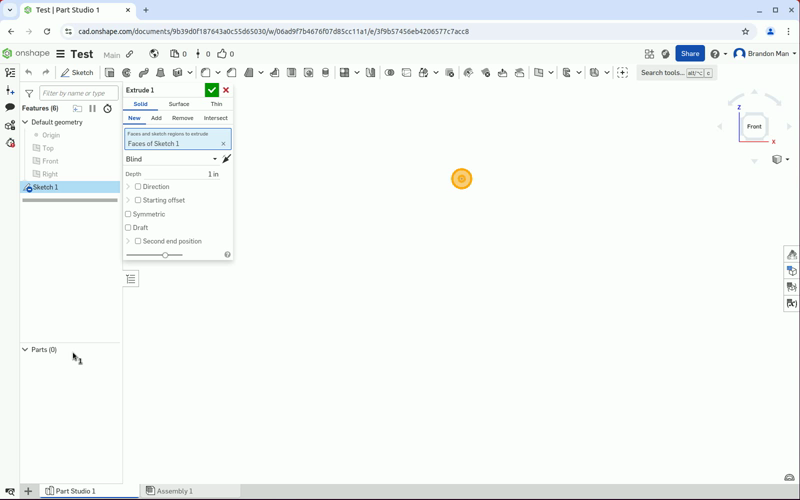
mouse_move(143, 106)
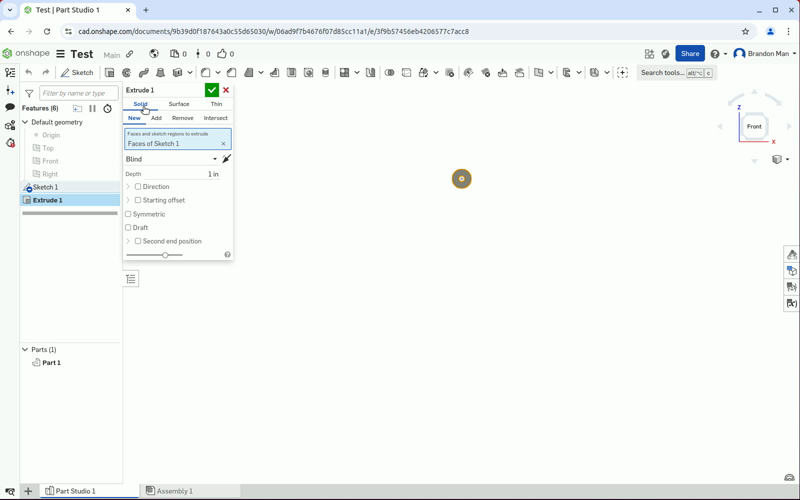
click(143, 106)
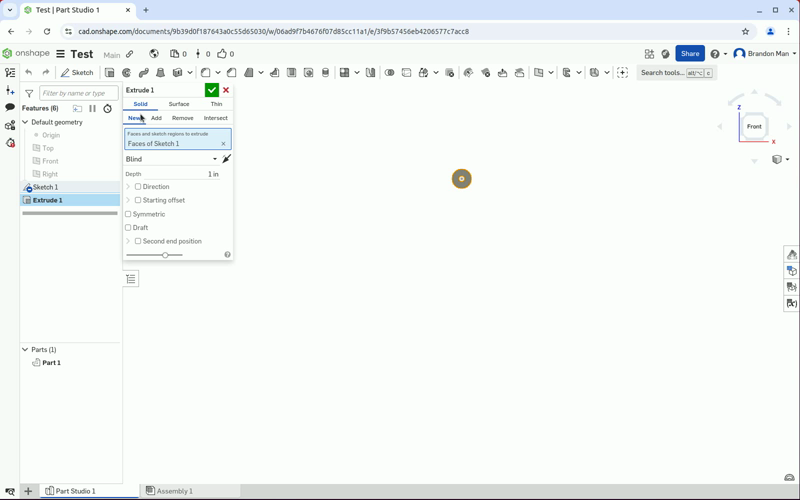
mouse_move(137, 120)
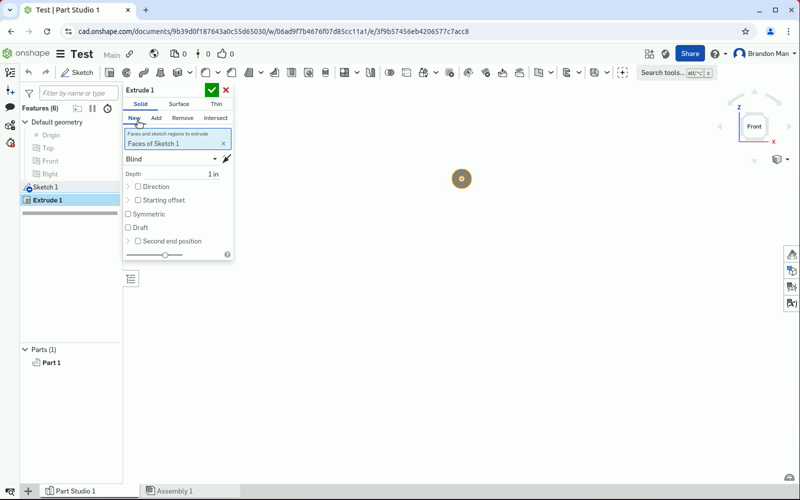
click(137, 120)
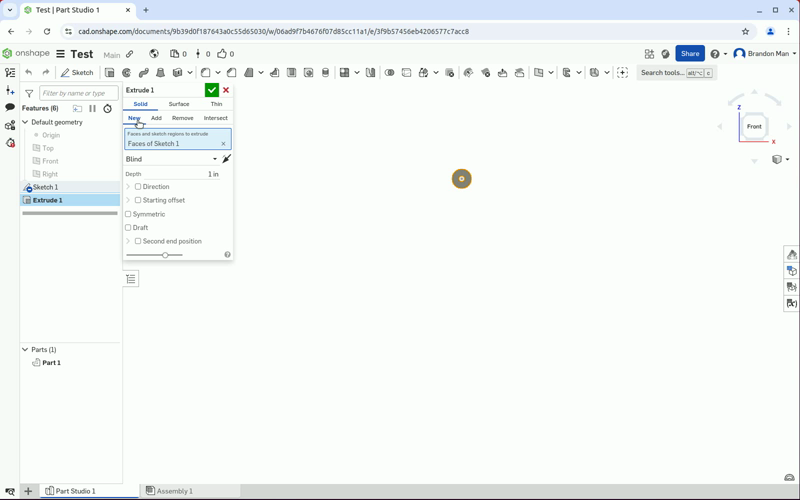
key(tab, 4)
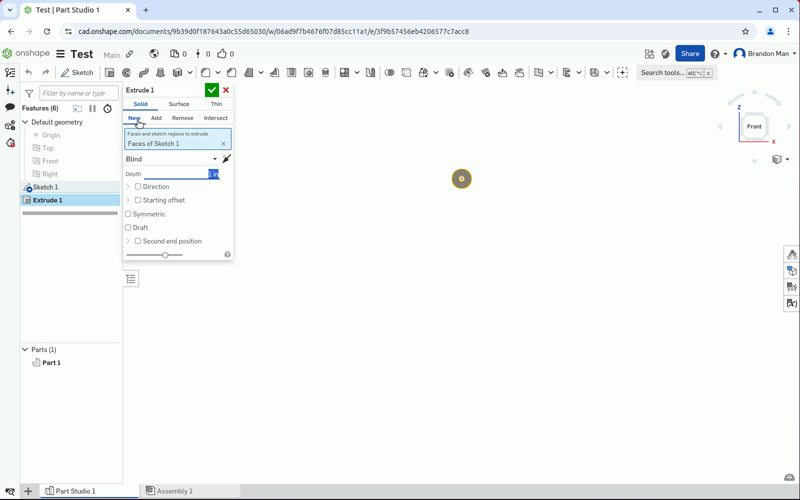
text(0.481)
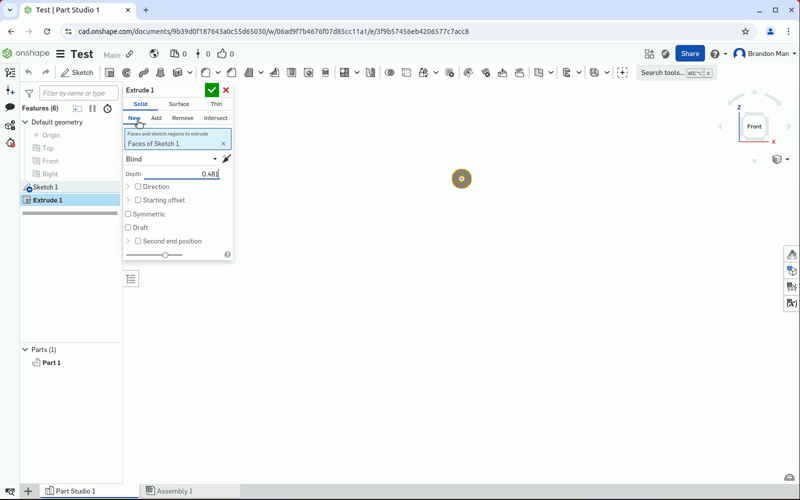
key(enter)
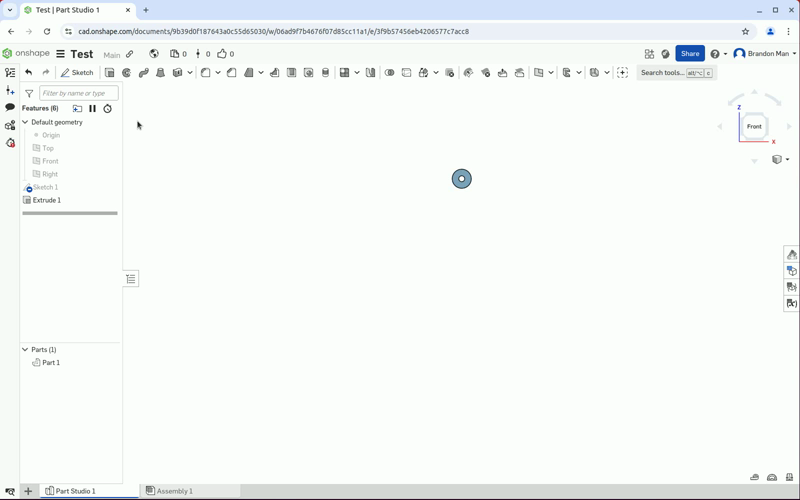
key(shift+h)
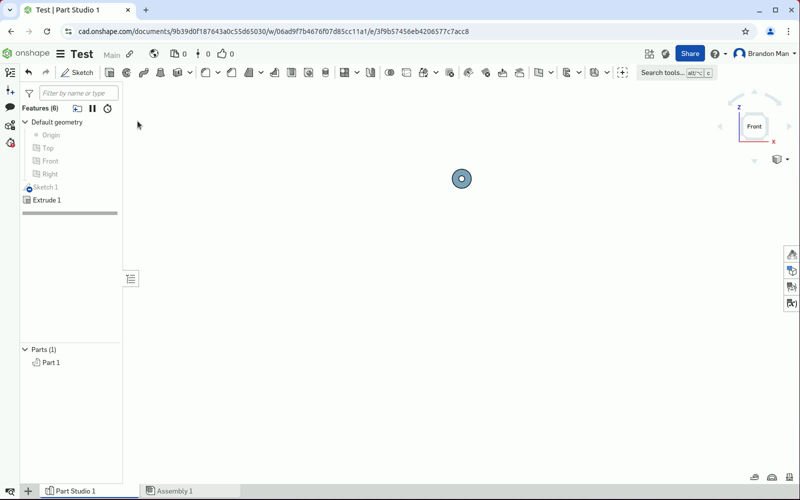
key(shift+h)
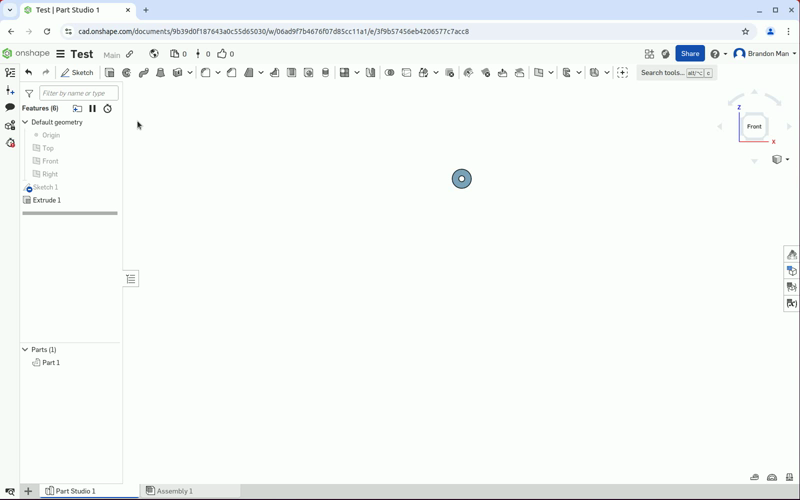
mouse_move(73, 189)
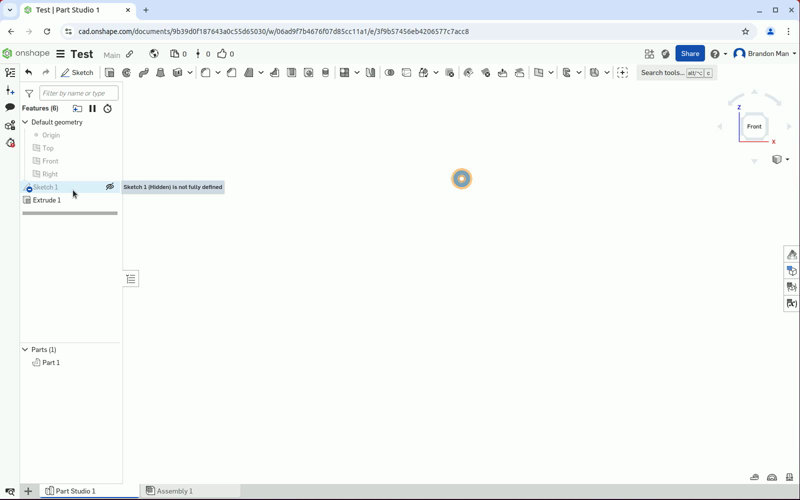
click(73, 189)
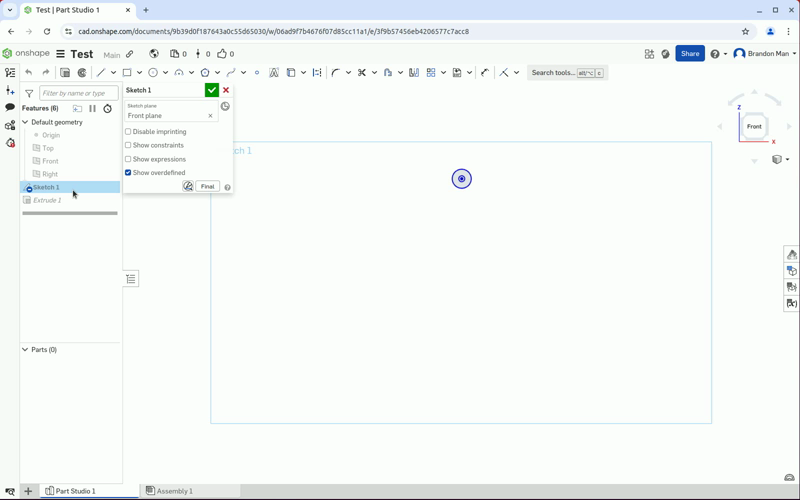
mouse_move(229, 92)
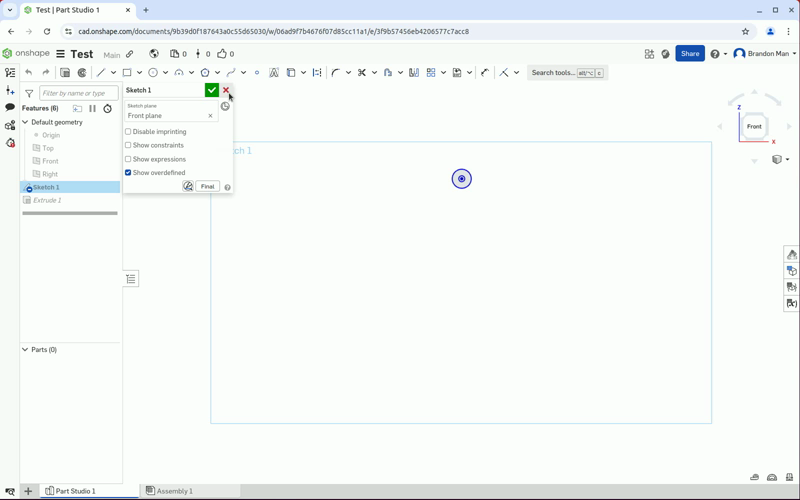
click(229, 92)
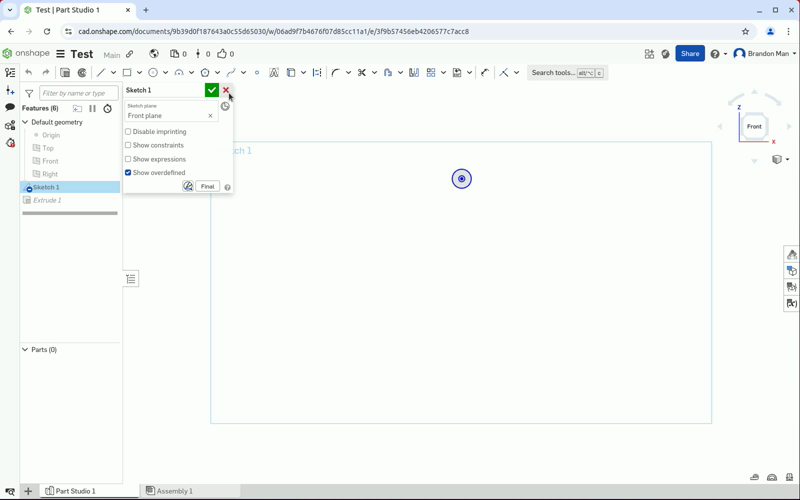
key(shift+s)
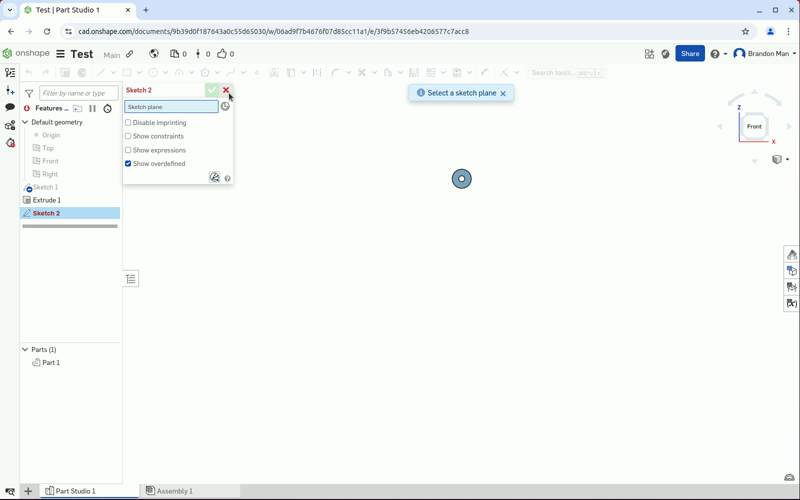
mouse_move(73, 163)
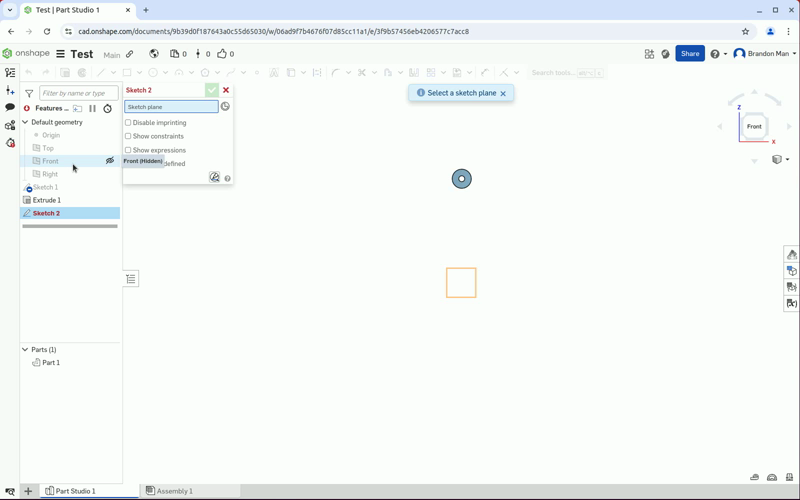
click(73, 163)
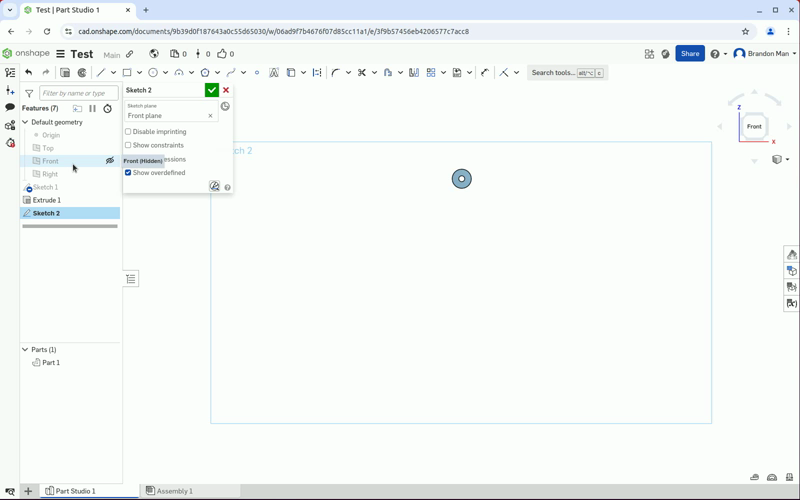
mouse_move(73, 352)
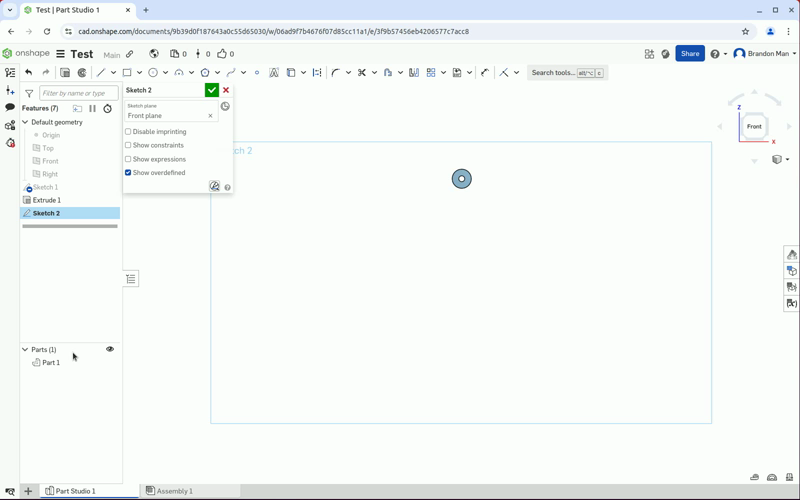
key(y)
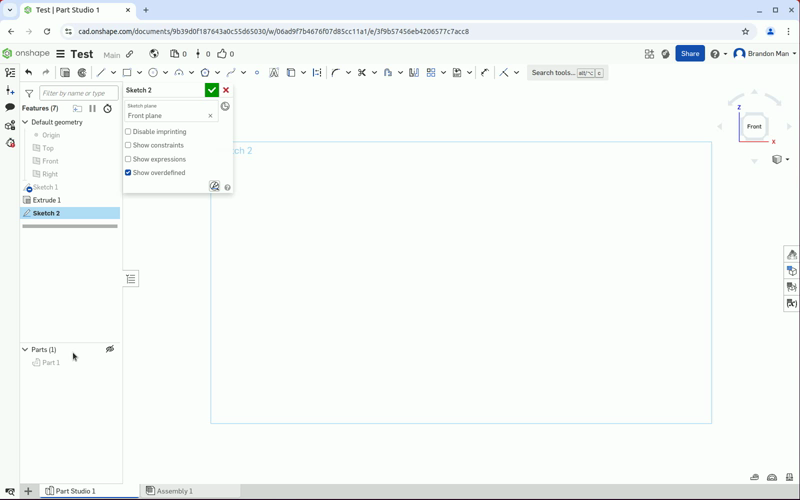
key(a)
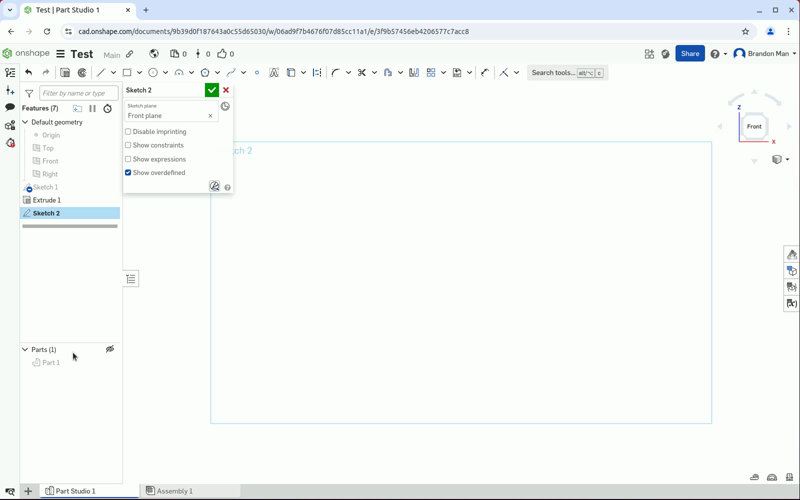
key_down(shift)
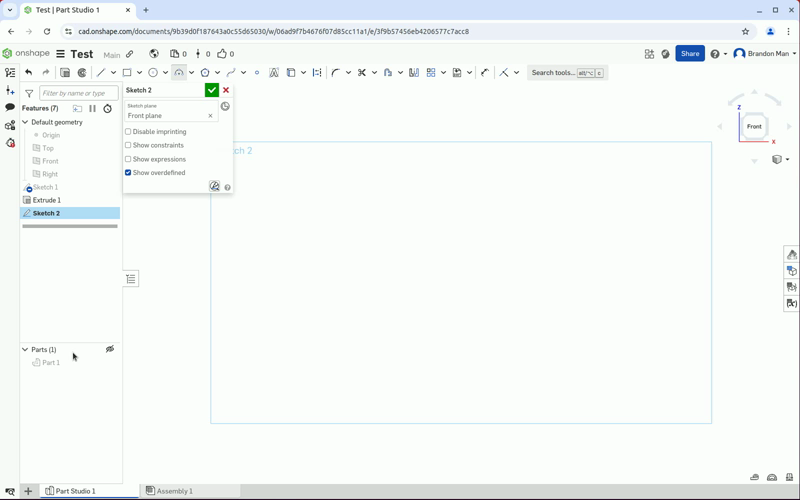
mouse_move(446, 223)
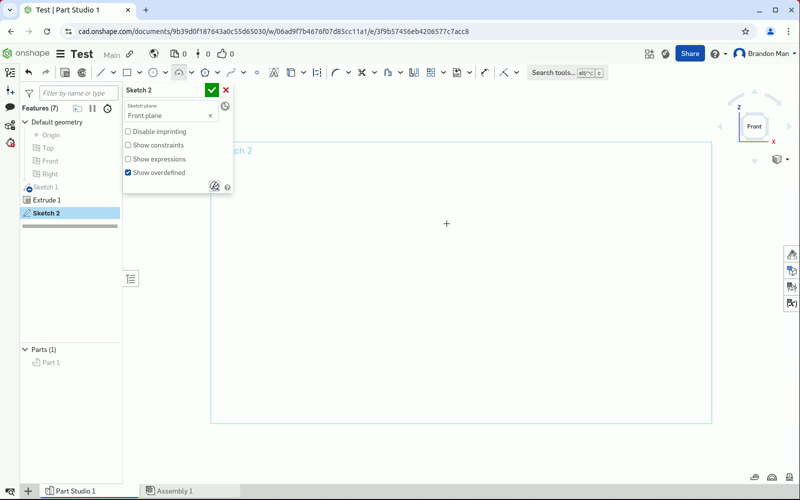
click(446, 223)
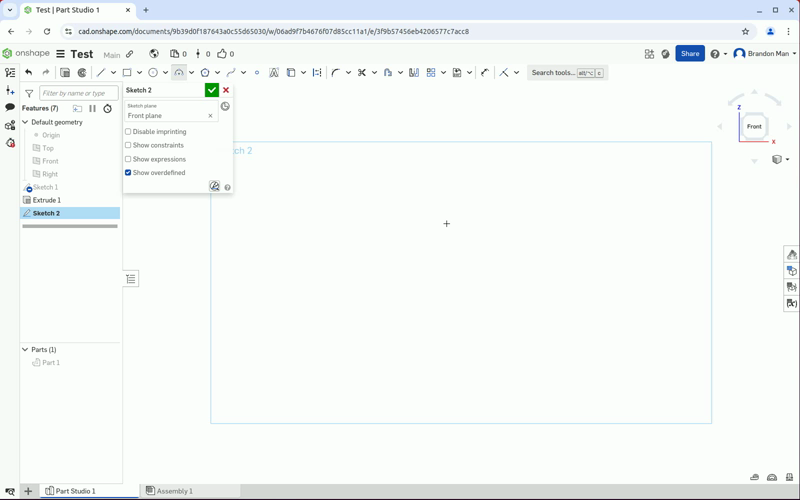
key_up(shift)
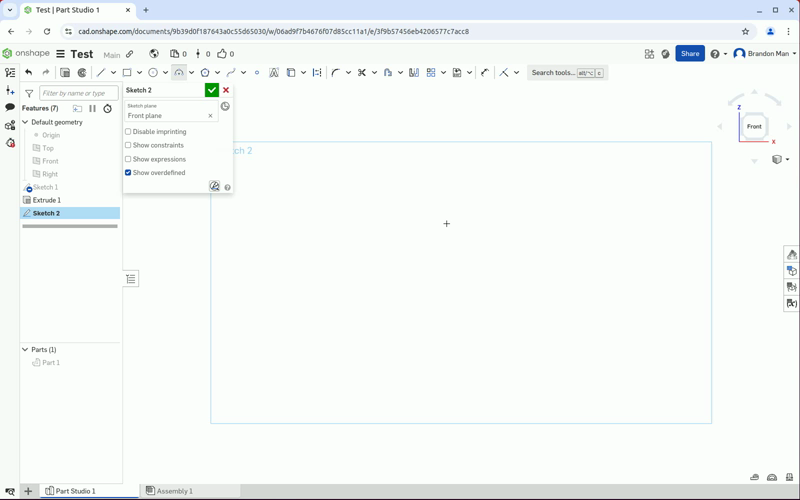
key_down(shift)
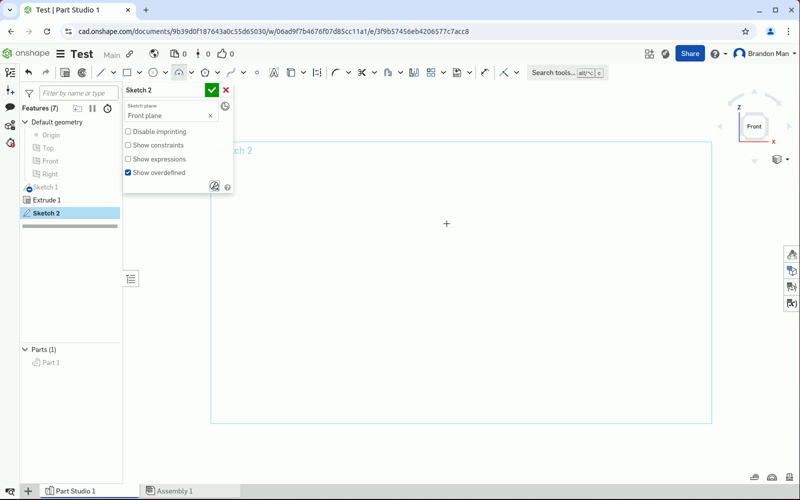
mouse_move(476, 223)
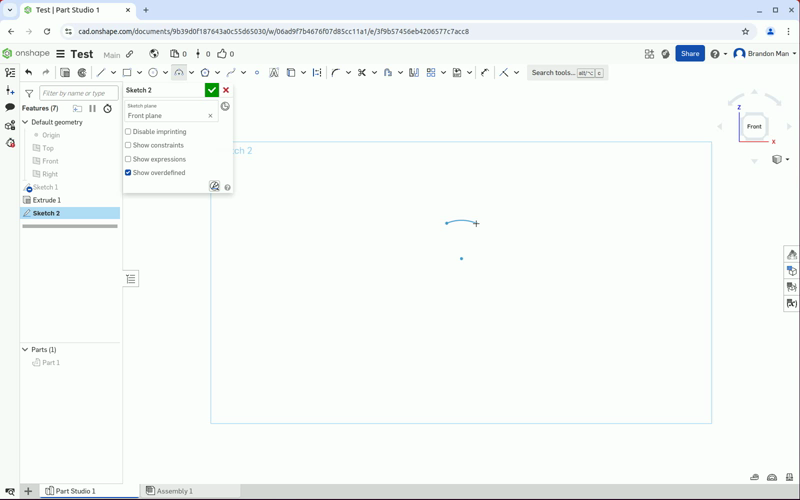
click(476, 223)
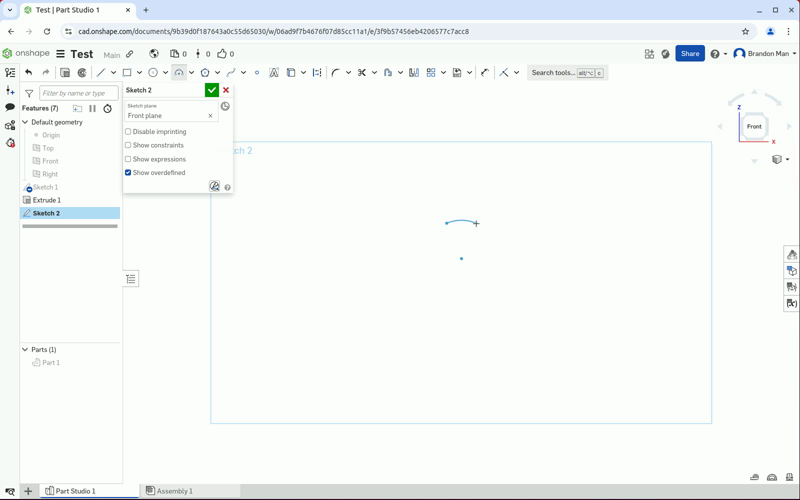
mouse_move(461, 210)
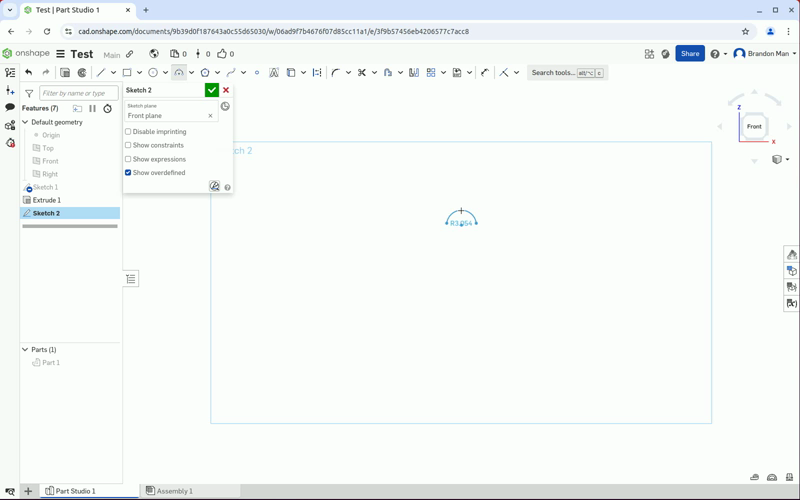
click(461, 210)
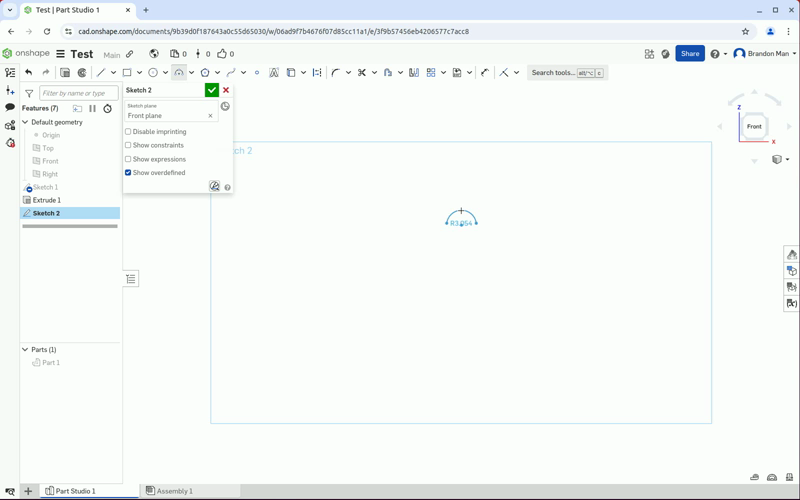
key_up(shift)
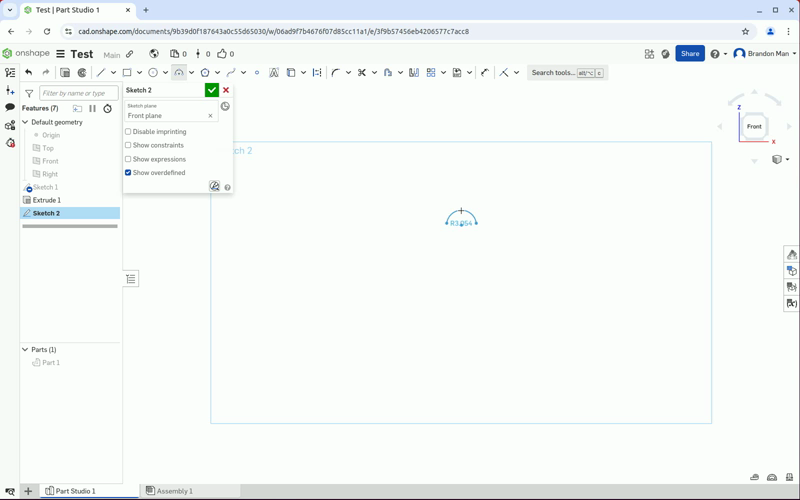
key(esc)
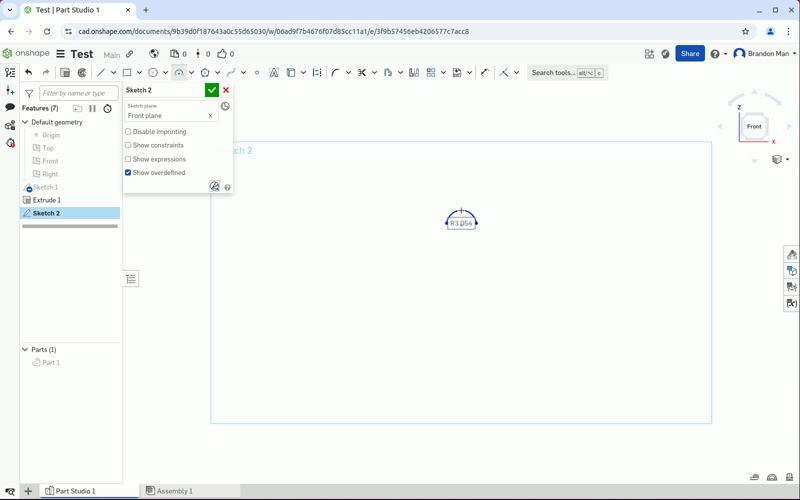
key(l)
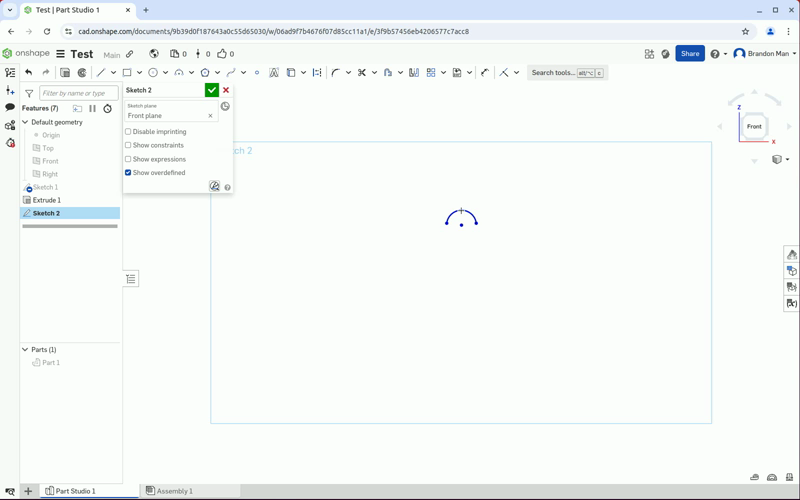
mouse_move(476, 223)
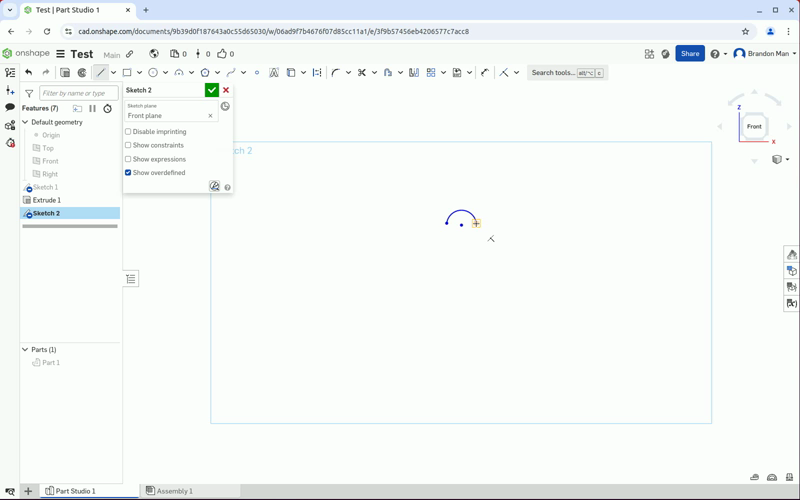
click(476, 223)
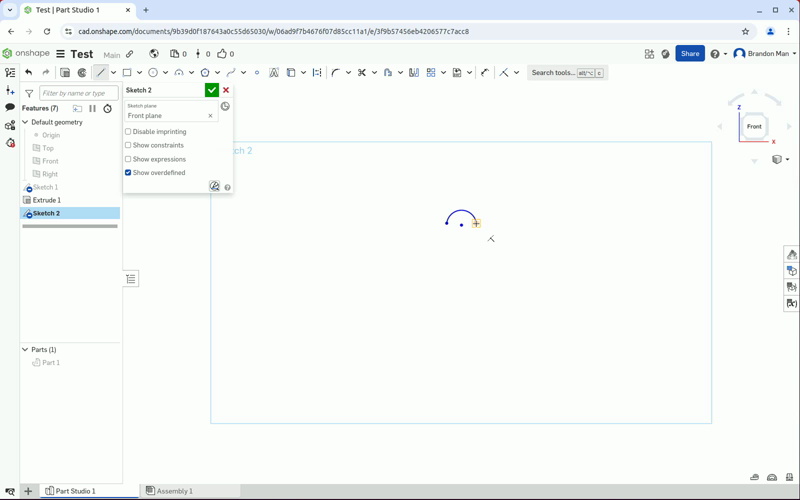
key_down(shift)
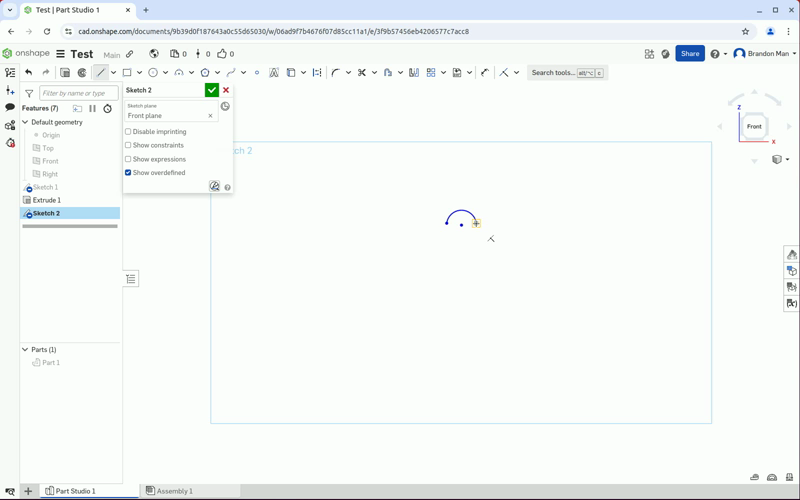
mouse_move(506, 223)
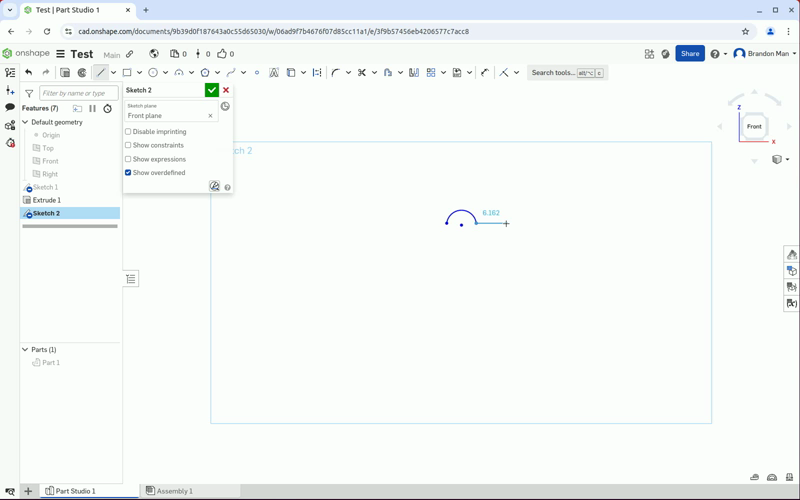
mouse_move(470, 176)
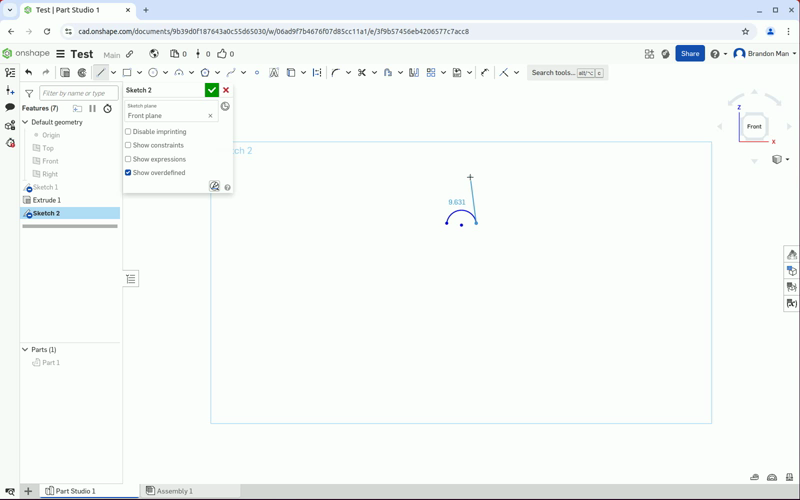
click(470, 176)
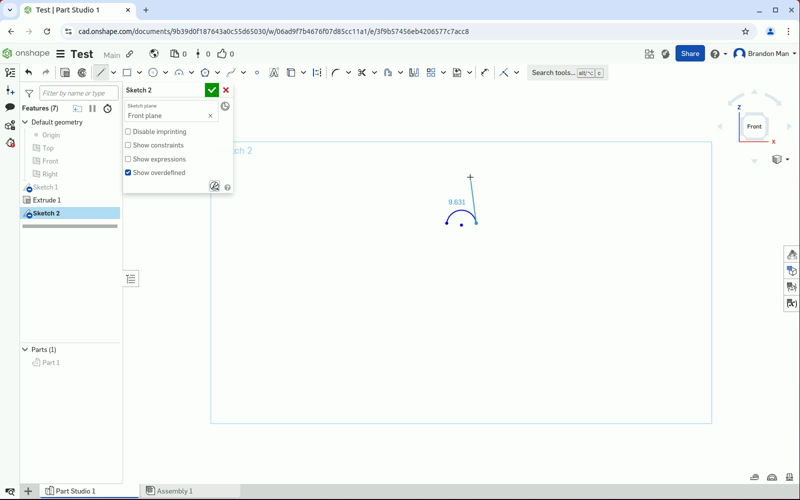
key_up(shift)
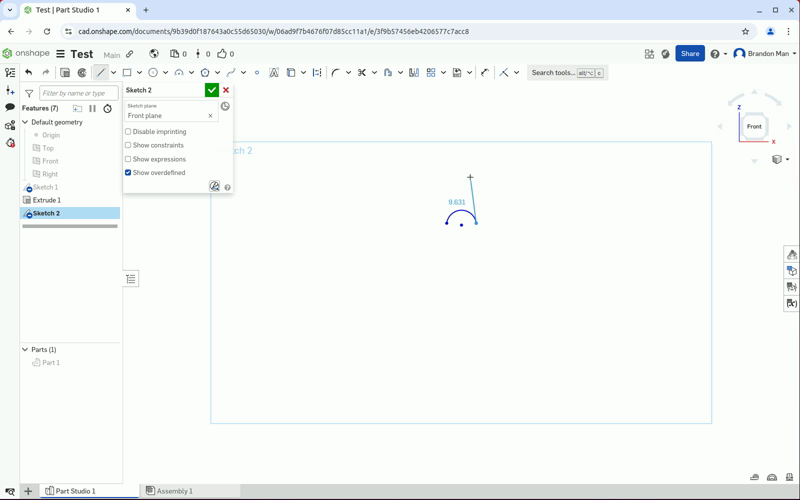
key(esc)
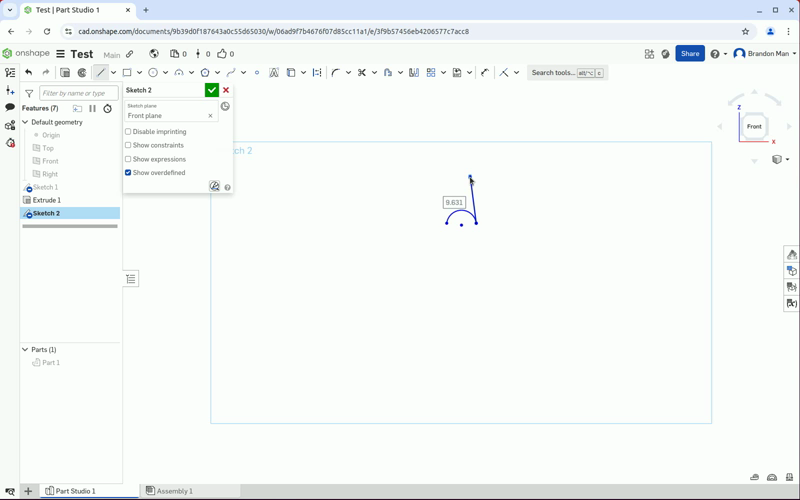
key(a)
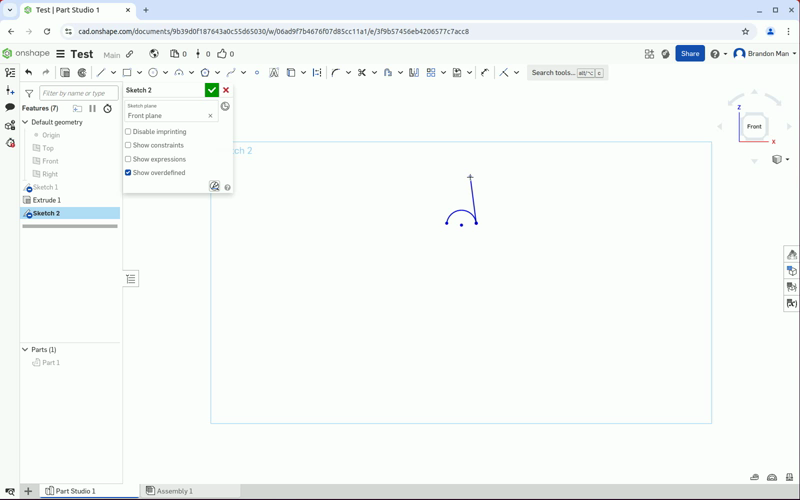
mouse_move(470, 176)
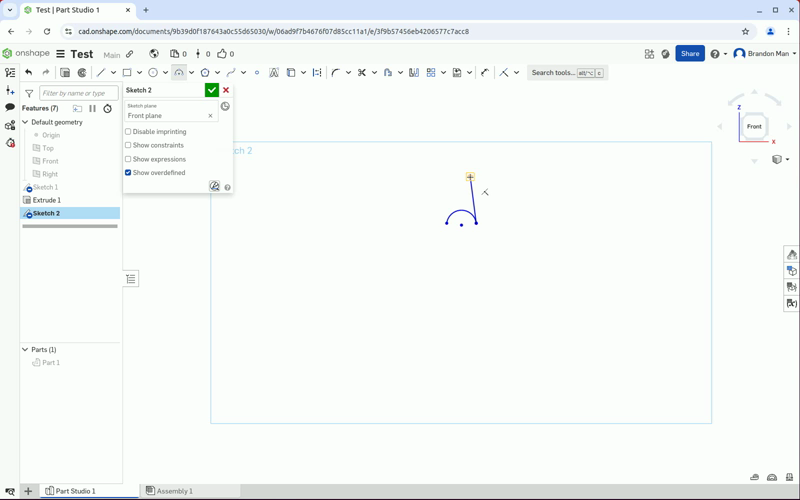
click(470, 176)
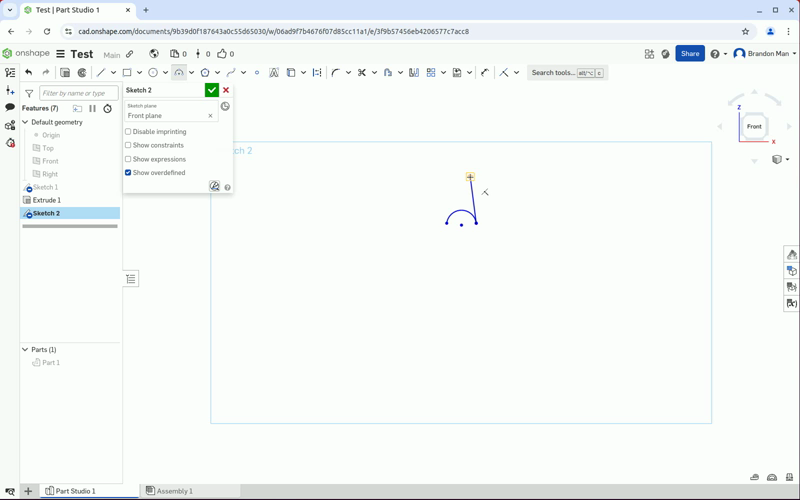
key_down(shift)
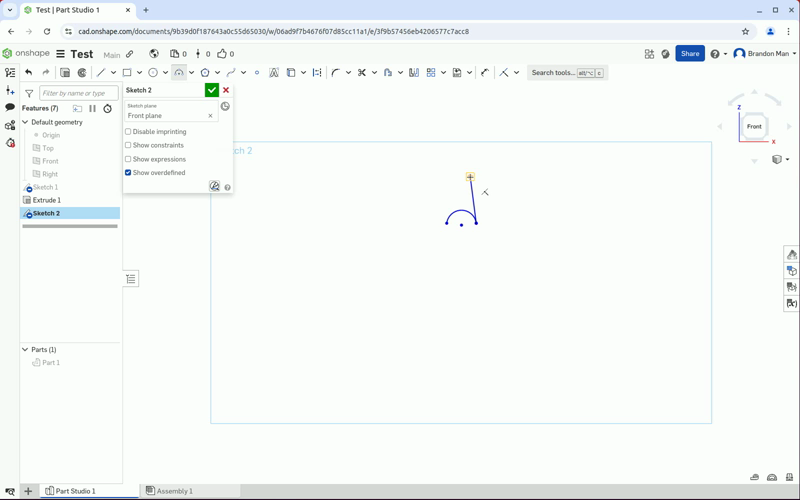
mouse_move(452, 176)
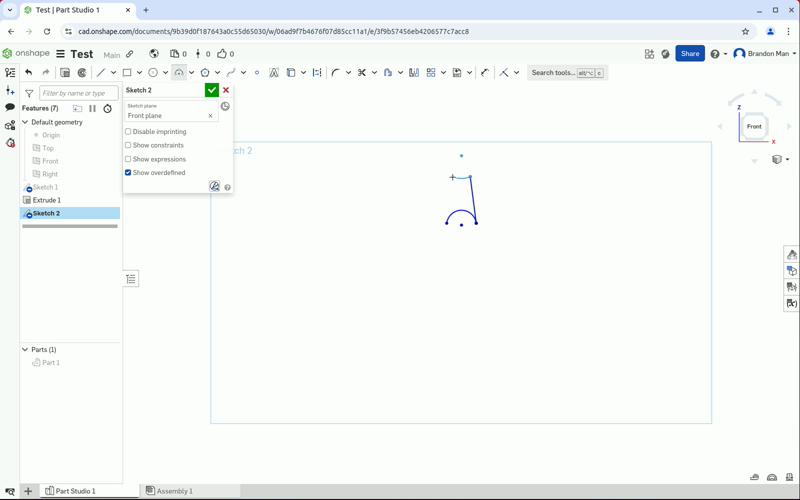
click(452, 176)
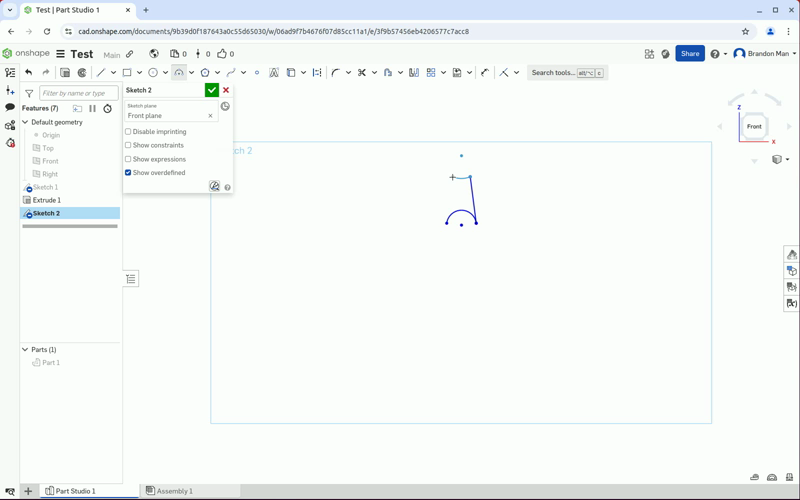
mouse_move(461, 186)
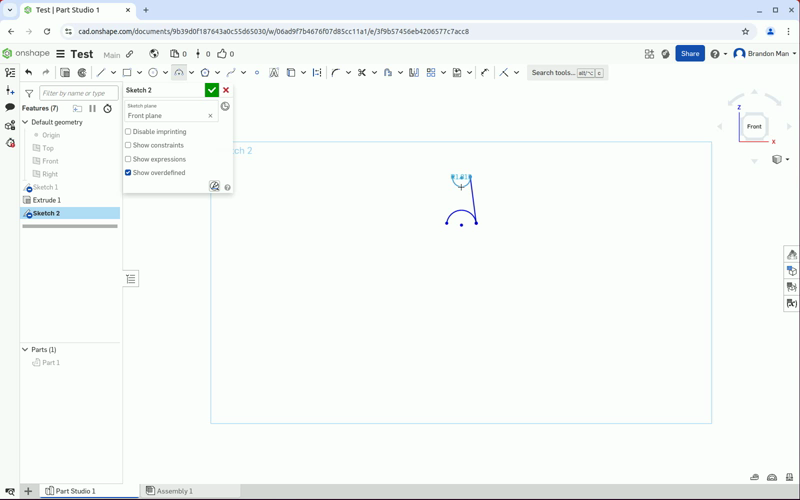
click(461, 186)
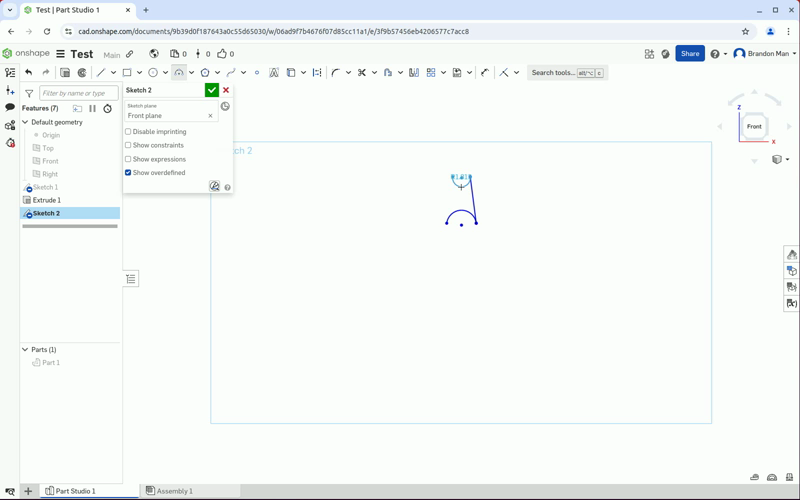
key_up(shift)
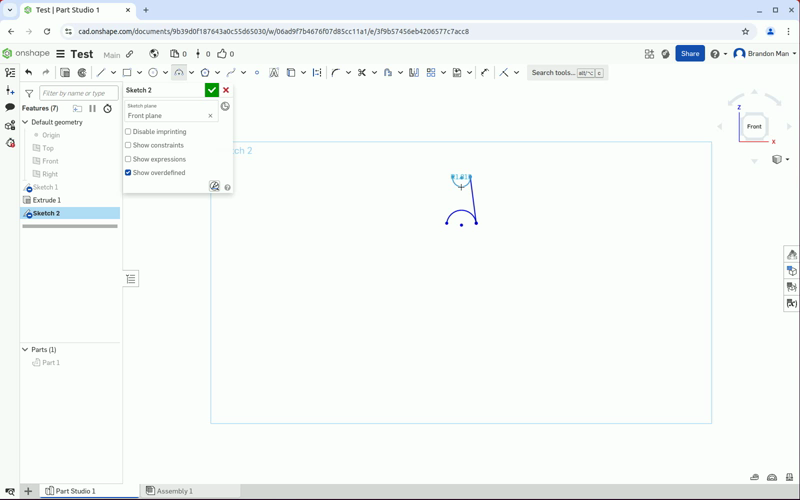
key(esc)
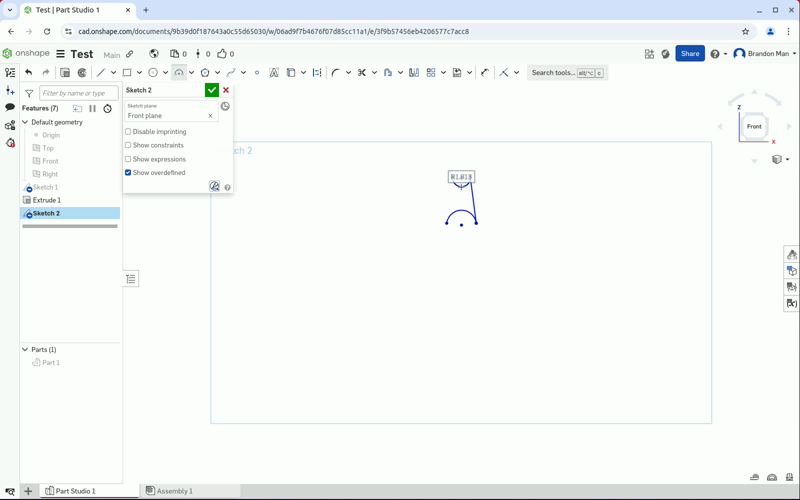
key(l)
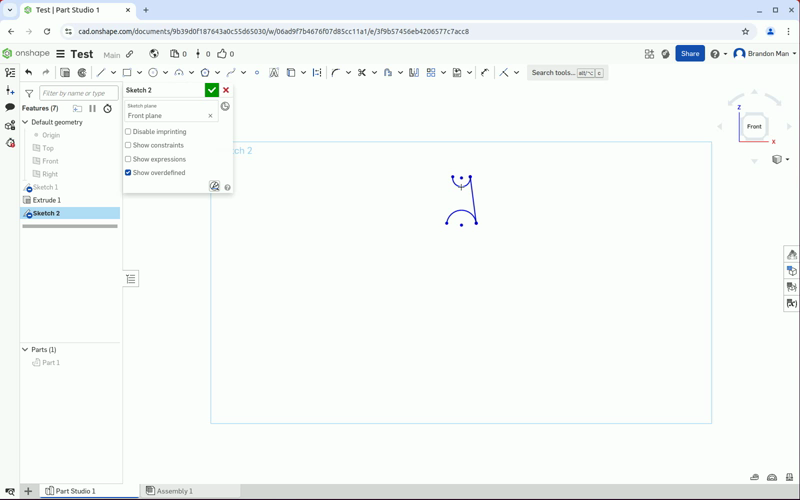
mouse_move(452, 176)
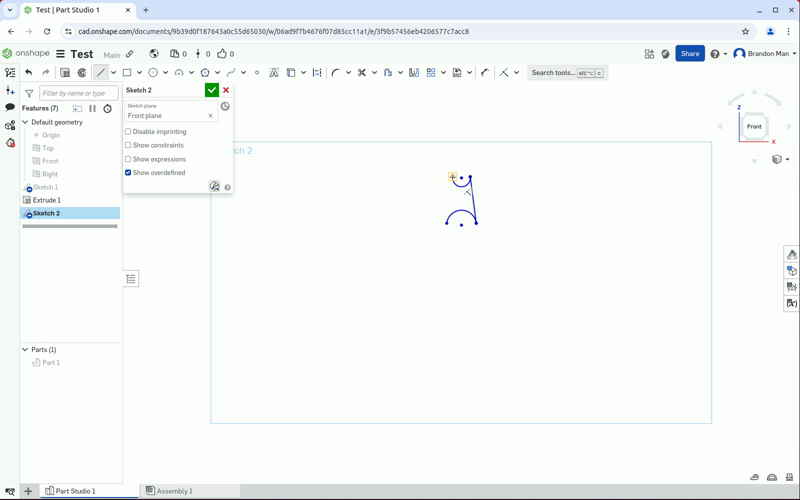
click(452, 176)
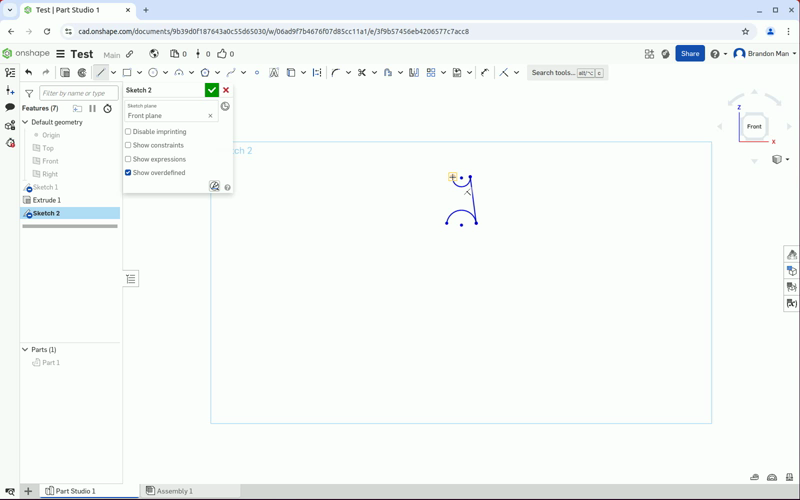
mouse_move(482, 176)
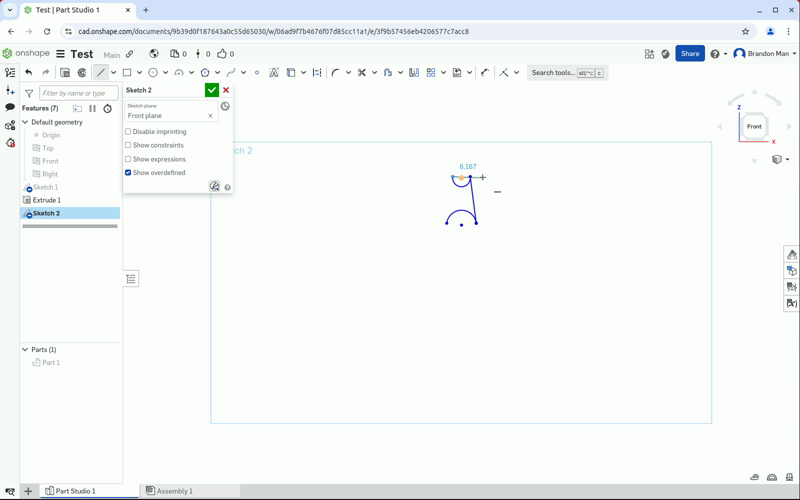
key_down(shift)
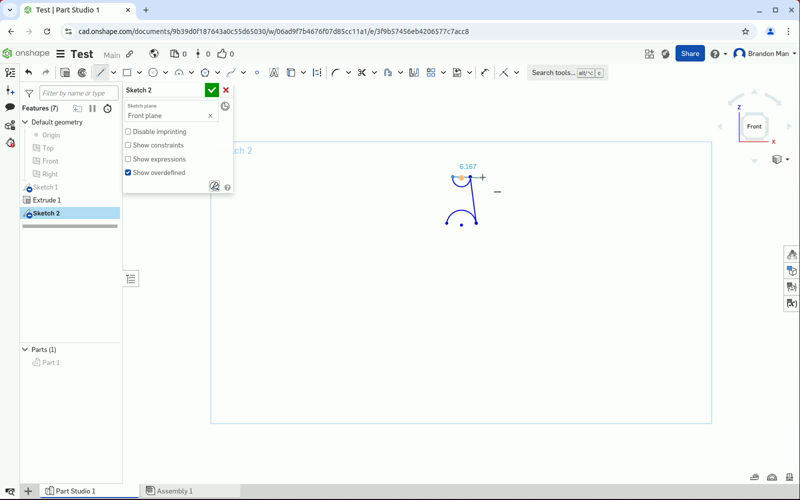
mouse_move(446, 223)
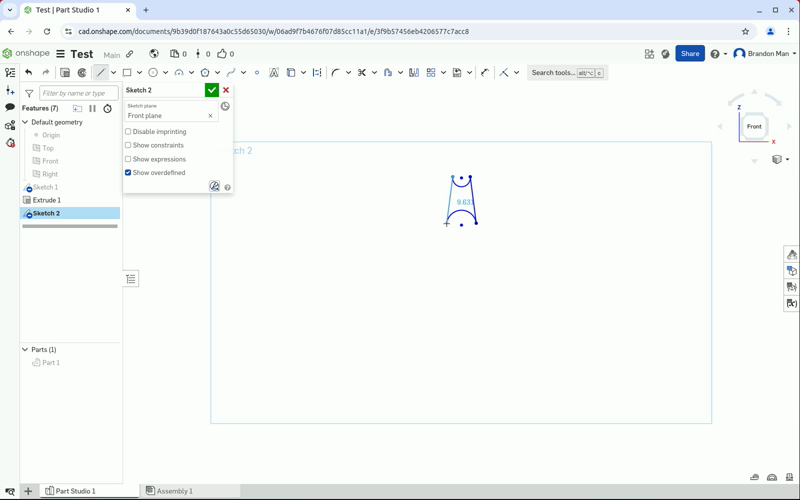
key_up(shift)
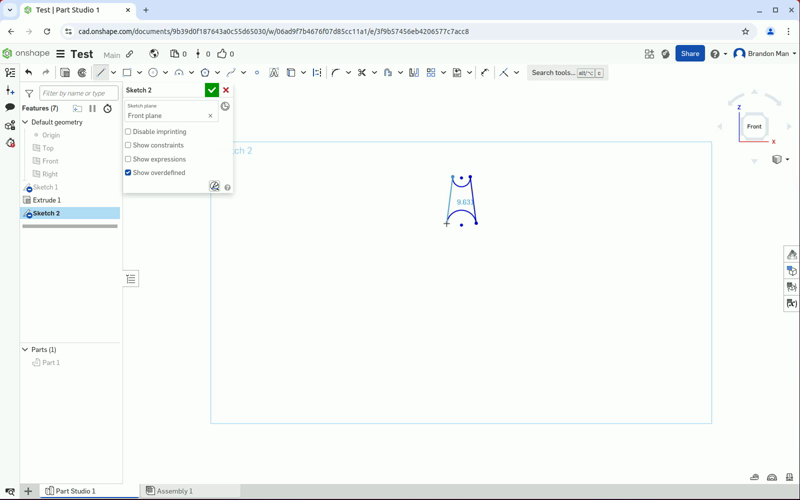
click(446, 223)
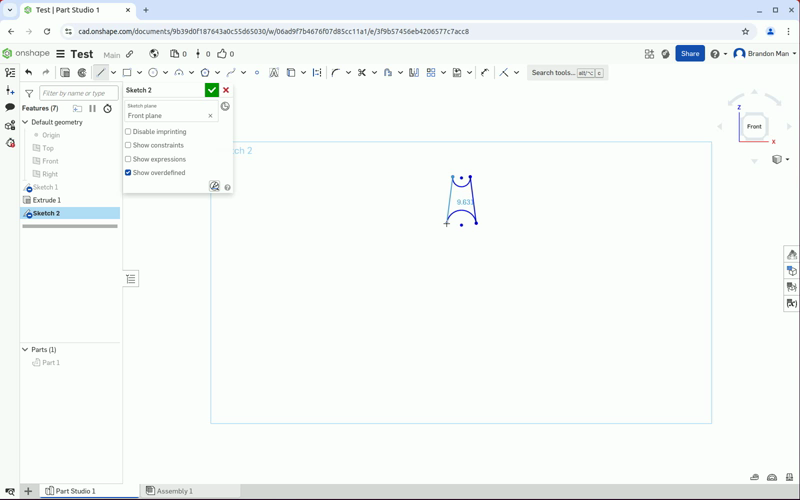
key(esc)
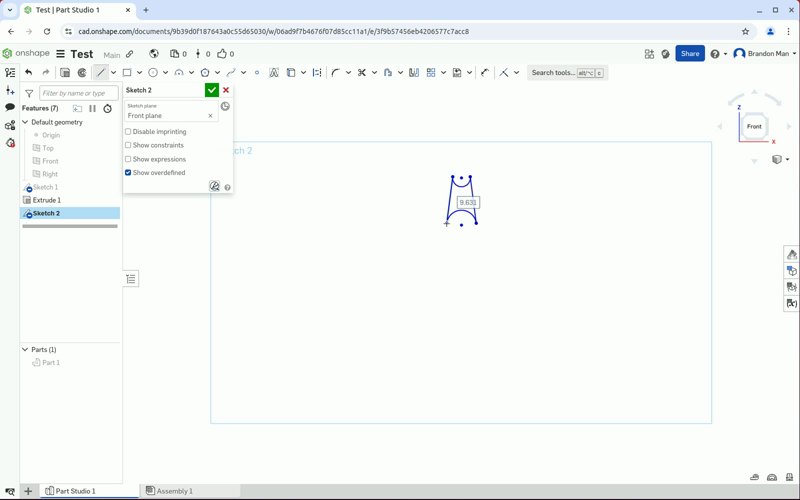
key(c)
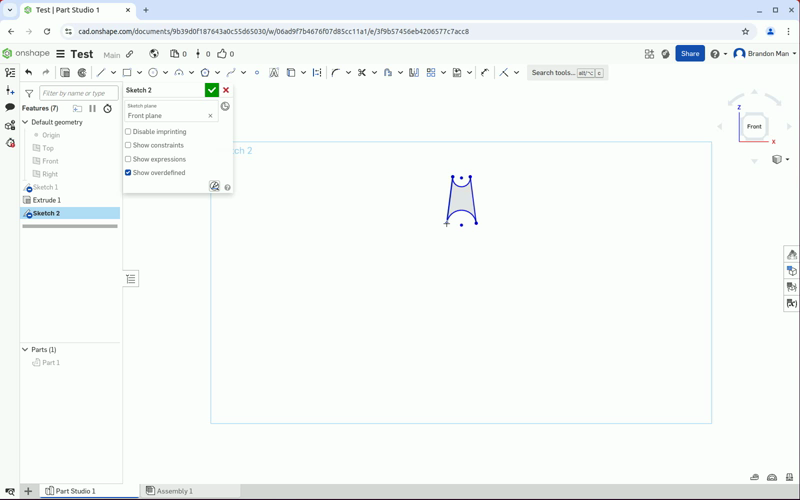
key_down(shift)
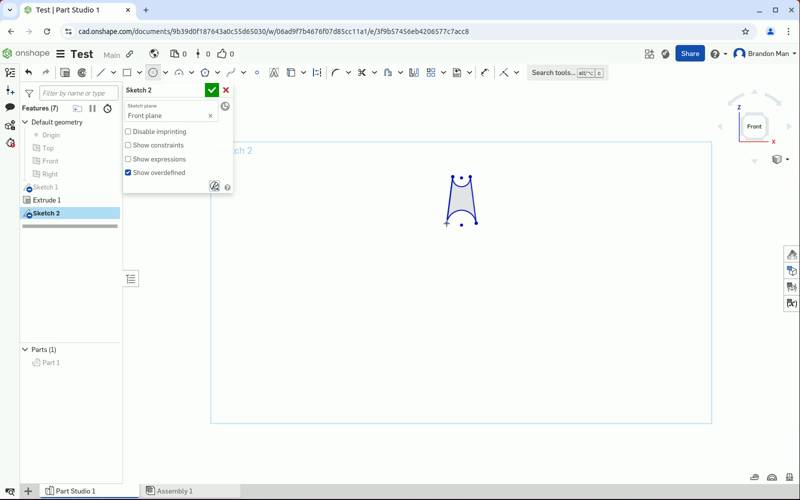
mouse_move(458, 191)
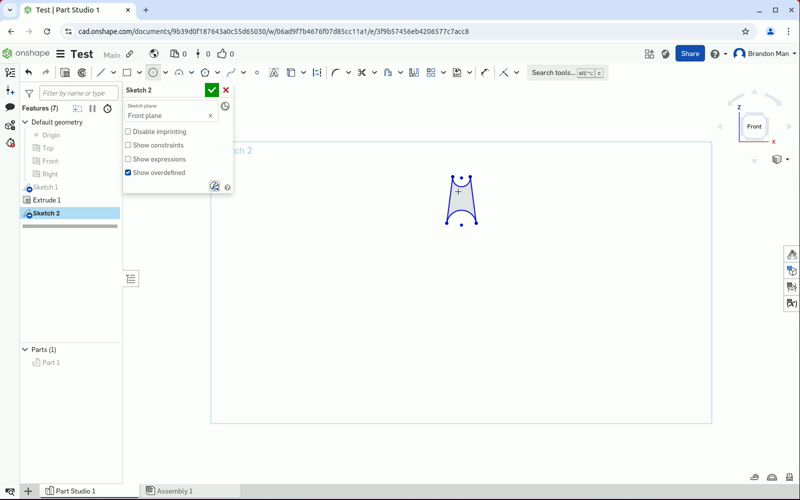
click(458, 191)
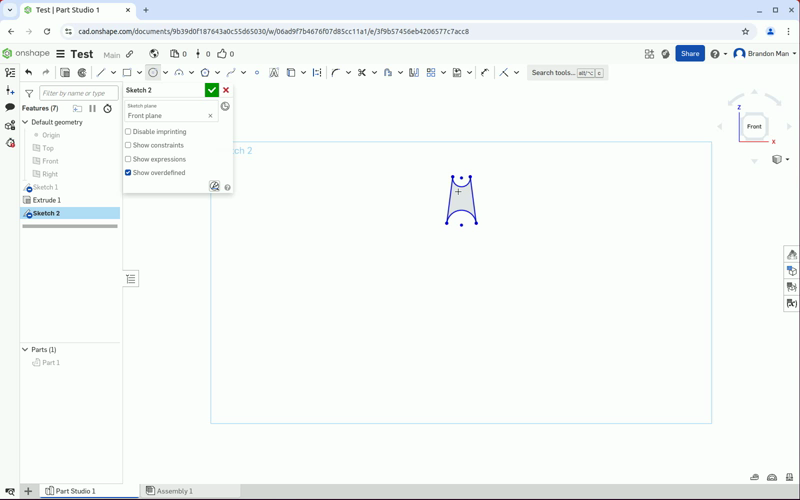
key_up(shift)
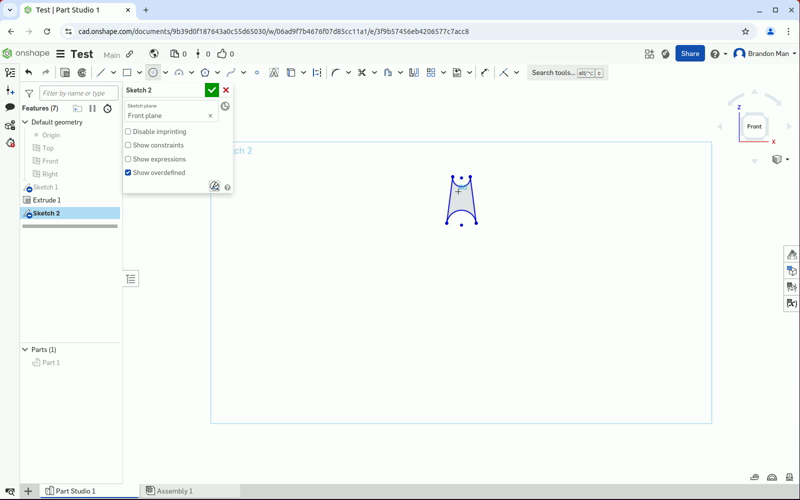
mouse_move(461, 191)
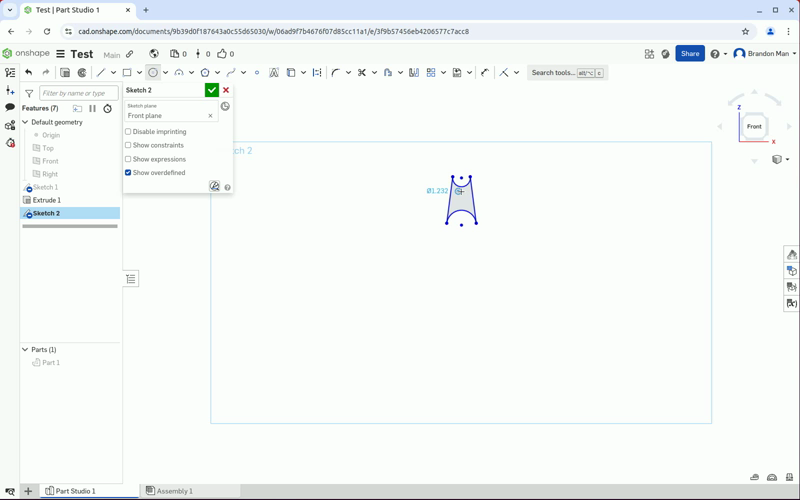
scroll(6)
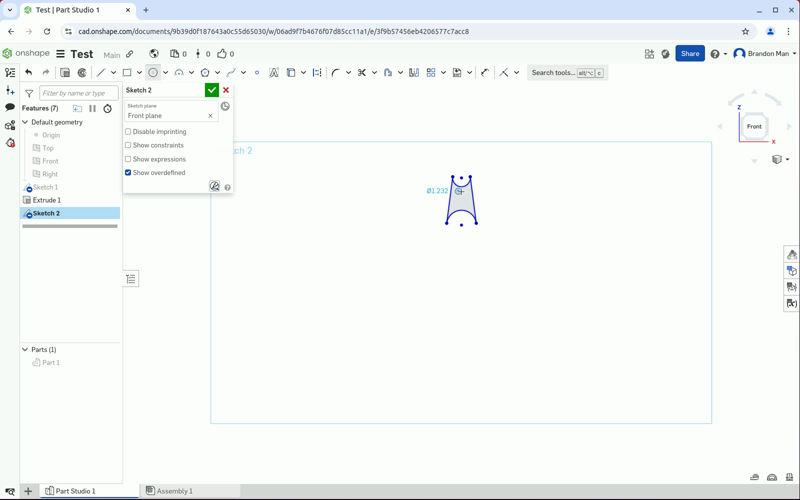
scroll(6)
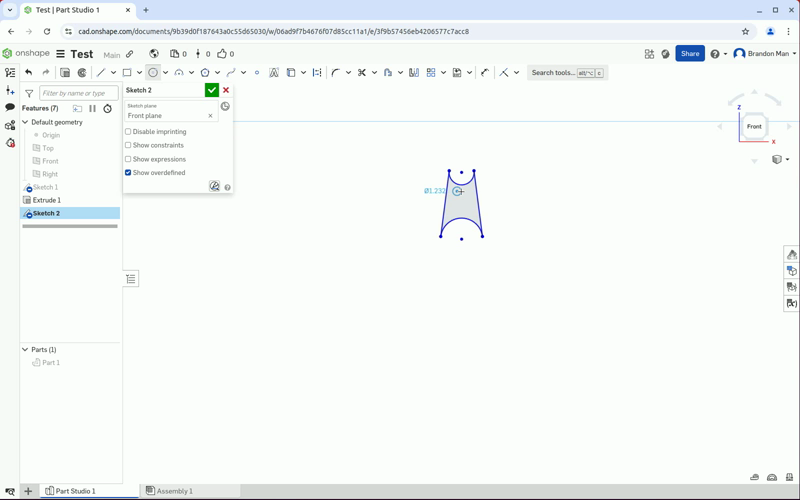
scroll(6)
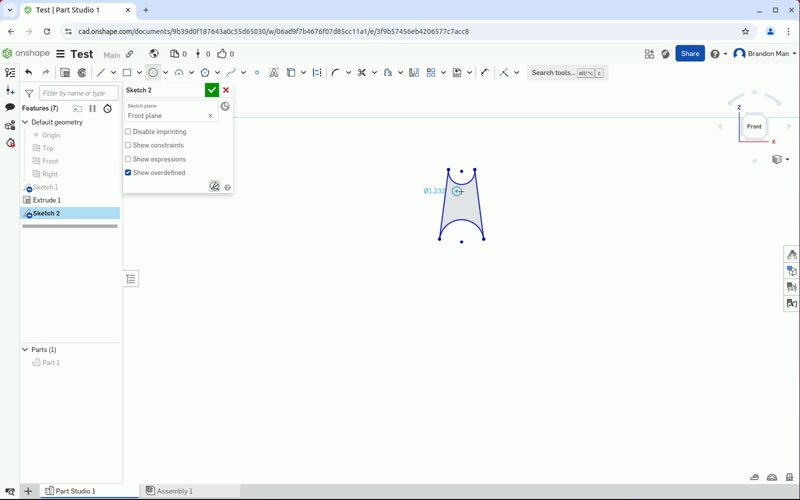
scroll(6)
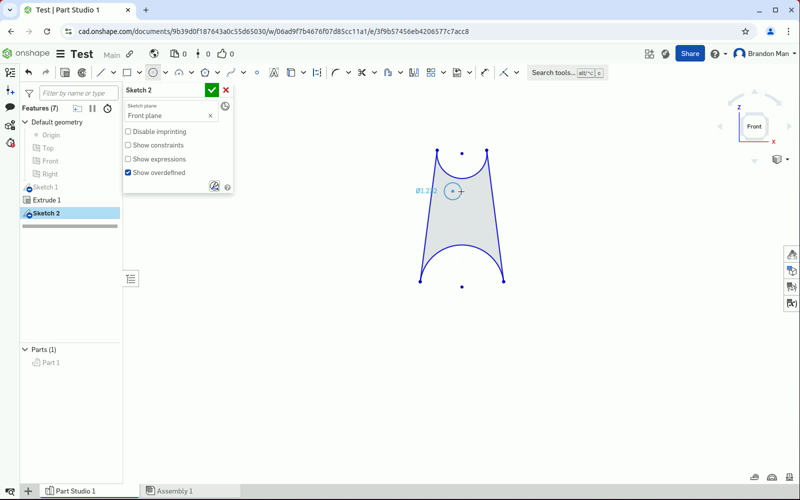
scroll(6)
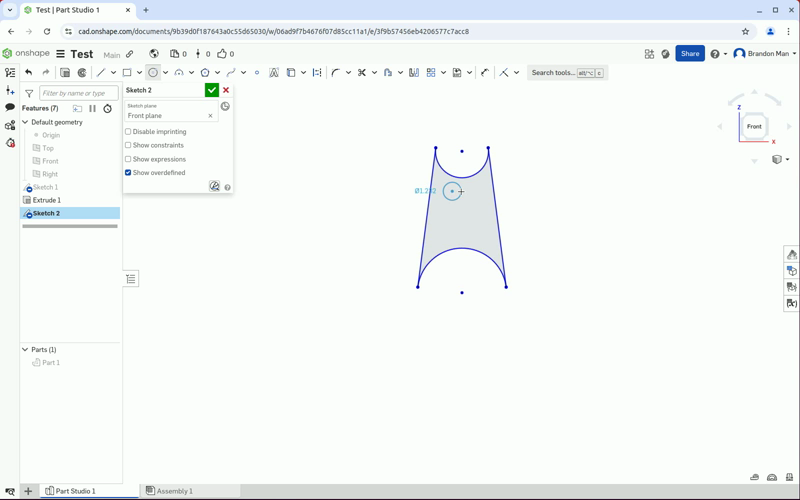
scroll(6)
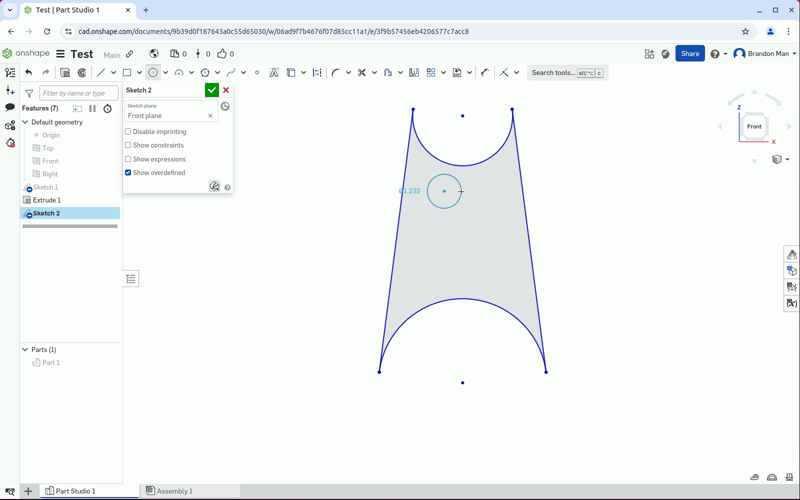
scroll(6)
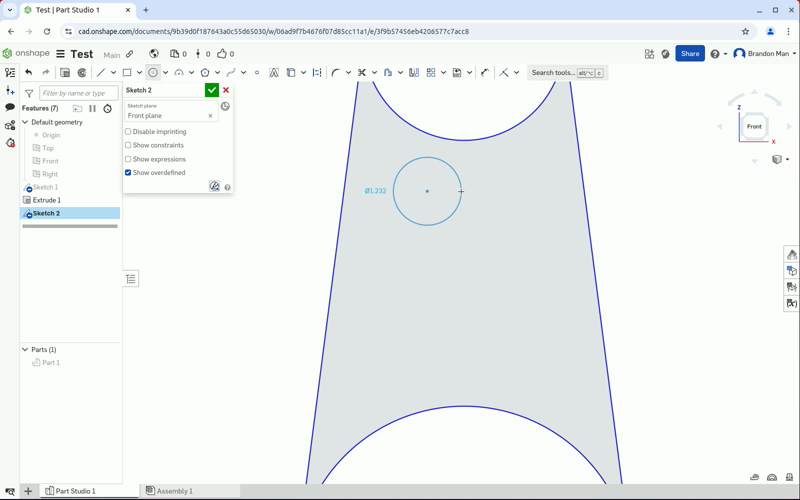
click(461, 191)
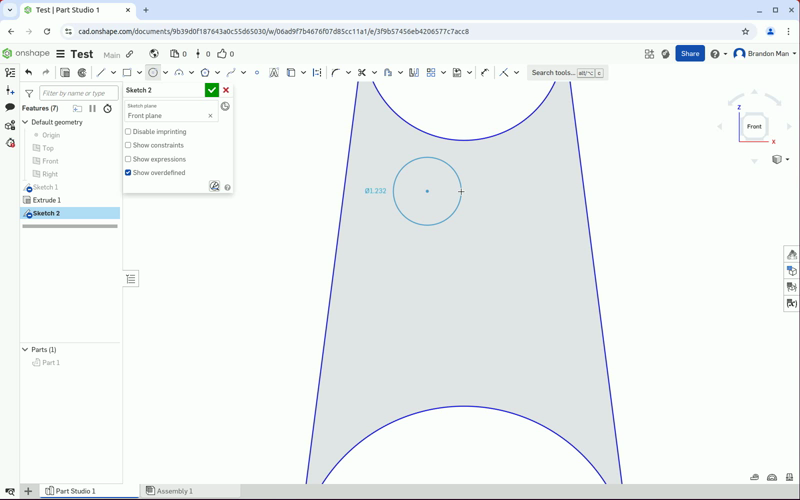
scroll(-6)
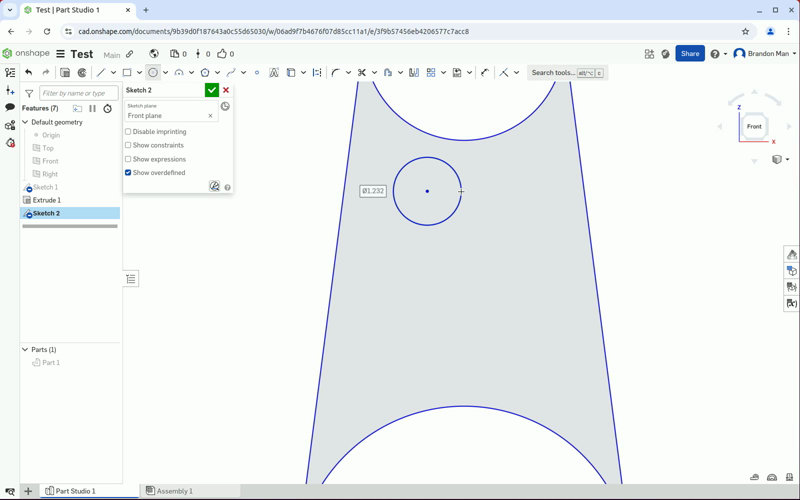
scroll(-6)
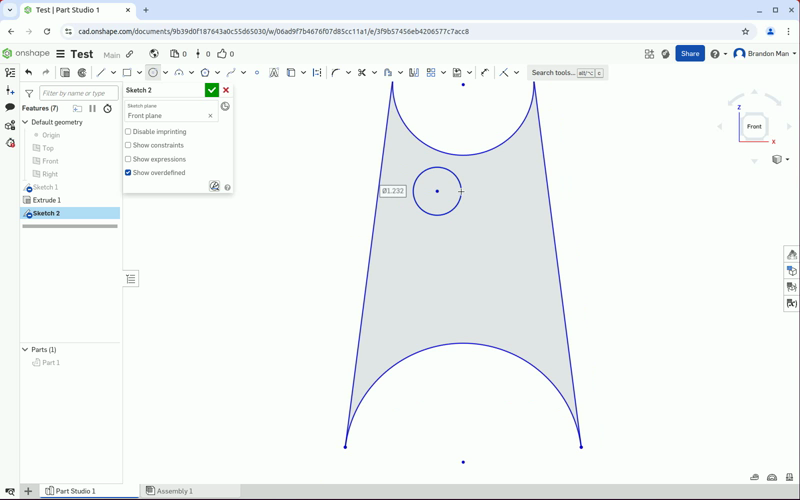
scroll(-6)
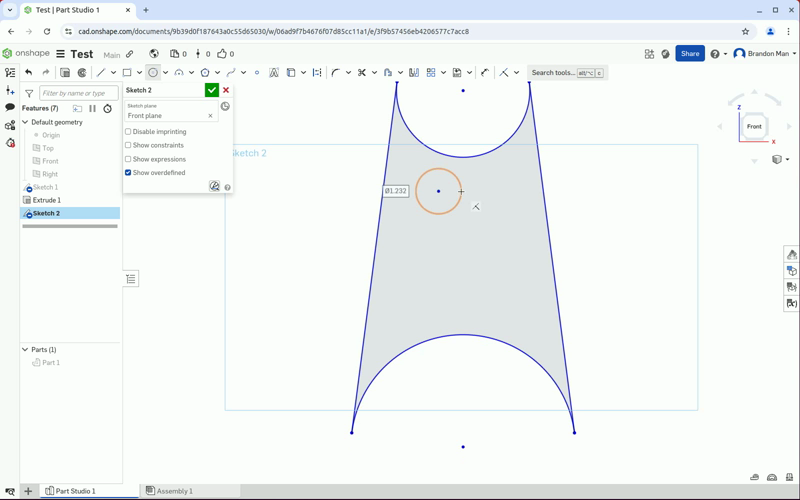
scroll(-6)
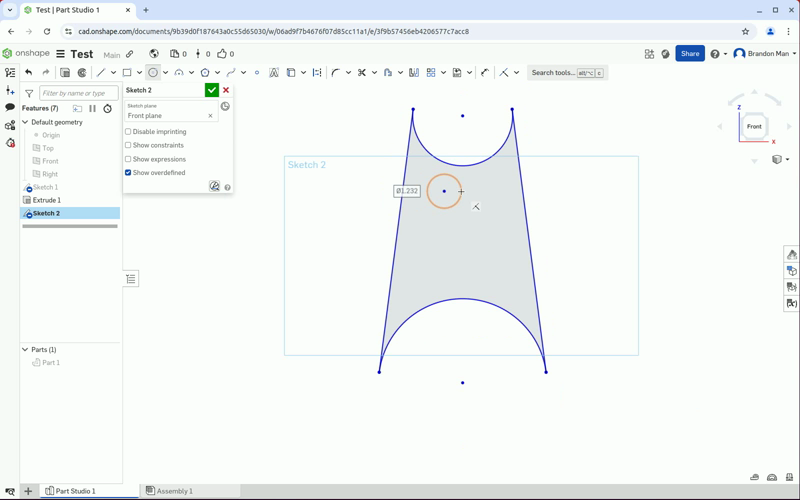
scroll(-6)
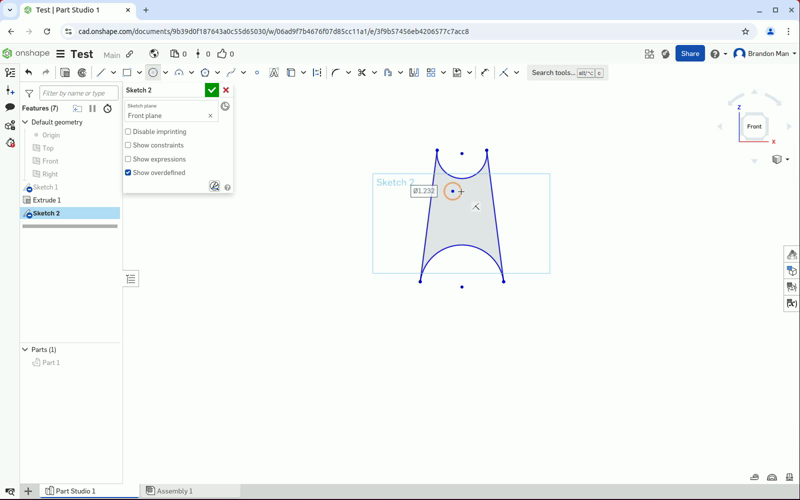
scroll(-6)
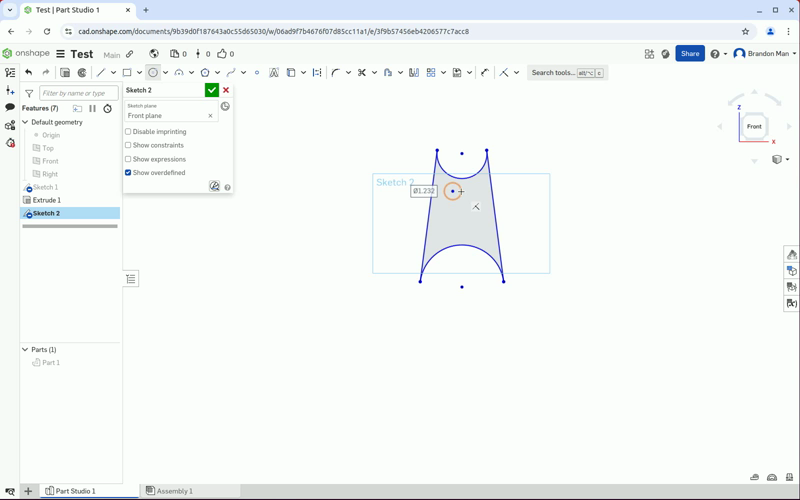
scroll(-6)
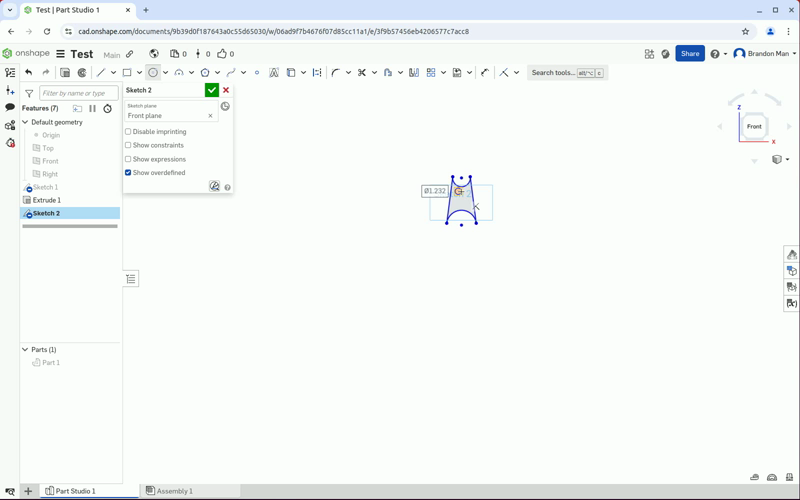
key(esc)
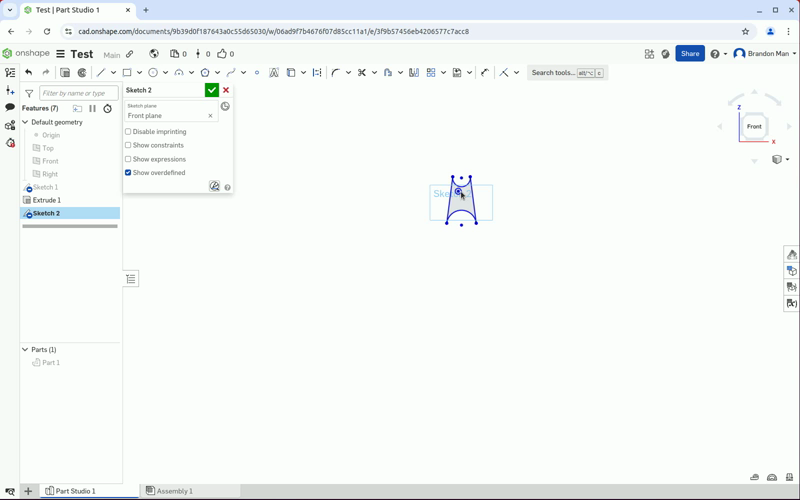
mouse_move(470, 200)
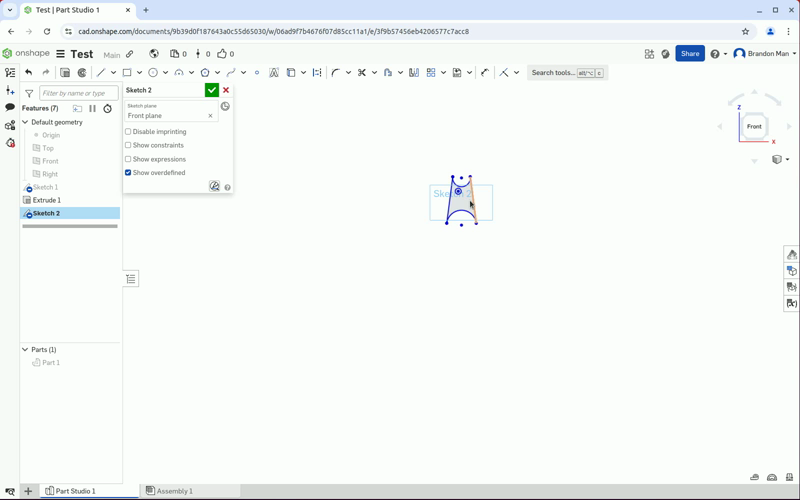
scroll(6)
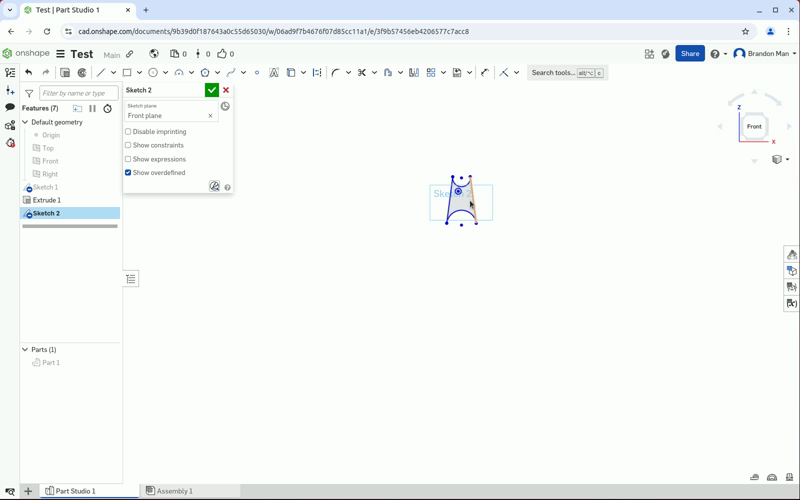
scroll(6)
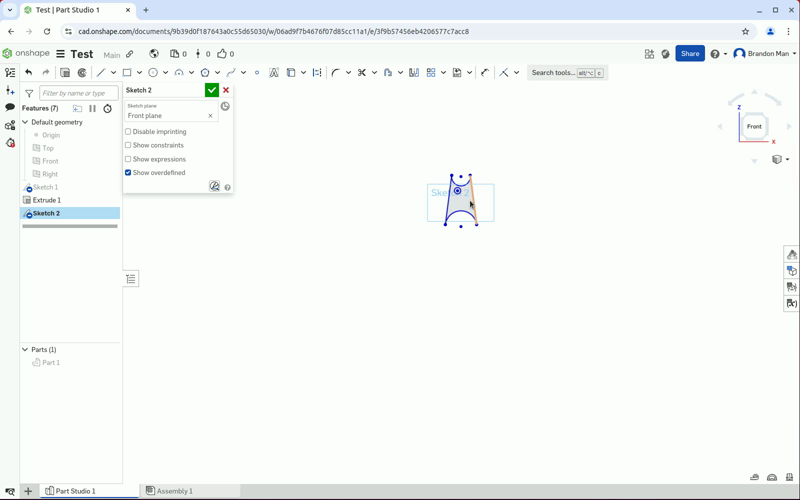
scroll(6)
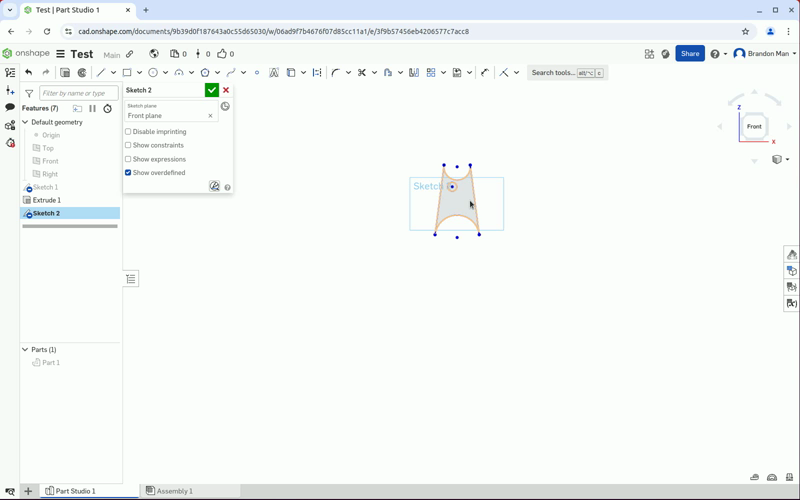
scroll(6)
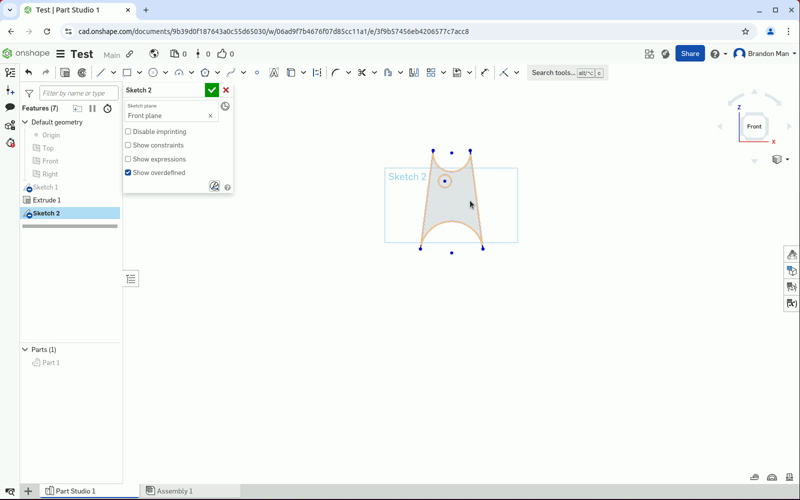
scroll(6)
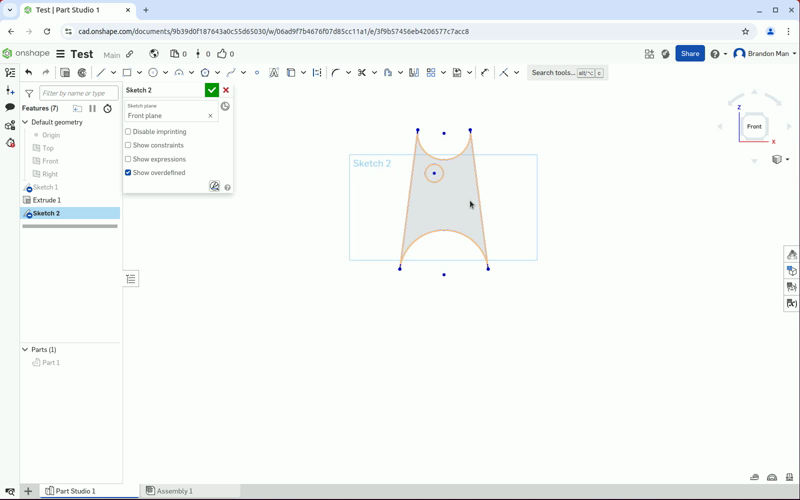
scroll(6)
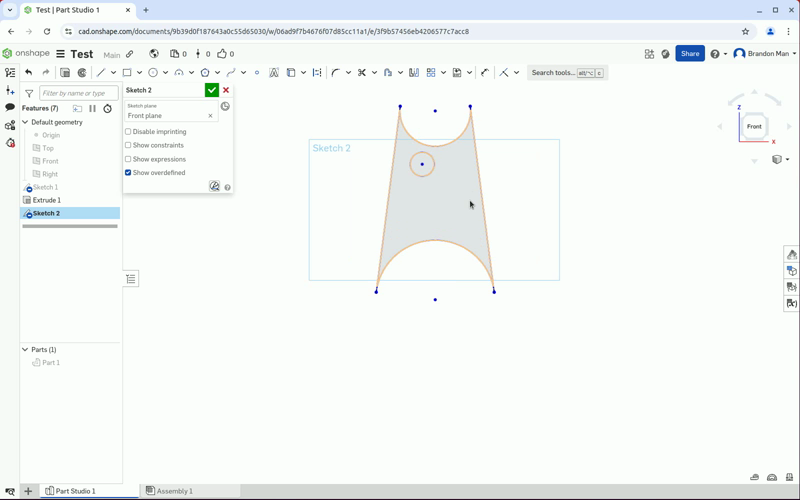
scroll(6)
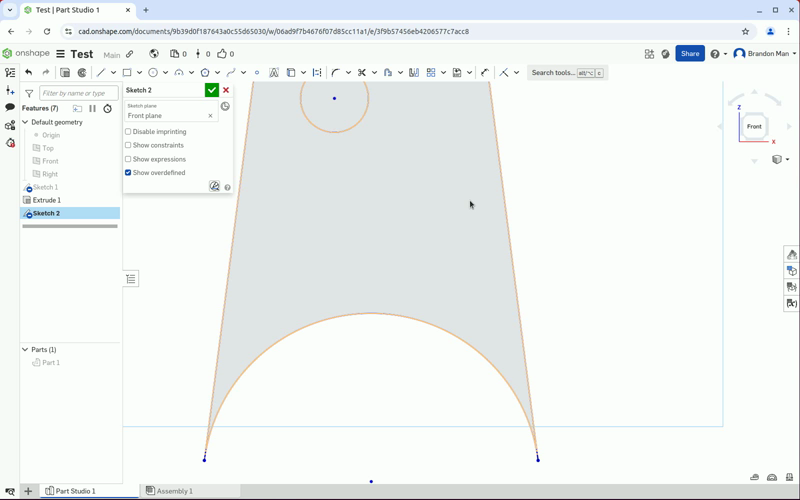
click(470, 200)
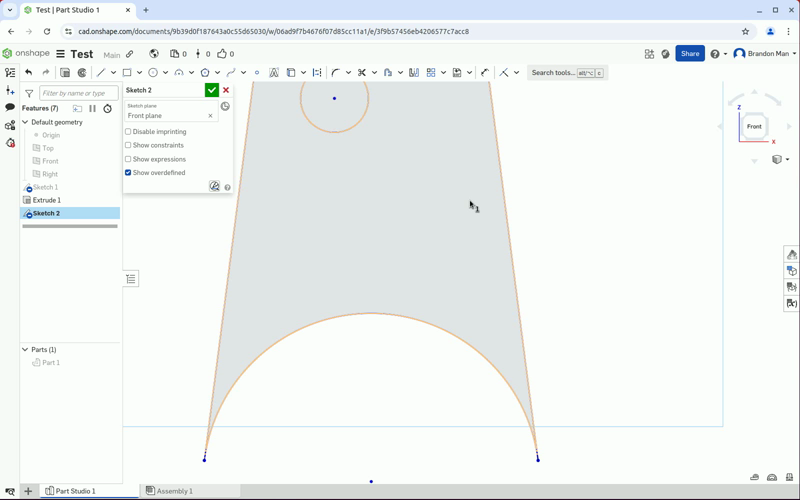
scroll(-6)
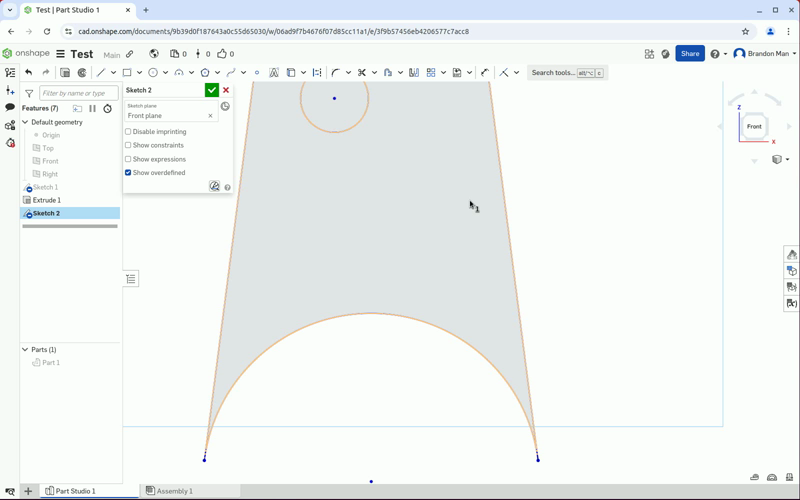
scroll(-6)
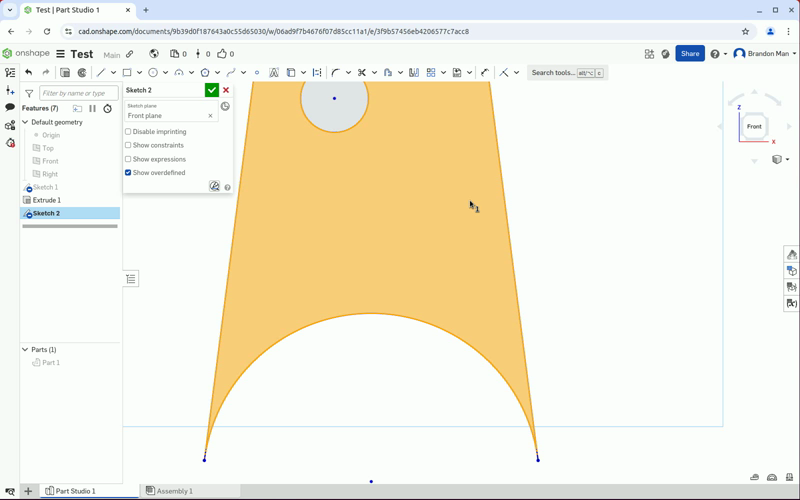
scroll(-6)
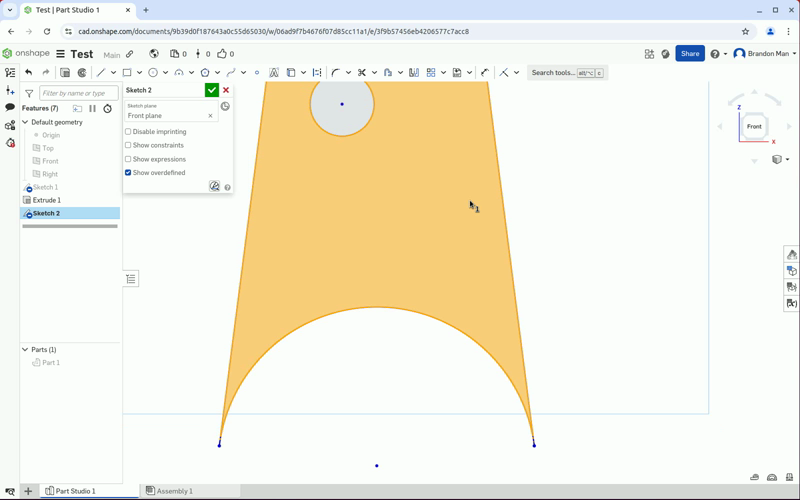
scroll(-6)
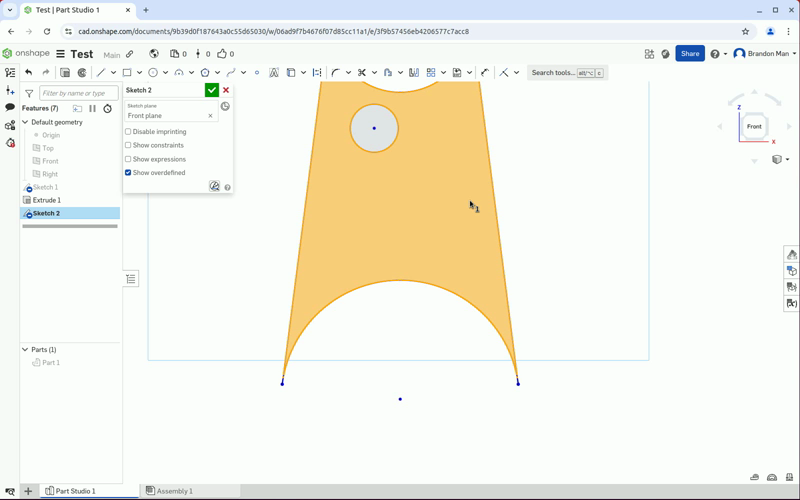
scroll(-6)
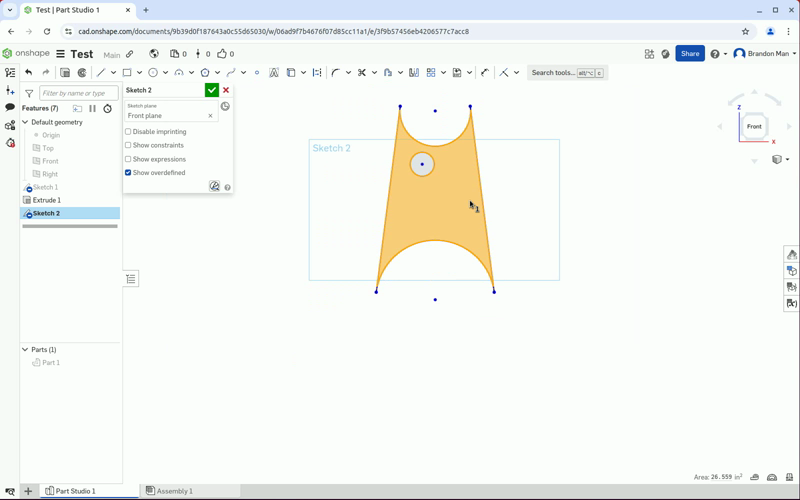
scroll(-6)
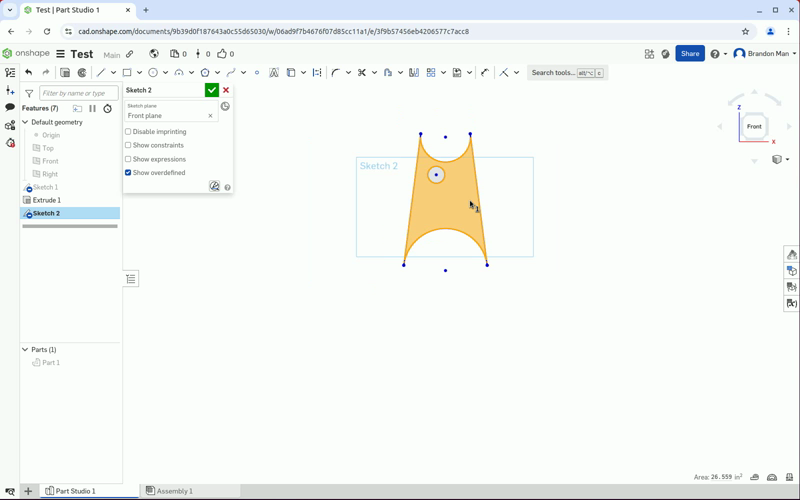
scroll(-6)
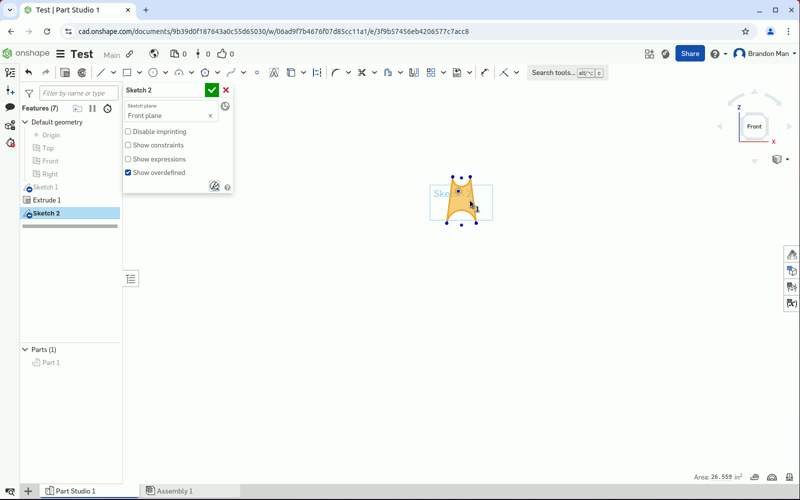
mouse_move(73, 352)
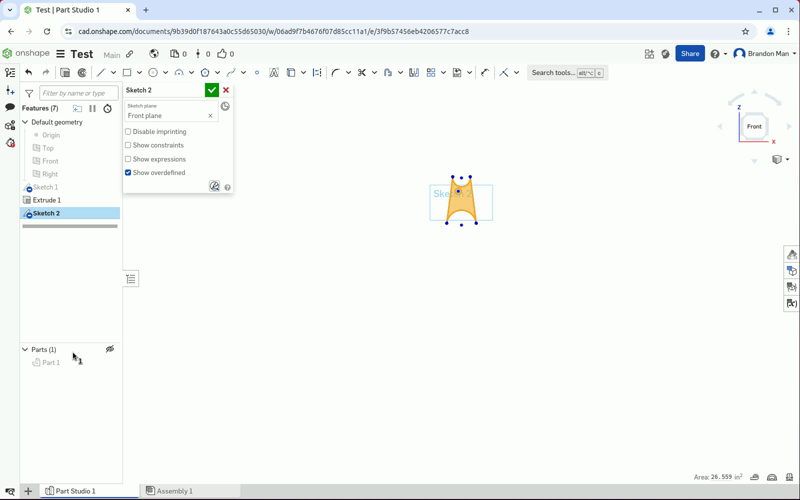
key(shift+y)
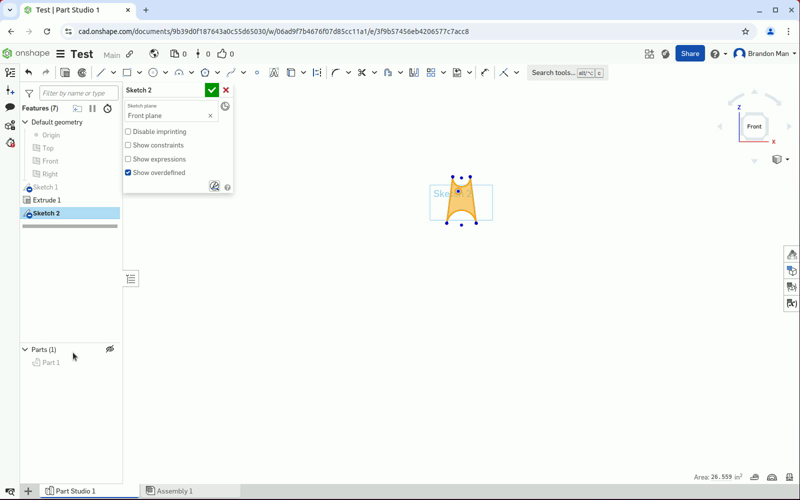
key(shift+e)
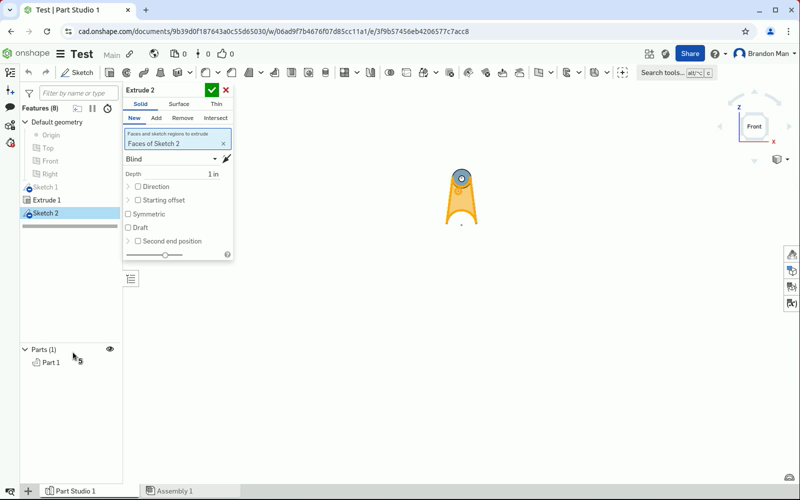
mouse_move(143, 106)
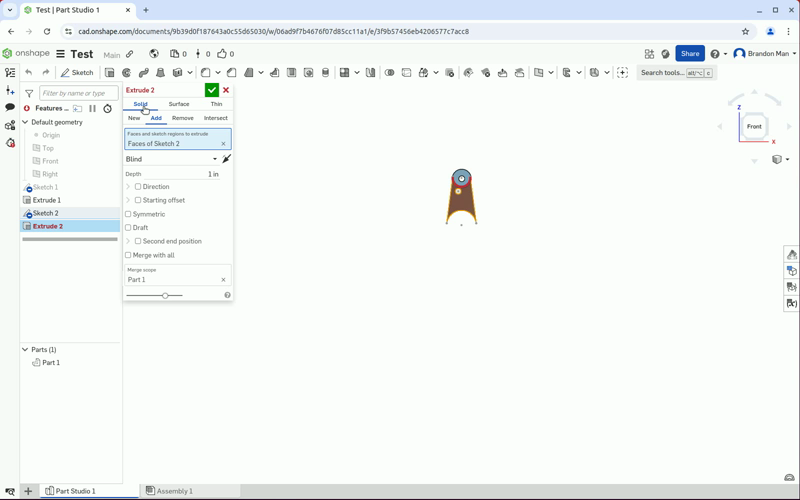
click(143, 106)
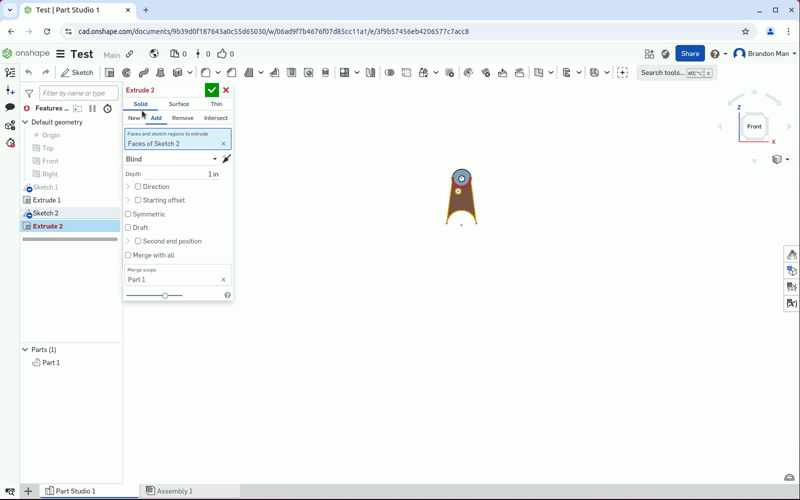
mouse_move(137, 120)
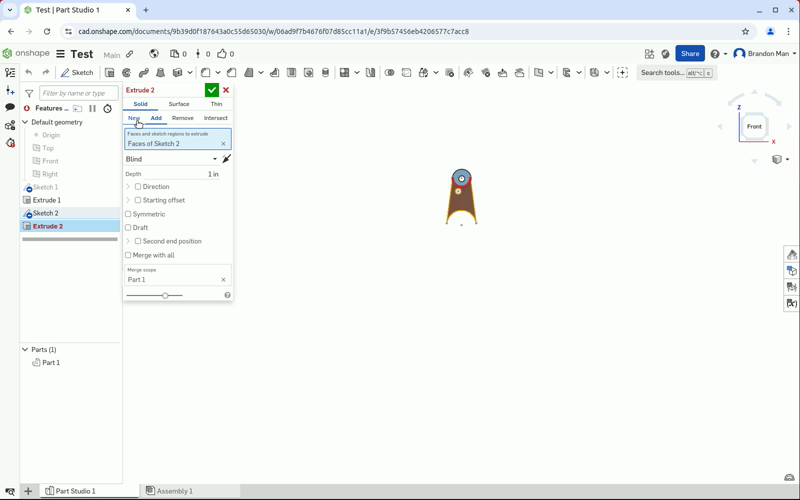
click(137, 120)
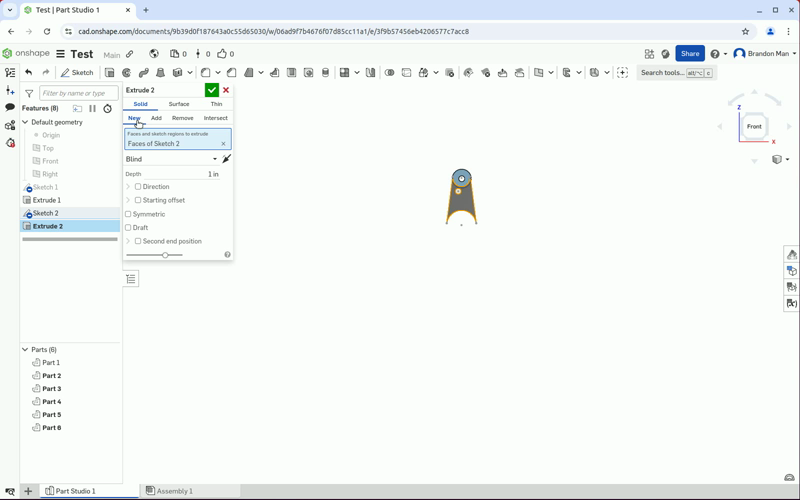
key(tab, 4)
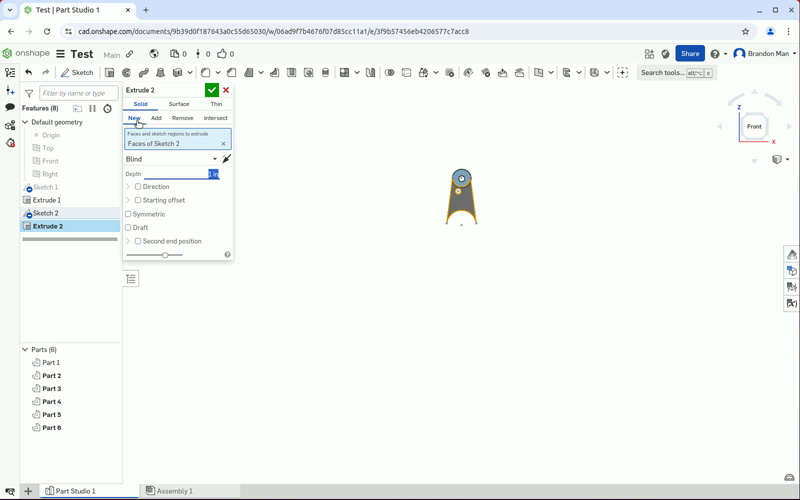
text(0.481)
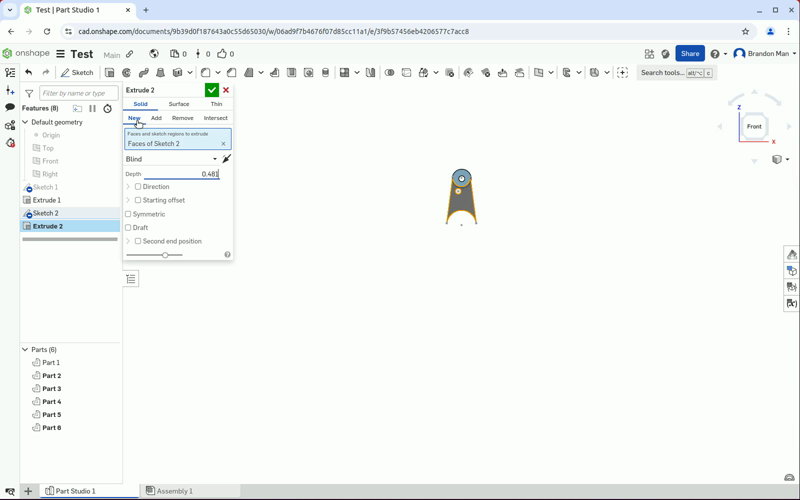
key(enter)
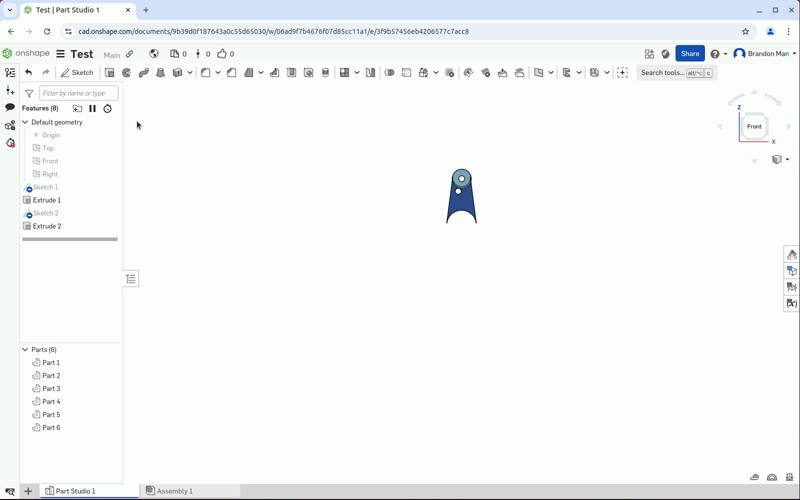
key(shift+h)
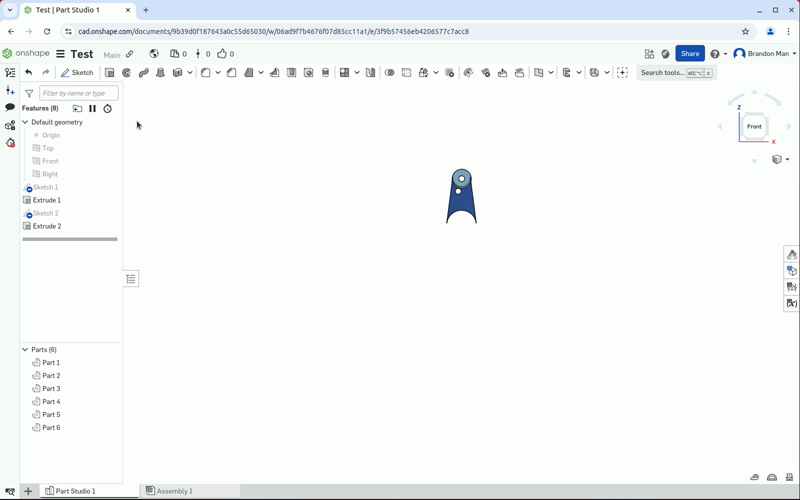
key(shift+h)
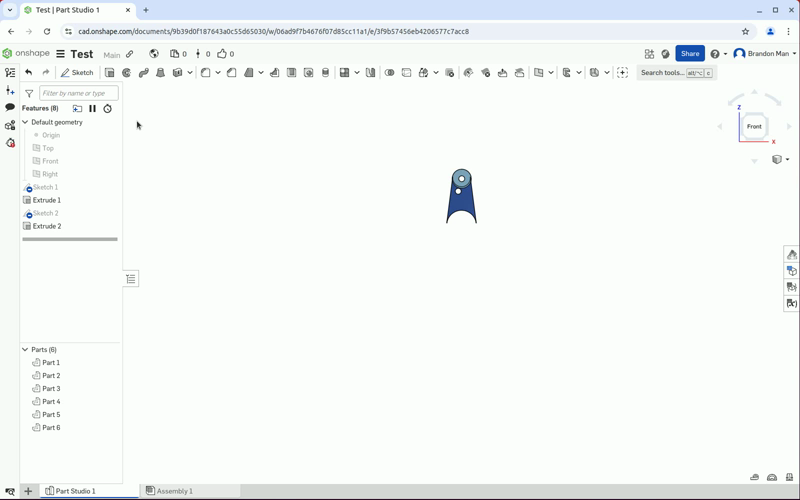
mouse_move(73, 189)
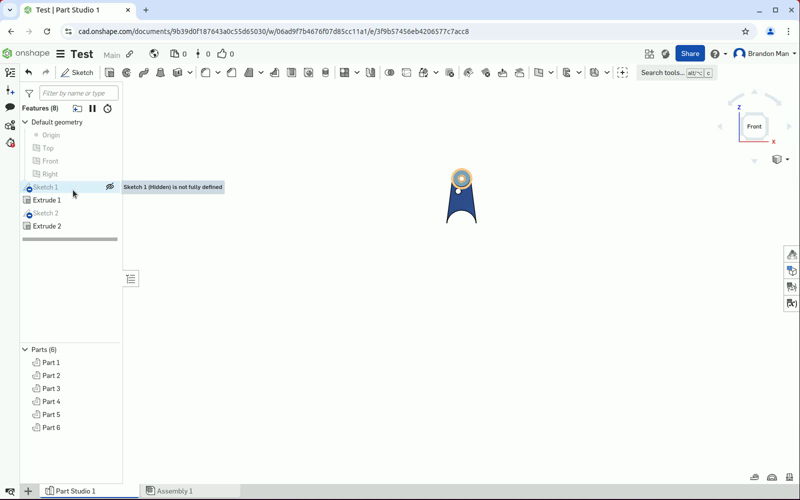
click(73, 189)
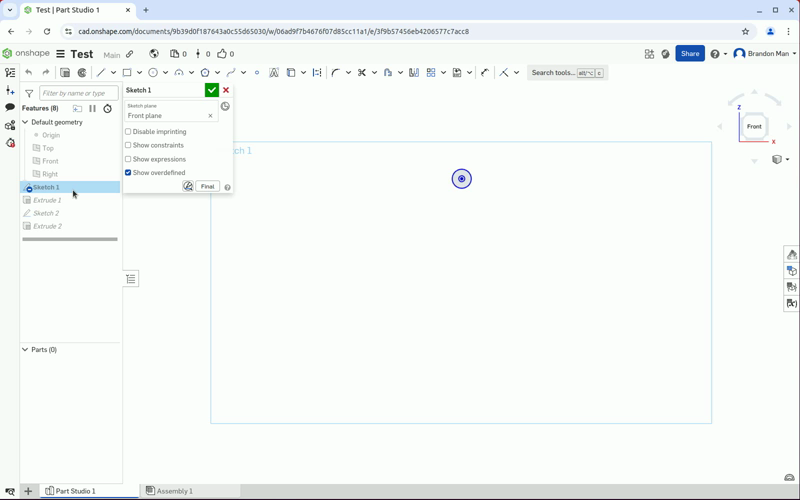
mouse_move(229, 92)
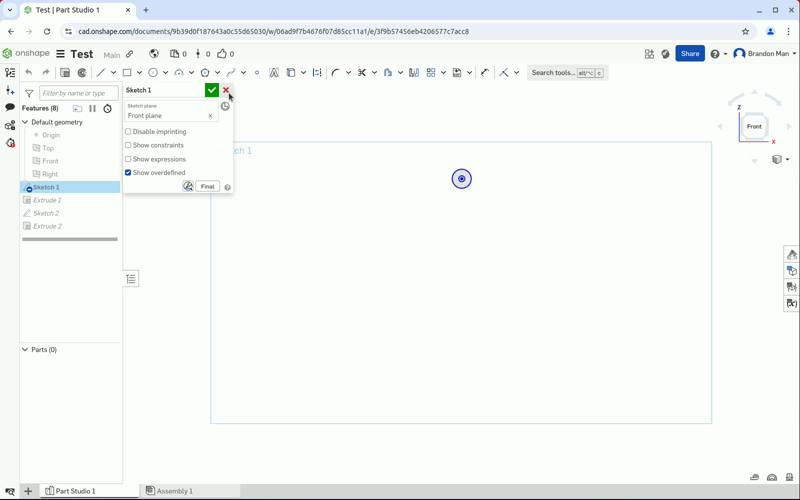
click(229, 92)
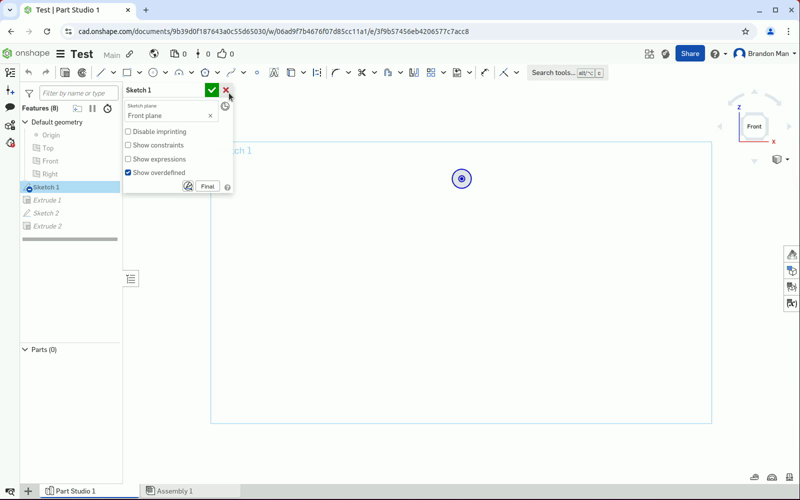
key(shift+s)
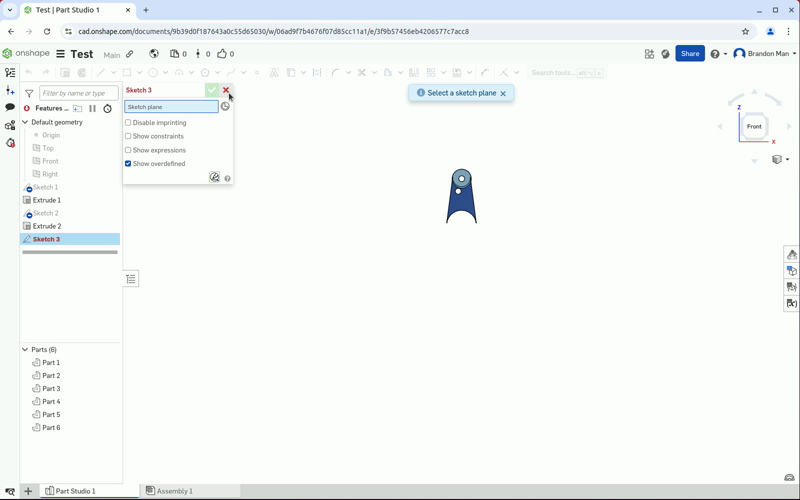
mouse_move(73, 163)
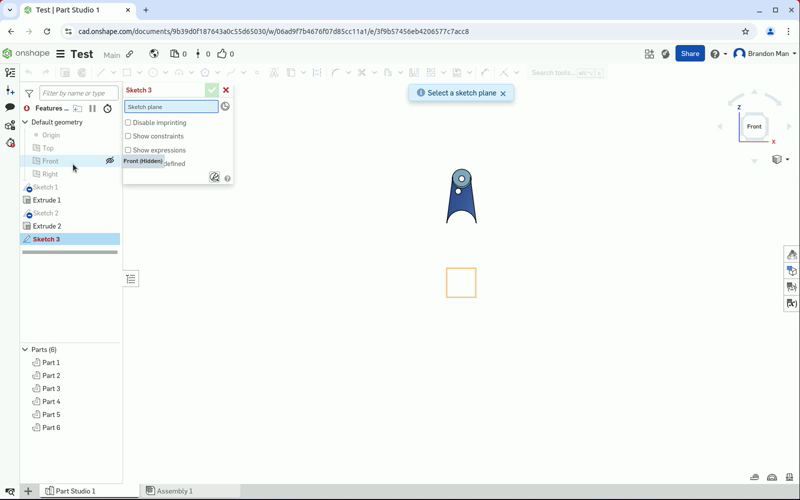
click(73, 163)
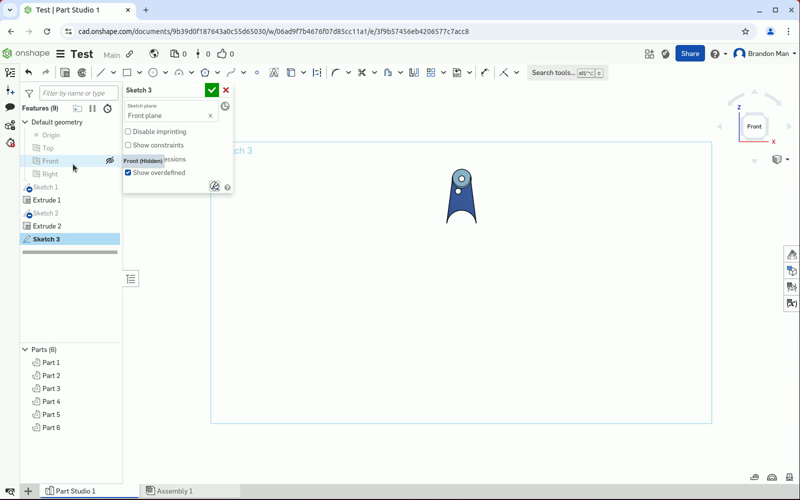
mouse_move(73, 352)
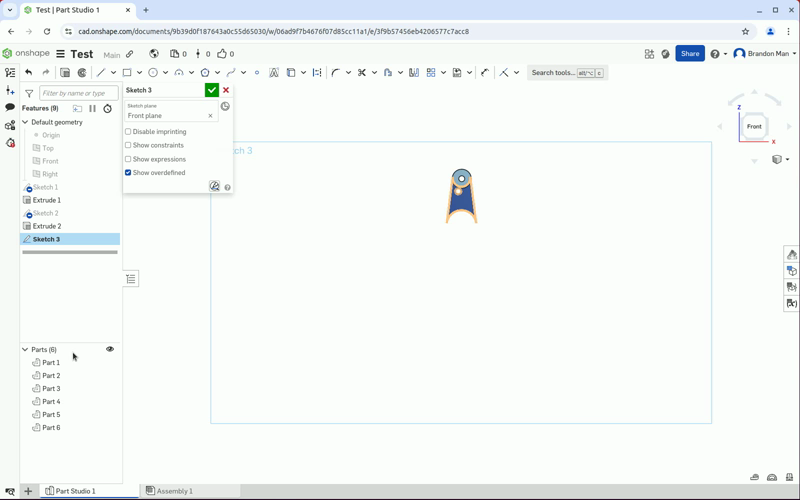
key(y)
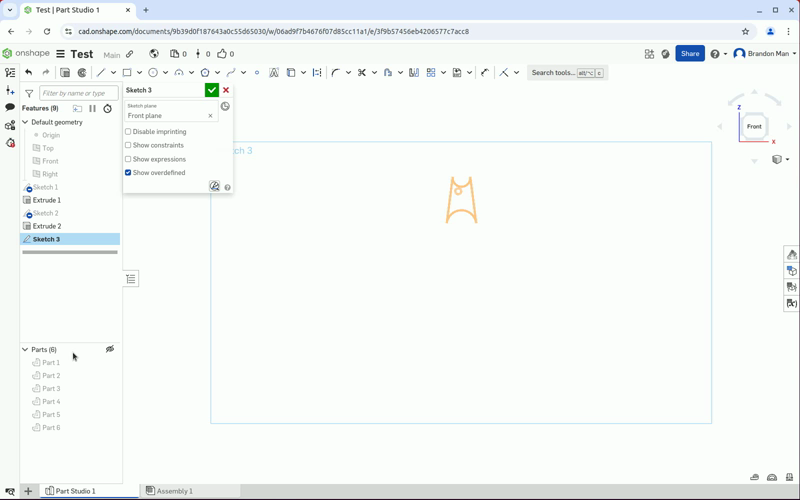
key(c)
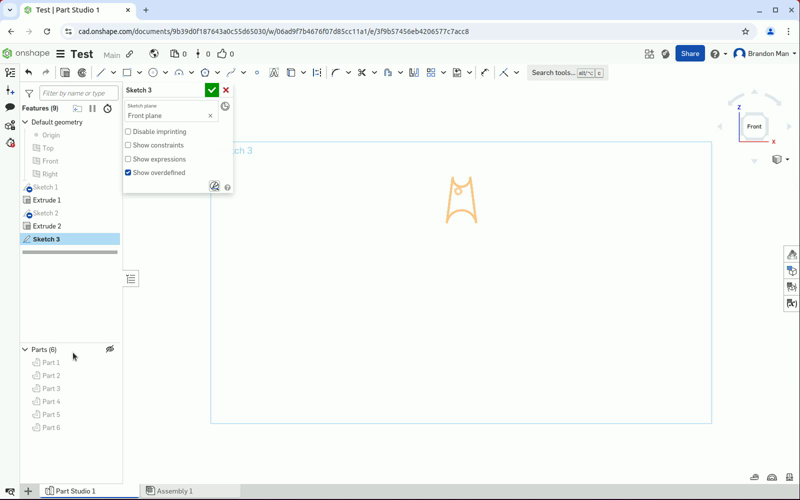
key_down(shift)
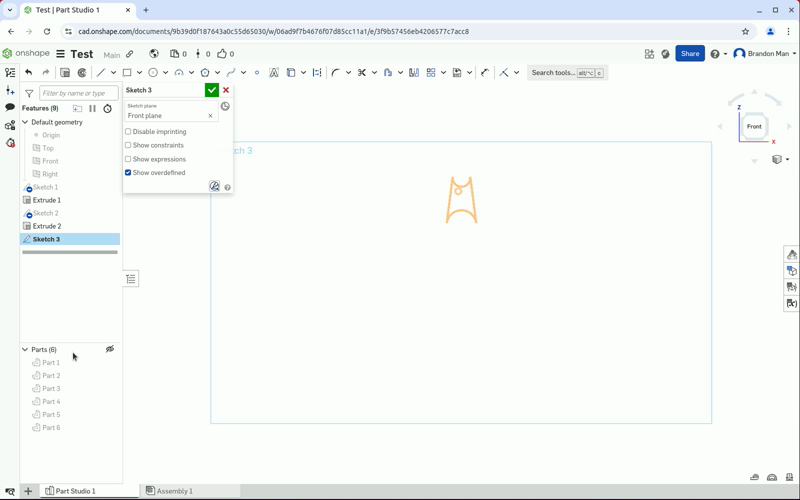
mouse_move(461, 225)
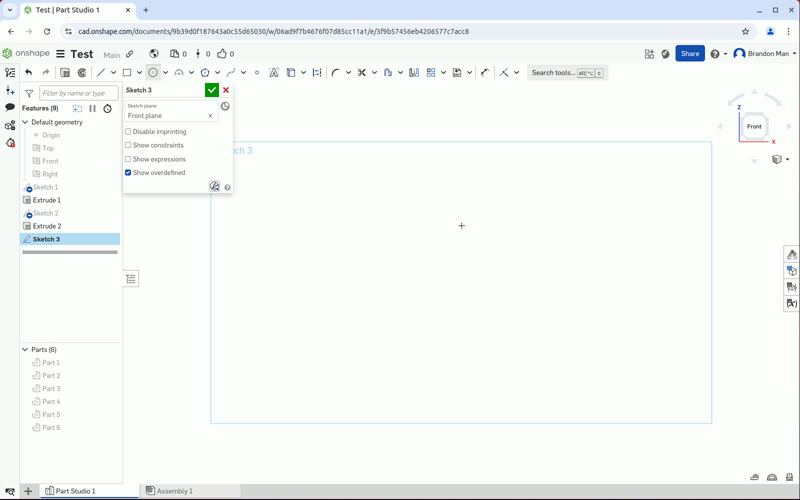
click(461, 225)
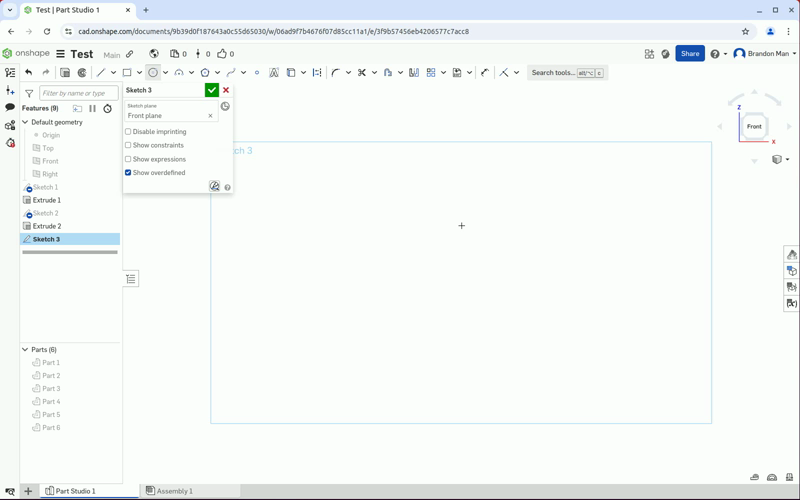
key_up(shift)
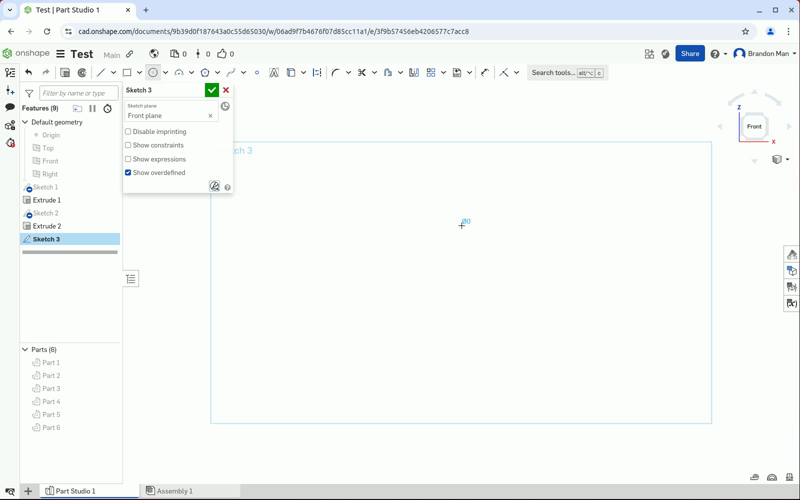
mouse_move(477, 225)
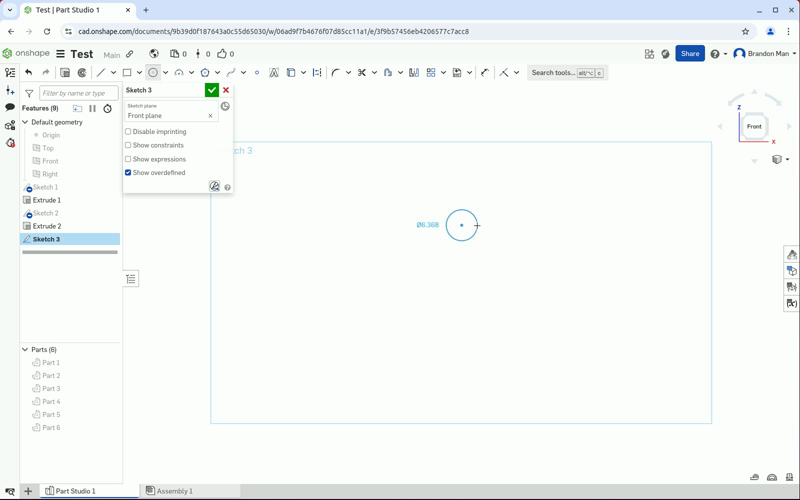
click(477, 225)
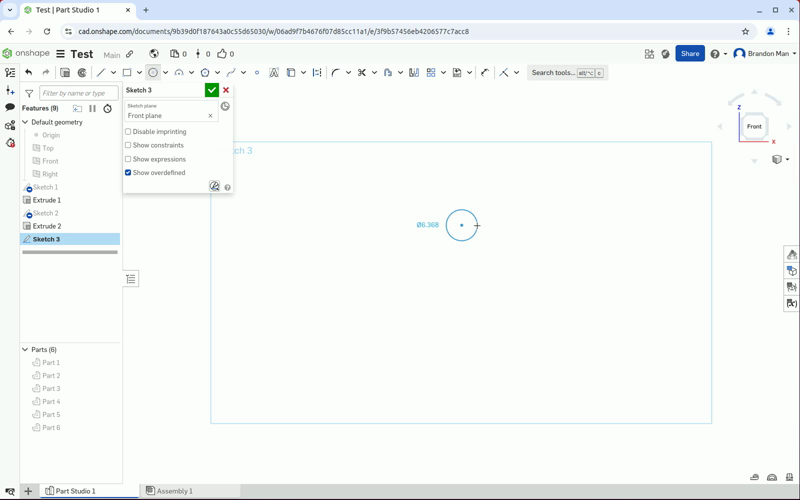
key(esc)
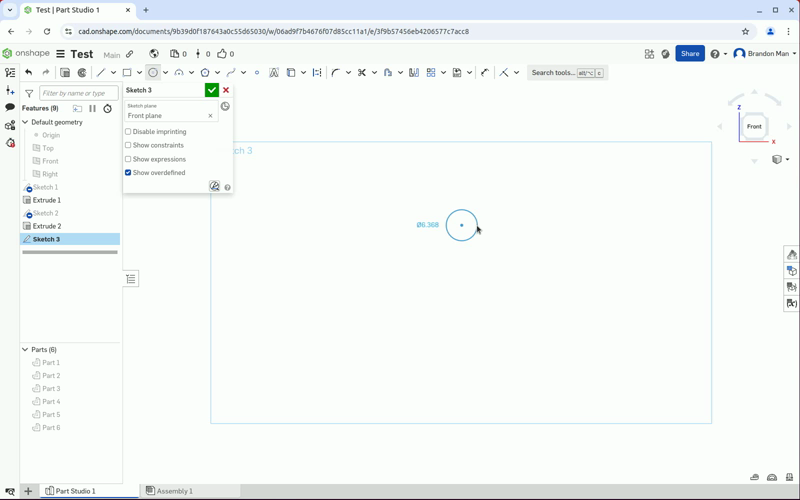
key(c)
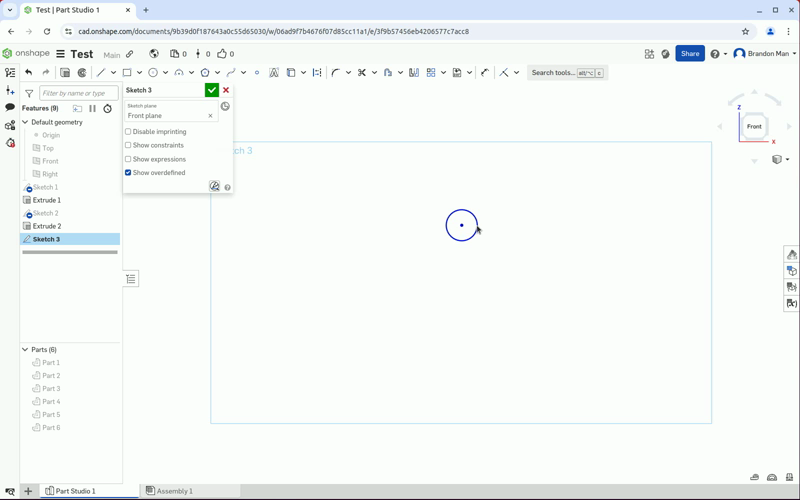
key_down(shift)
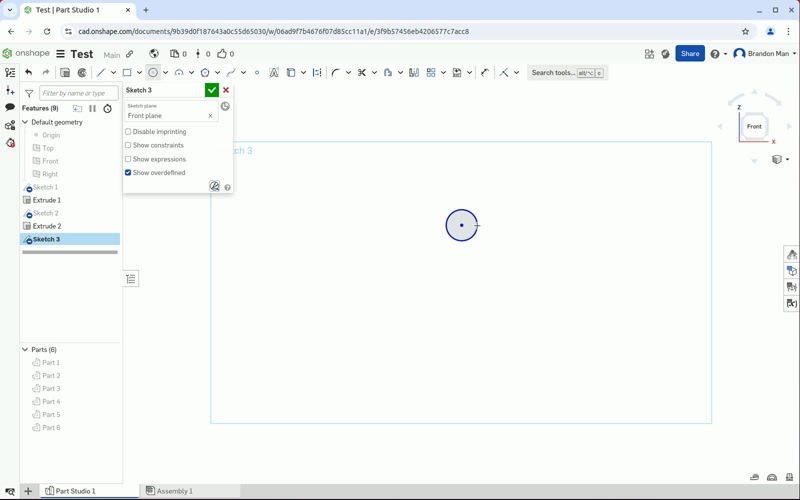
mouse_move(461, 225)
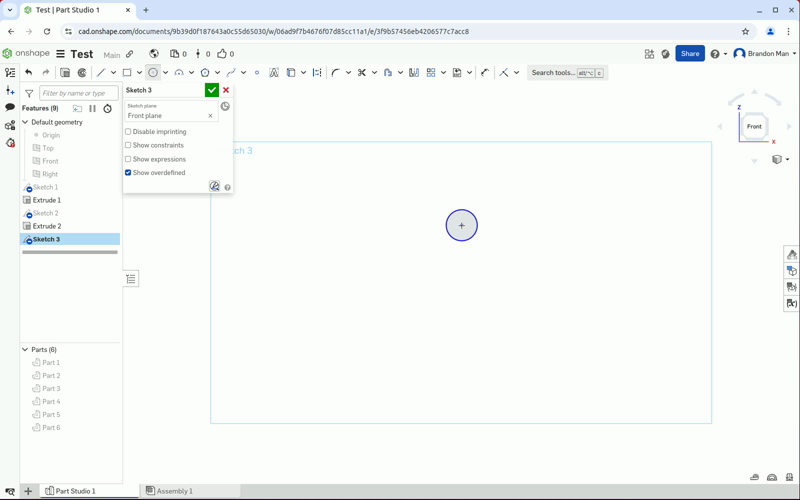
click(461, 225)
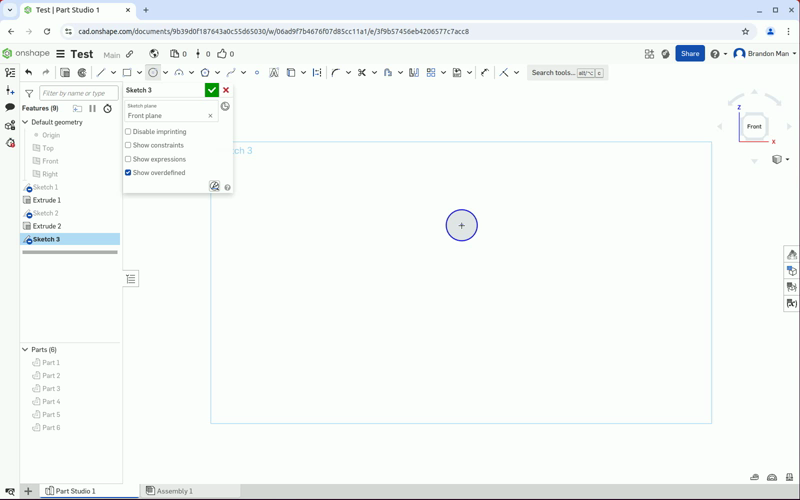
key_up(shift)
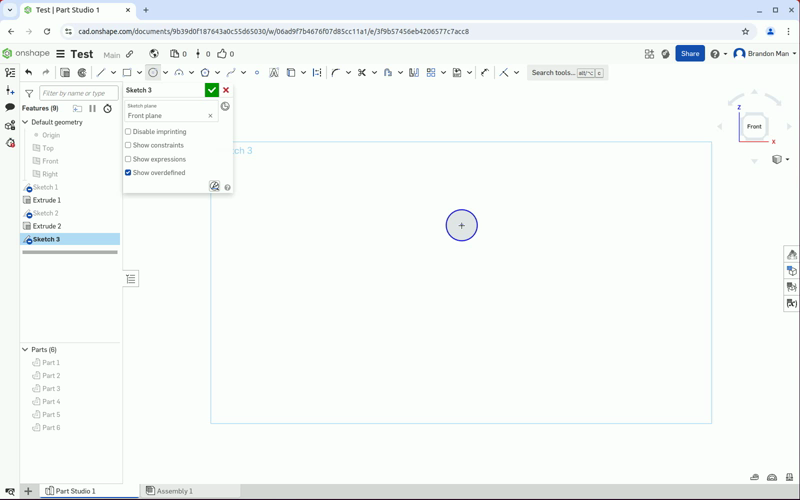
mouse_move(465, 225)
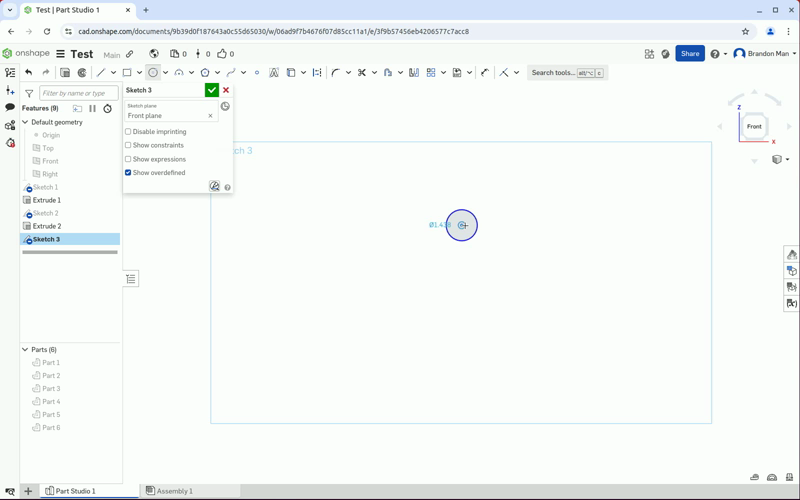
scroll(6)
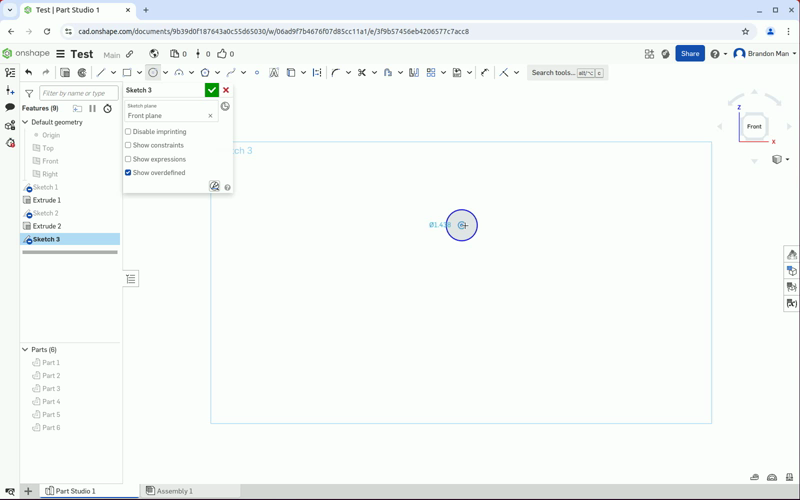
scroll(6)
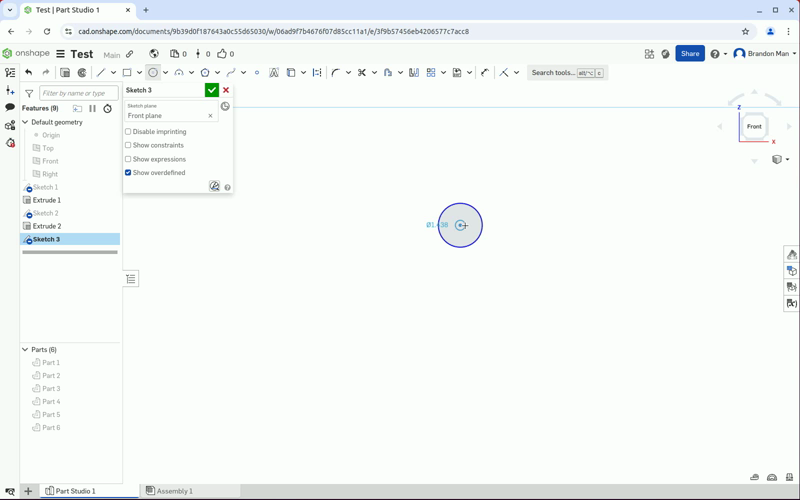
scroll(6)
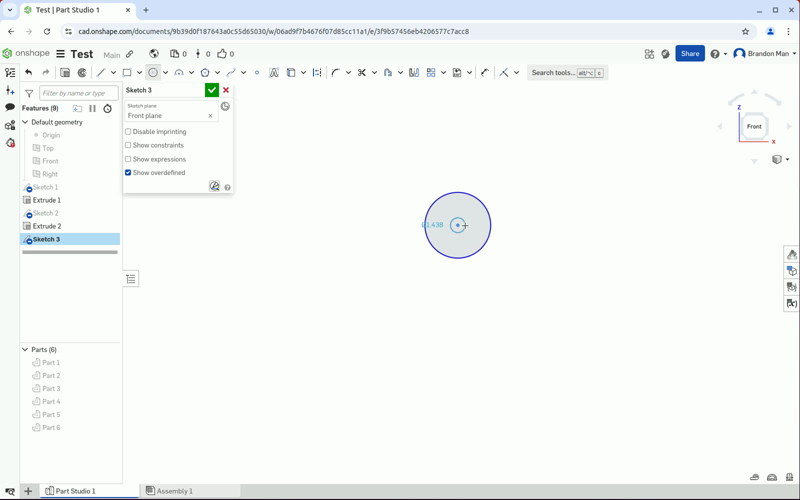
scroll(6)
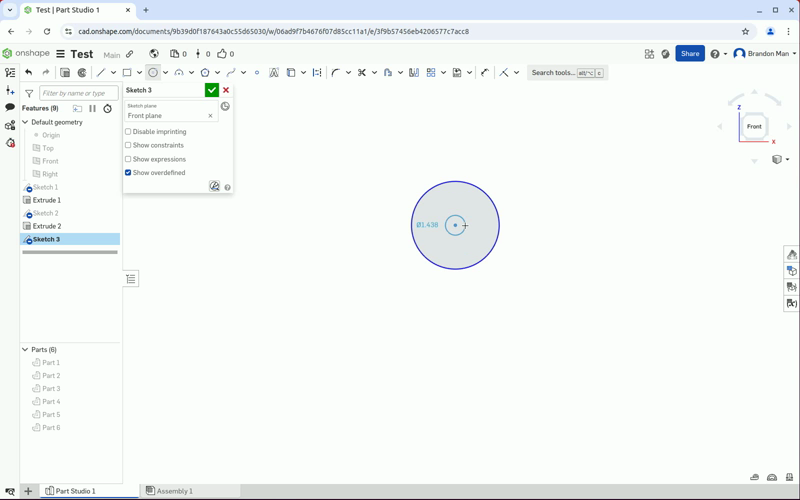
scroll(6)
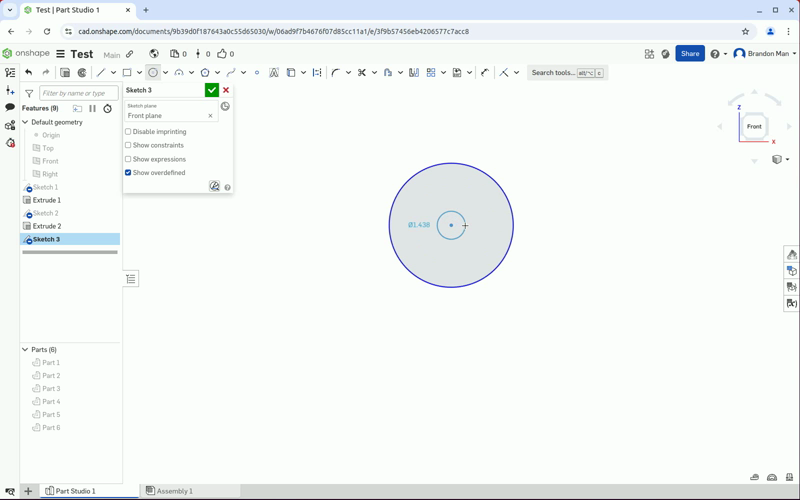
scroll(6)
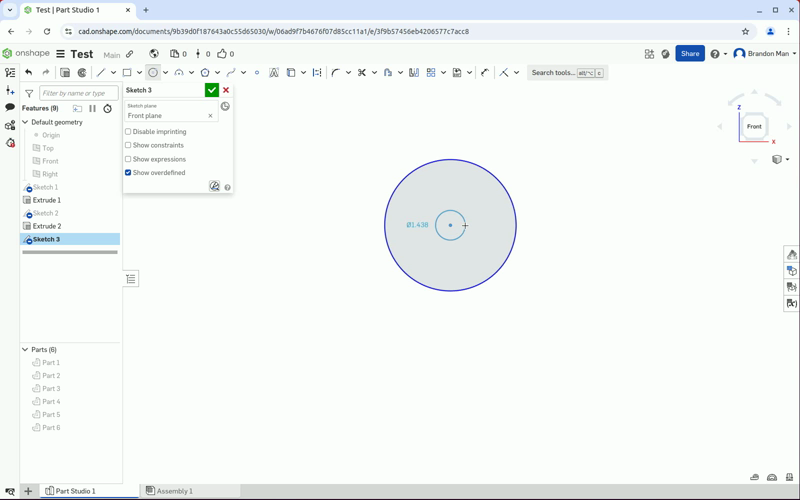
scroll(6)
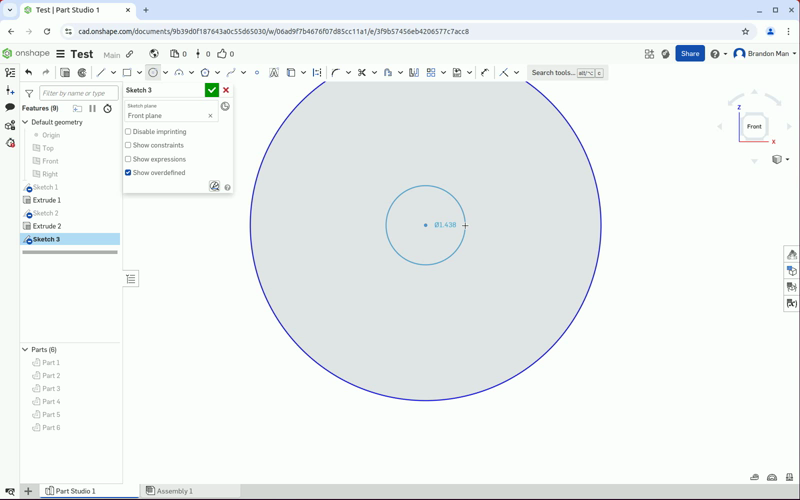
click(465, 225)
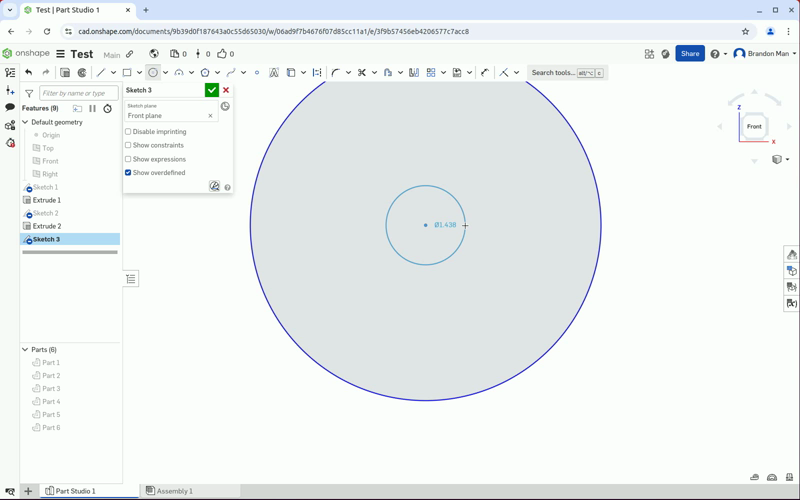
scroll(-6)
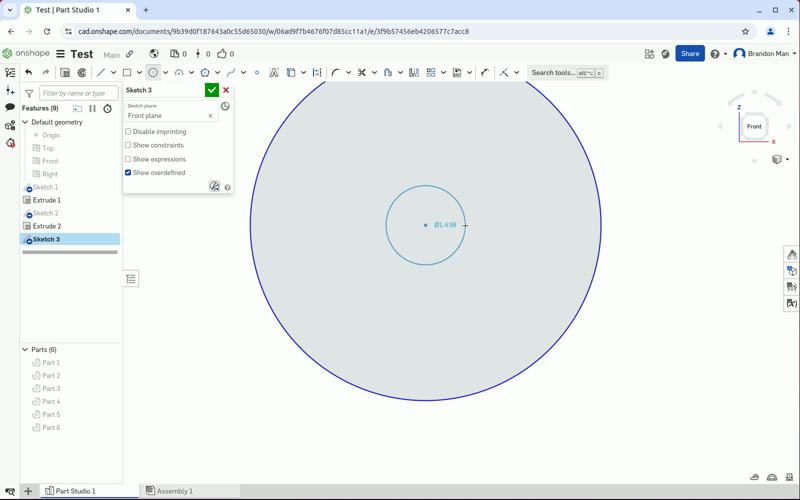
scroll(-6)
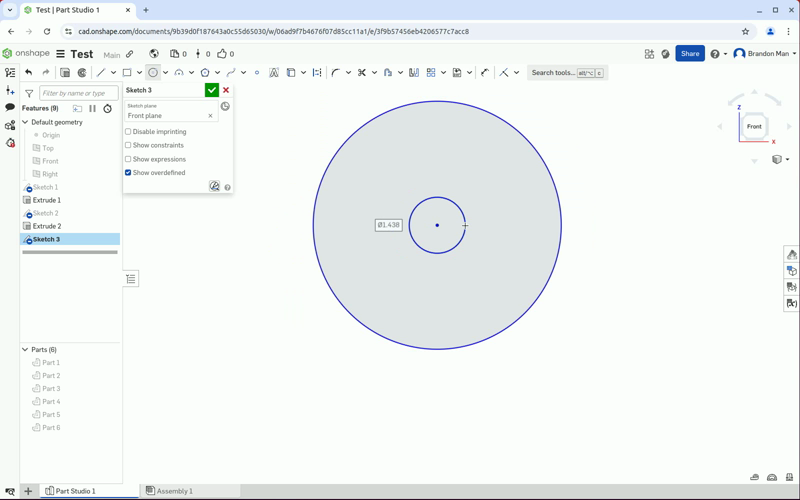
scroll(-6)
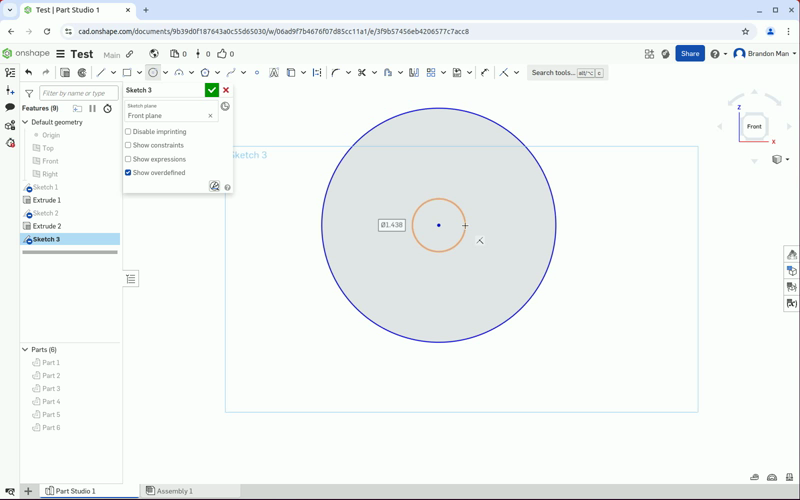
scroll(-6)
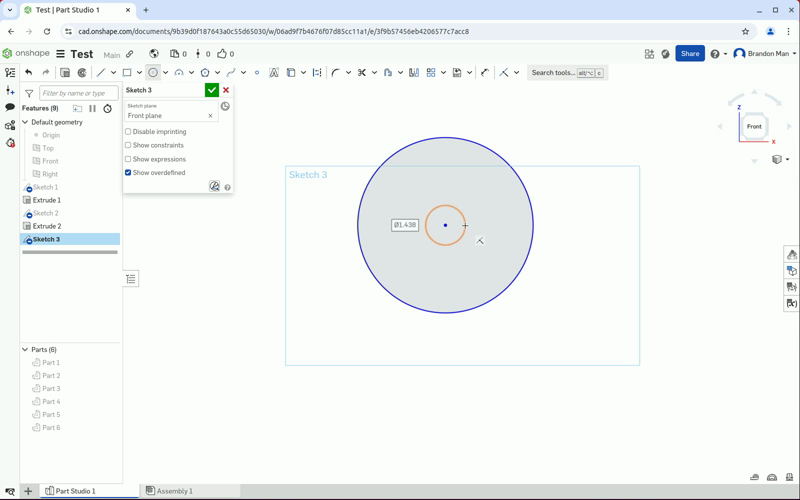
scroll(-6)
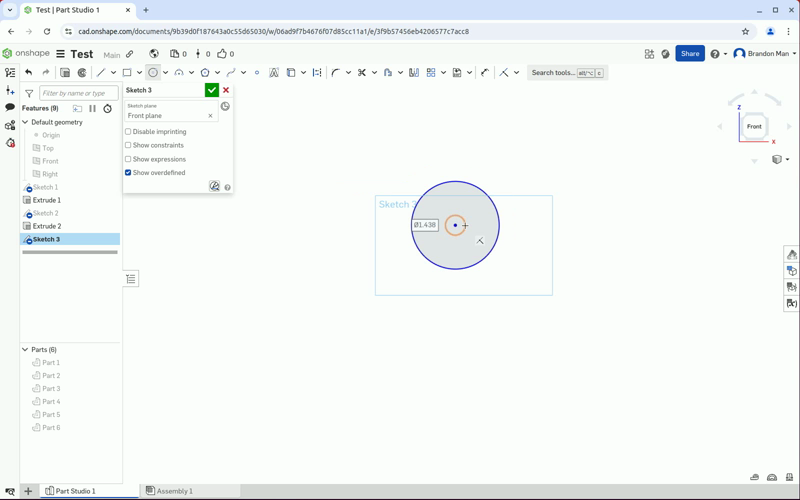
scroll(-6)
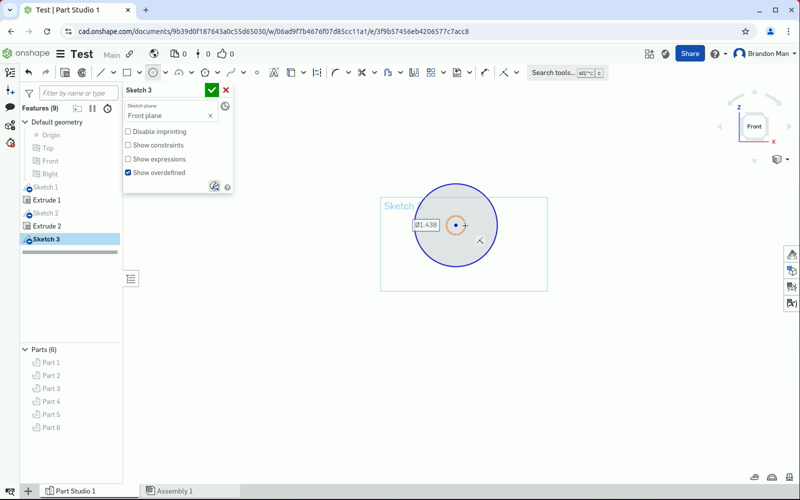
scroll(-6)
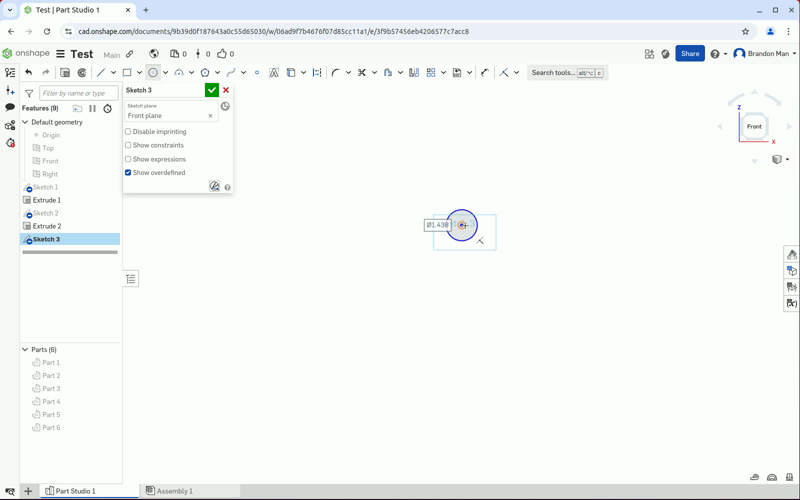
key(esc)
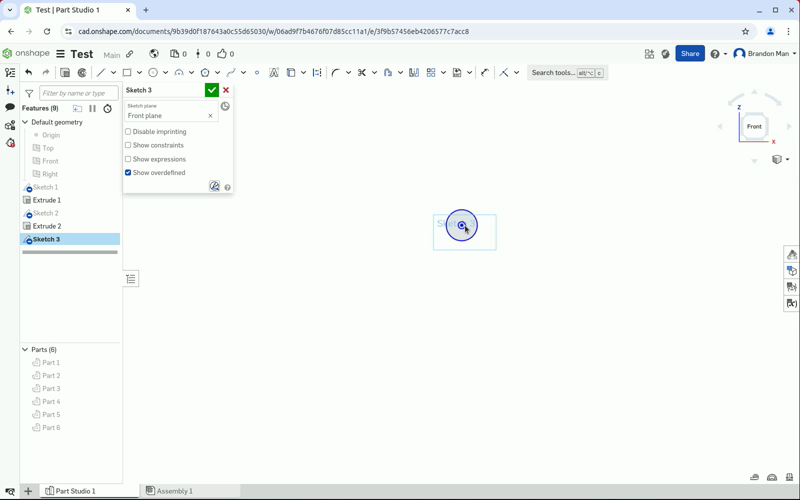
mouse_move(461, 229)
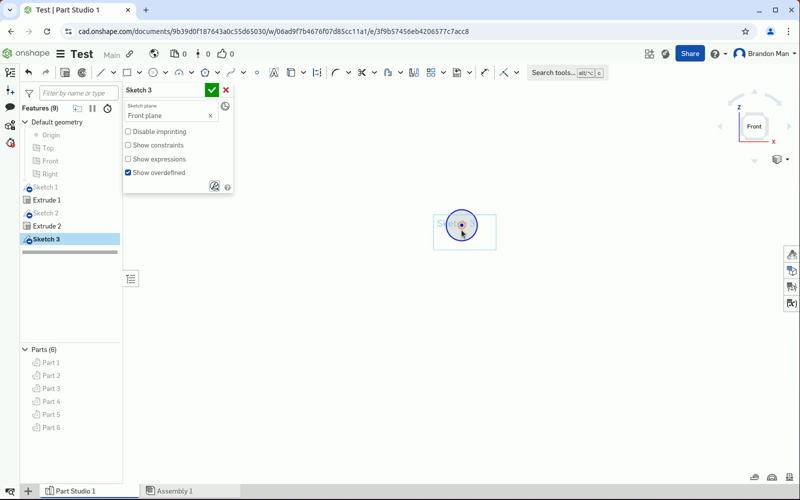
scroll(6)
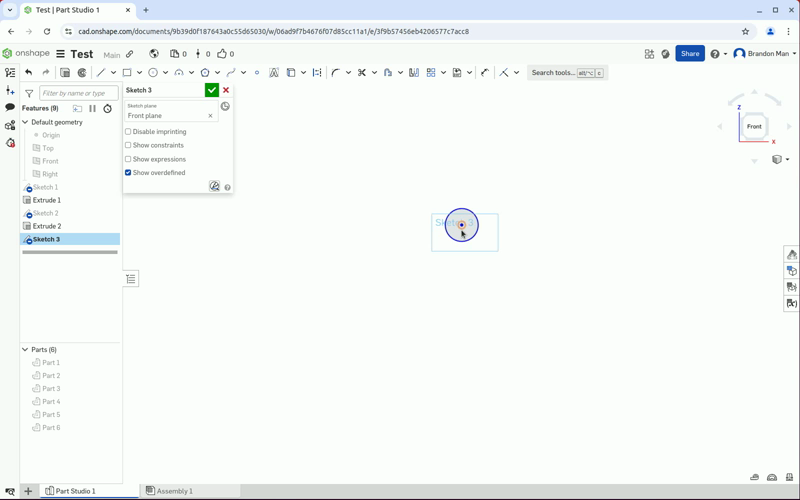
scroll(6)
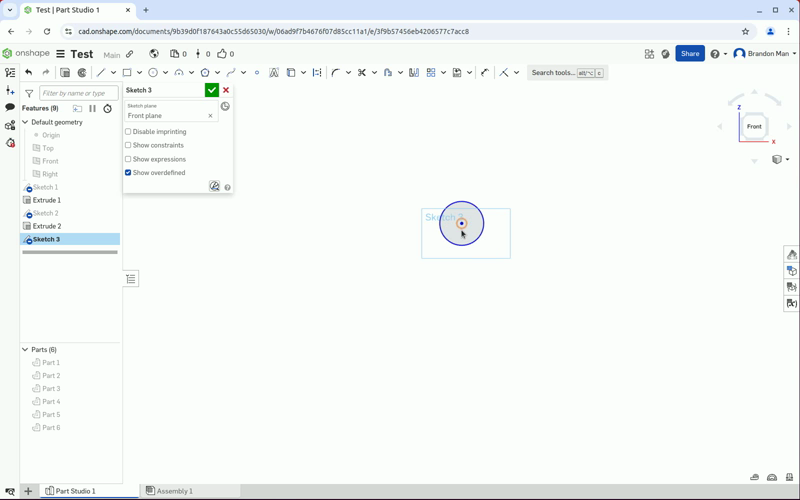
scroll(6)
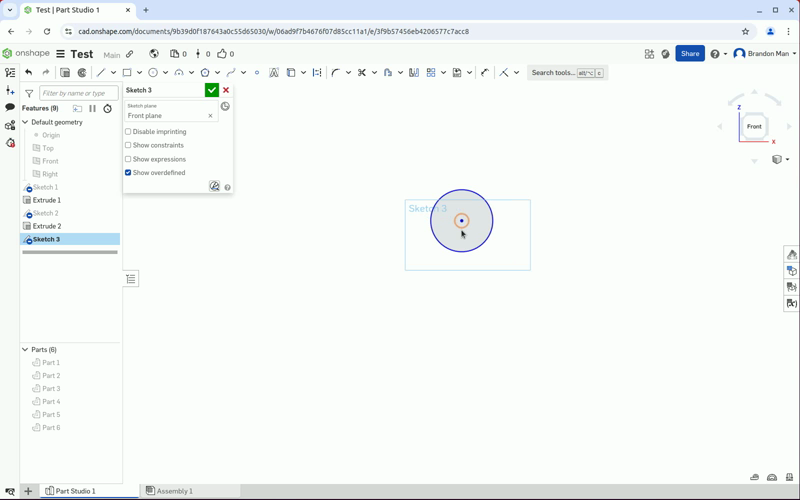
scroll(6)
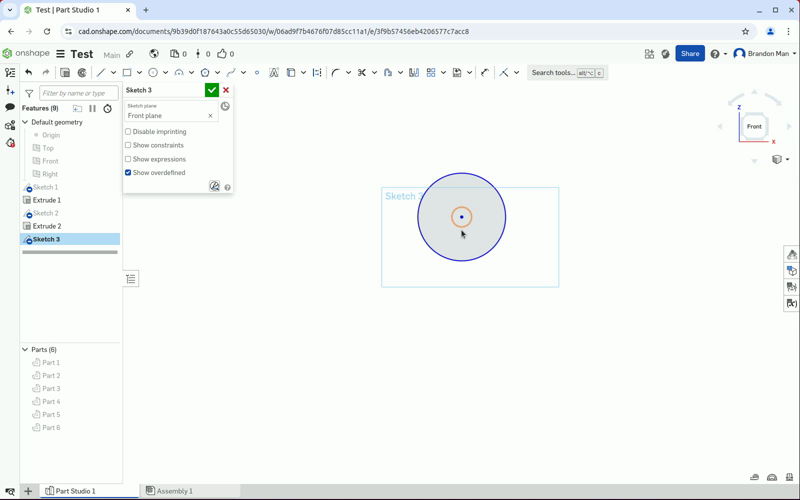
scroll(6)
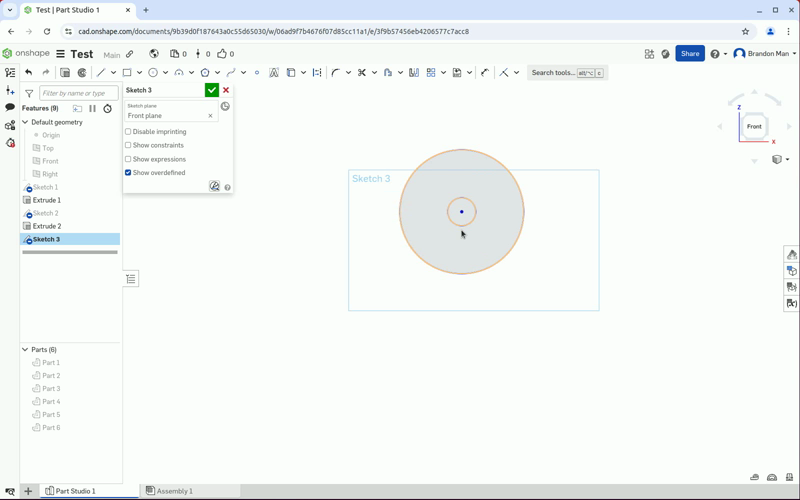
scroll(6)
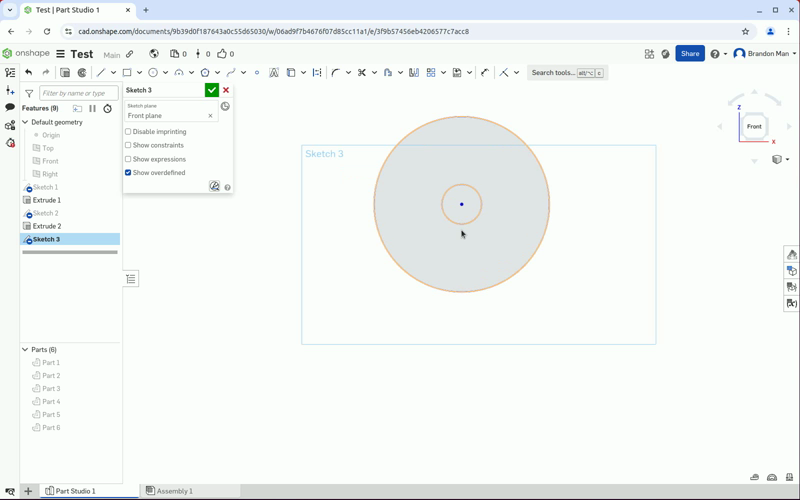
scroll(6)
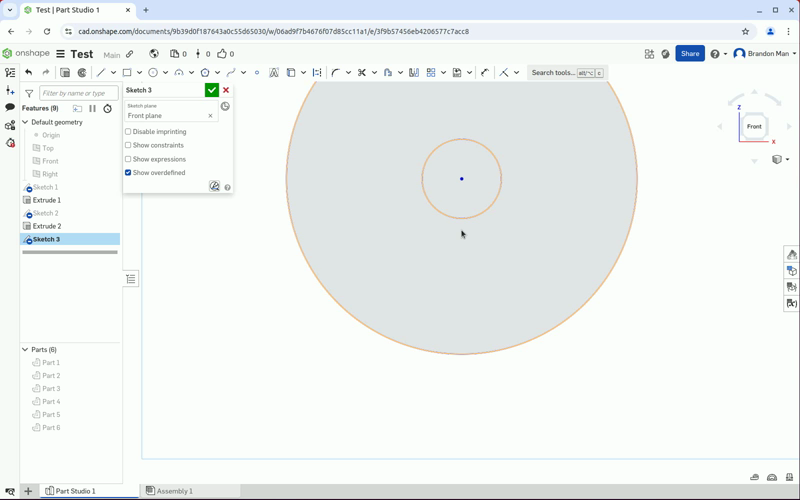
click(461, 229)
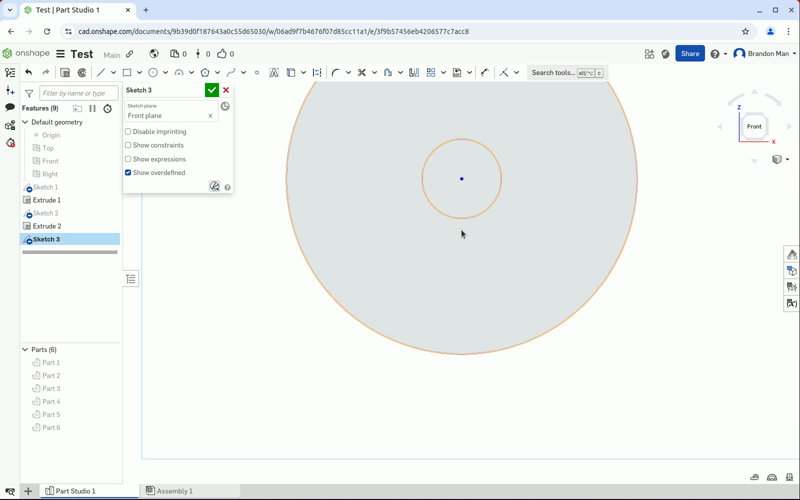
scroll(-6)
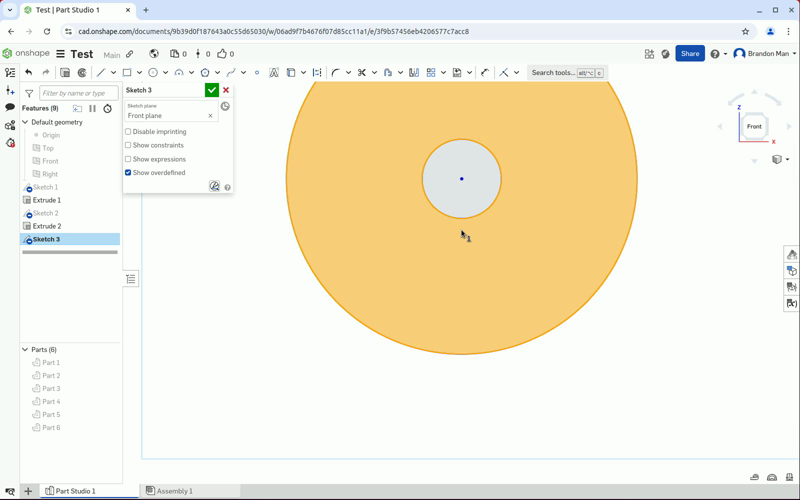
scroll(-6)
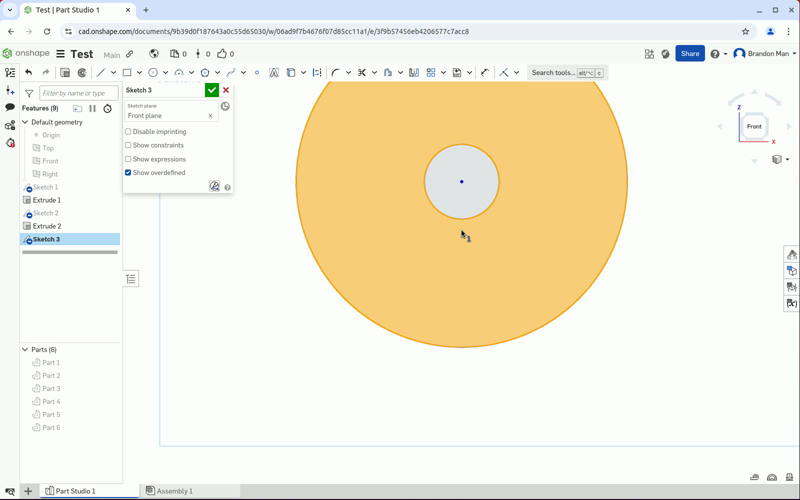
scroll(-6)
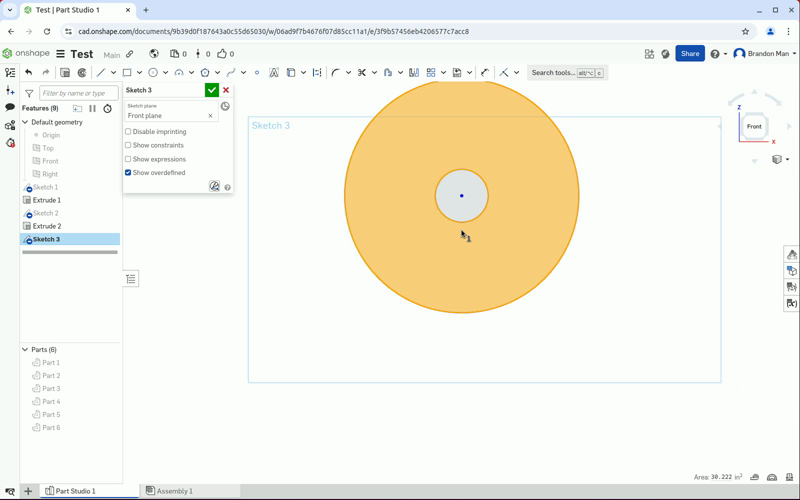
scroll(-6)
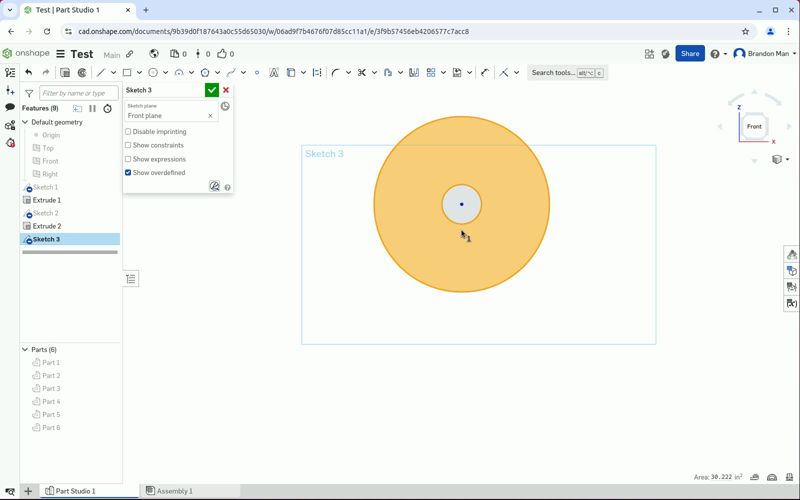
scroll(-6)
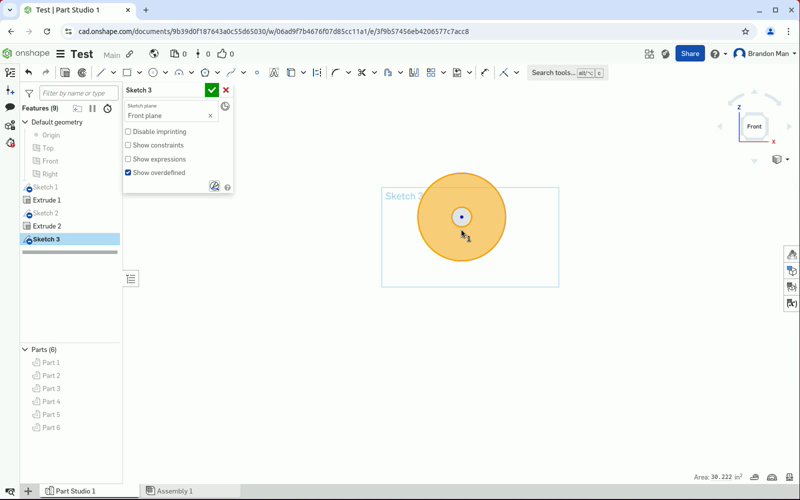
scroll(-6)
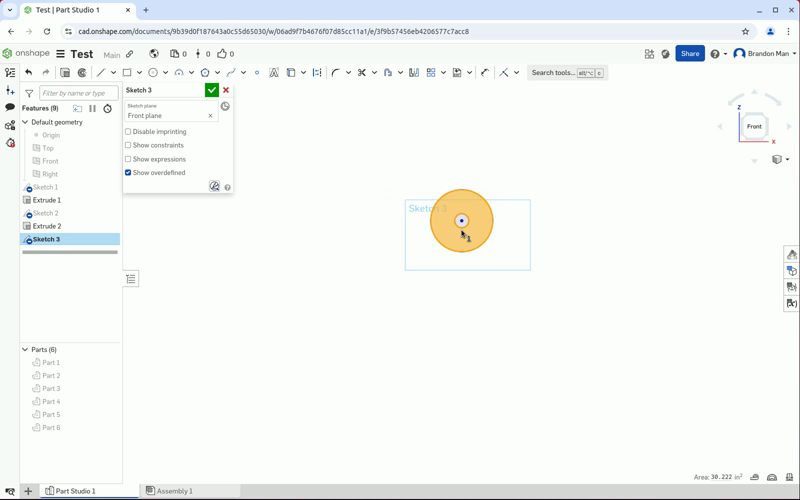
scroll(-6)
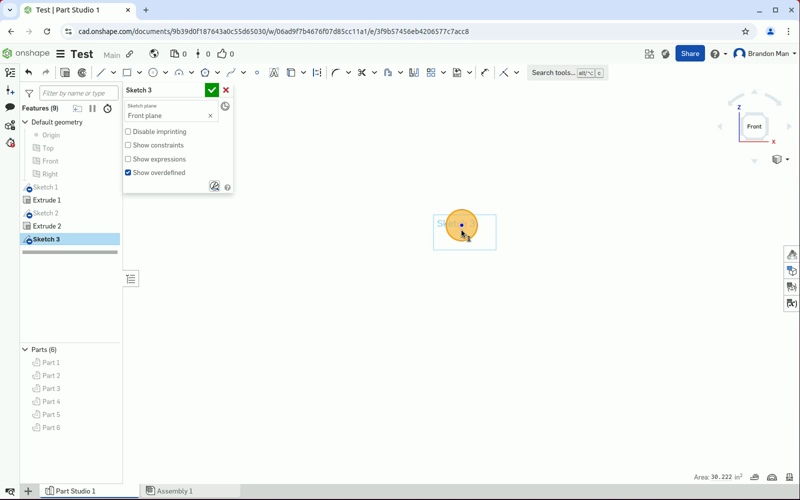
mouse_move(73, 352)
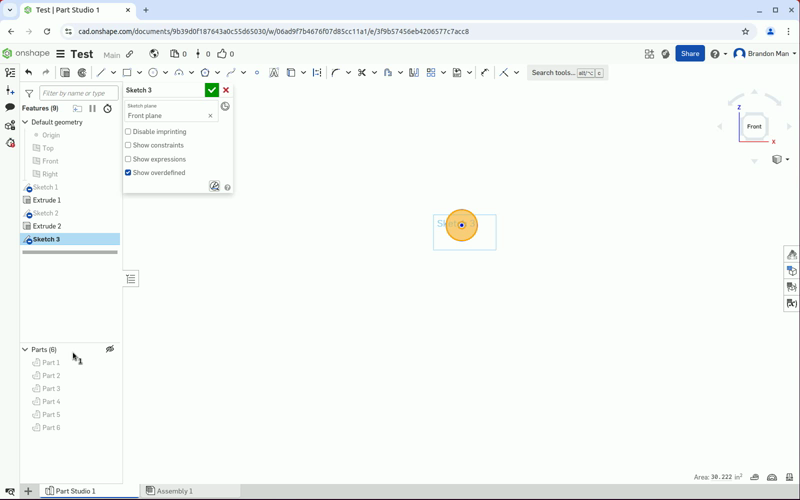
key(shift+y)
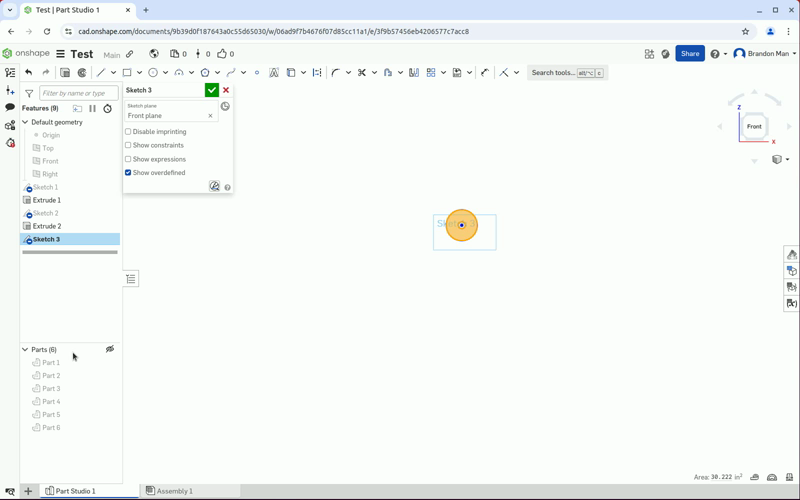
key(shift+e)
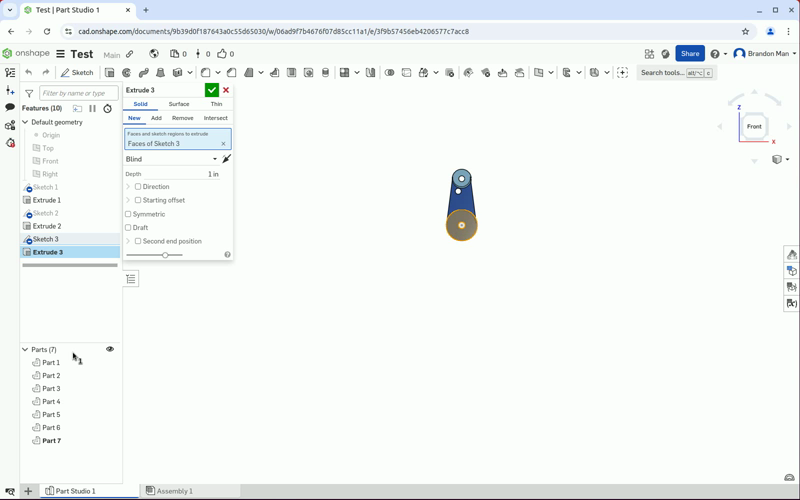
mouse_move(143, 106)
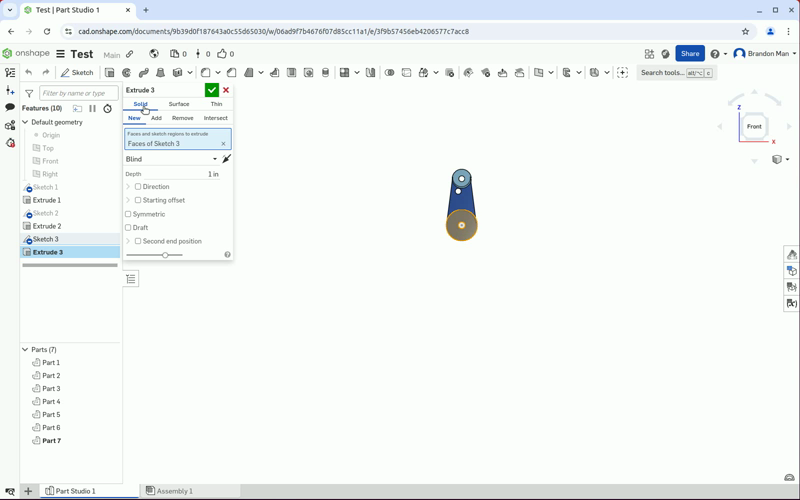
click(143, 106)
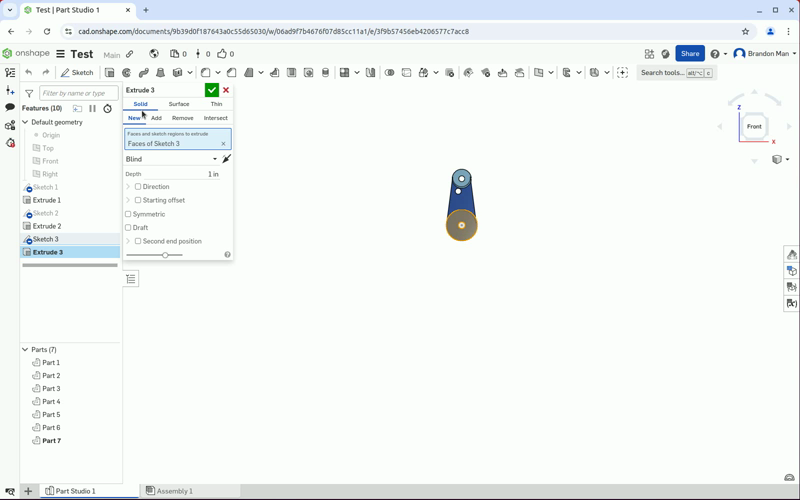
mouse_move(137, 120)
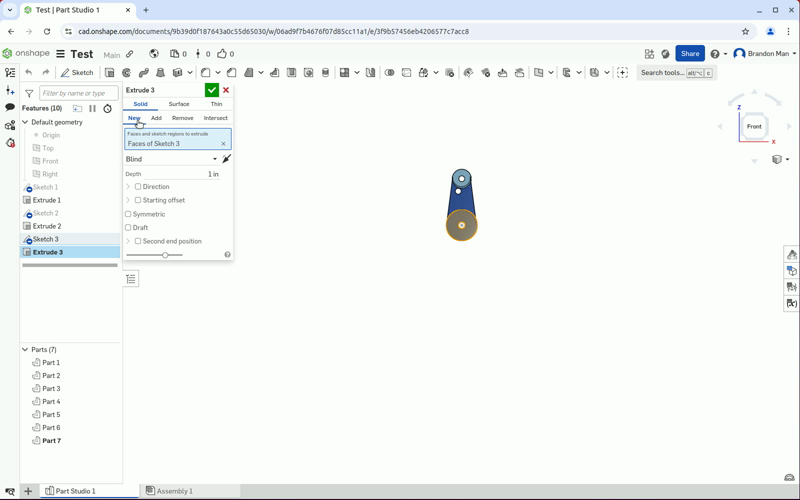
click(137, 120)
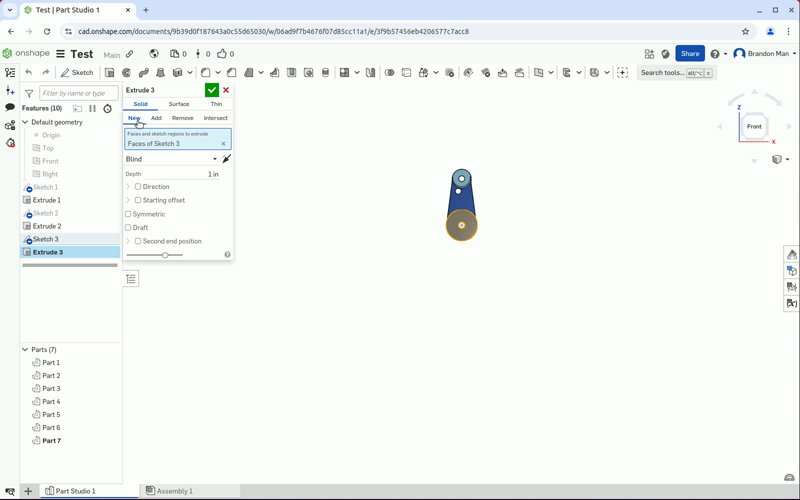
key(tab, 4)
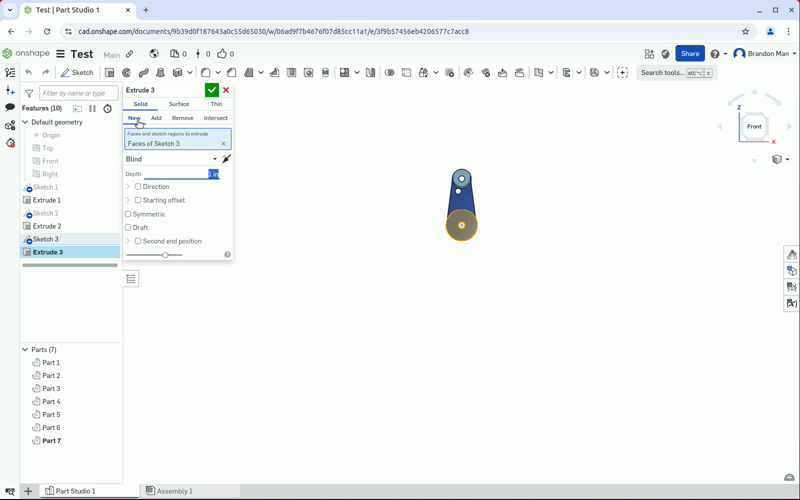
text(0.481)
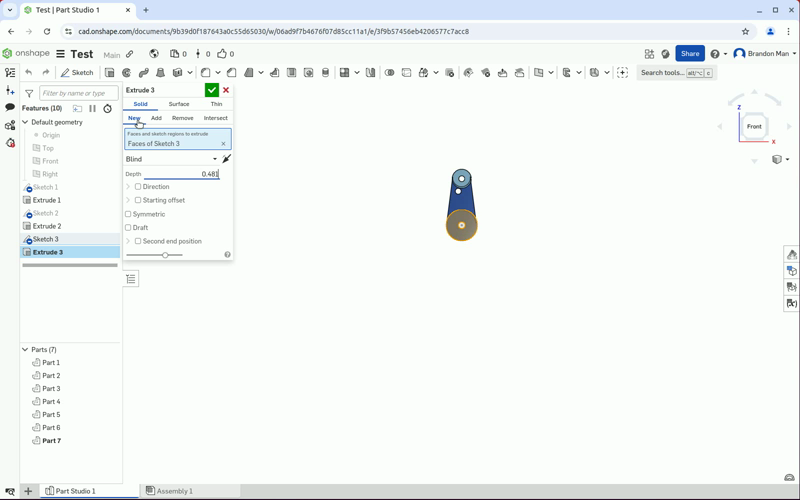
key(enter)
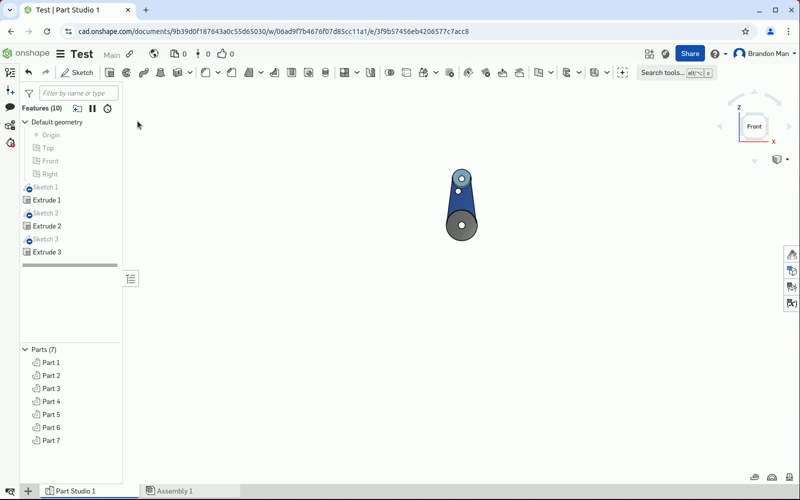
key(shift+h)
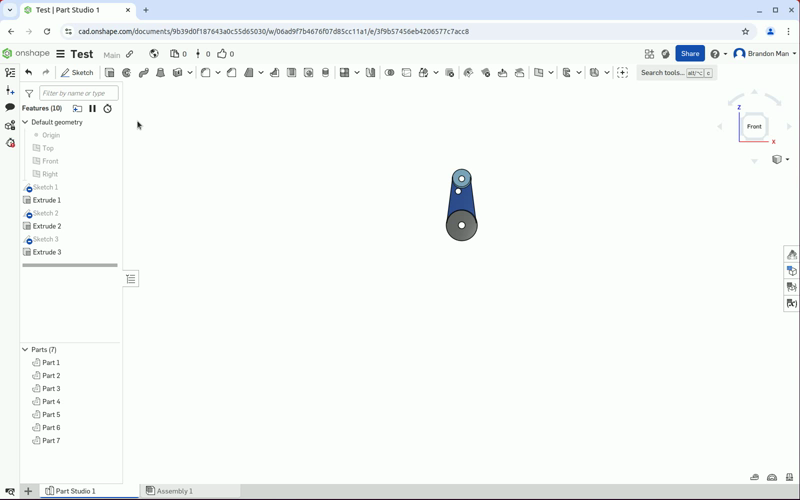
key(shift+h)
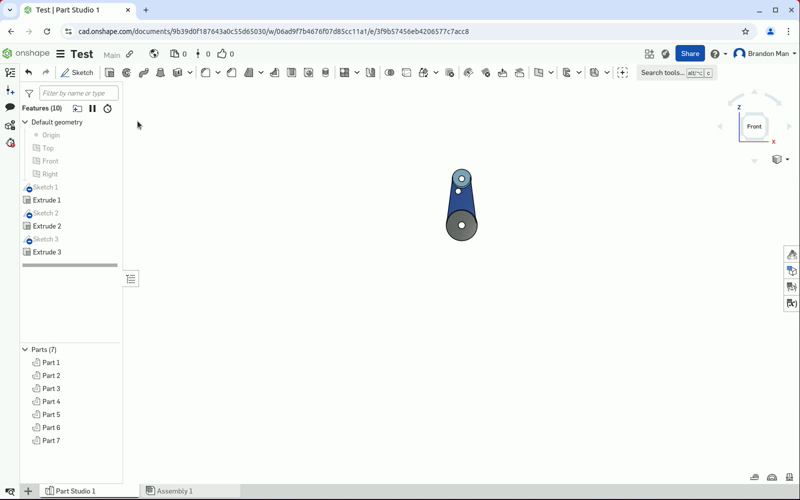
mouse_move(73, 189)
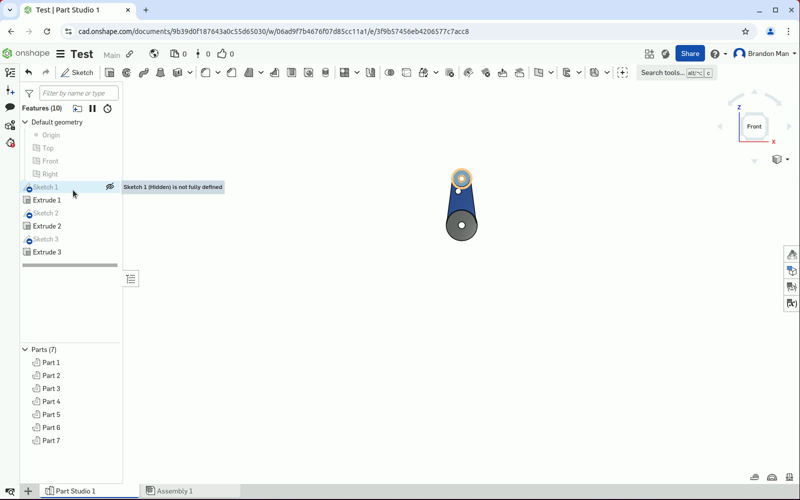
click(73, 189)
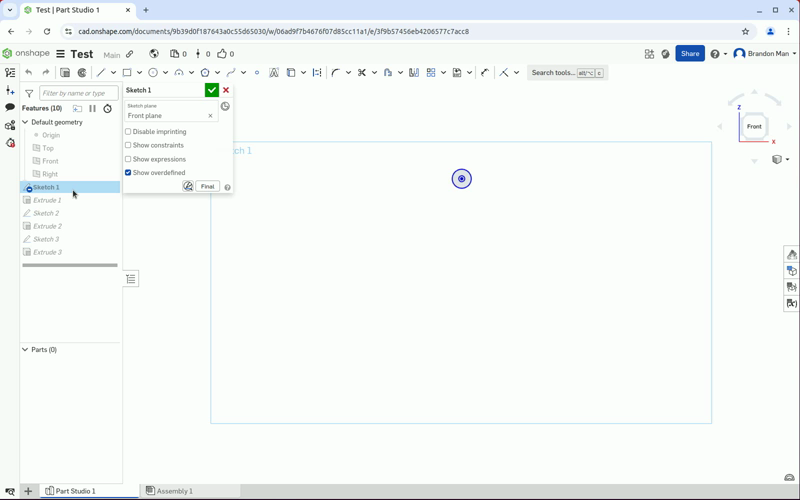
mouse_move(229, 92)
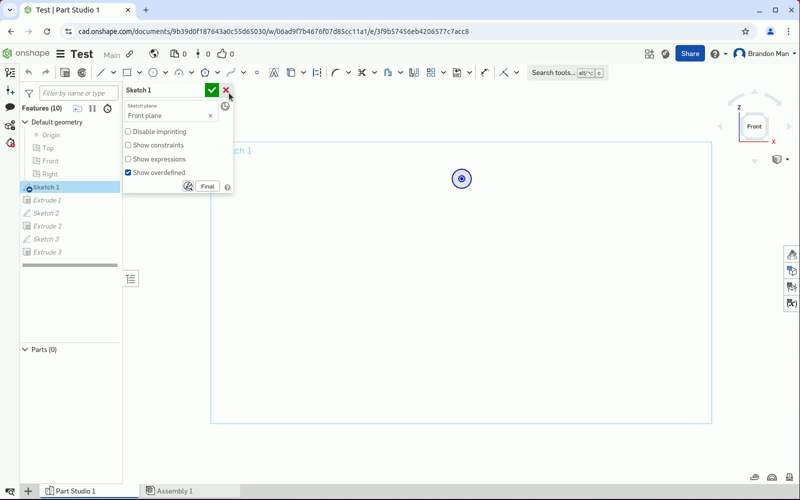
click(229, 92)
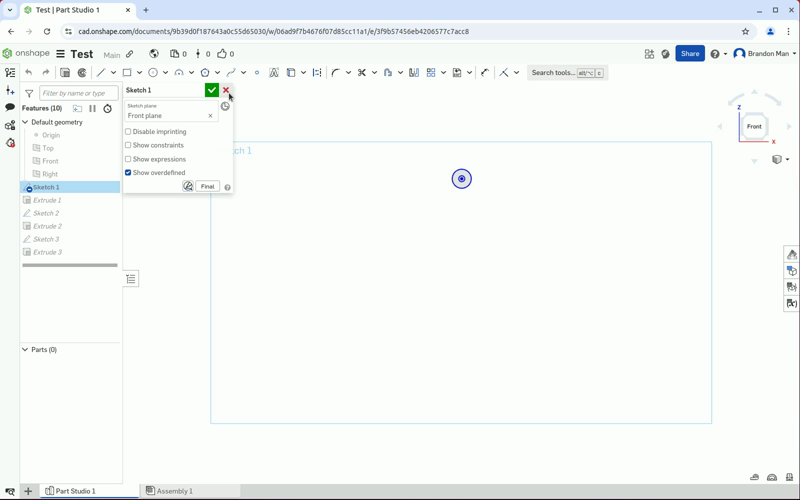
key(shift+s)
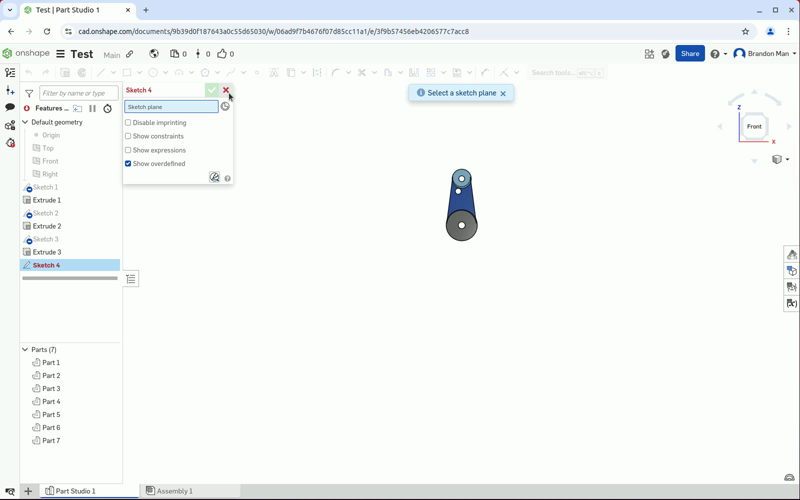
mouse_move(73, 163)
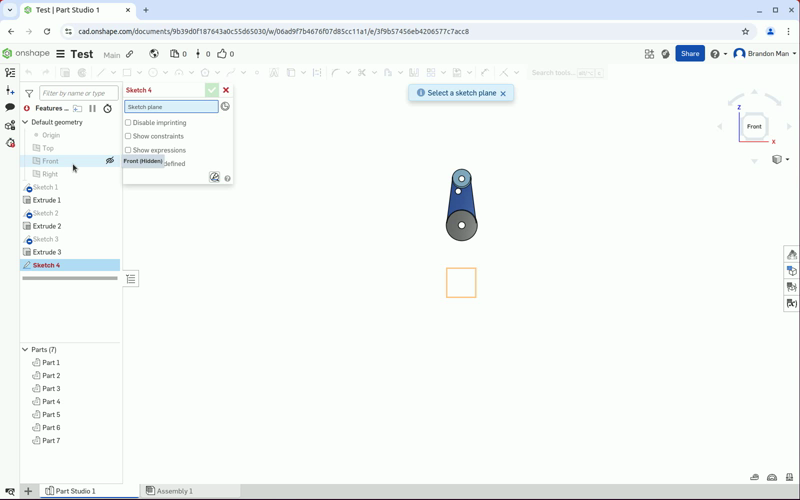
click(73, 163)
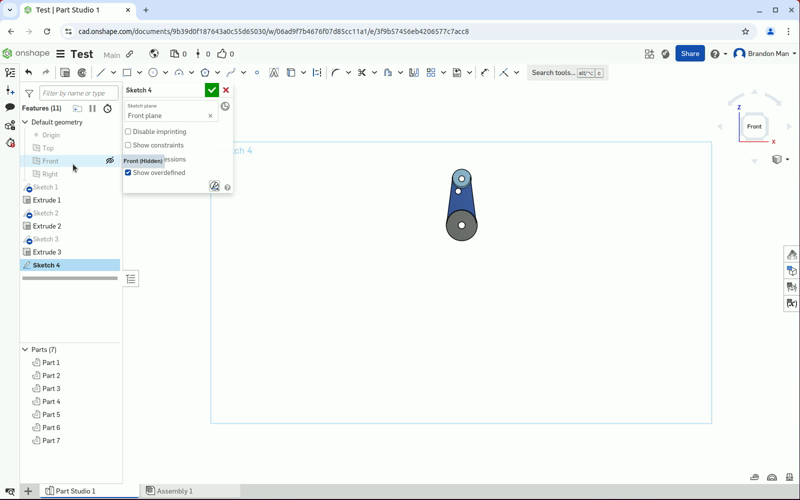
mouse_move(73, 352)
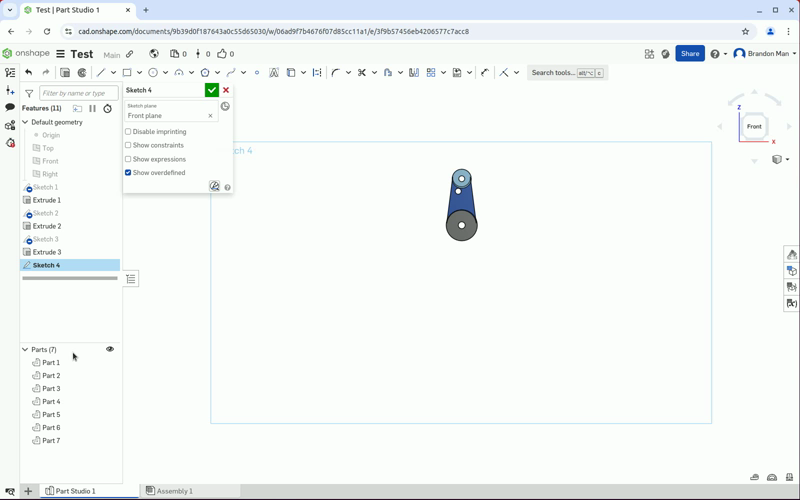
key(y)
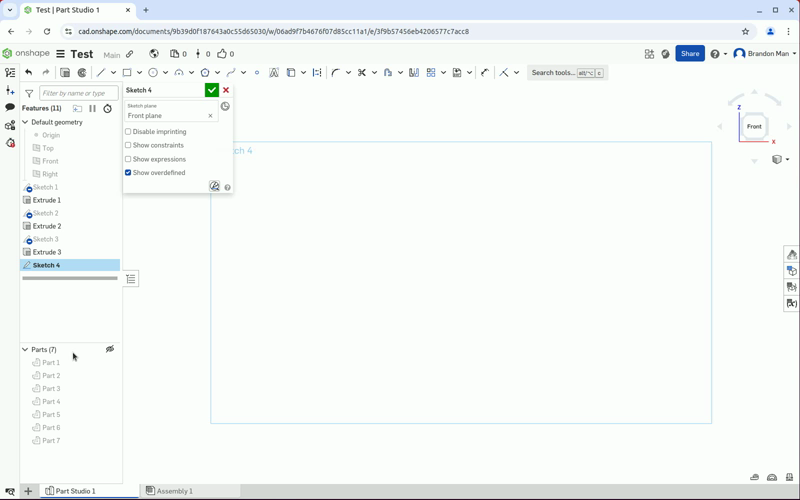
key(l)
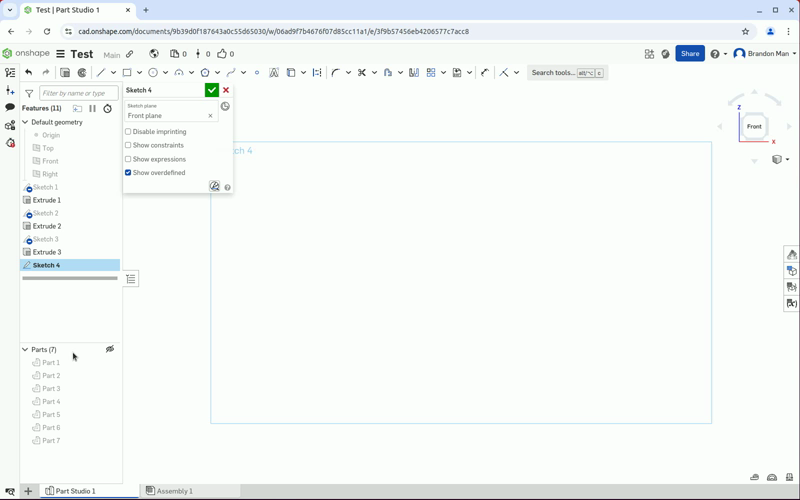
key_down(shift)
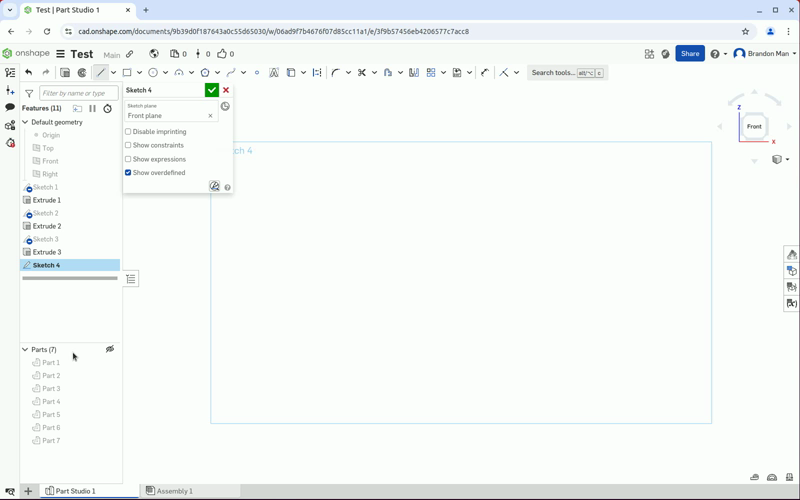
mouse_move(446, 226)
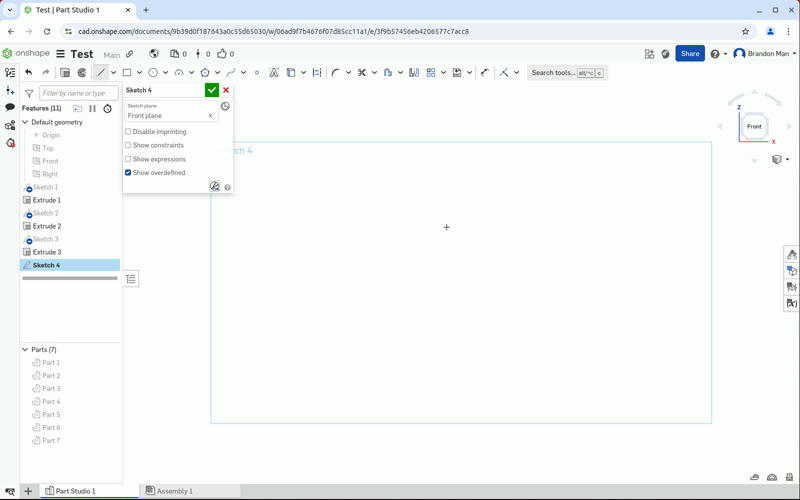
click(446, 226)
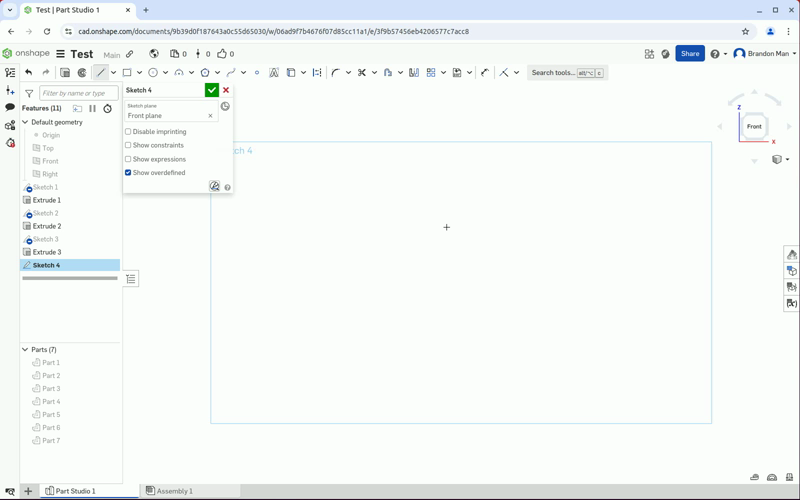
key_up(shift)
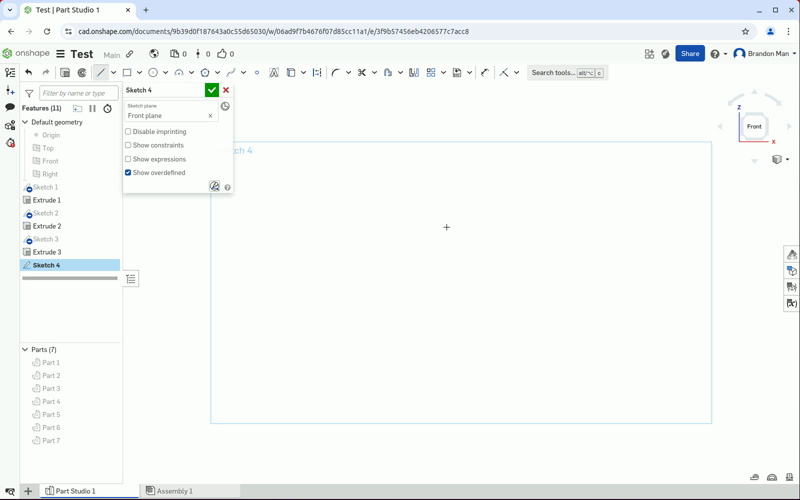
key_down(shift)
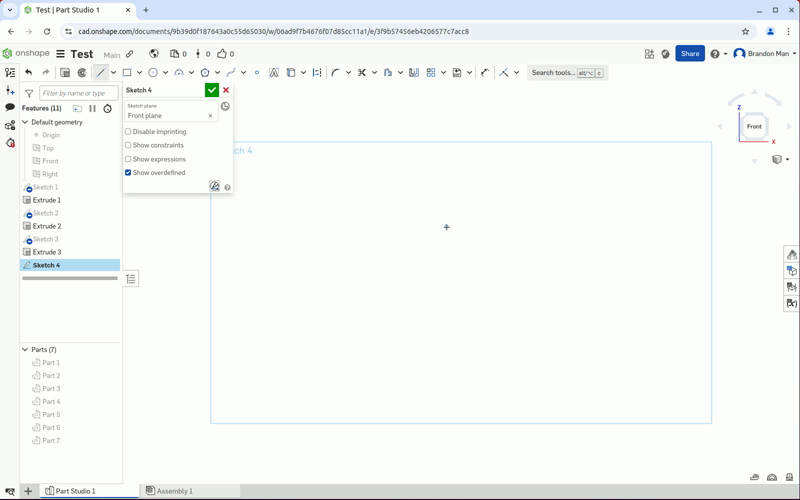
mouse_move(476, 226)
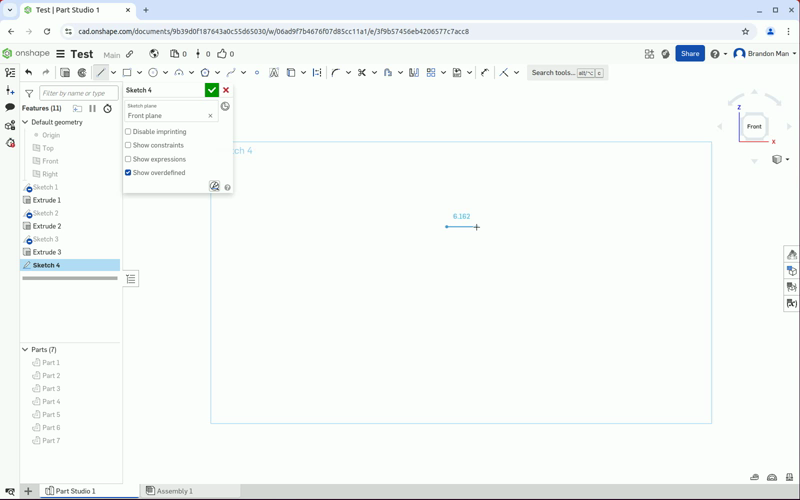
mouse_move(452, 284)
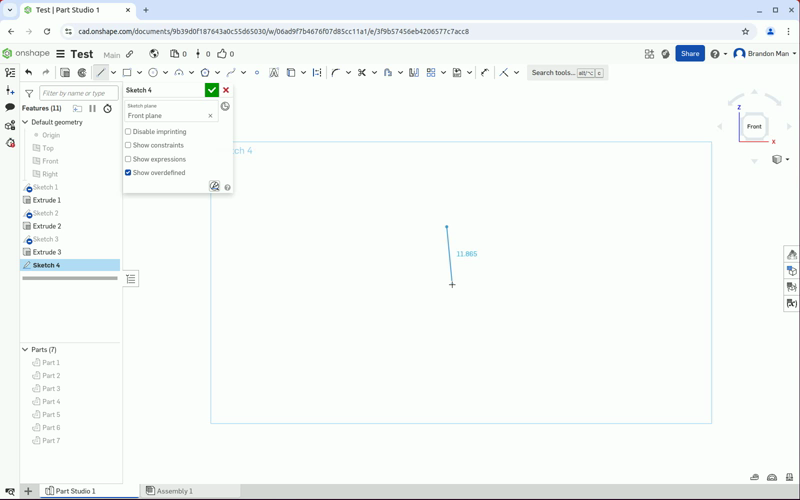
click(452, 284)
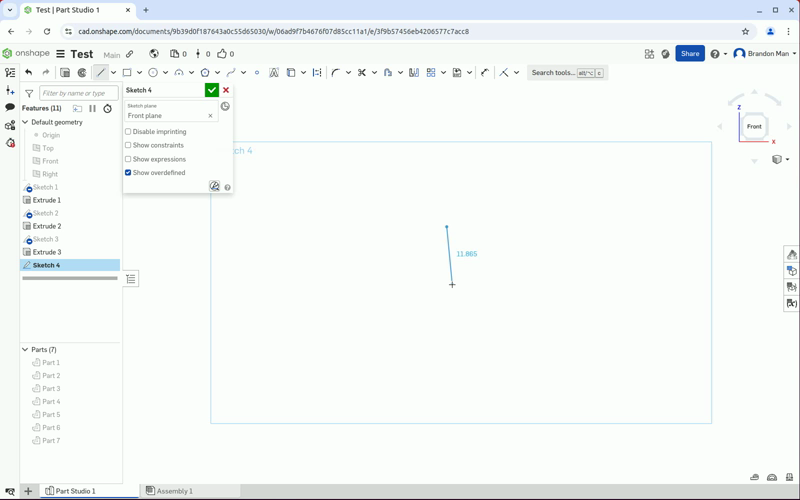
key_up(shift)
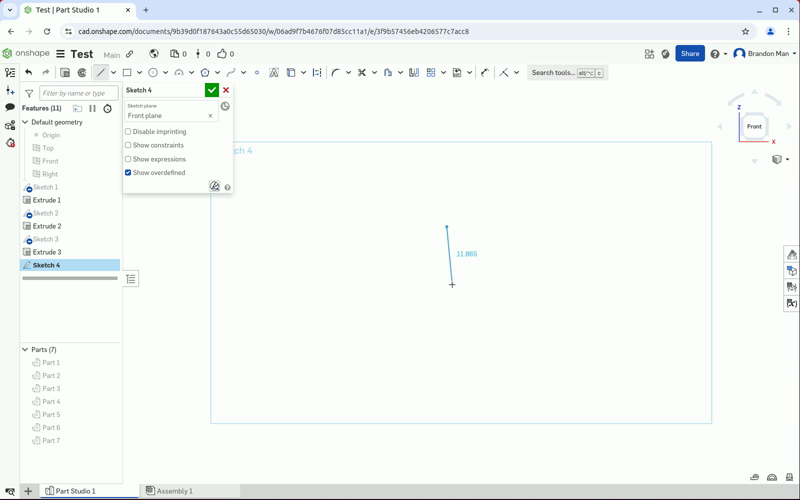
key(esc)
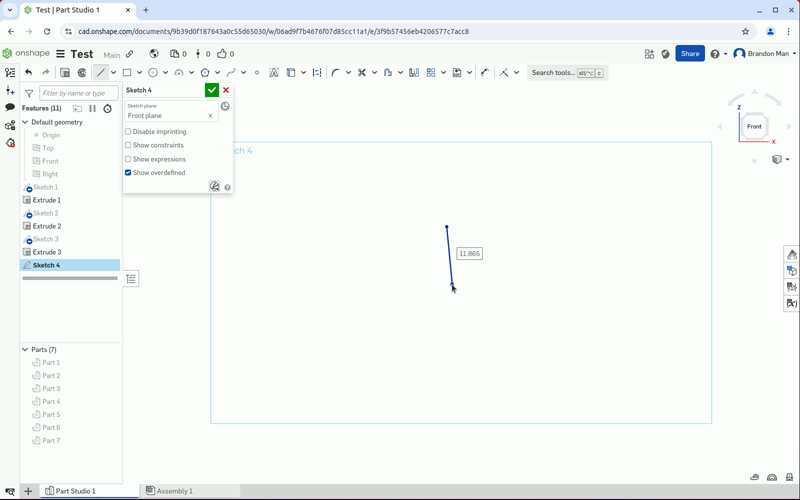
key(a)
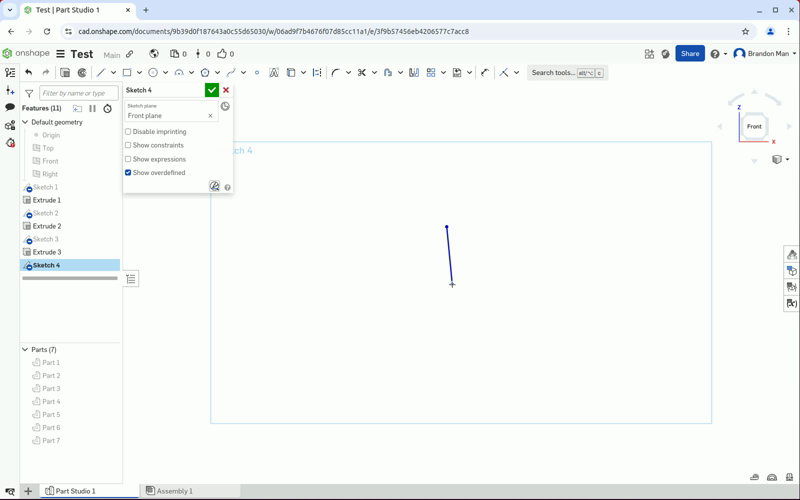
mouse_move(452, 284)
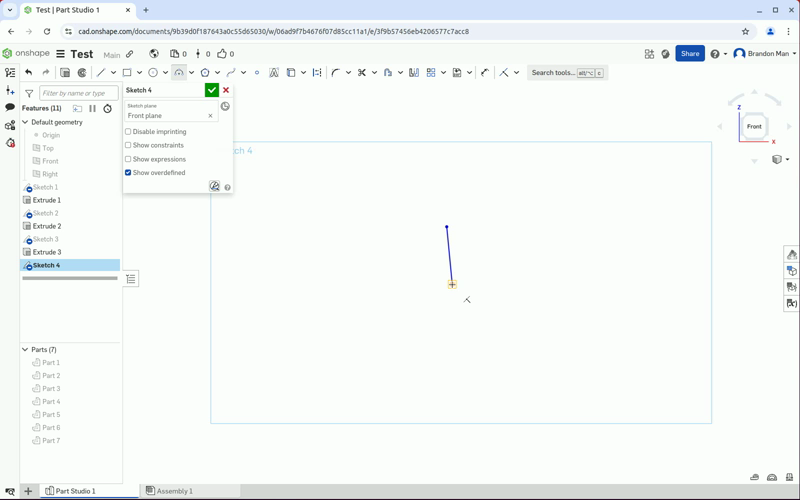
click(452, 284)
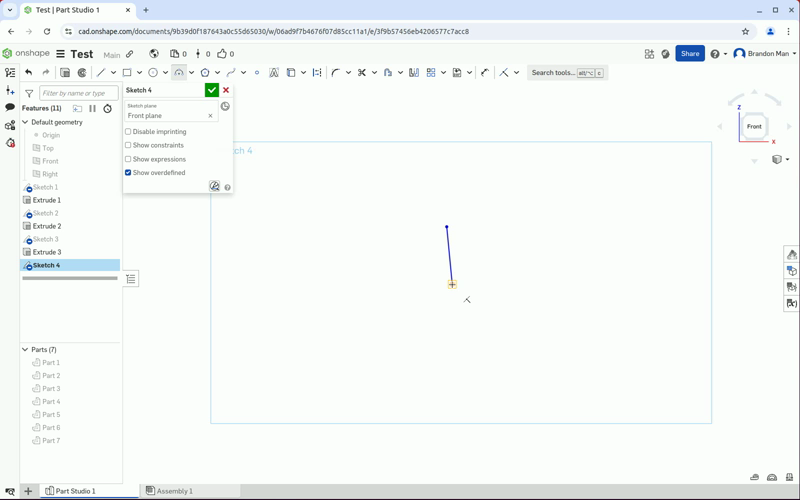
key_down(shift)
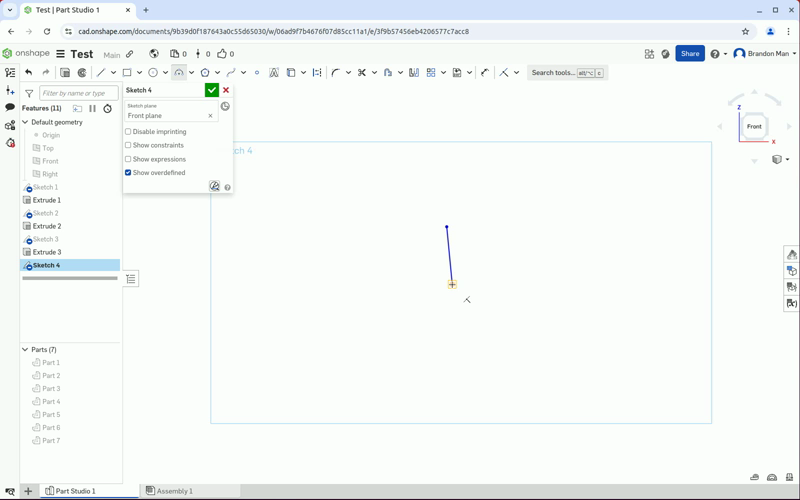
mouse_move(461, 291)
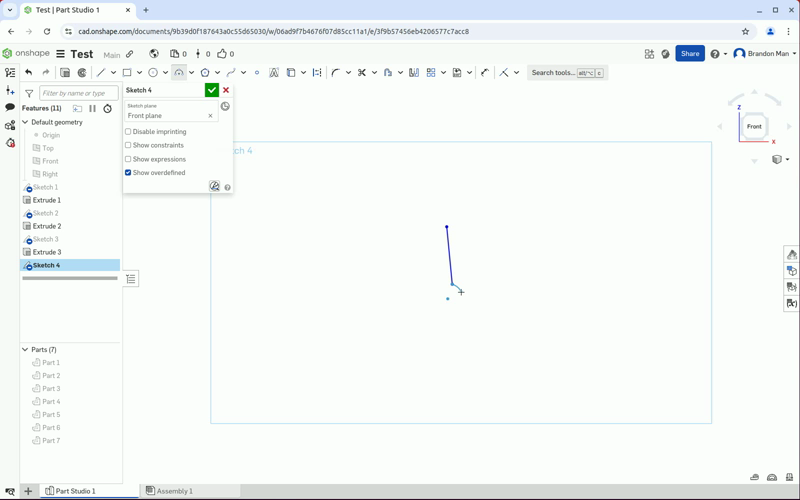
click(461, 291)
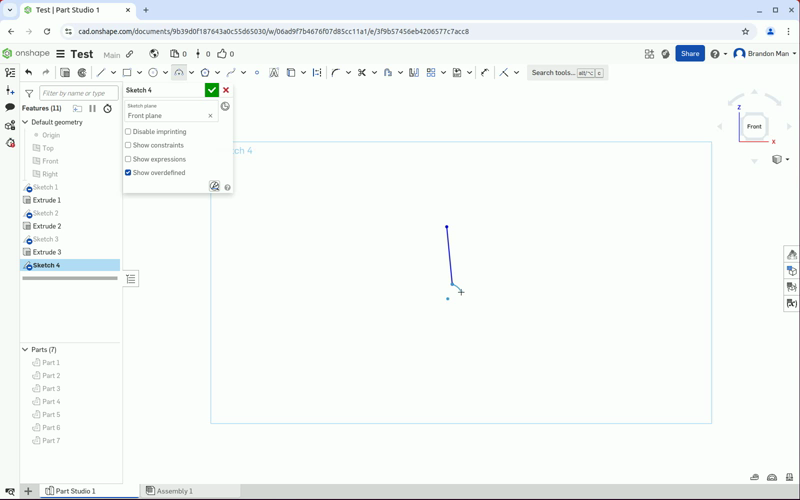
mouse_move(466, 276)
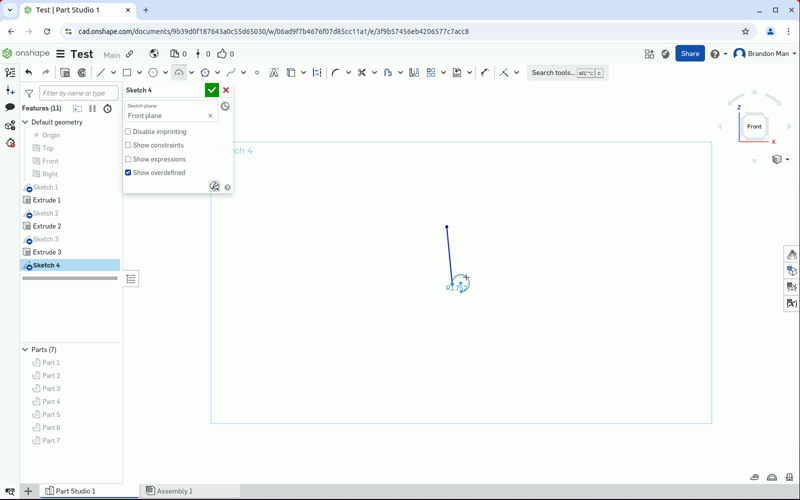
click(466, 276)
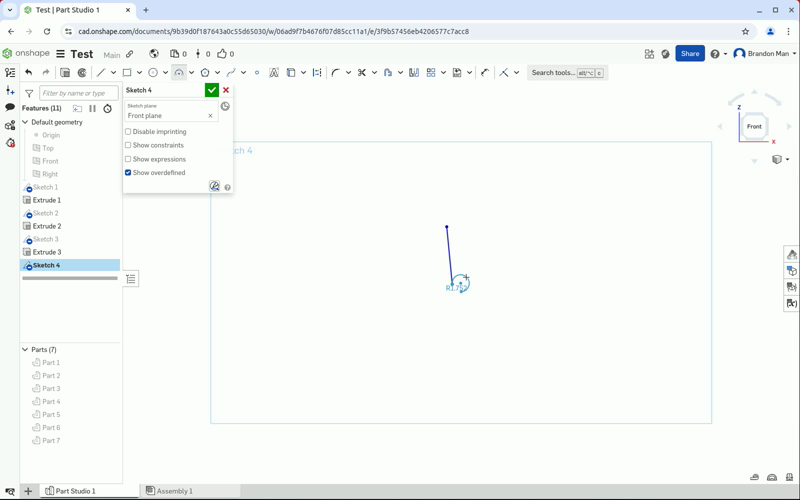
key_up(shift)
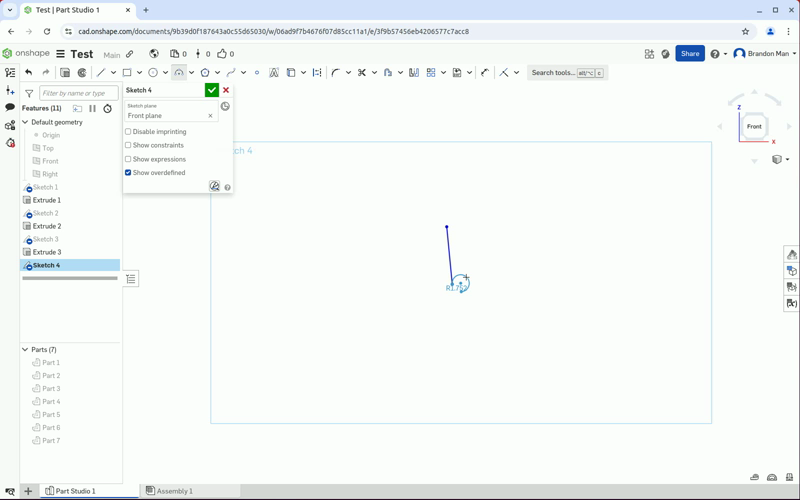
key(esc)
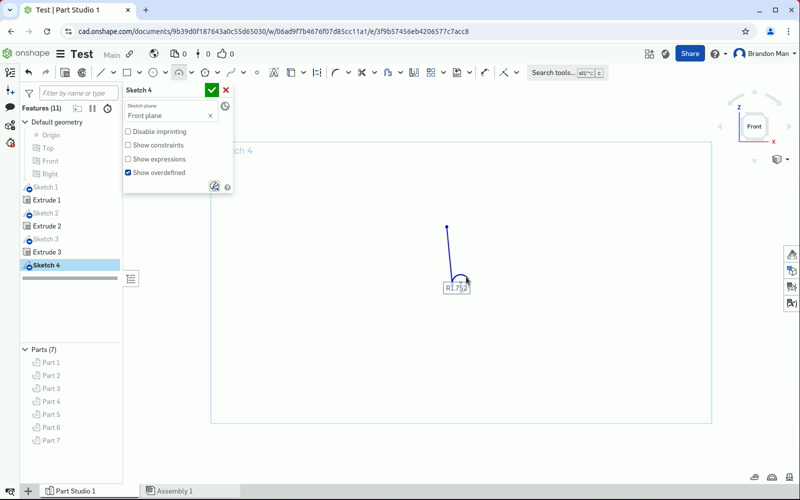
key(l)
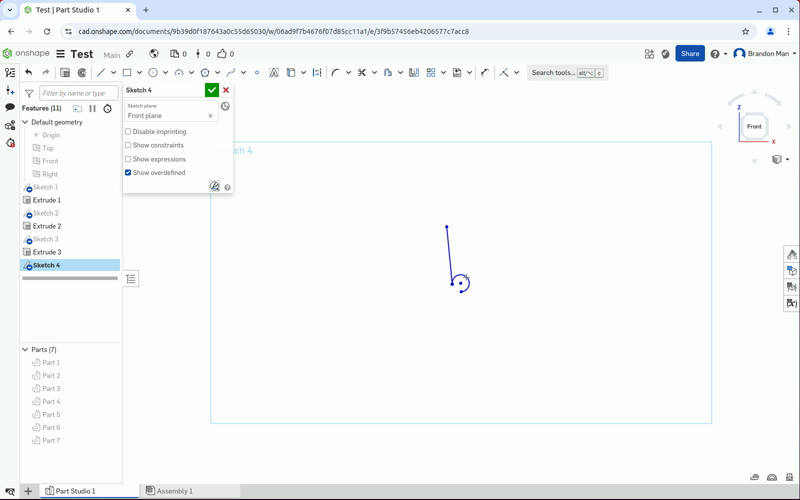
mouse_move(461, 291)
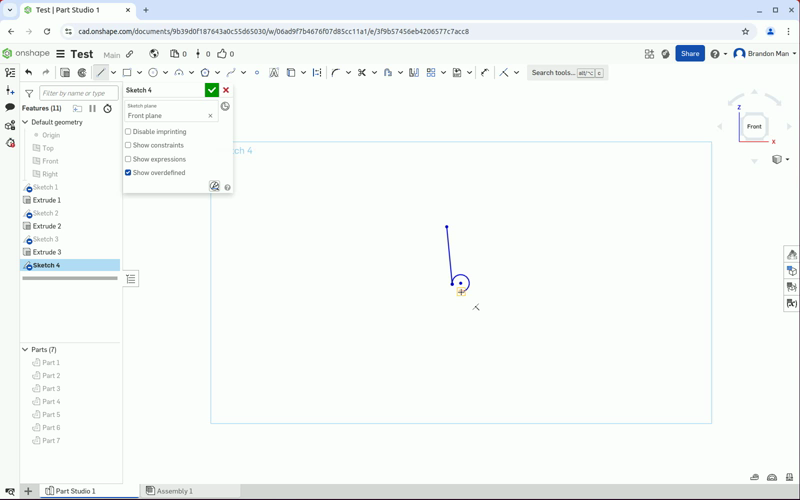
click(461, 291)
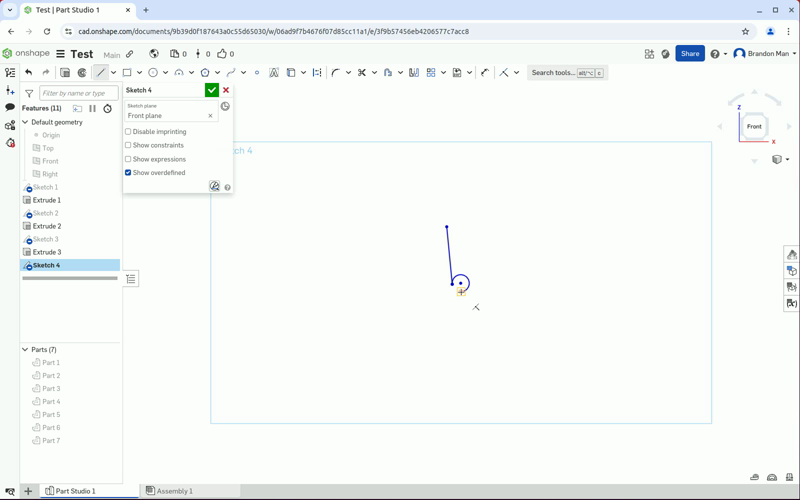
key_down(shift)
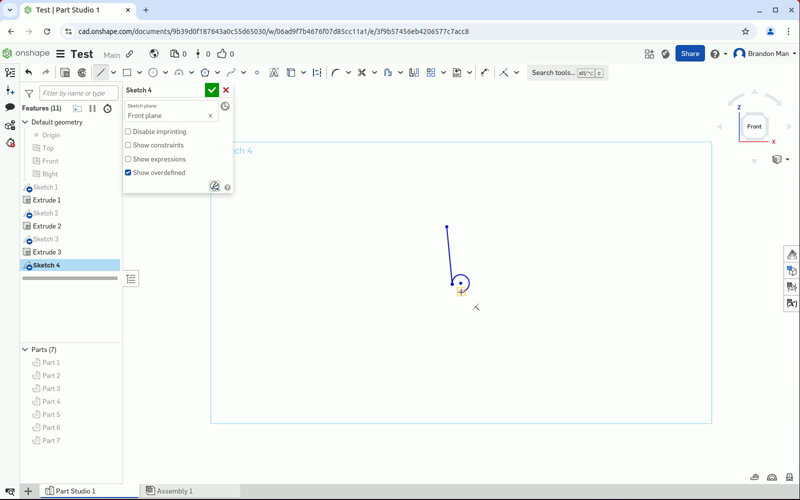
mouse_move(491, 291)
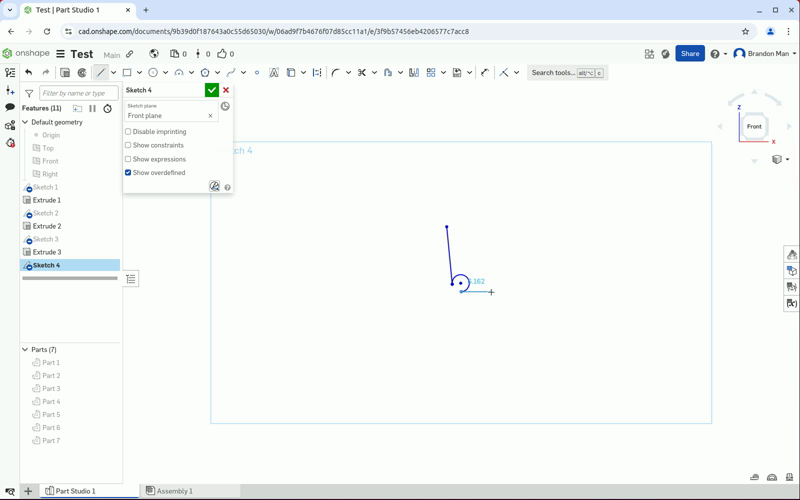
mouse_move(501, 290)
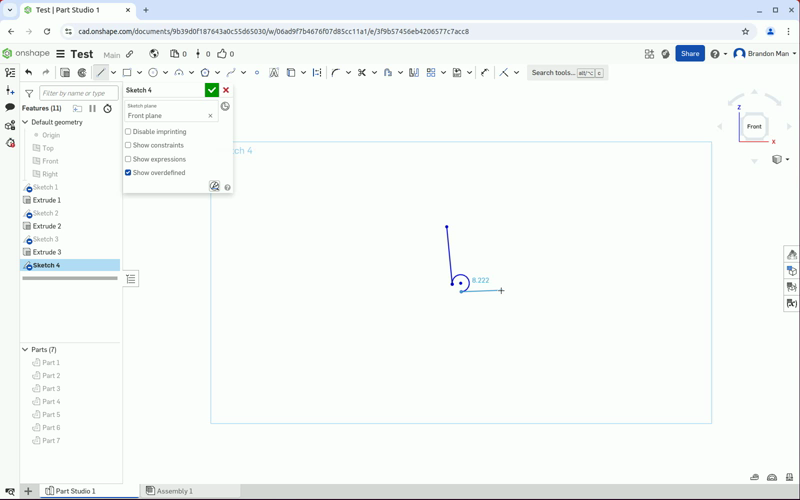
click(501, 290)
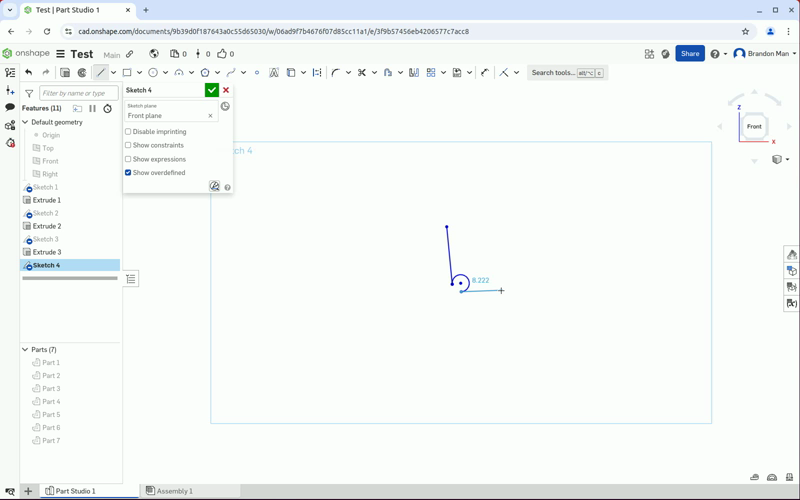
key_up(shift)
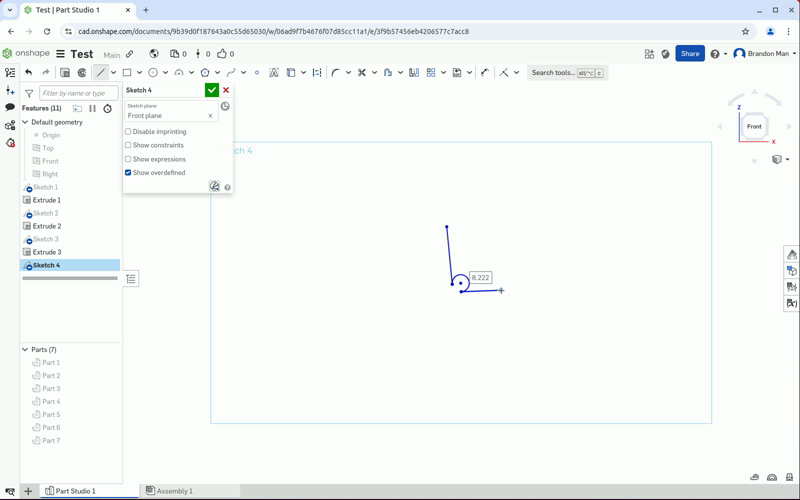
key(esc)
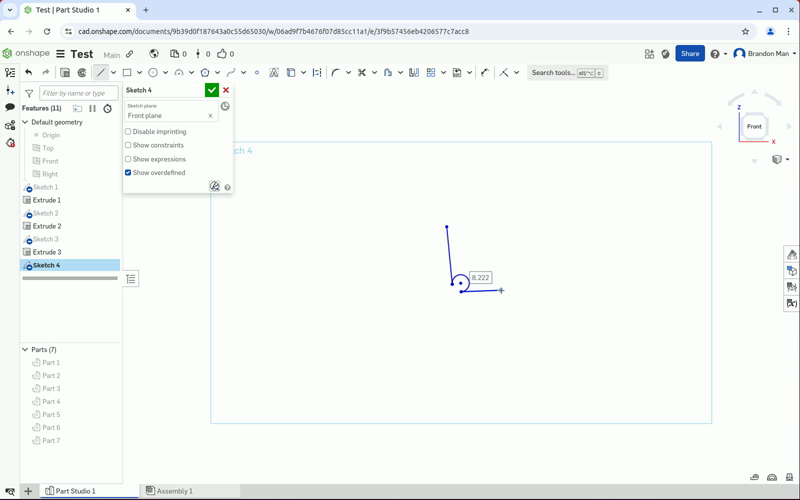
key(a)
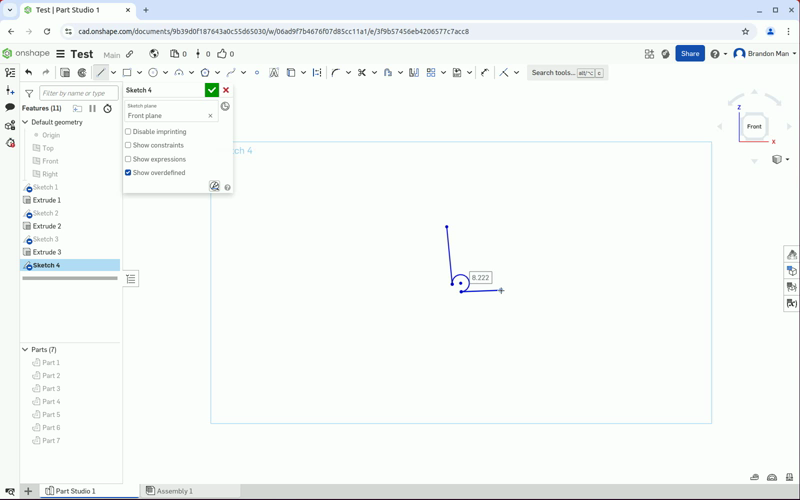
mouse_move(501, 290)
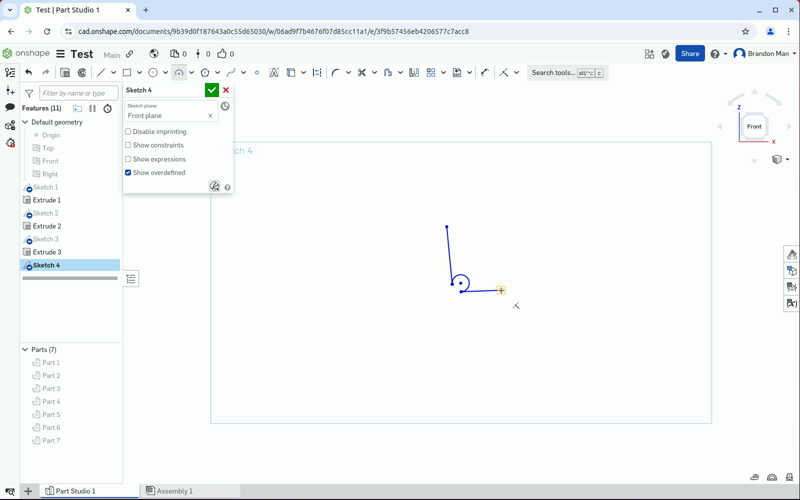
click(501, 290)
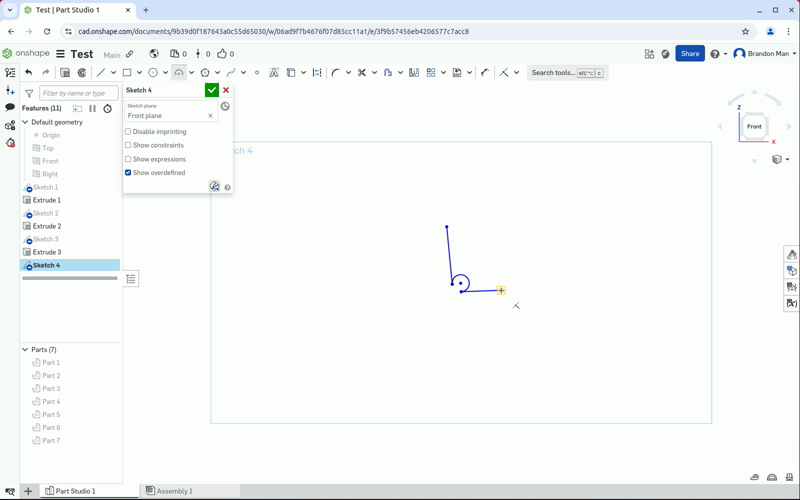
key_down(shift)
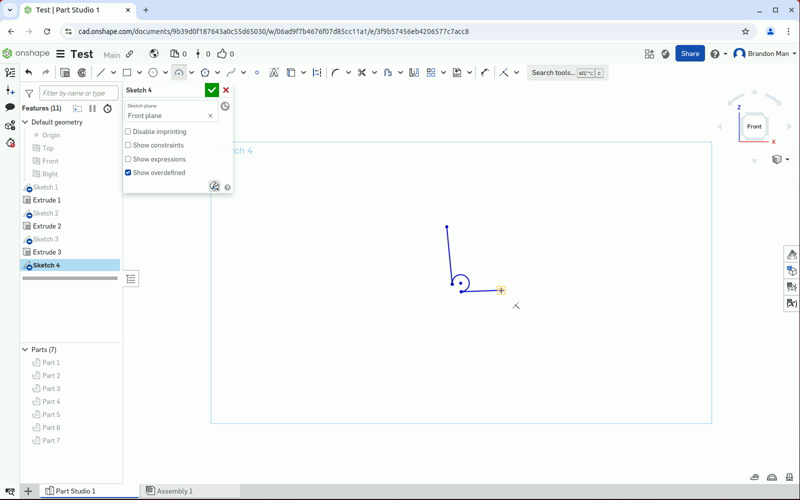
mouse_move(501, 276)
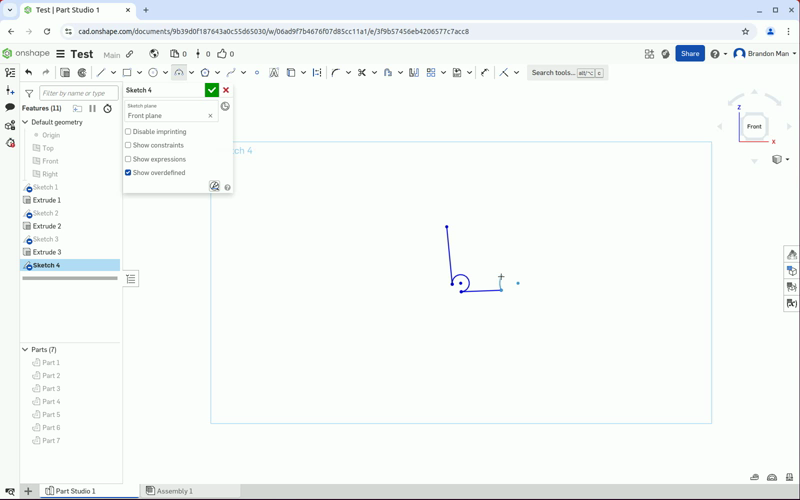
click(501, 276)
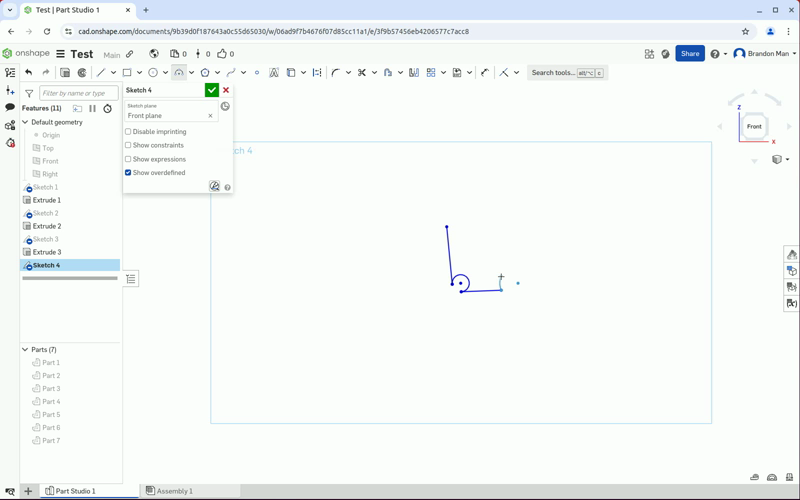
mouse_move(494, 282)
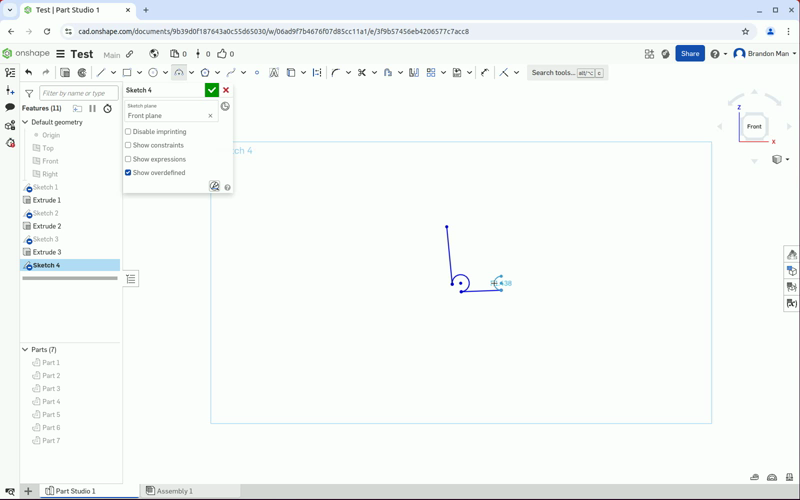
click(494, 282)
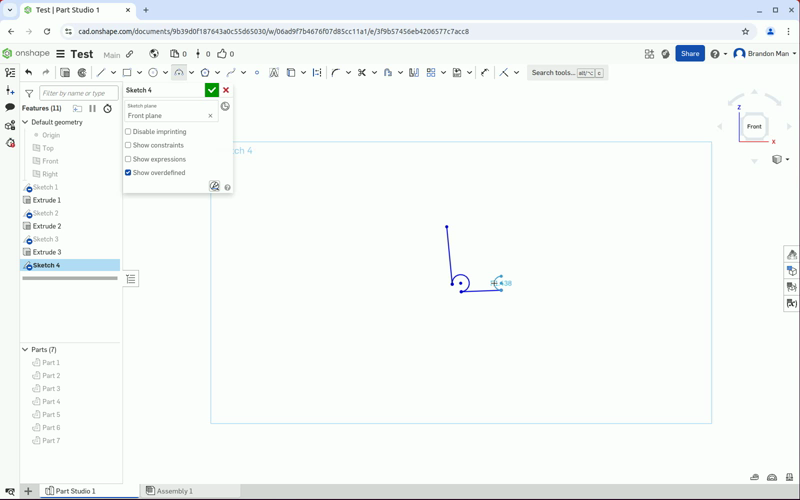
key_up(shift)
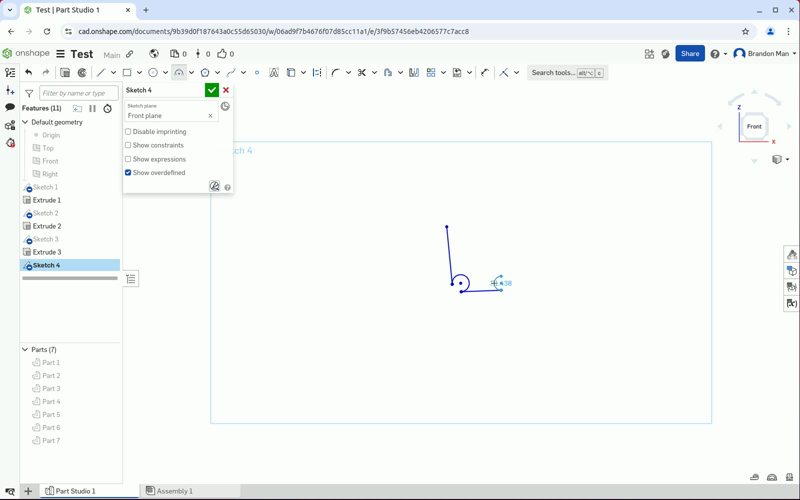
key(esc)
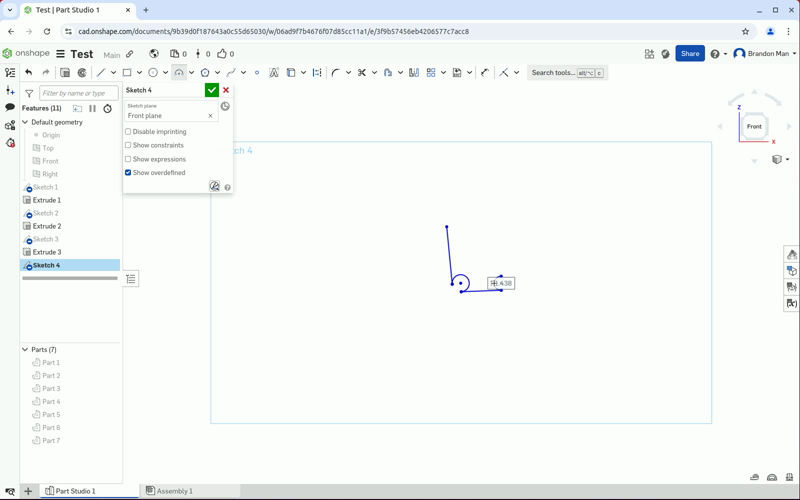
key(l)
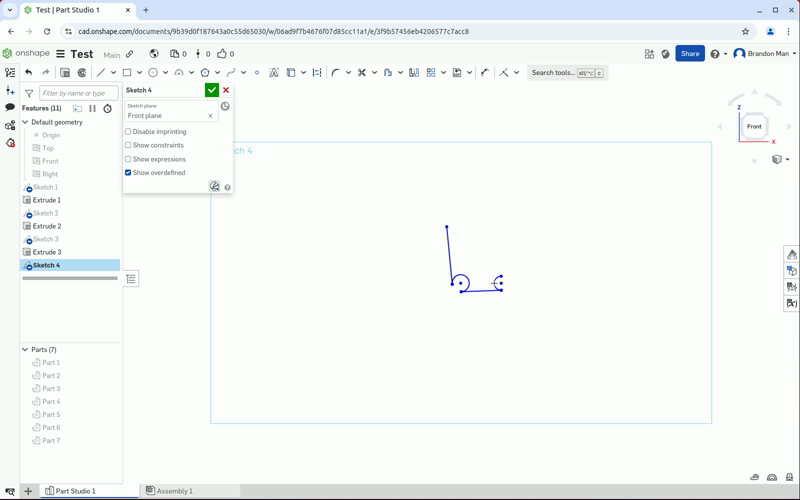
mouse_move(501, 276)
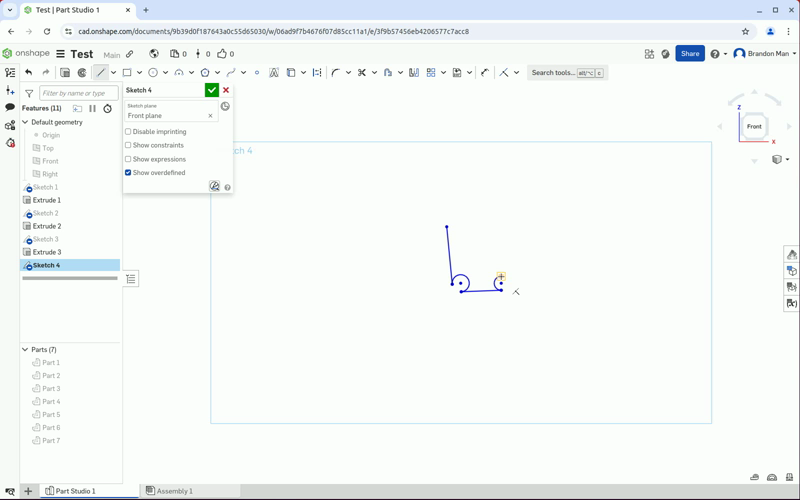
click(501, 276)
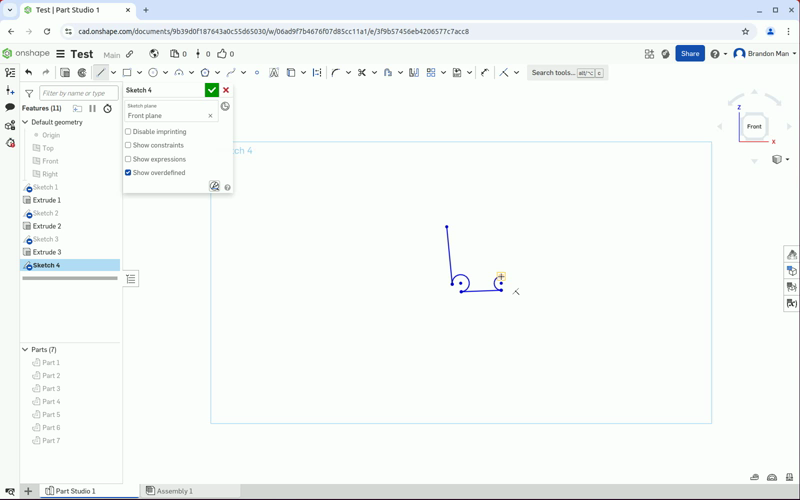
key_down(shift)
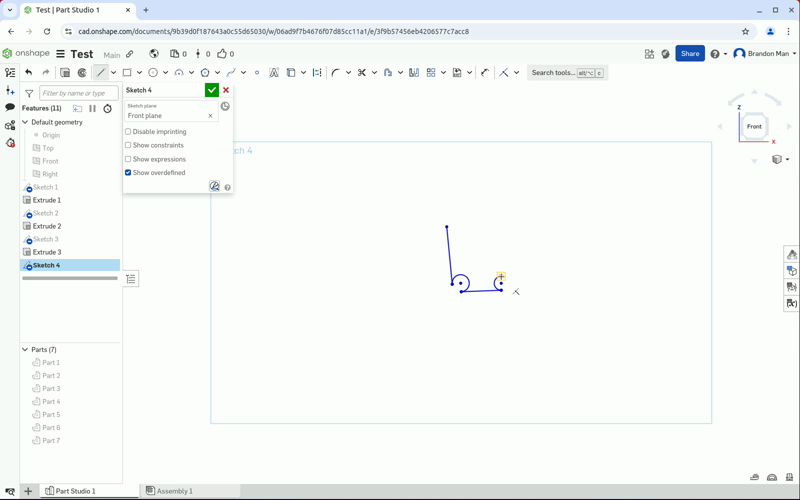
mouse_move(531, 276)
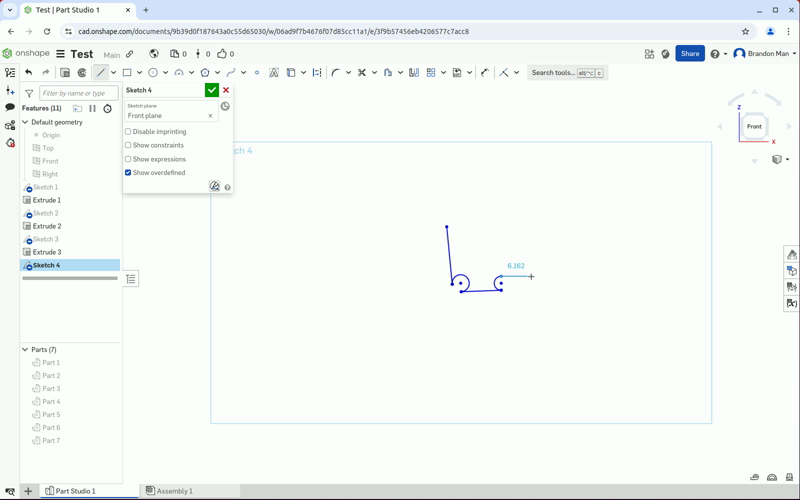
mouse_move(478, 275)
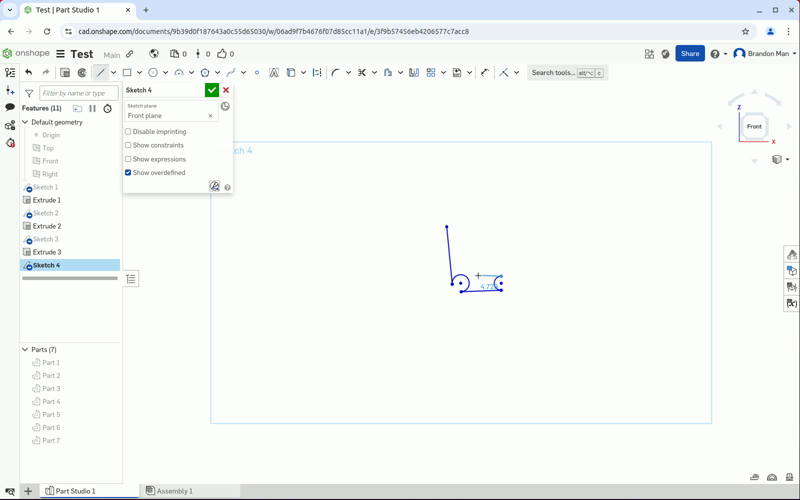
click(478, 275)
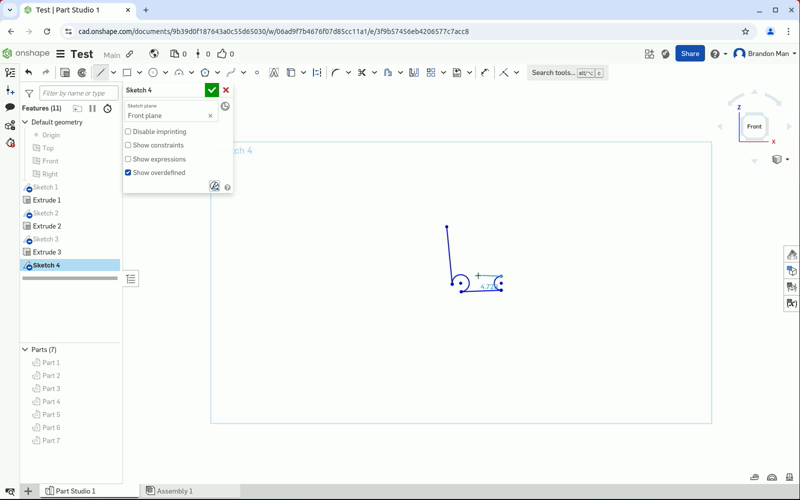
key_up(shift)
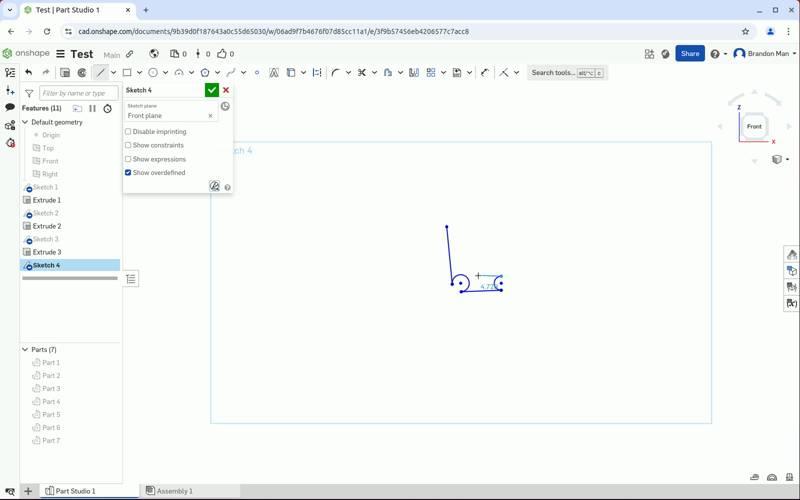
key(esc)
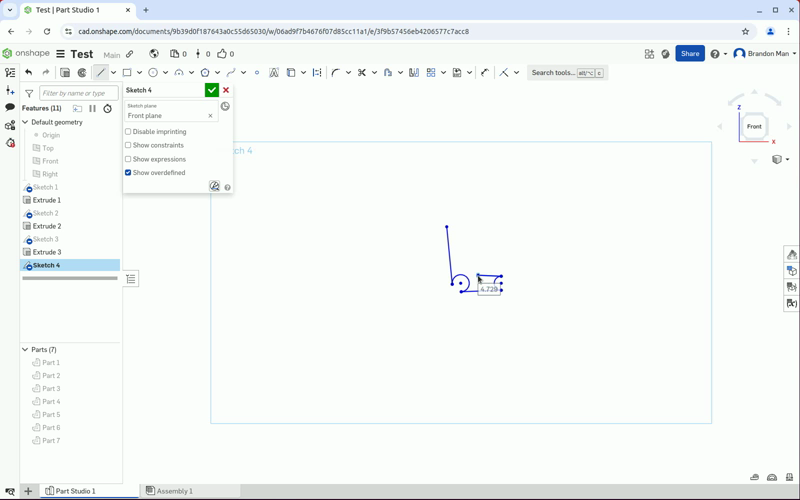
key(a)
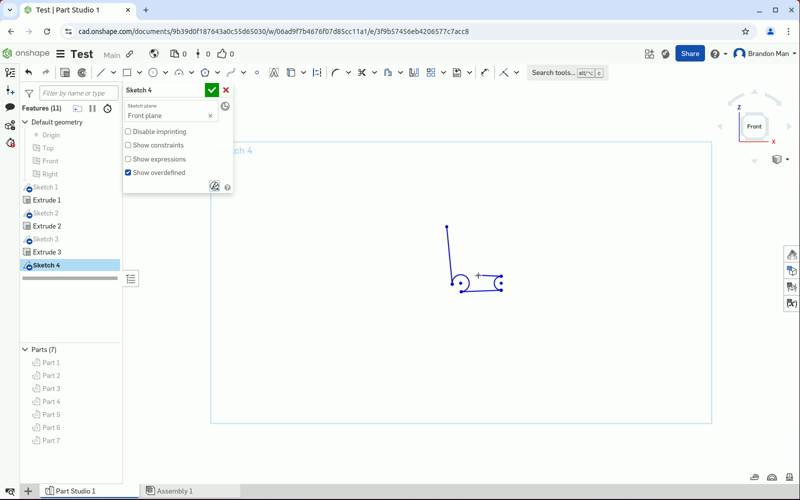
mouse_move(478, 275)
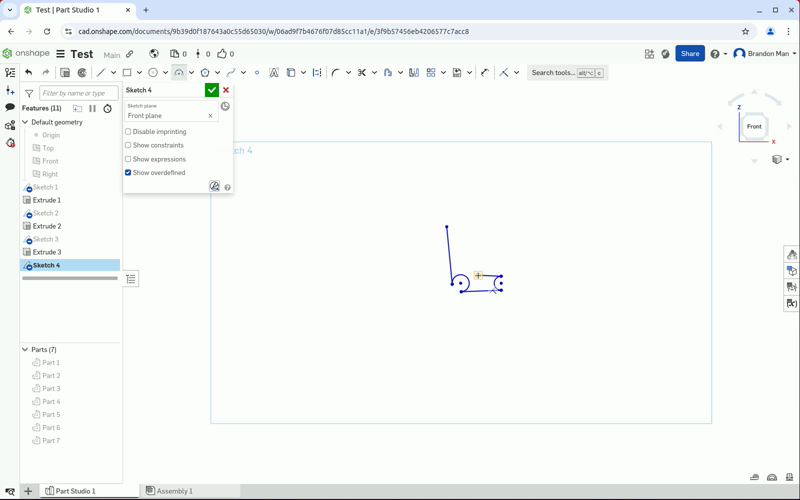
click(478, 275)
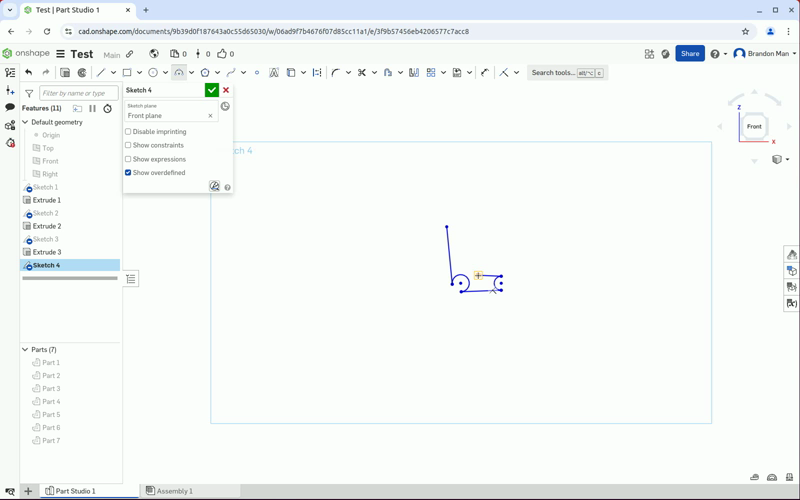
key_down(shift)
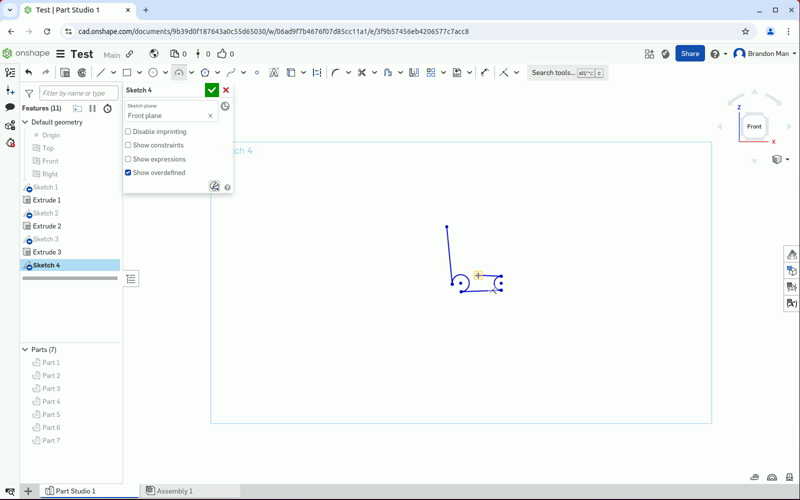
mouse_move(471, 267)
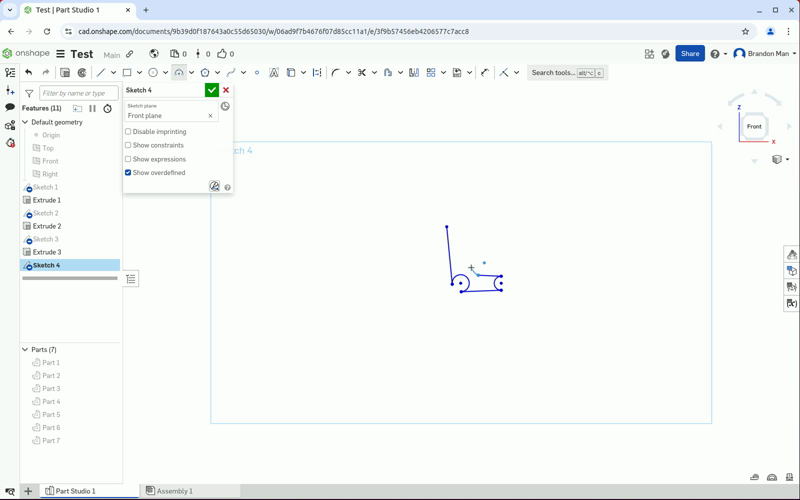
click(471, 267)
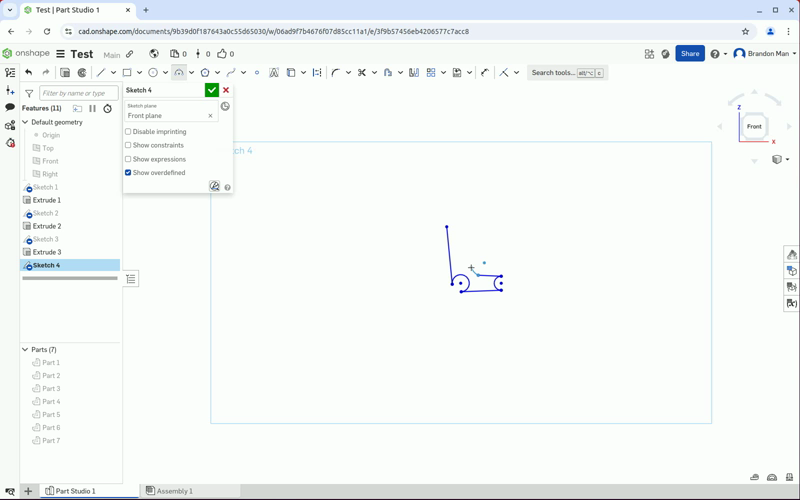
mouse_move(472, 272)
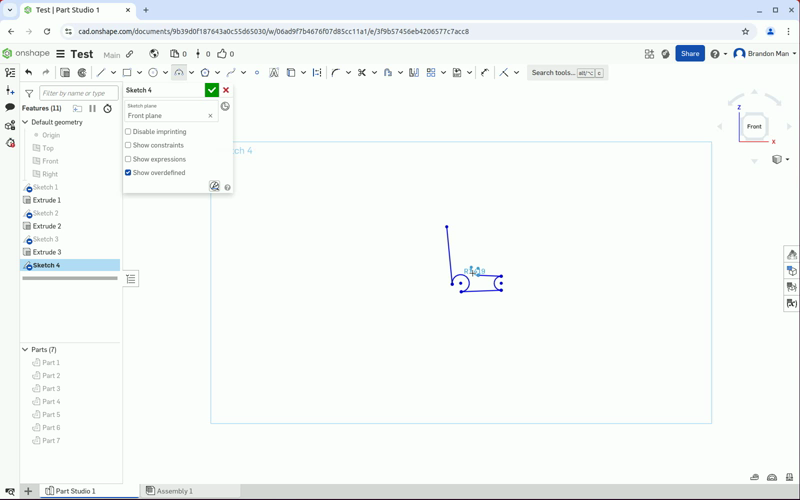
click(472, 272)
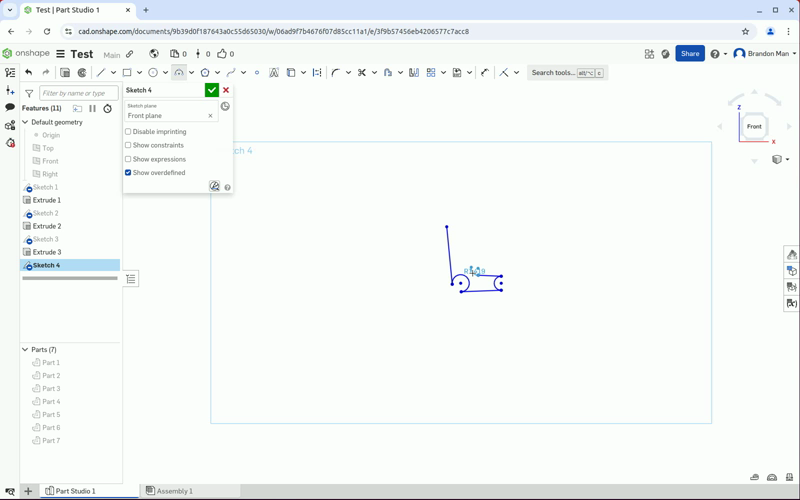
key_up(shift)
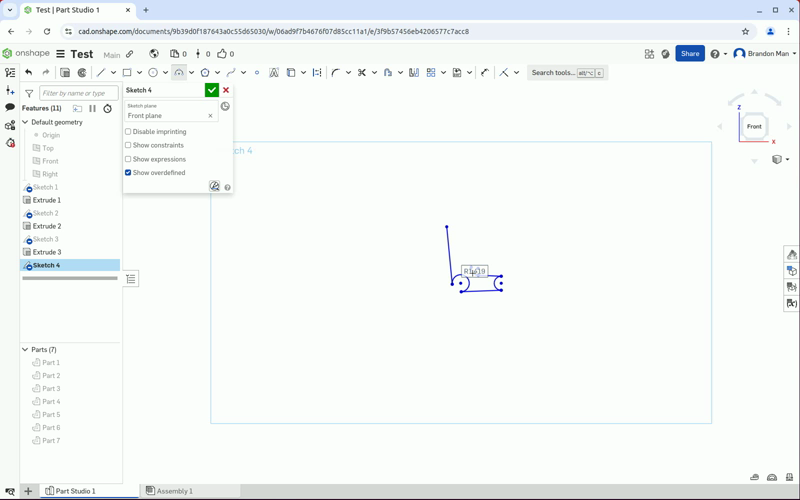
key(esc)
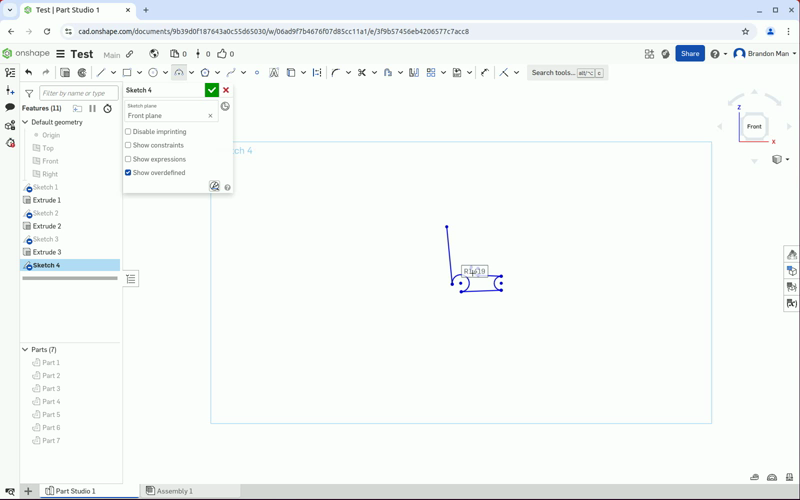
key(l)
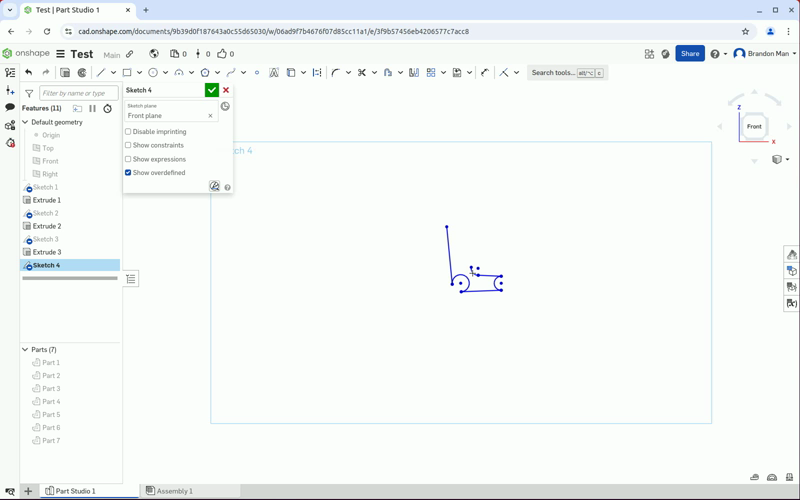
mouse_move(471, 267)
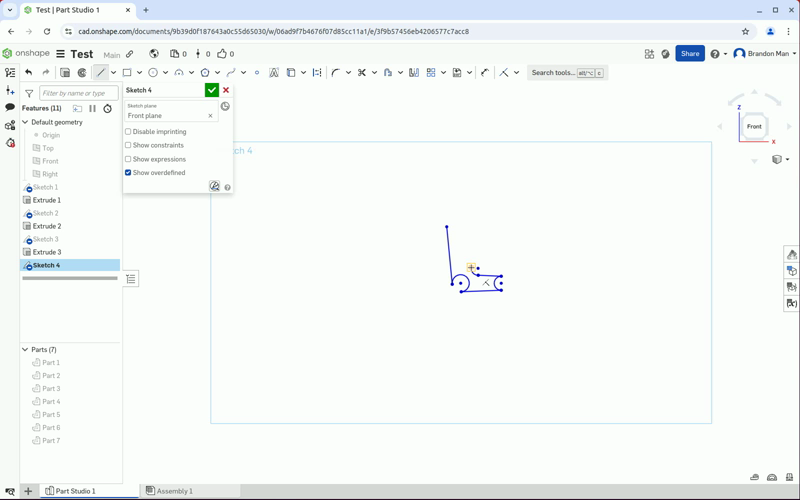
click(471, 267)
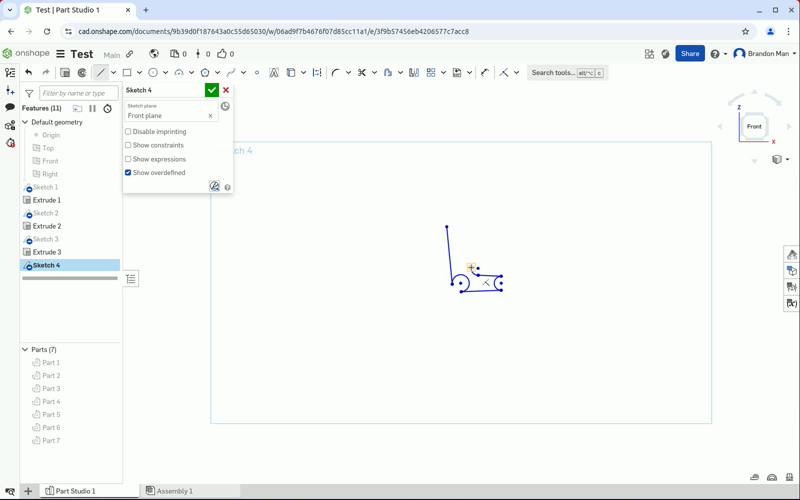
key_down(shift)
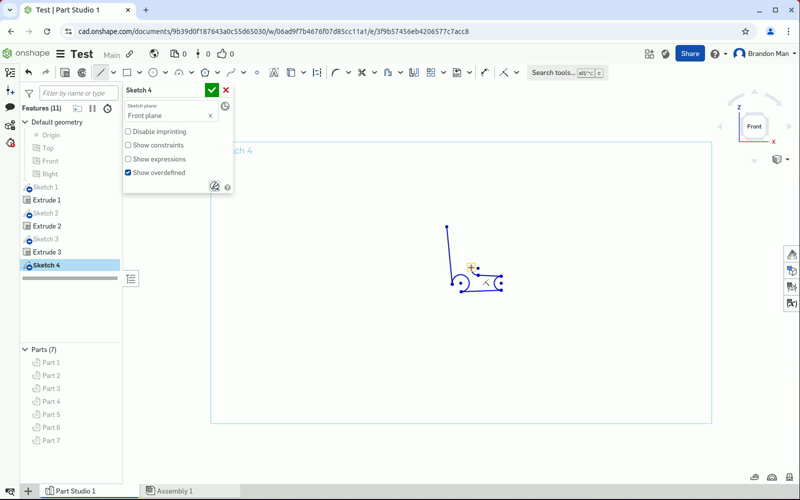
mouse_move(501, 267)
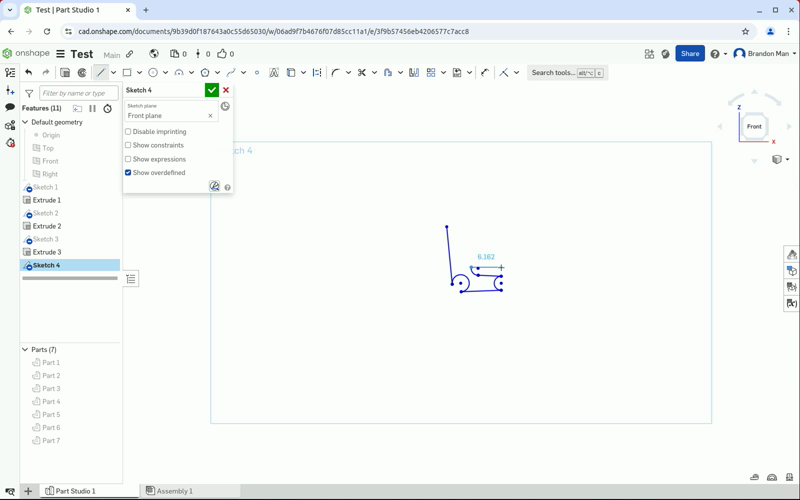
mouse_move(475, 226)
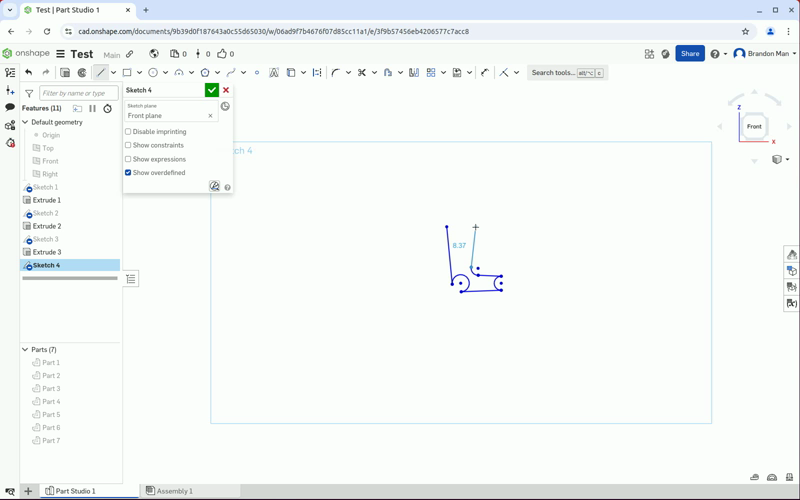
click(475, 226)
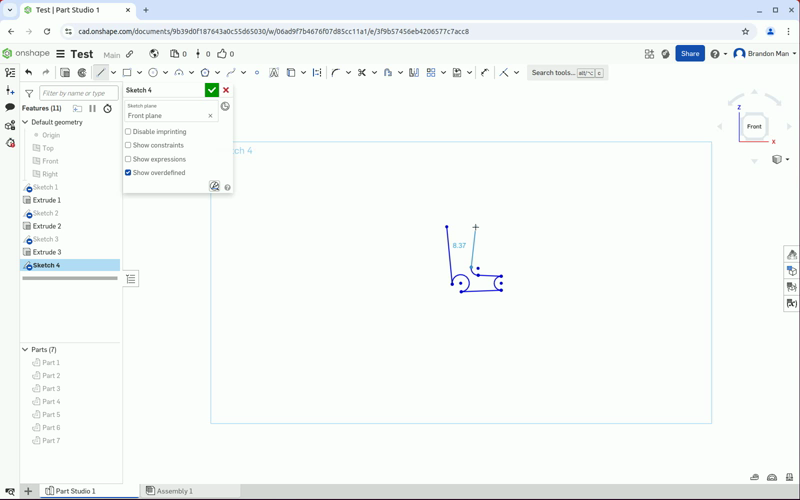
key_up(shift)
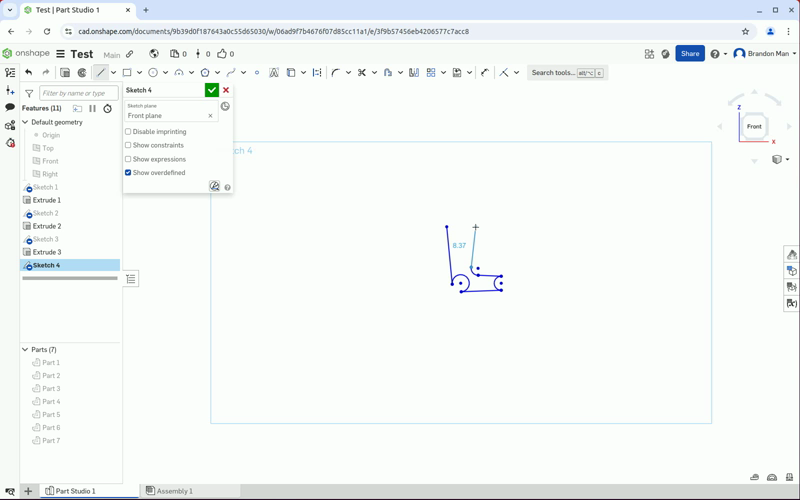
key(esc)
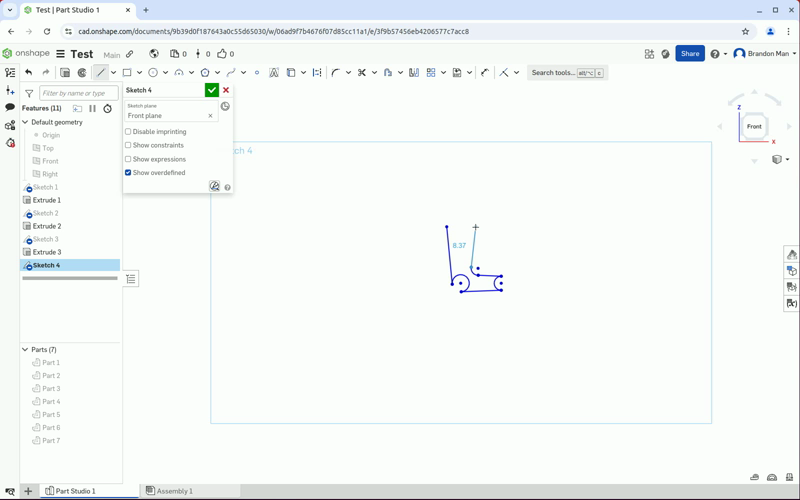
key(a)
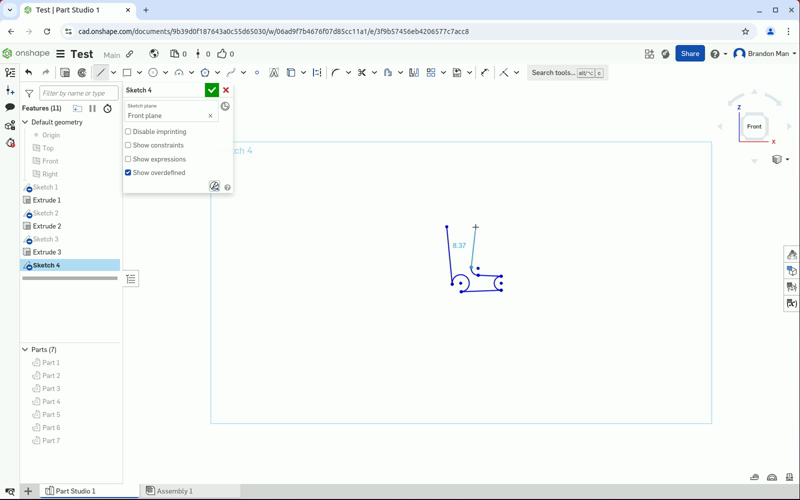
mouse_move(475, 226)
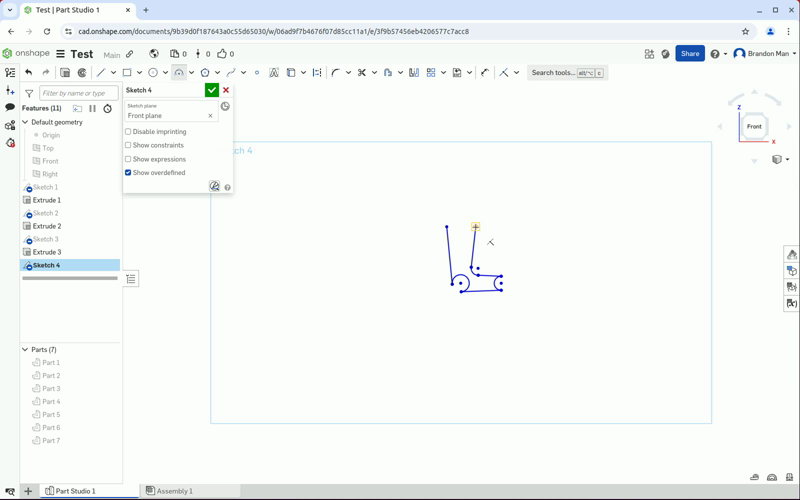
click(475, 226)
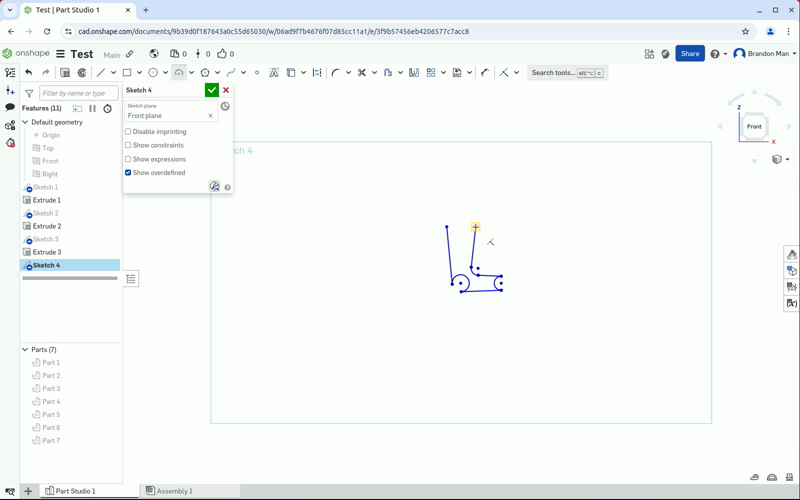
mouse_move(446, 226)
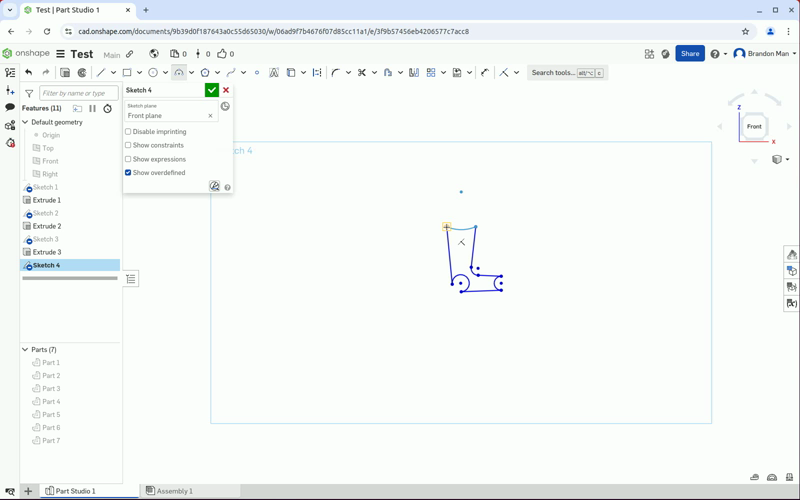
click(446, 226)
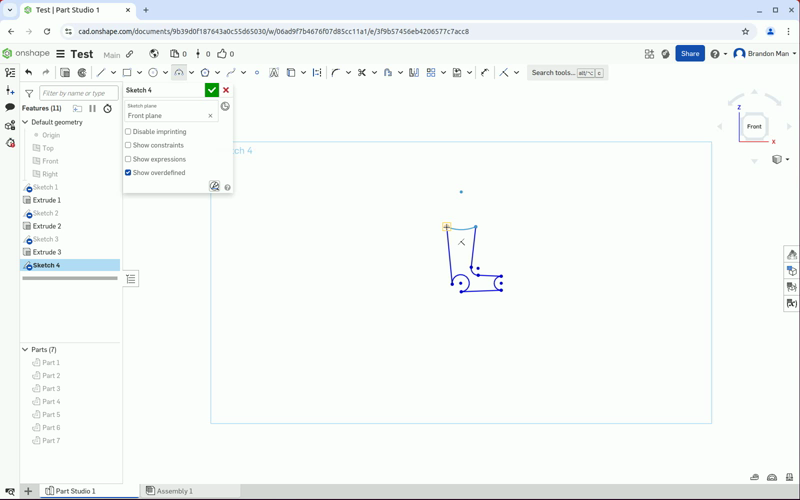
key_down(shift)
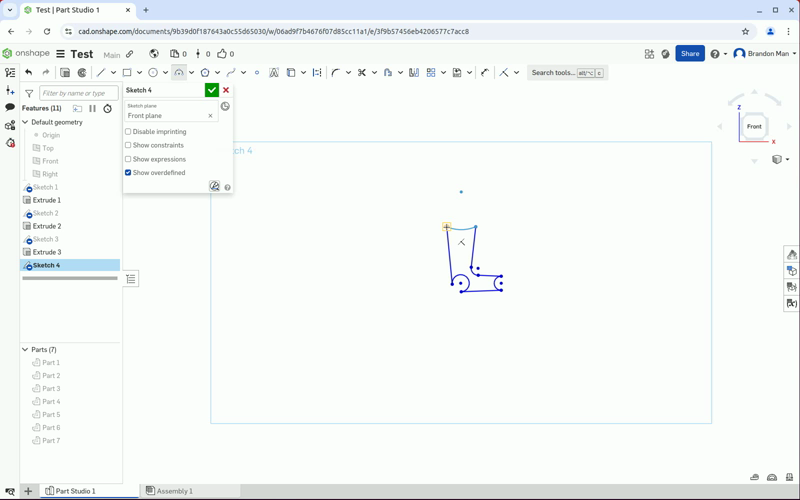
mouse_move(461, 239)
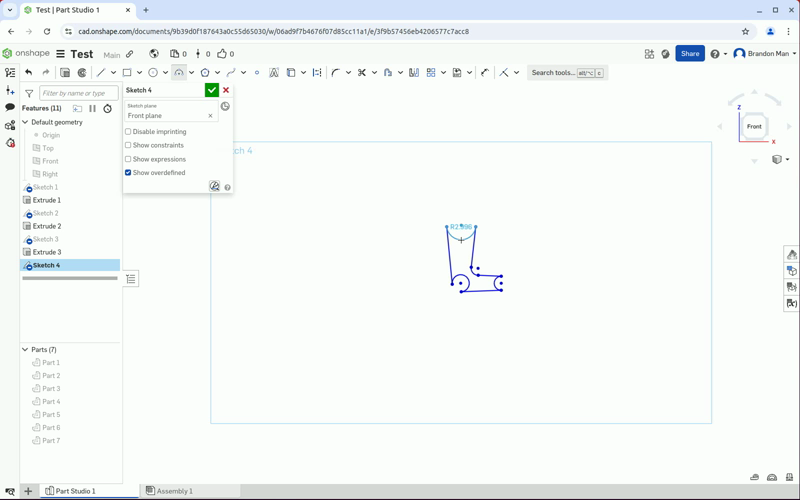
click(461, 239)
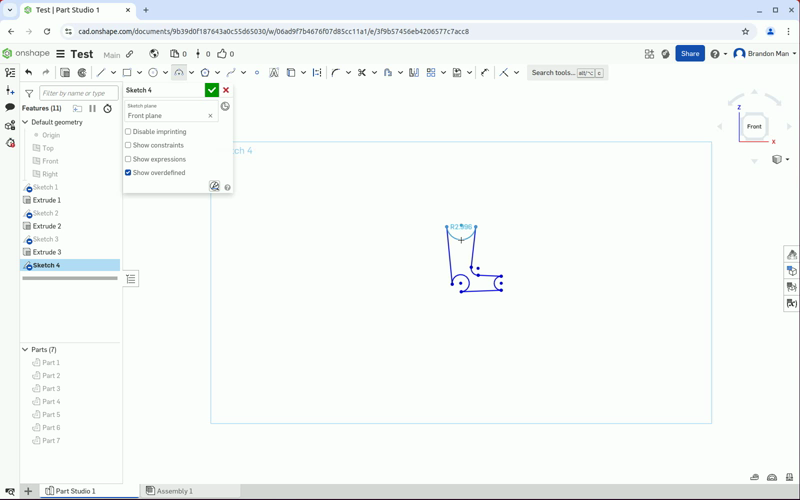
key_up(shift)
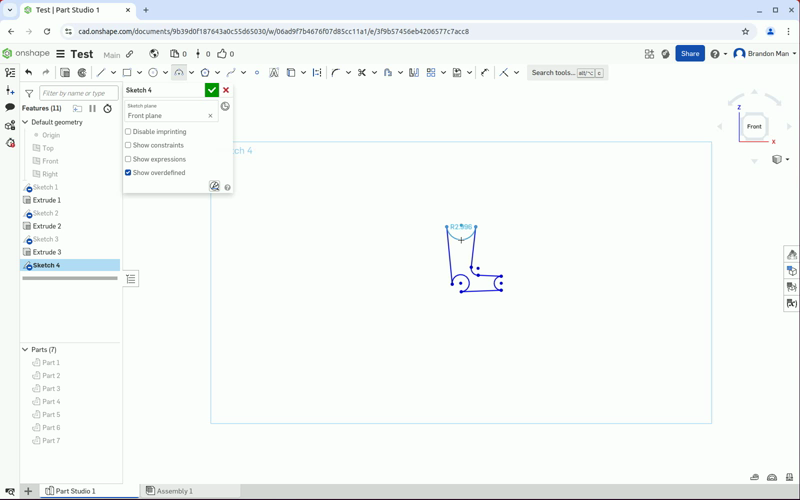
key(esc)
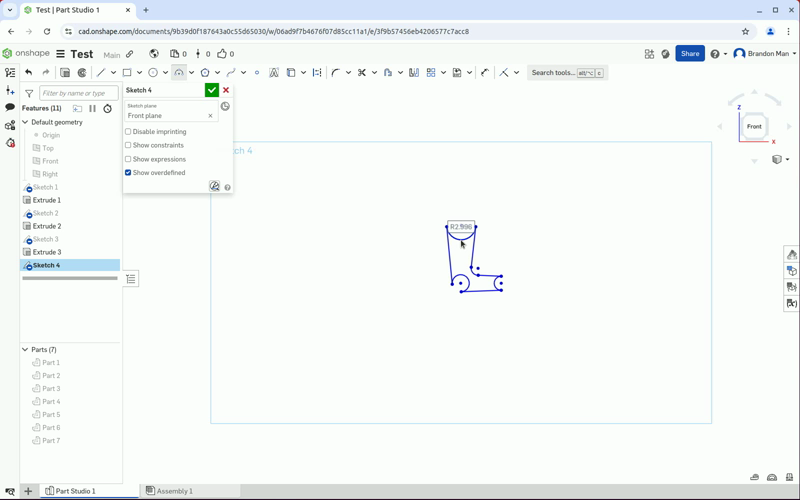
mouse_move(467, 247)
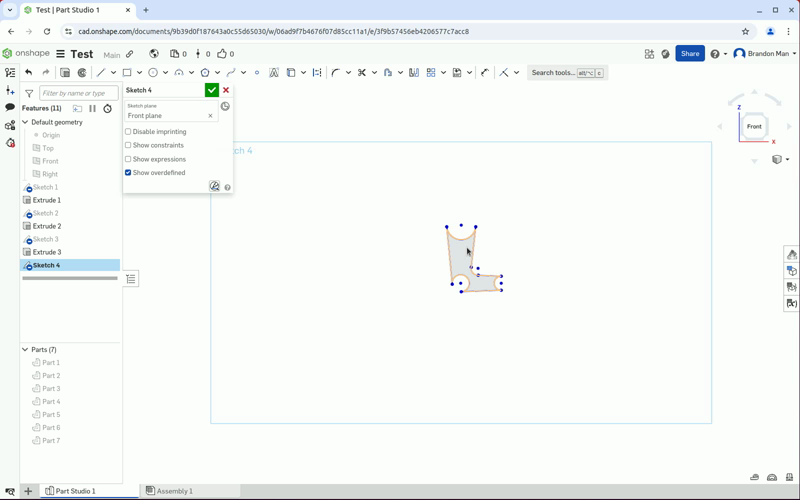
scroll(6)
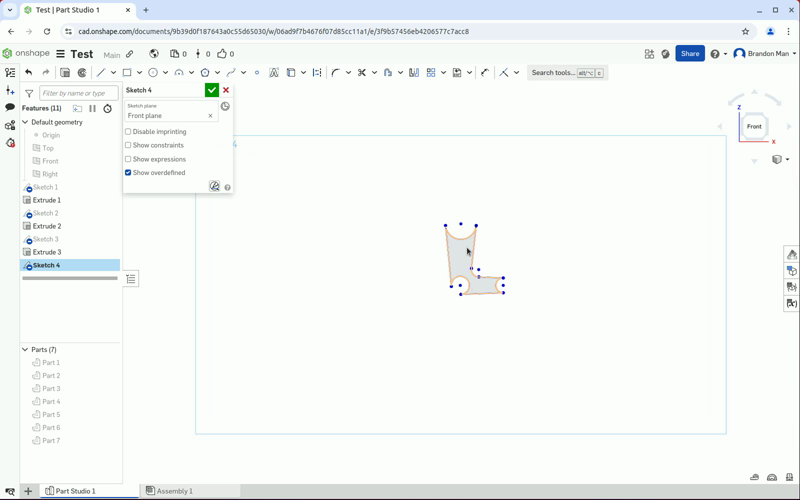
scroll(6)
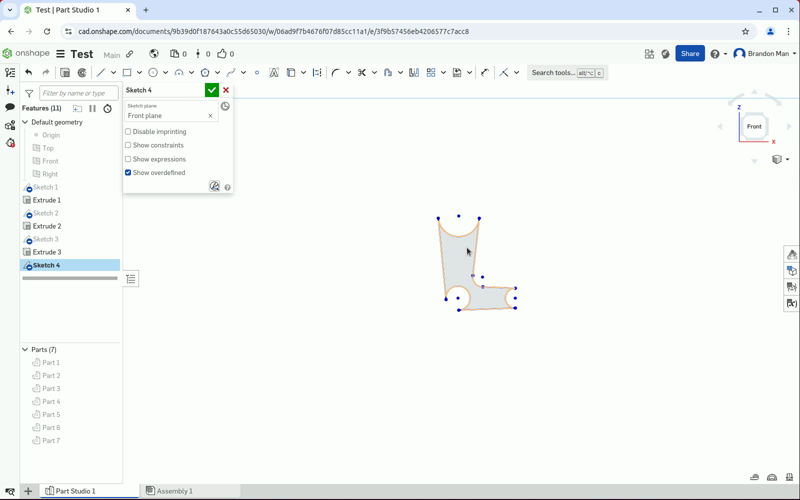
scroll(6)
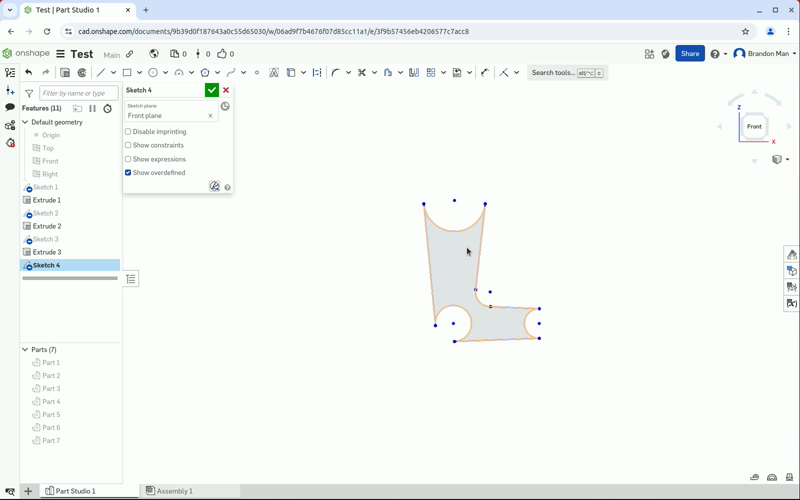
scroll(6)
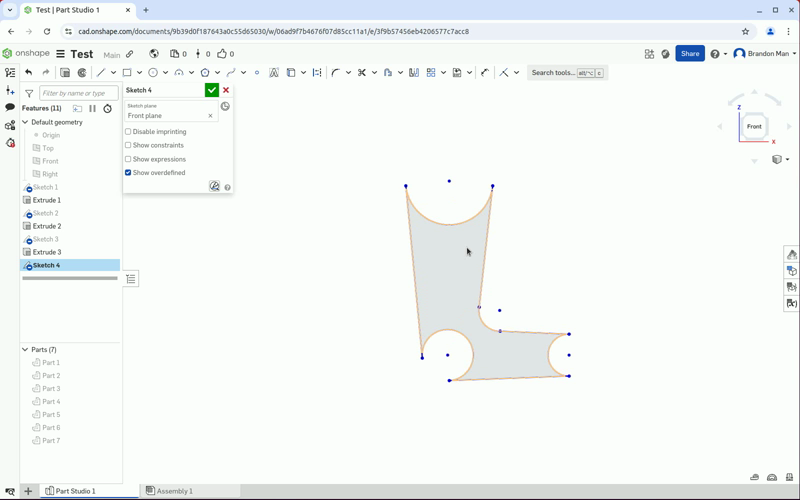
scroll(6)
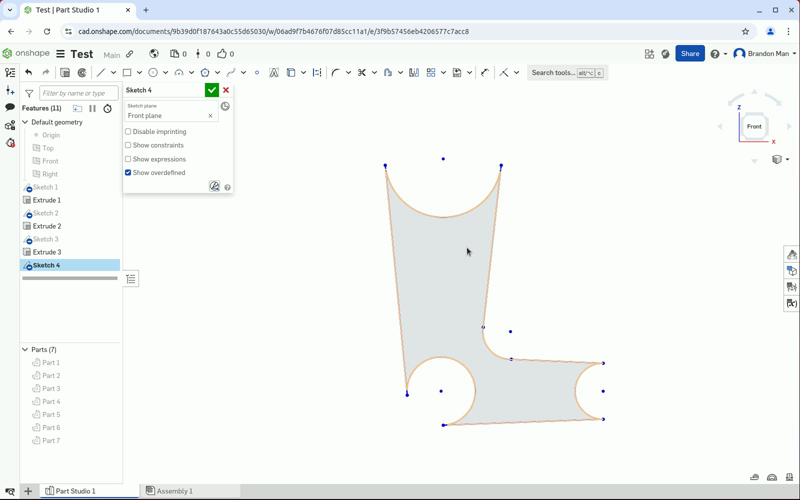
scroll(6)
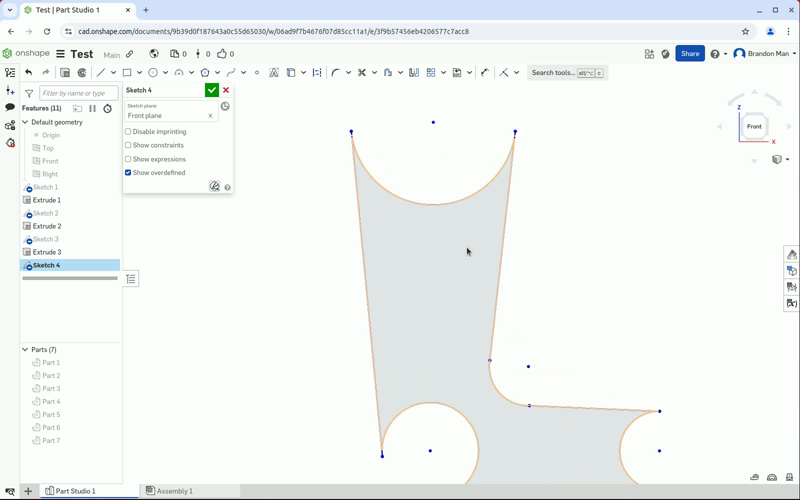
scroll(6)
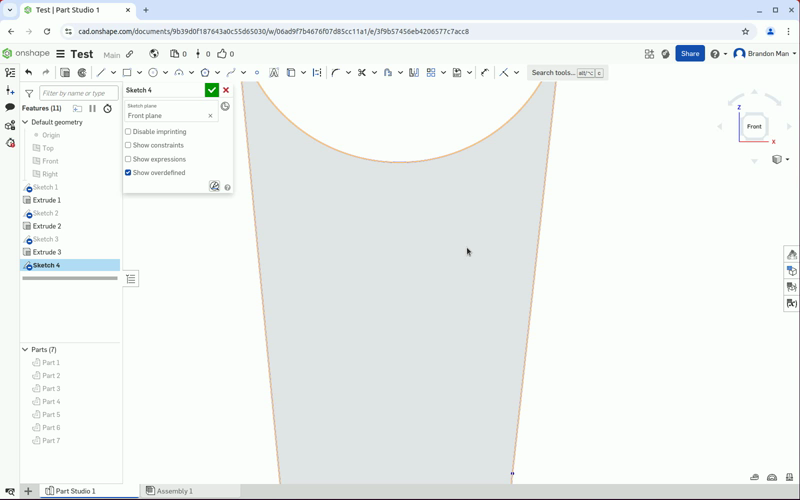
click(467, 247)
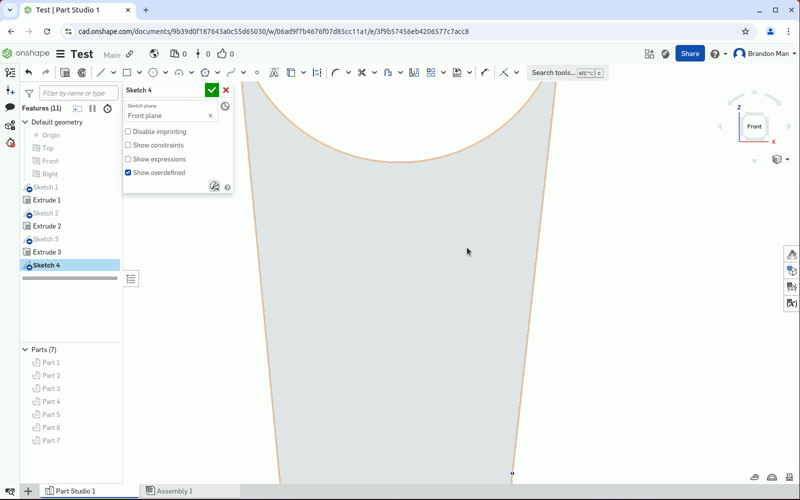
scroll(-6)
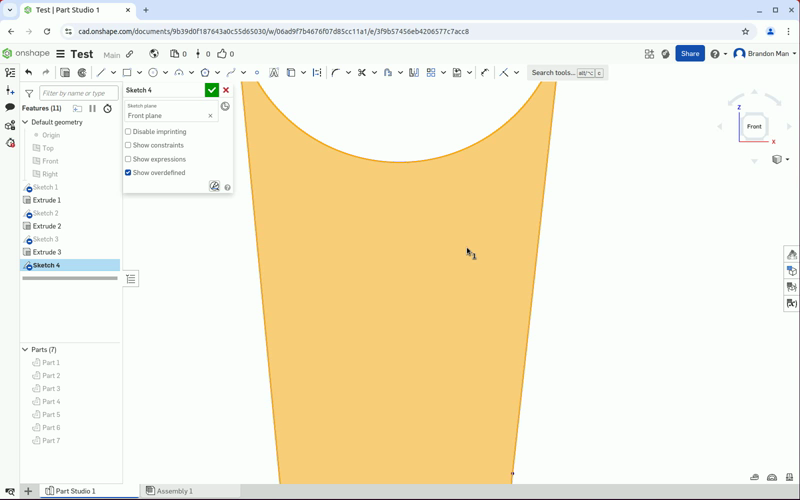
scroll(-6)
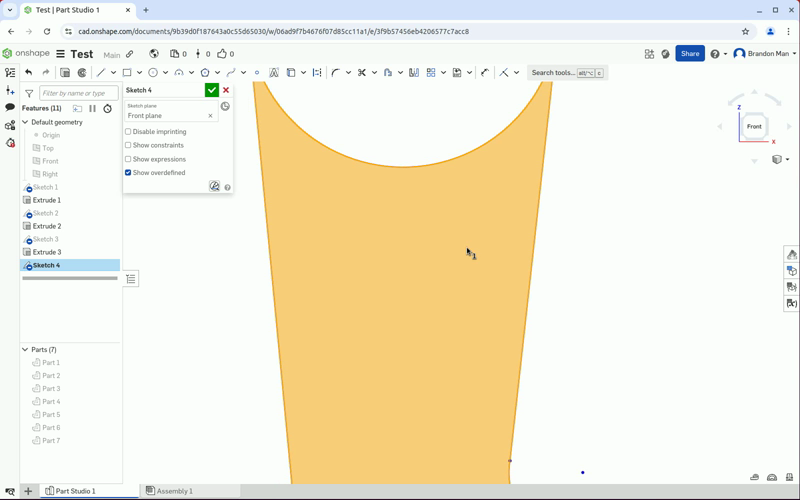
scroll(-6)
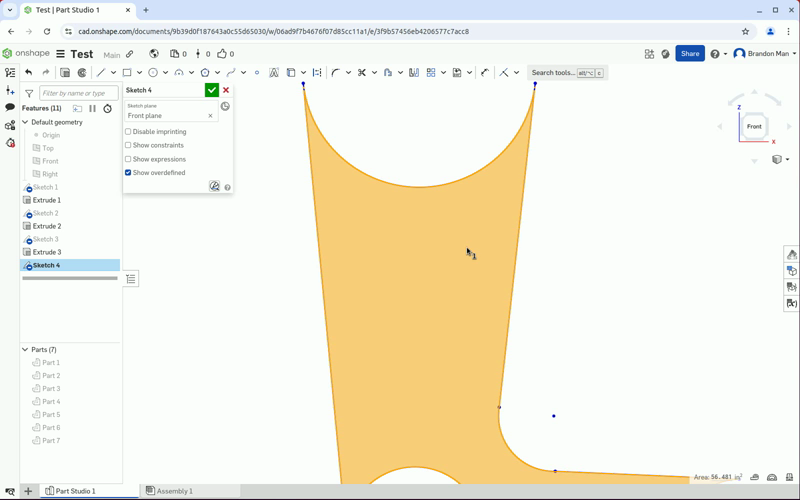
scroll(-6)
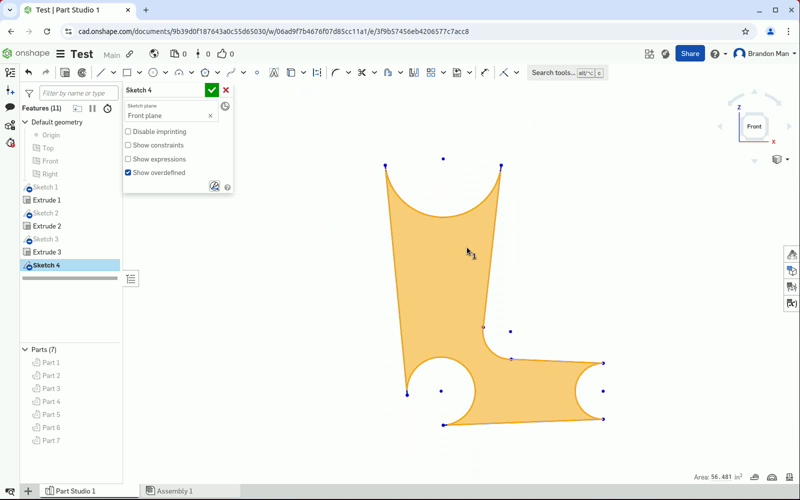
scroll(-6)
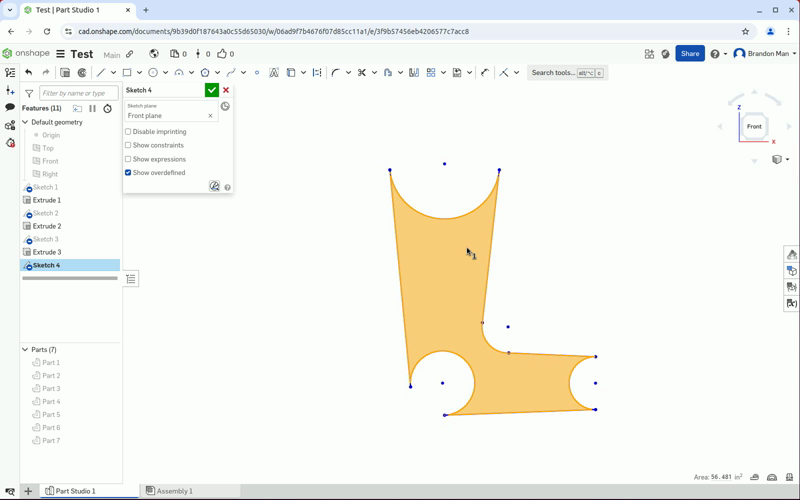
scroll(-6)
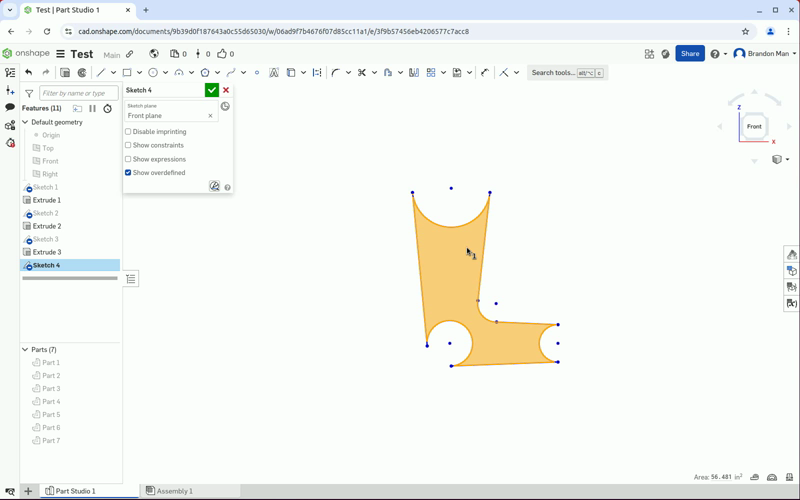
scroll(-6)
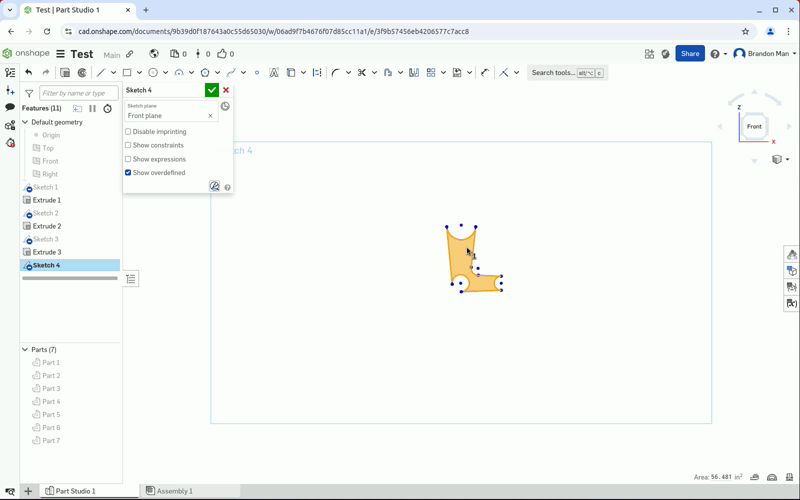
mouse_move(73, 352)
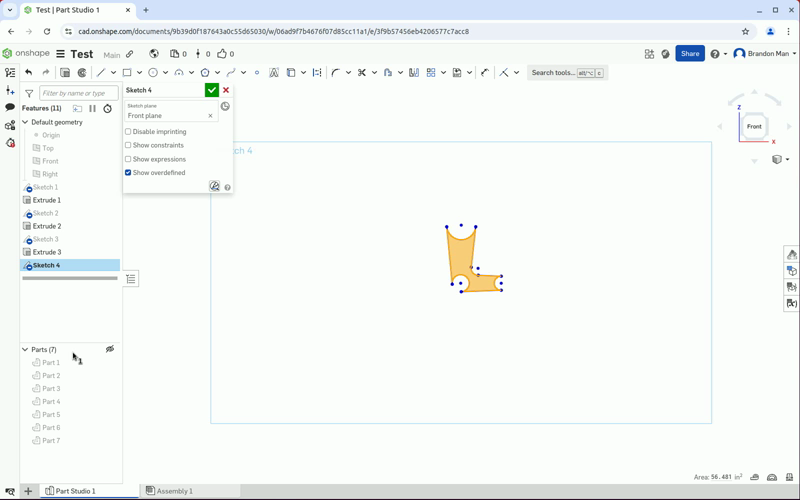
key(shift+y)
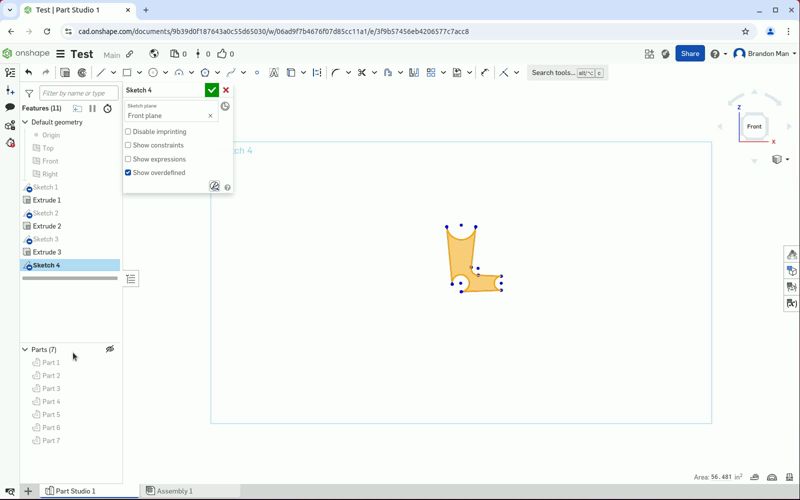
key(shift+e)
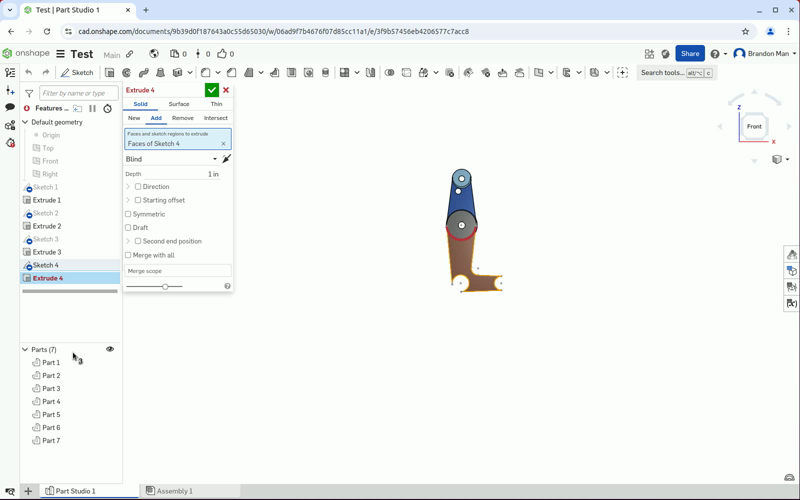
mouse_move(143, 106)
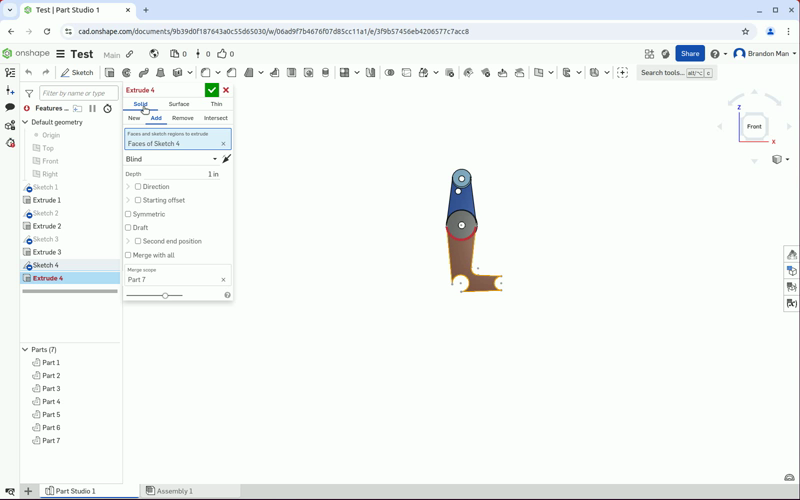
click(143, 106)
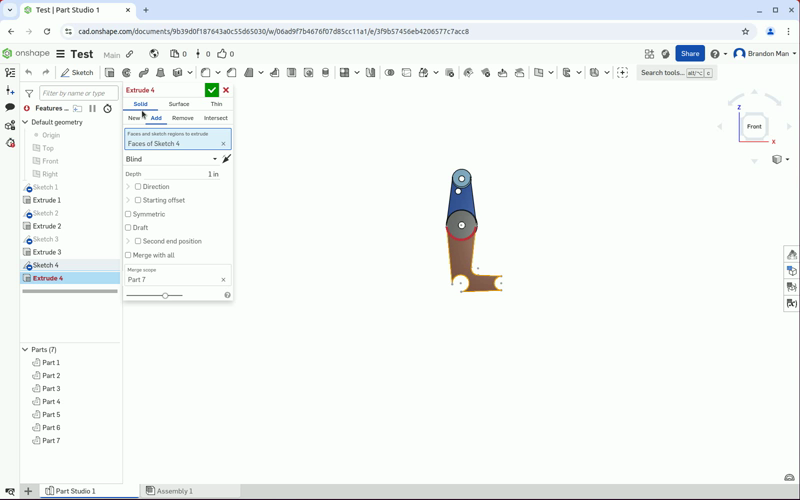
mouse_move(137, 120)
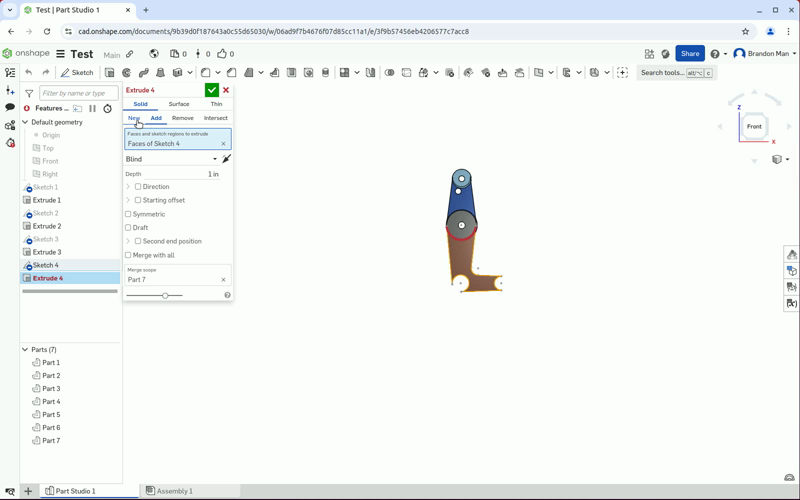
click(137, 120)
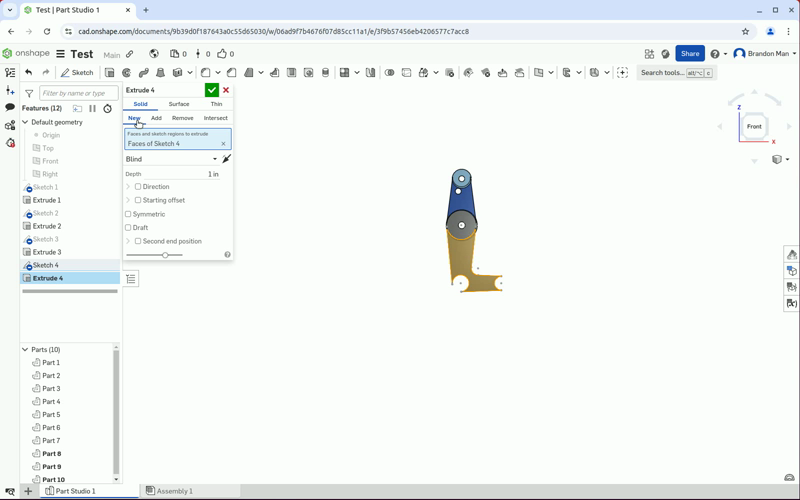
key(tab, 4)
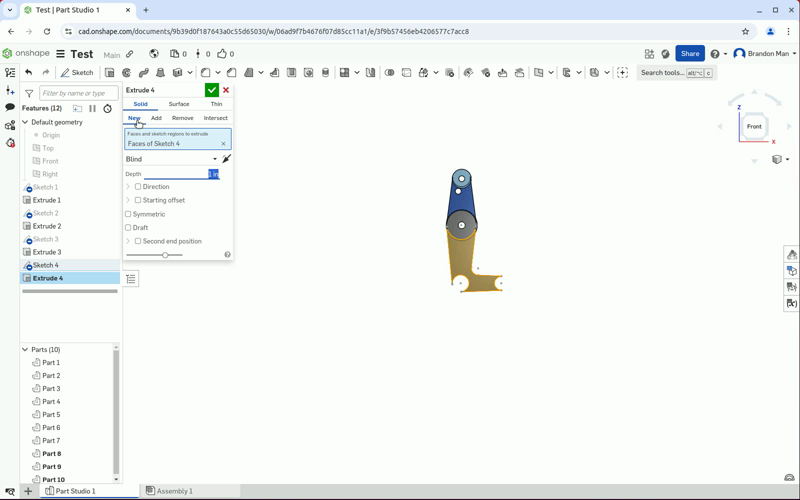
text(0.481)
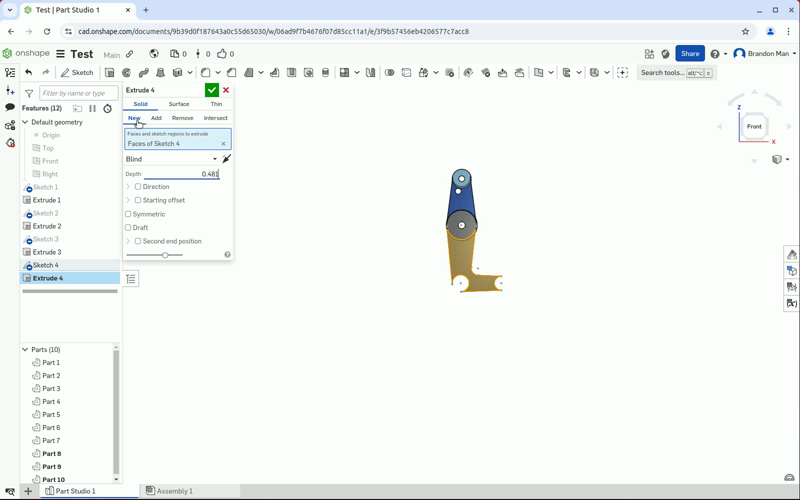
key(enter)
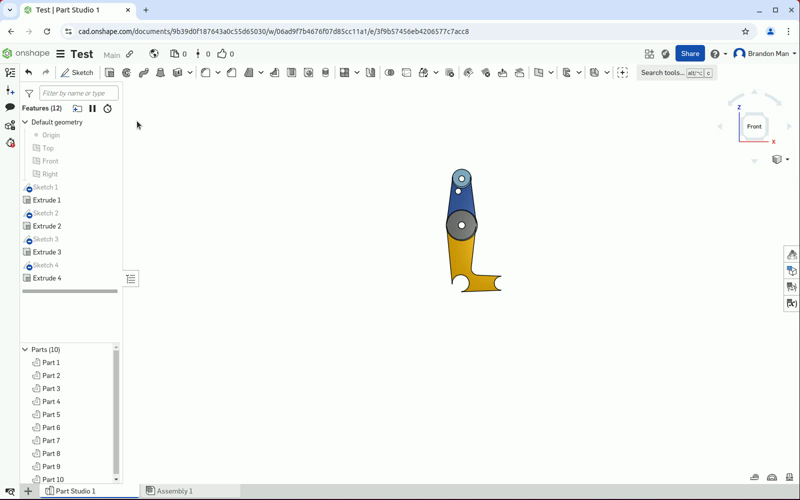
key(shift+h)
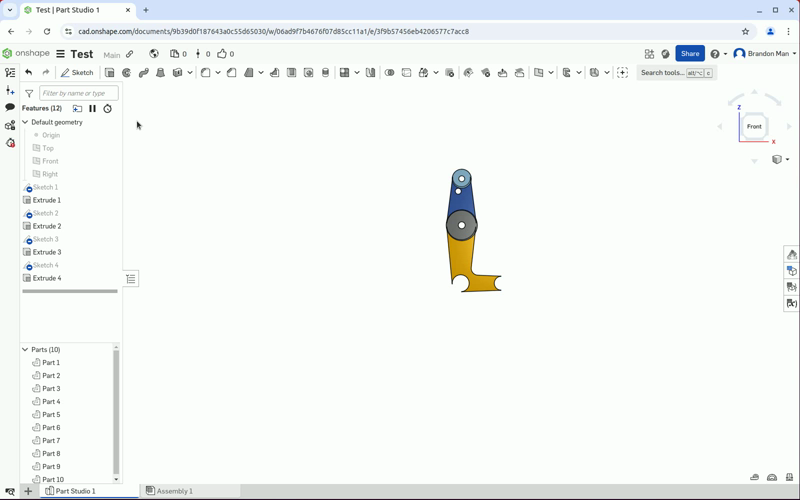
key(shift+h)
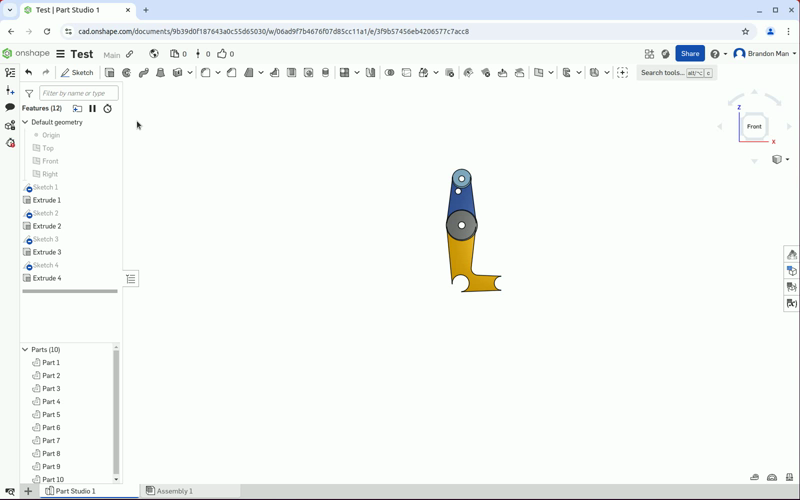
mouse_move(73, 189)
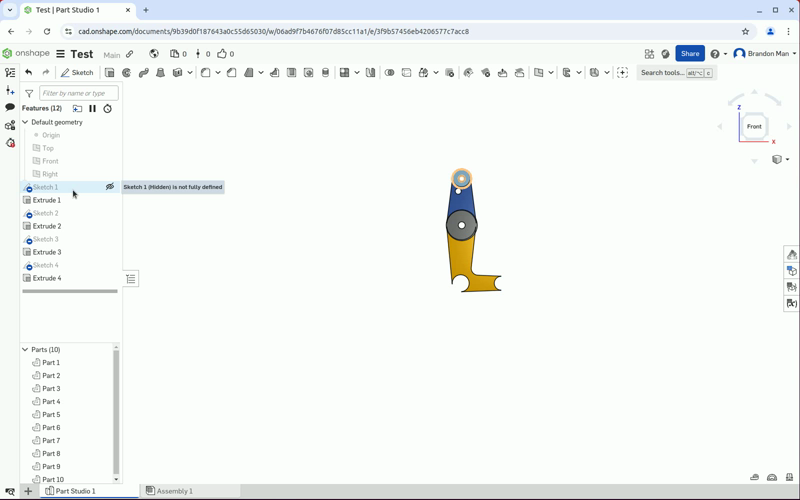
click(73, 189)
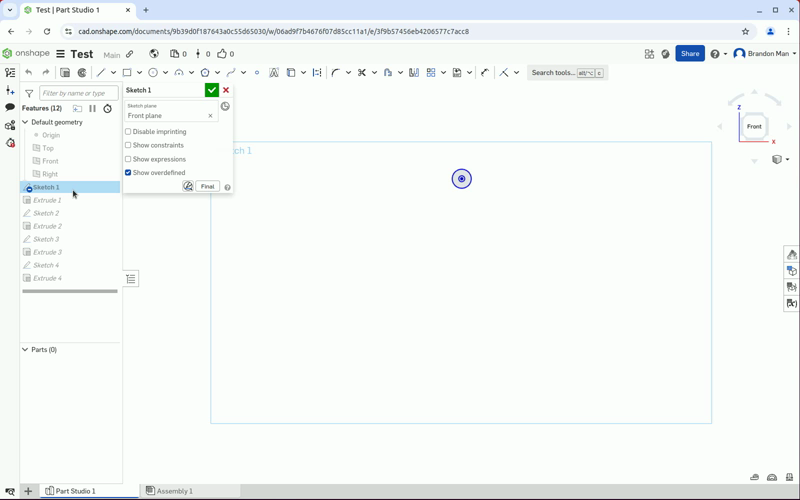
mouse_move(229, 92)
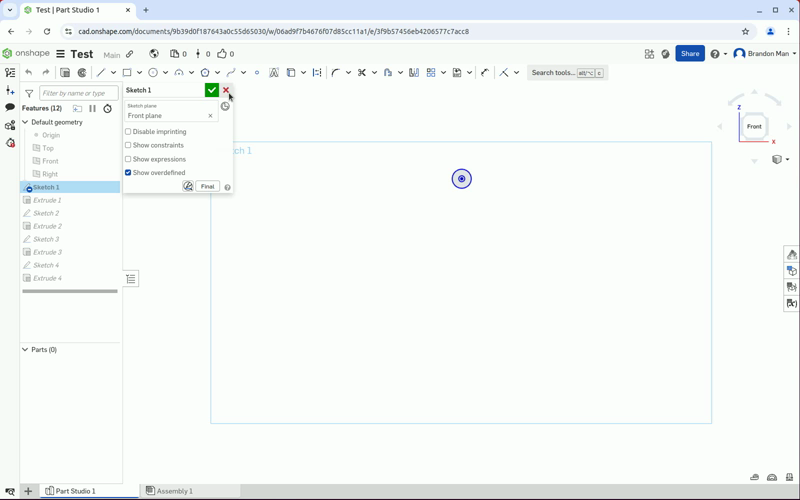
click(229, 92)
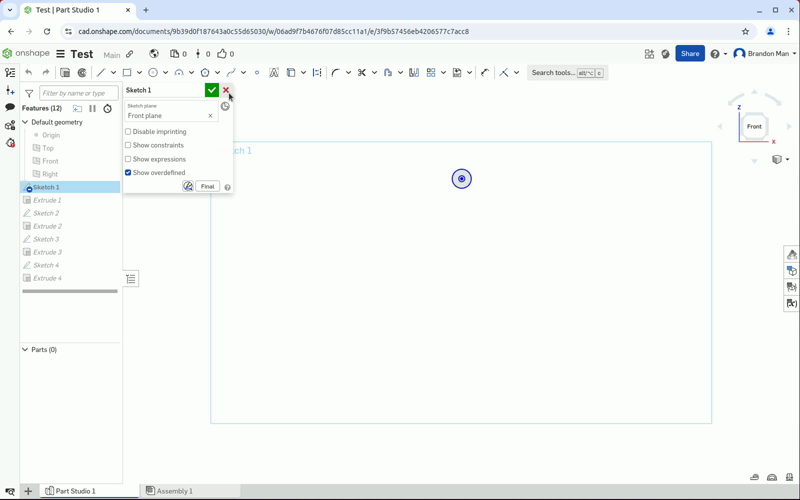
key(shift+s)
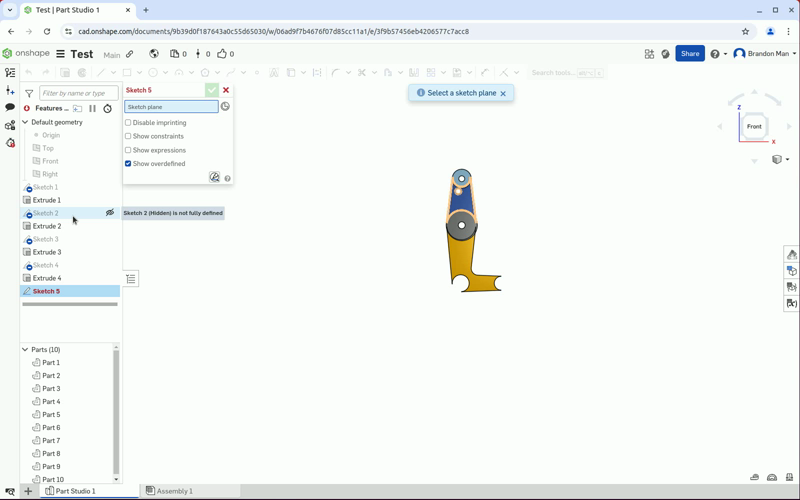
scroll(3)
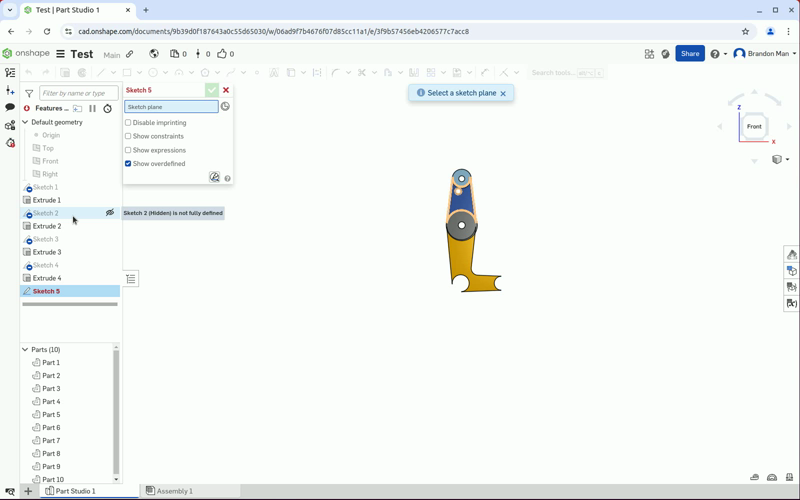
mouse_move(73, 163)
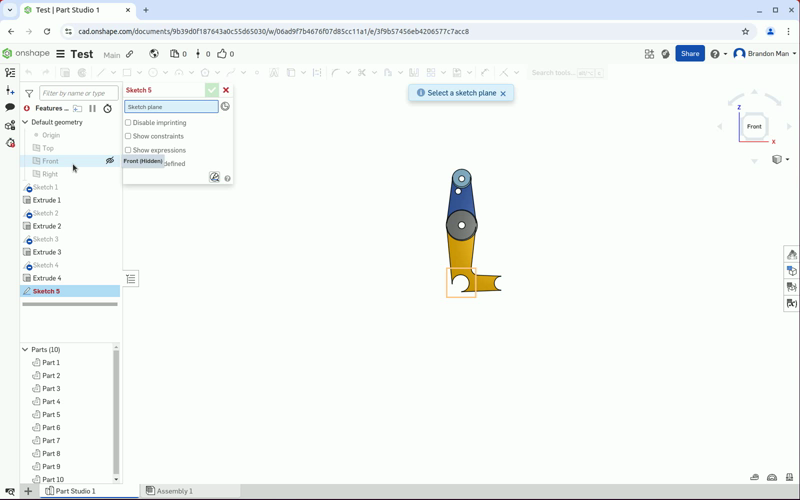
click(73, 163)
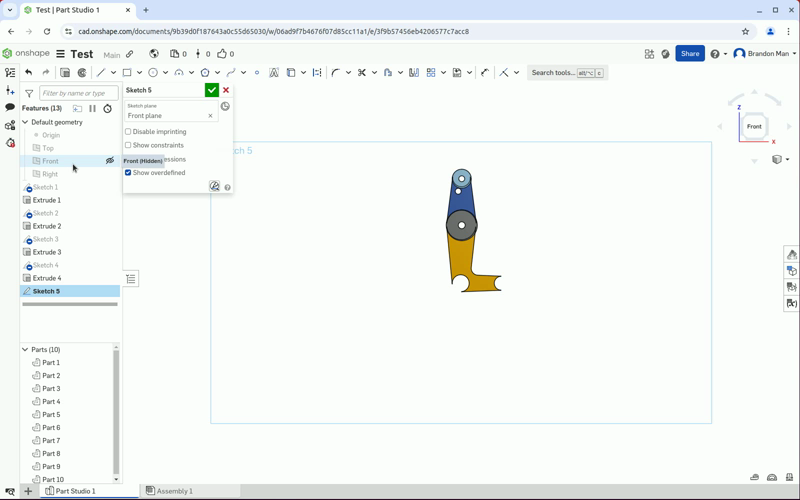
mouse_move(69, 352)
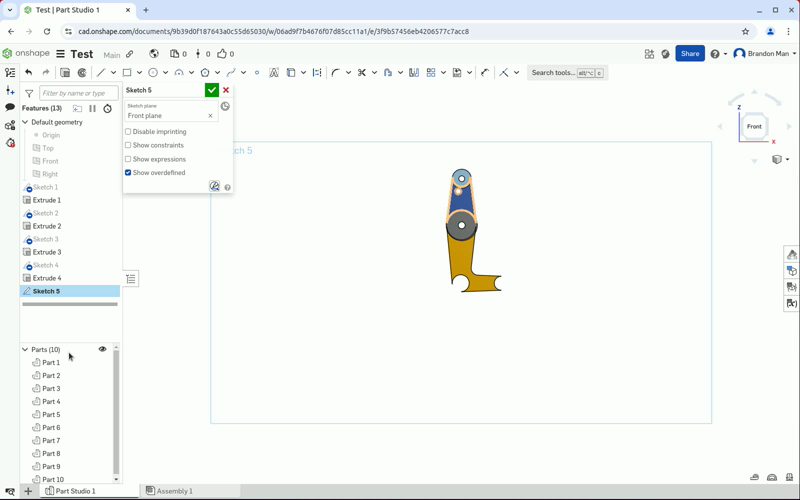
key(y)
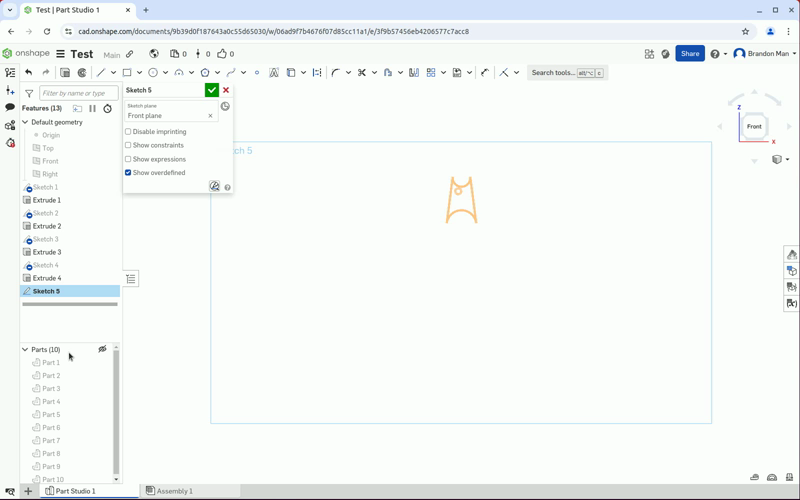
key(c)
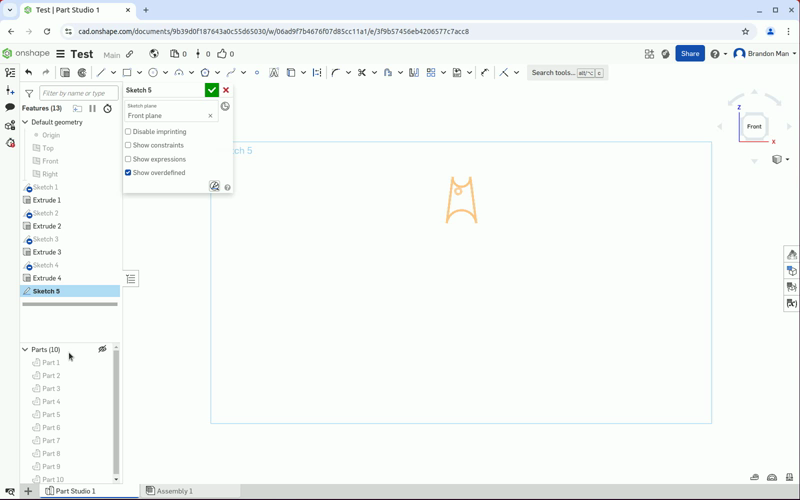
key_down(shift)
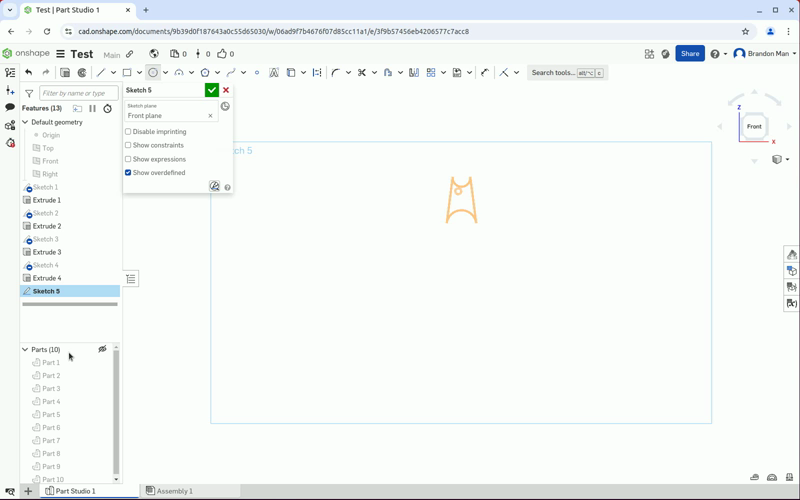
mouse_move(461, 282)
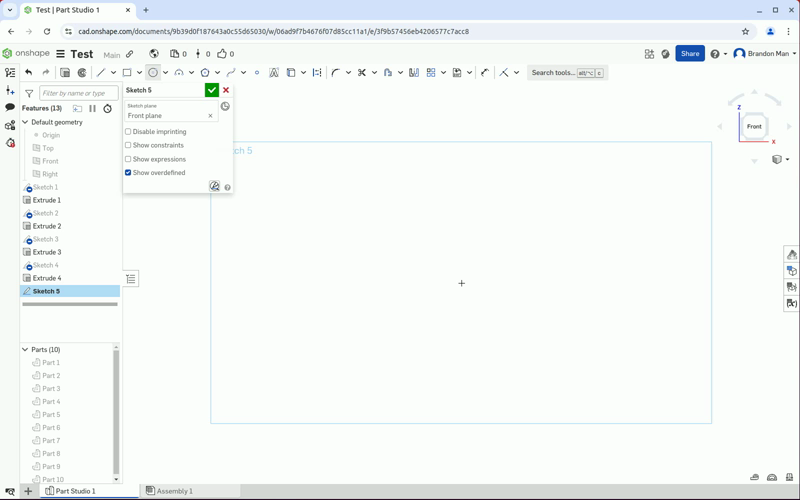
click(461, 282)
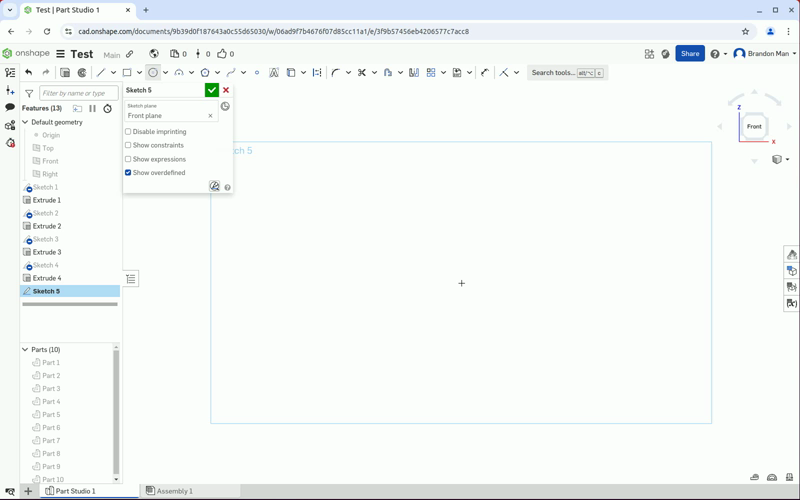
key_up(shift)
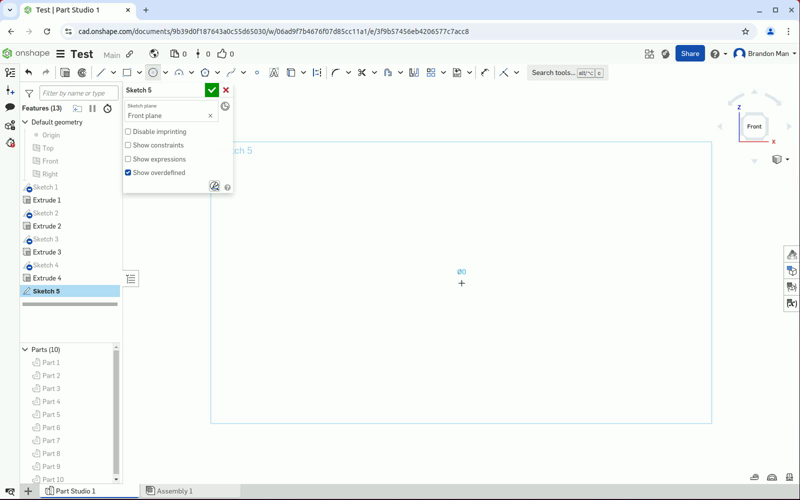
mouse_move(471, 282)
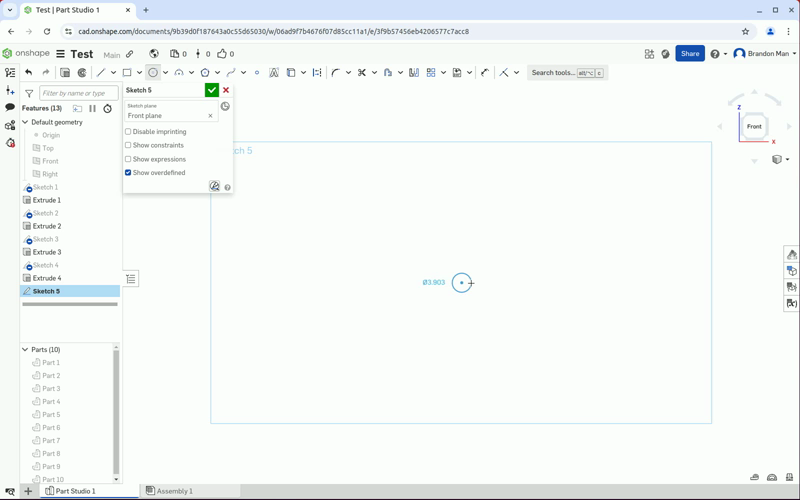
click(471, 282)
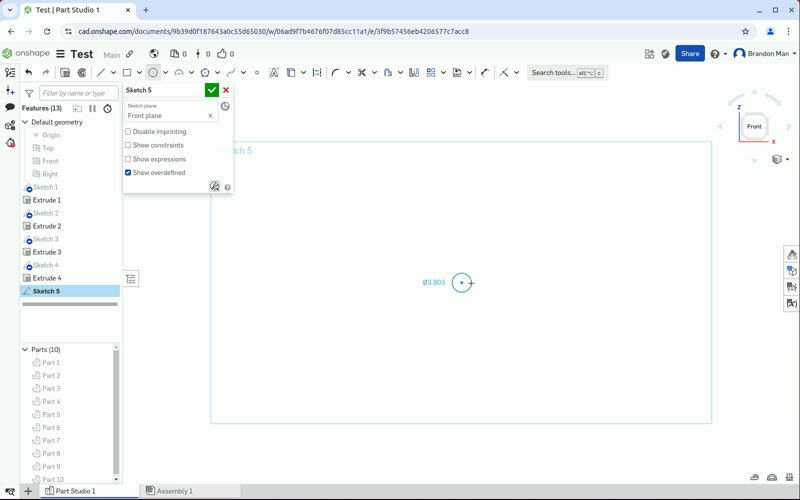
key(esc)
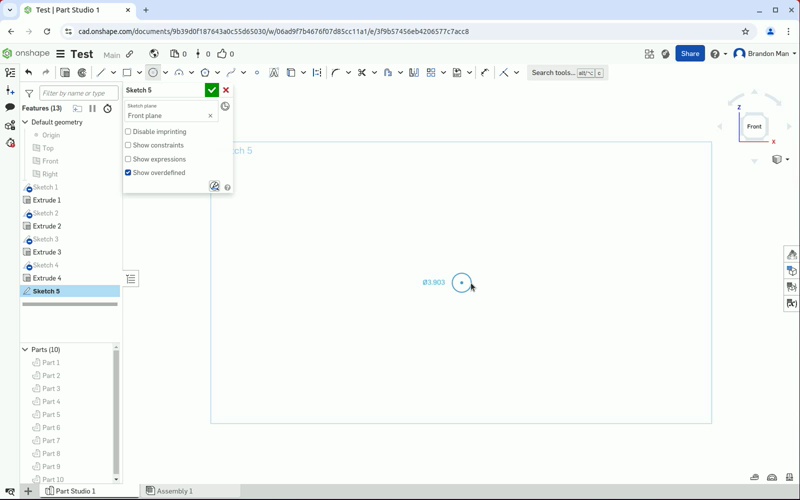
key(c)
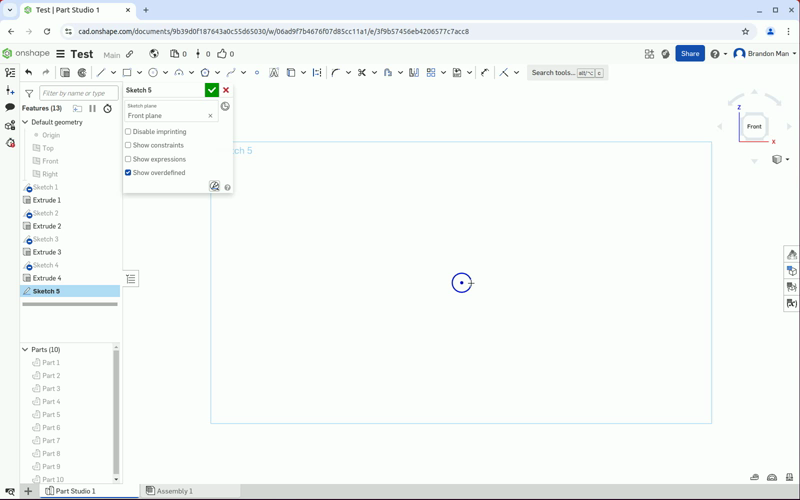
key_down(shift)
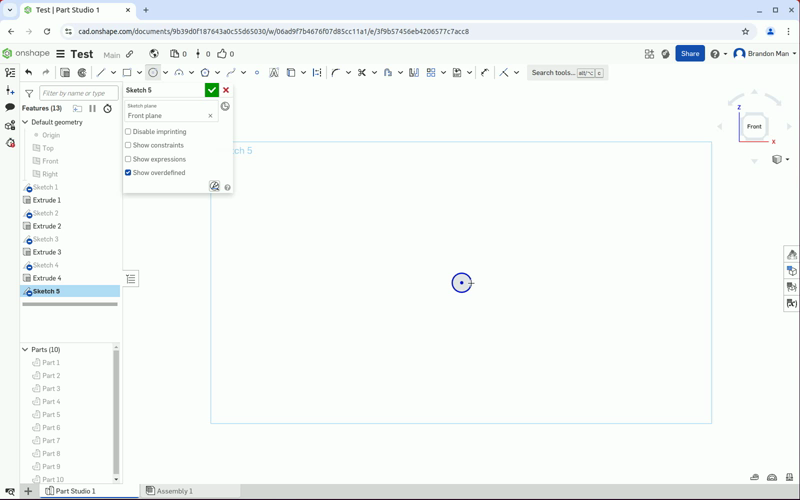
mouse_move(461, 282)
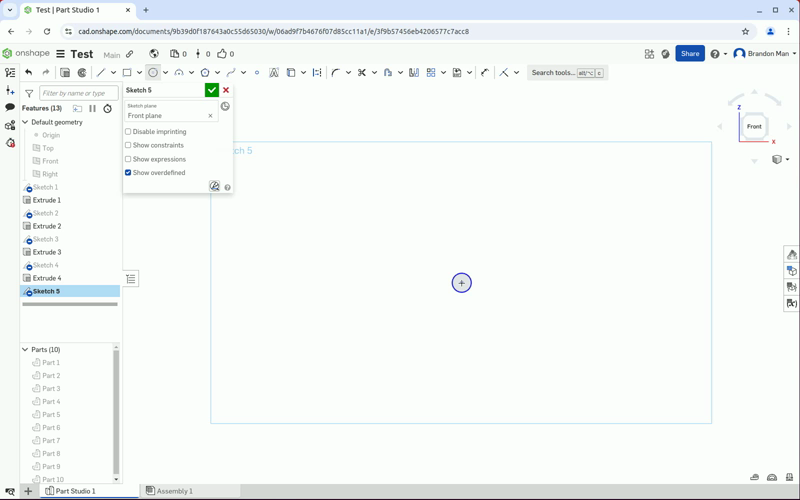
click(461, 282)
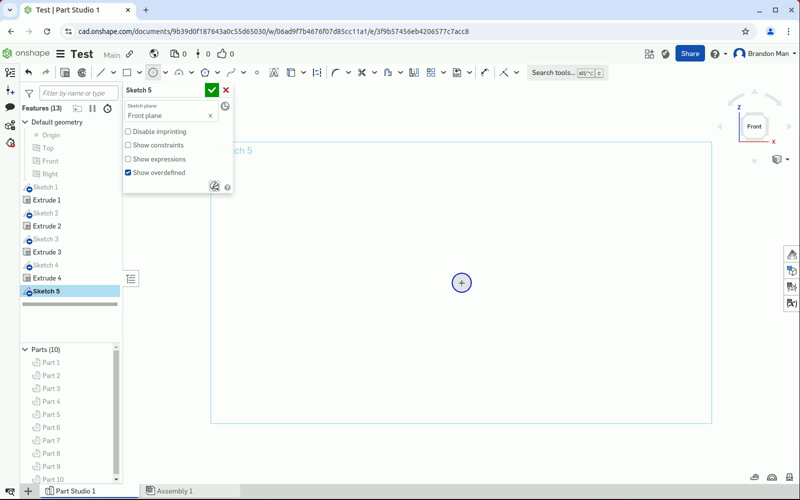
key_up(shift)
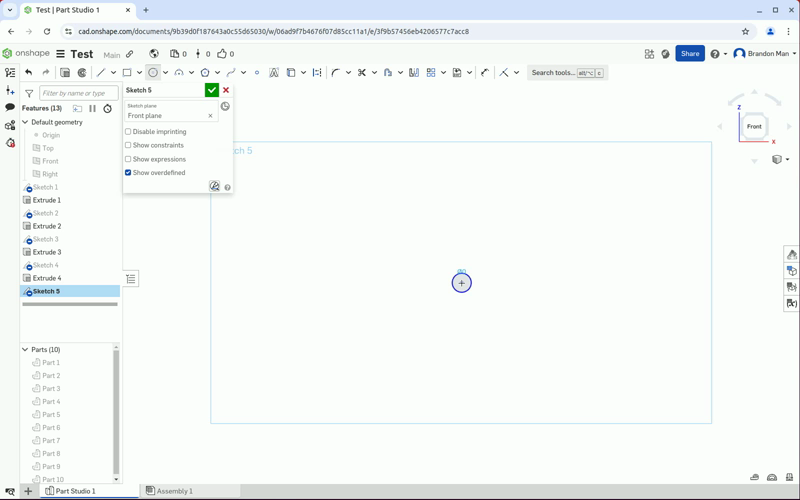
mouse_move(464, 282)
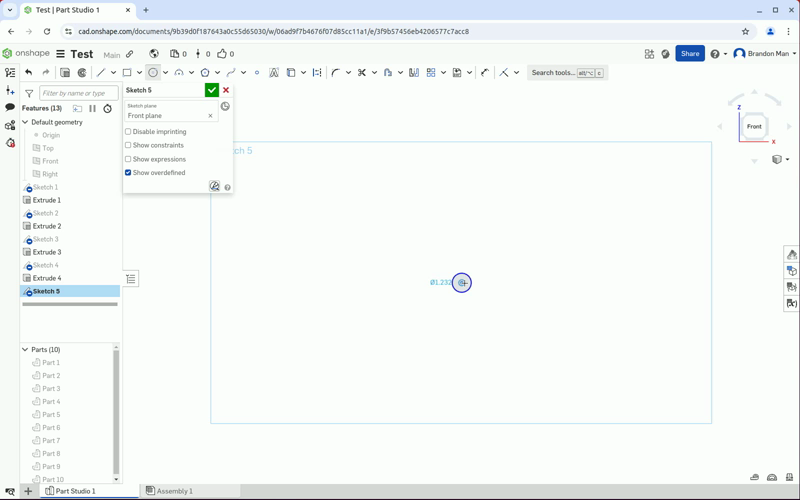
scroll(6)
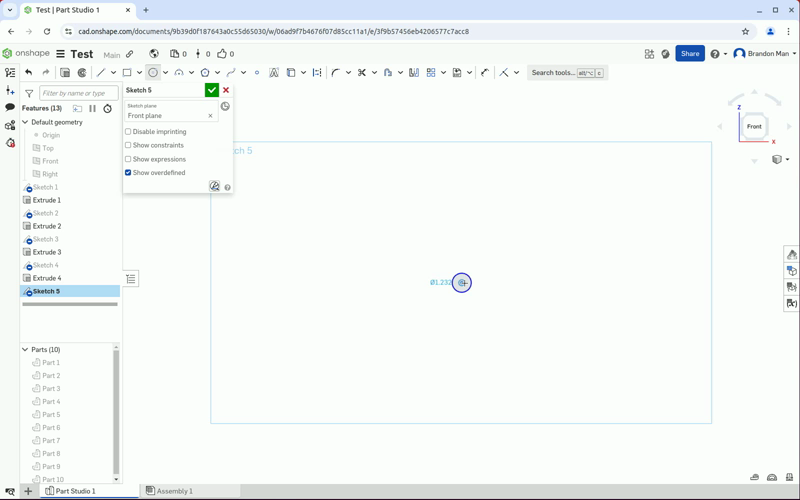
scroll(6)
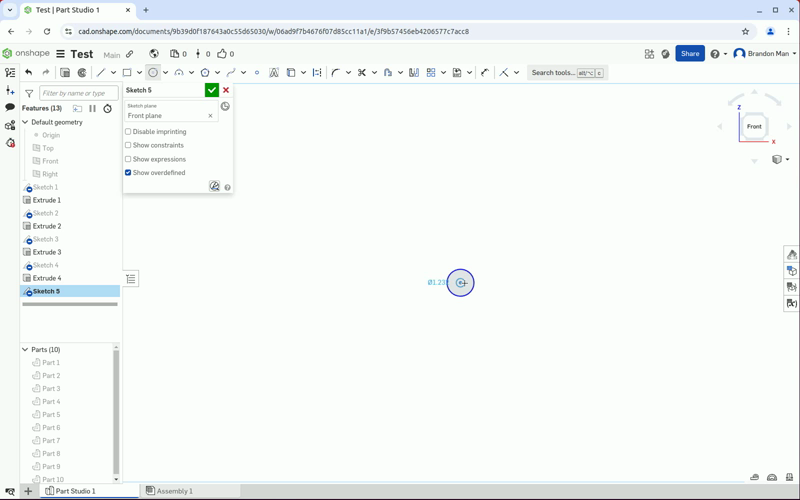
scroll(6)
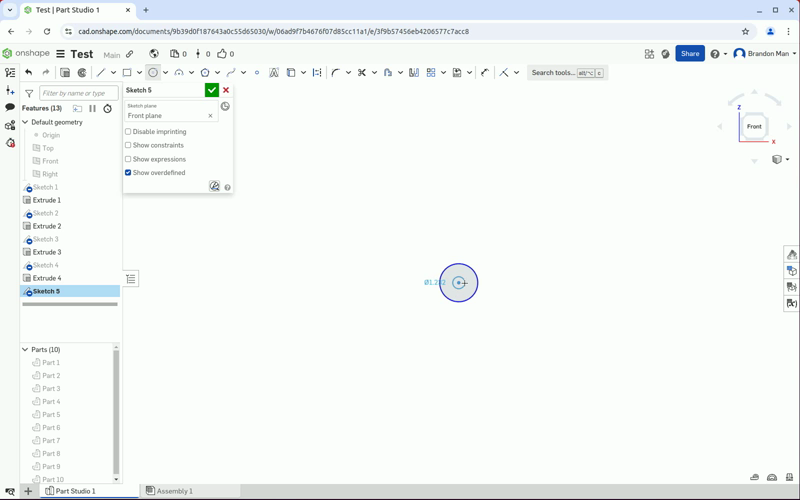
scroll(6)
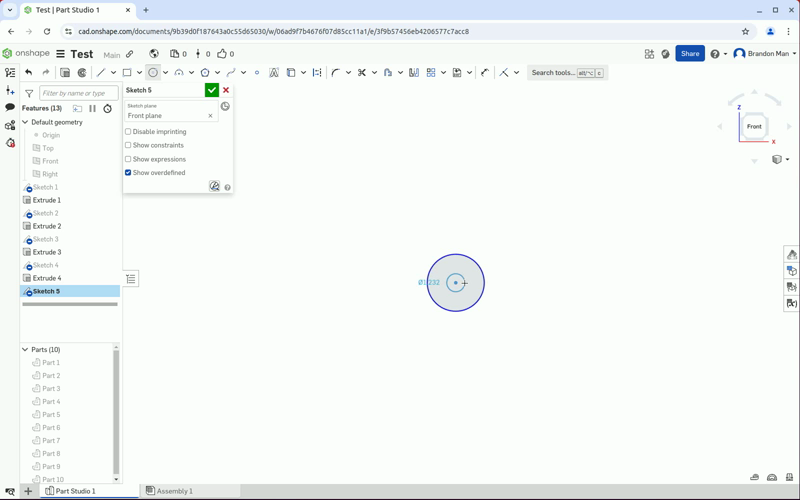
scroll(6)
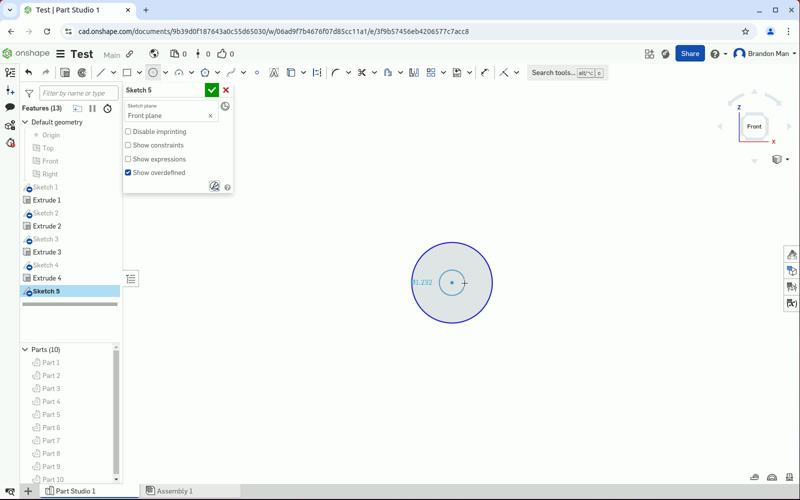
scroll(6)
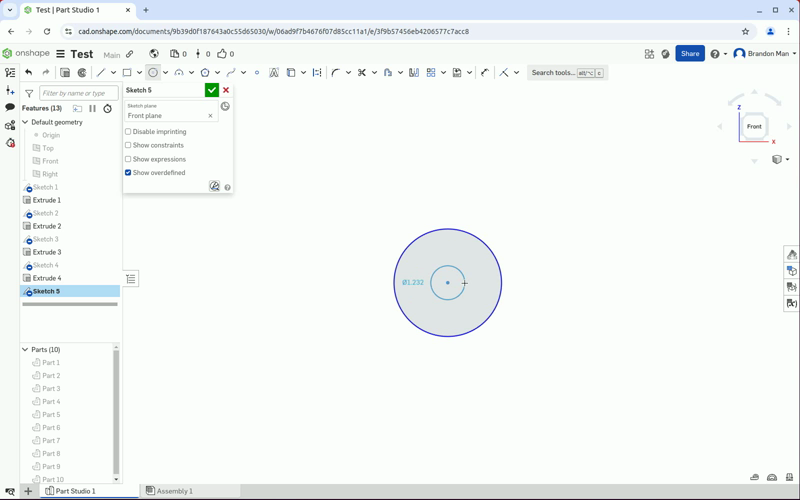
scroll(6)
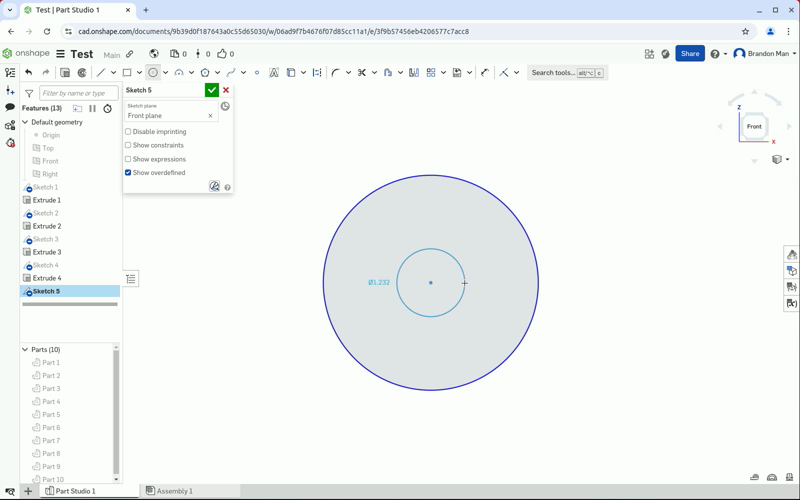
click(464, 282)
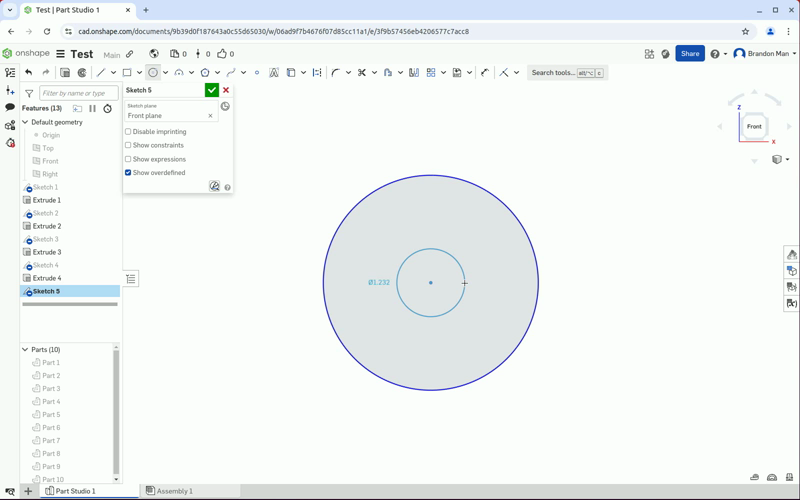
scroll(-6)
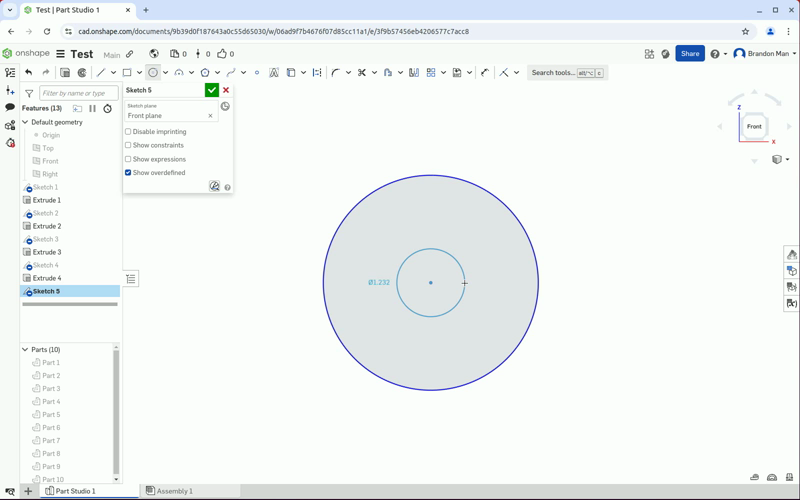
scroll(-6)
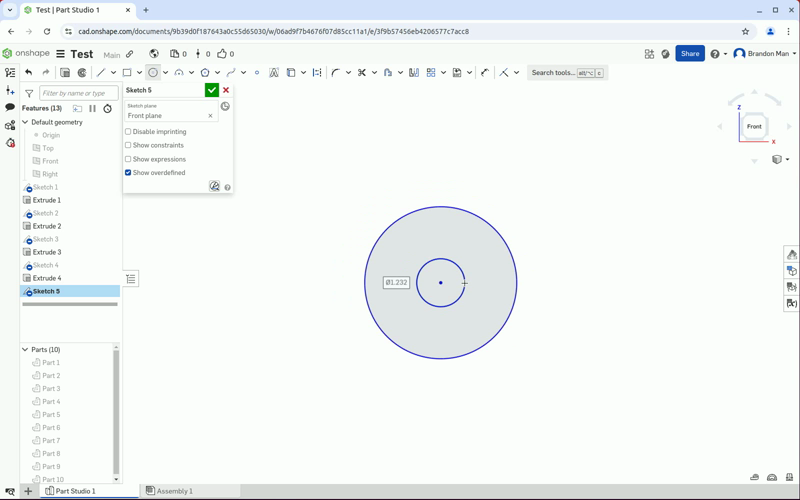
scroll(-6)
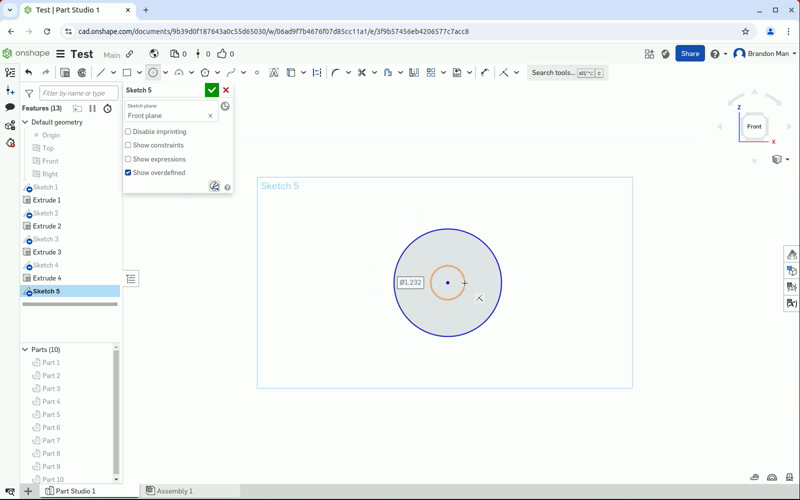
scroll(-6)
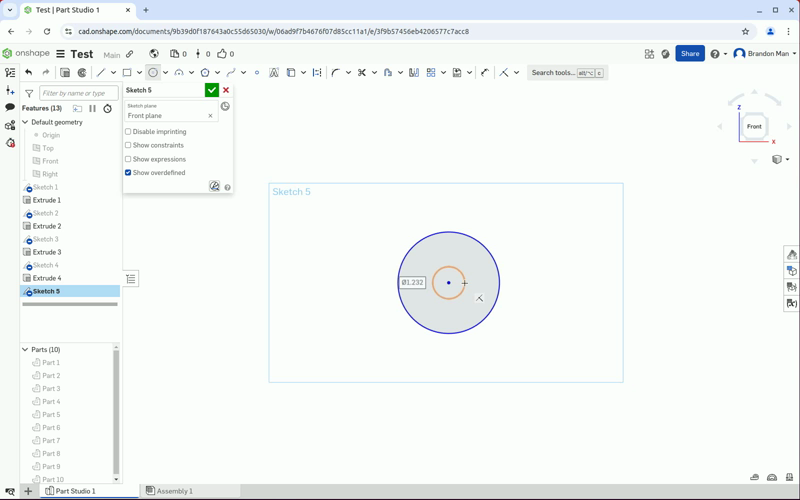
scroll(-6)
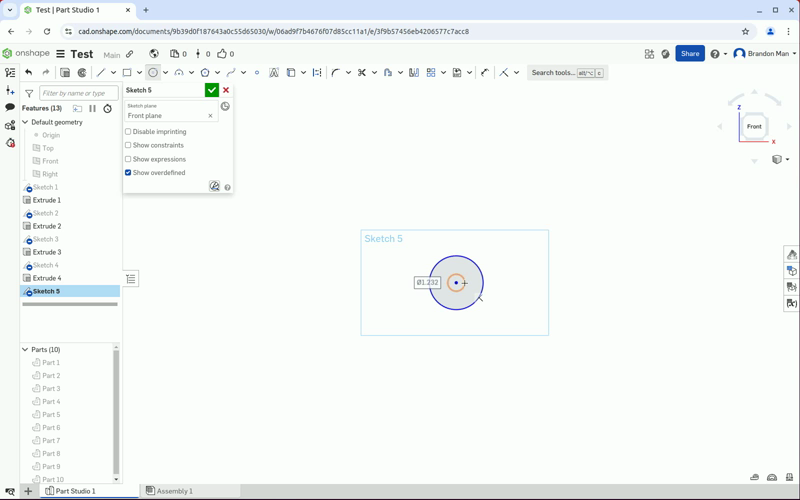
scroll(-6)
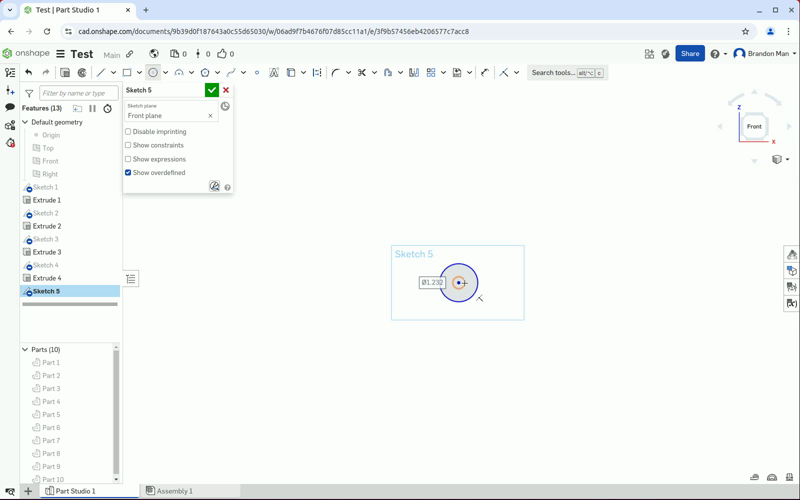
scroll(-6)
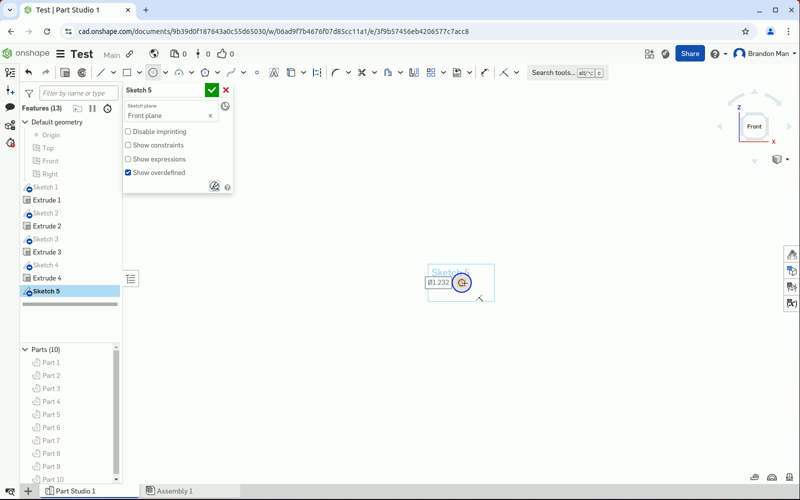
key(esc)
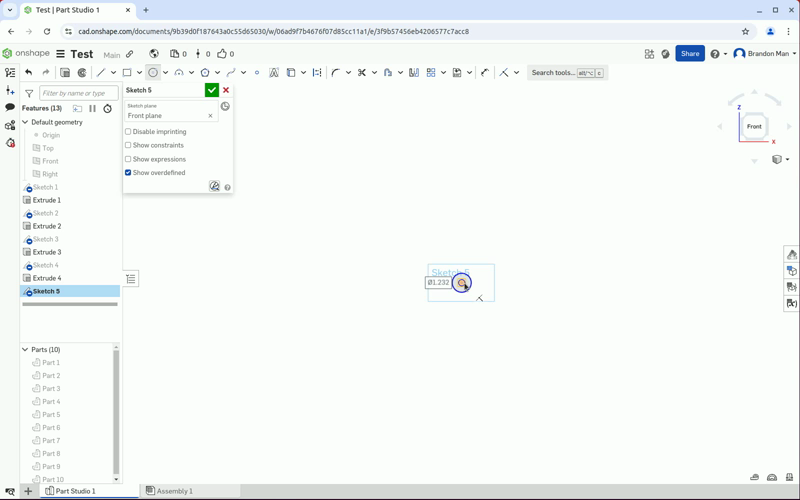
mouse_move(459, 291)
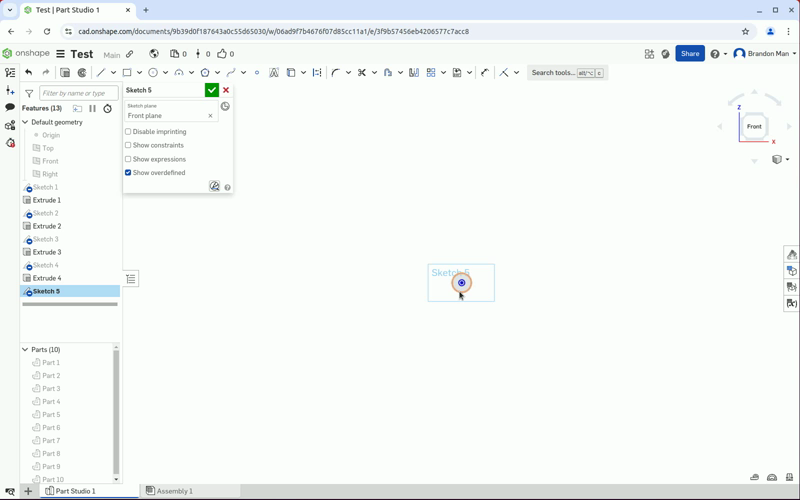
scroll(6)
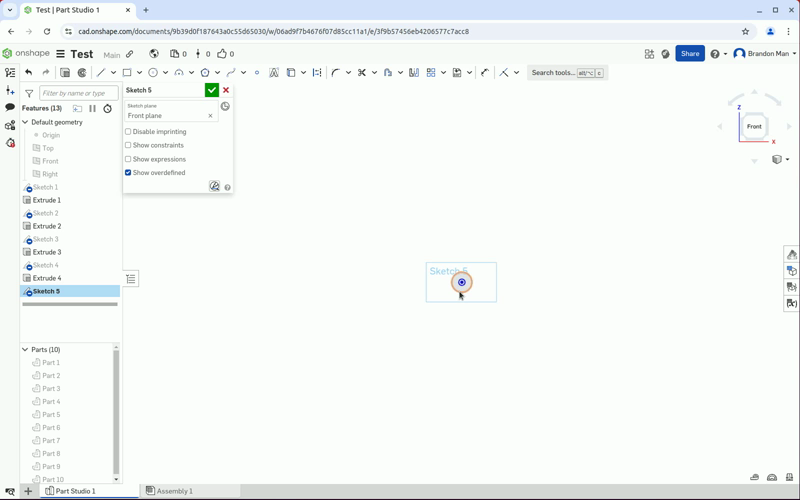
scroll(6)
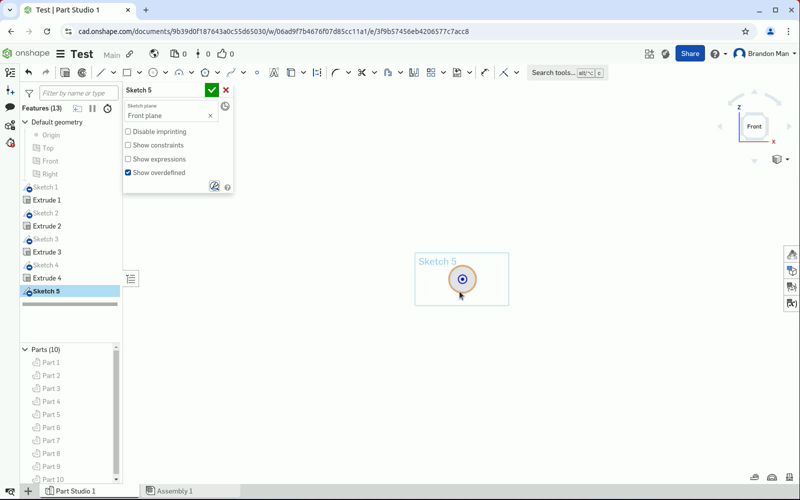
scroll(6)
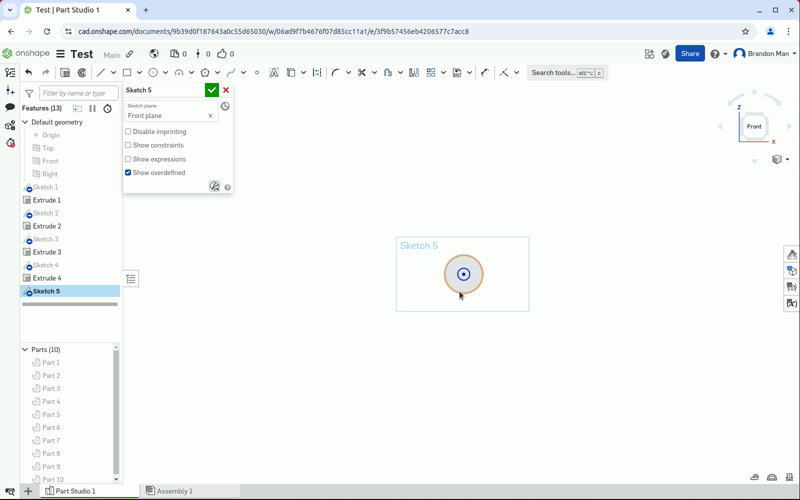
scroll(6)
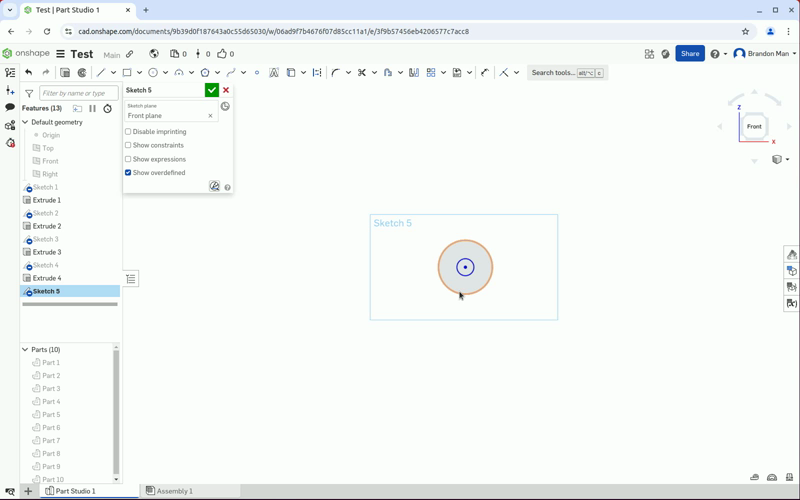
scroll(6)
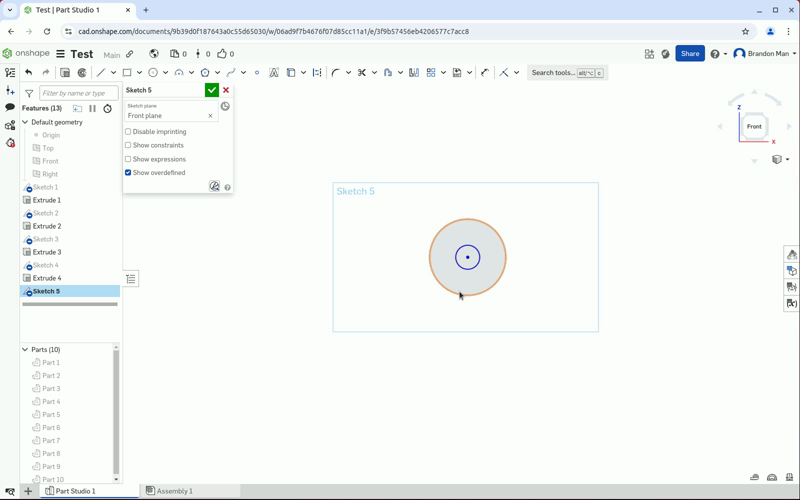
scroll(6)
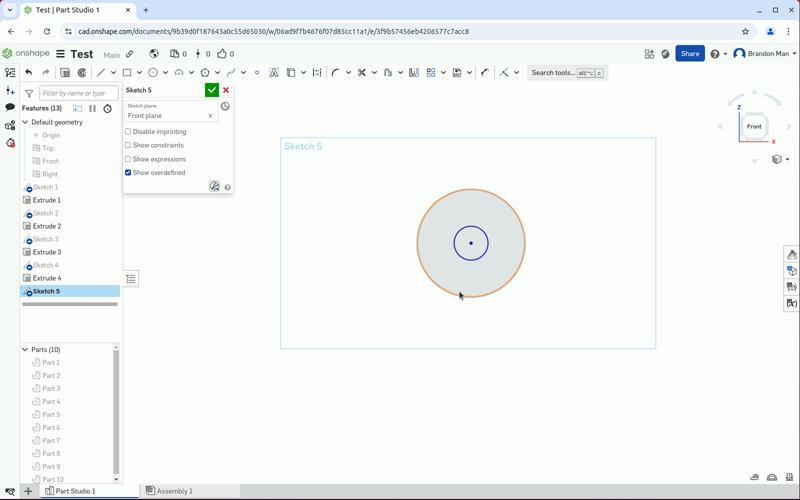
scroll(6)
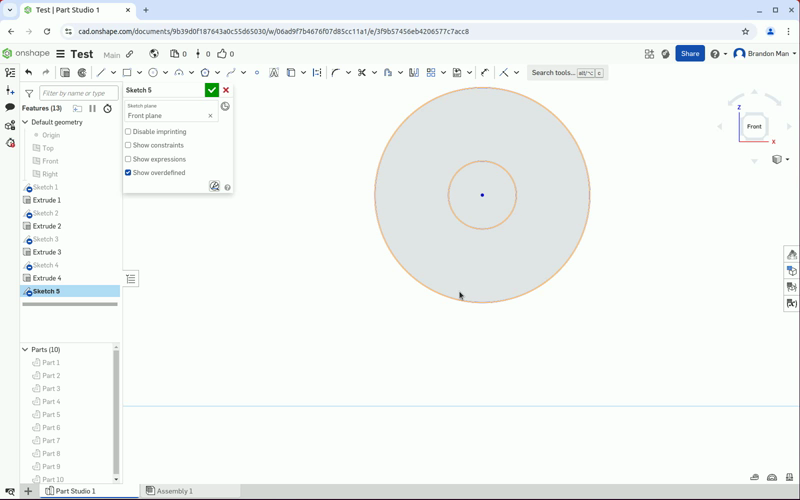
click(459, 291)
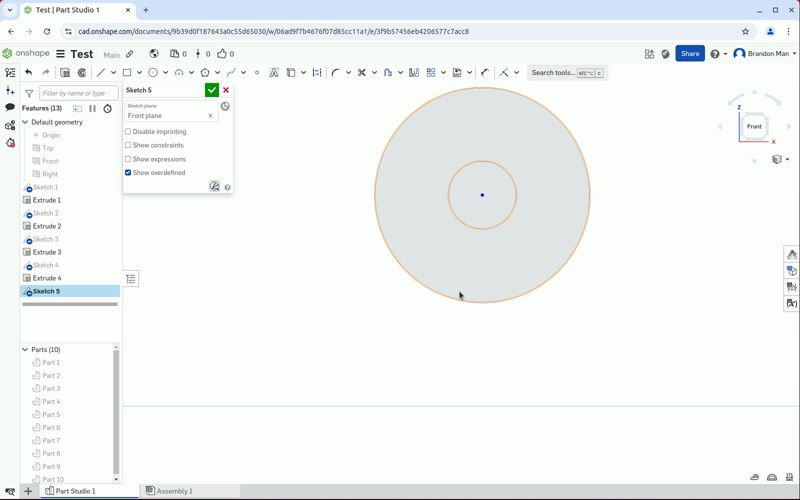
scroll(-6)
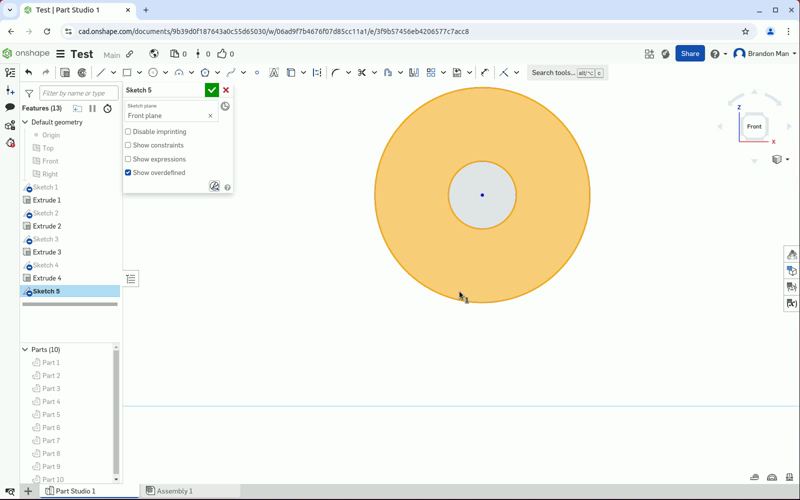
scroll(-6)
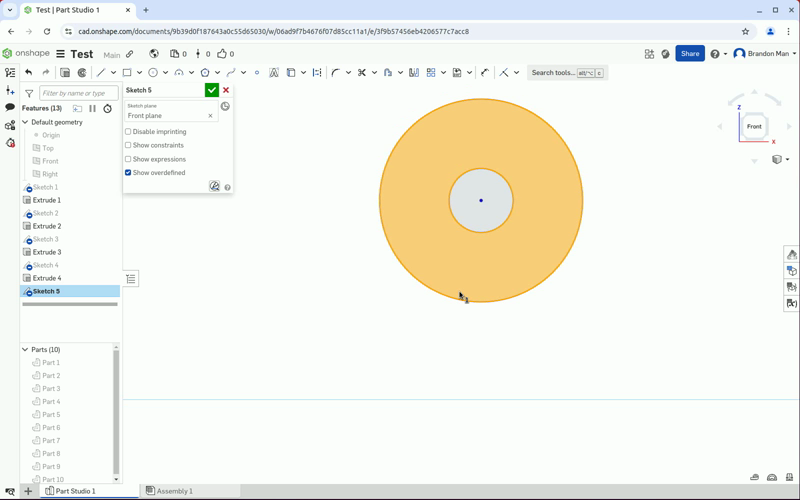
scroll(-6)
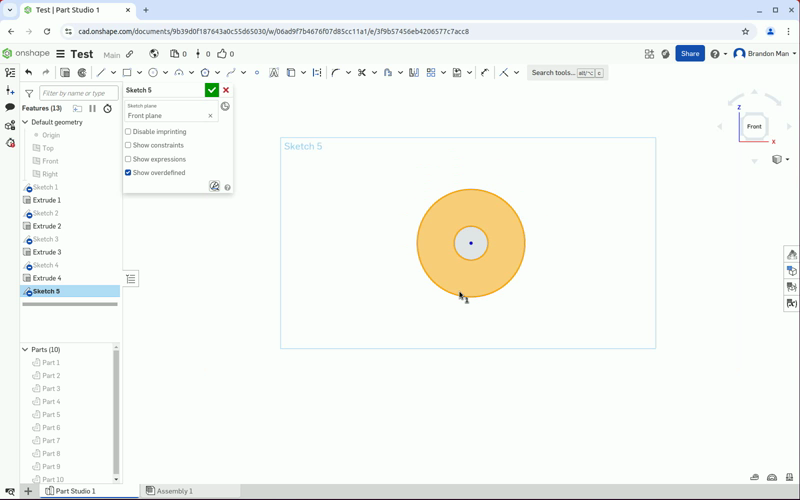
scroll(-6)
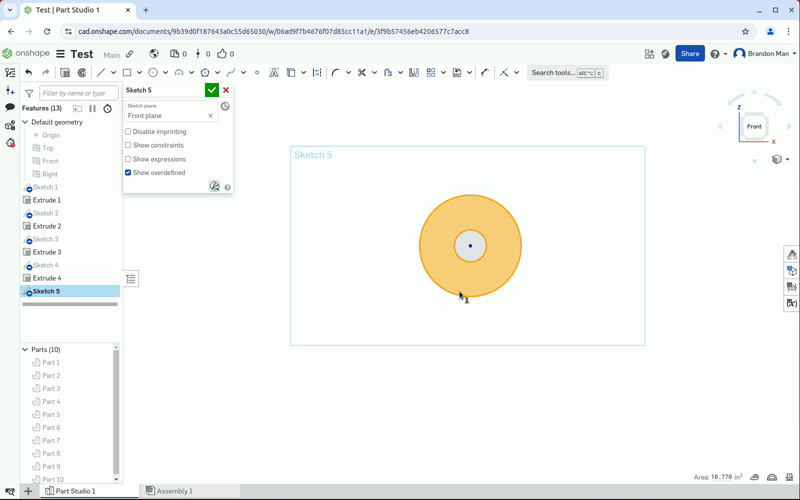
scroll(-6)
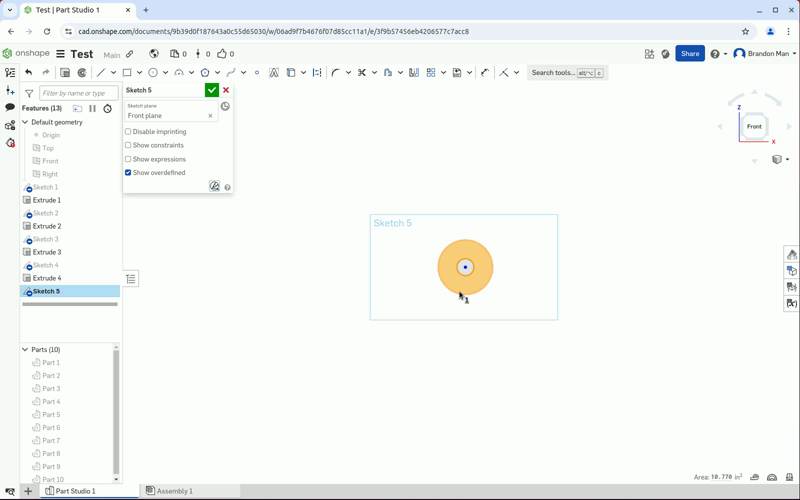
scroll(-6)
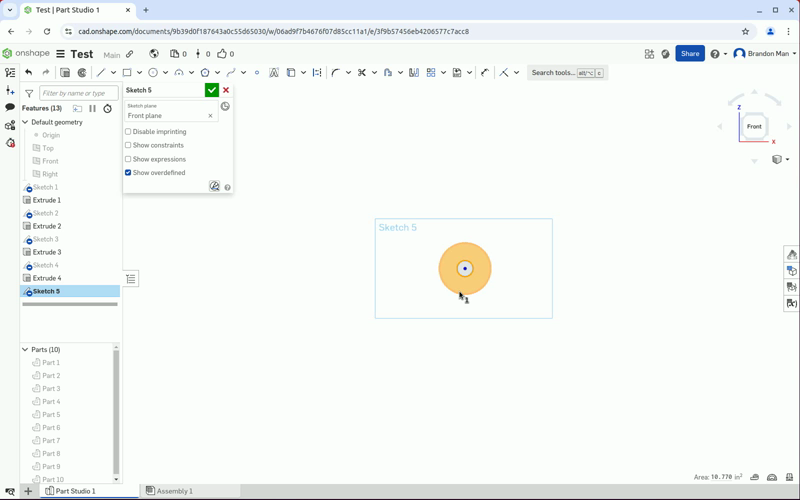
scroll(-6)
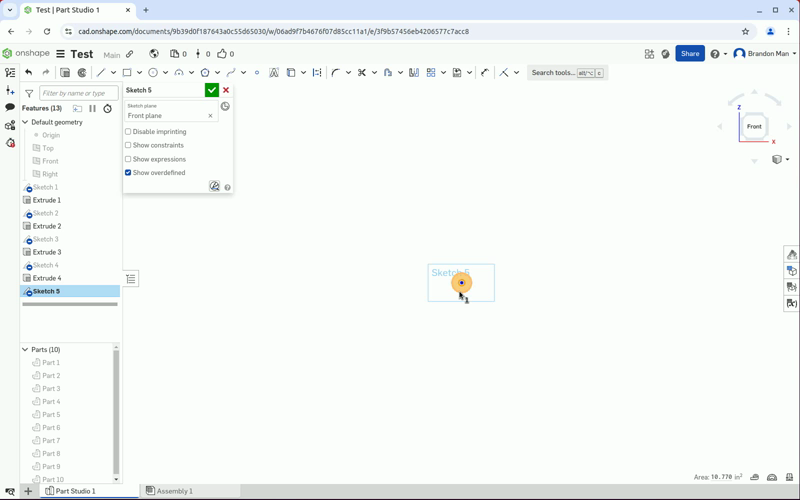
mouse_move(69, 352)
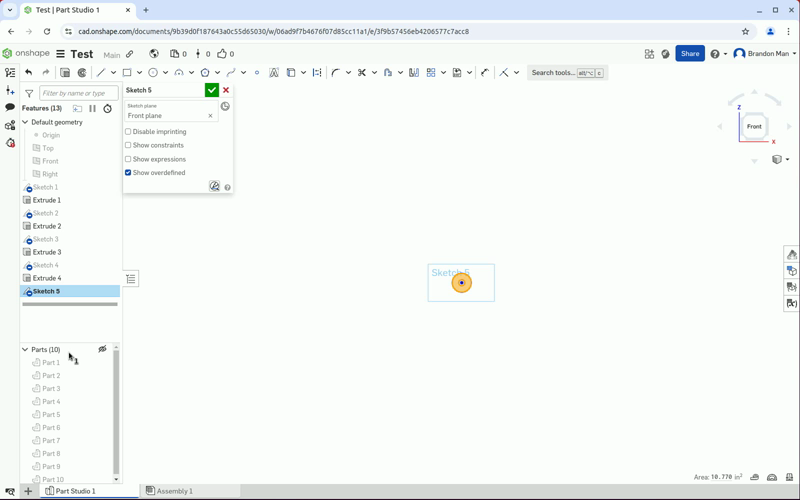
key(shift+y)
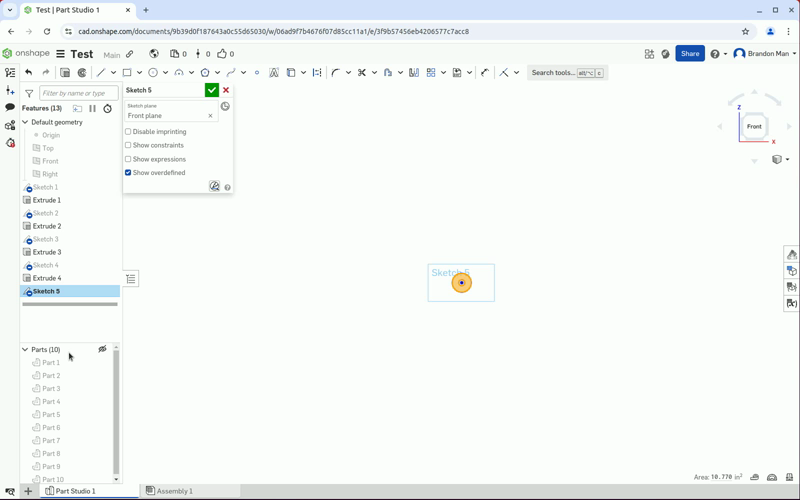
key(shift+e)
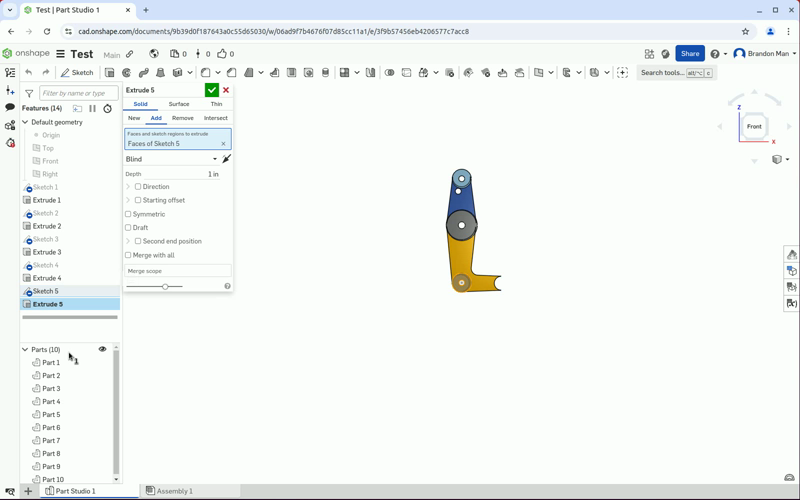
mouse_move(143, 106)
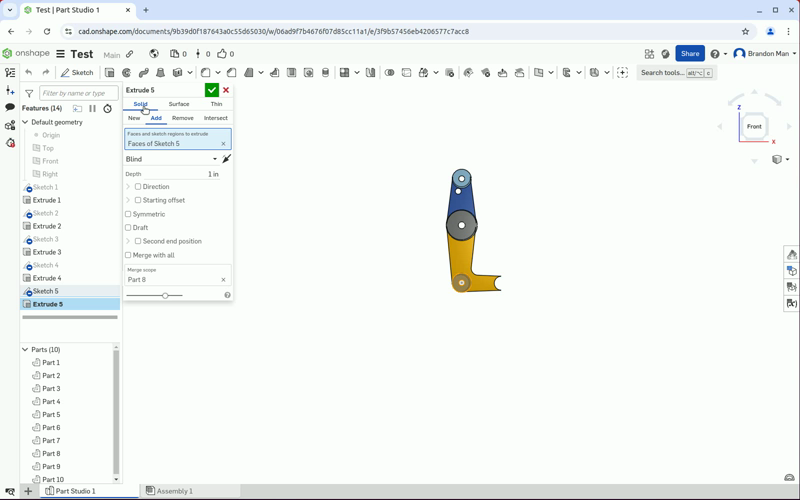
click(143, 106)
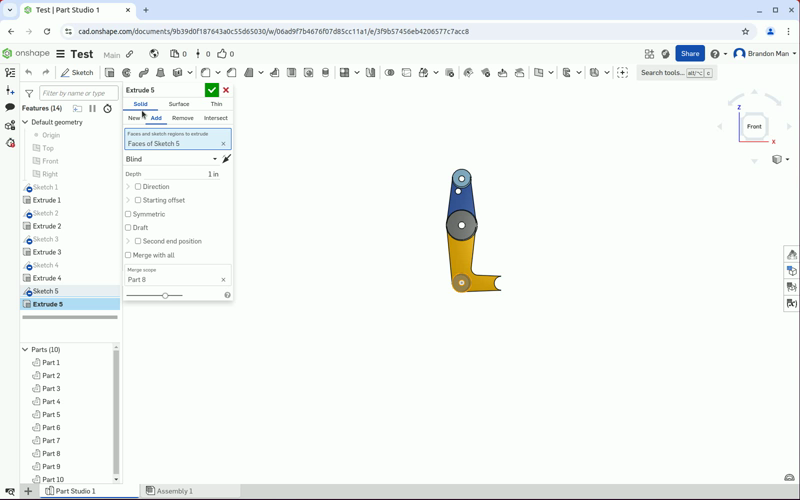
mouse_move(137, 120)
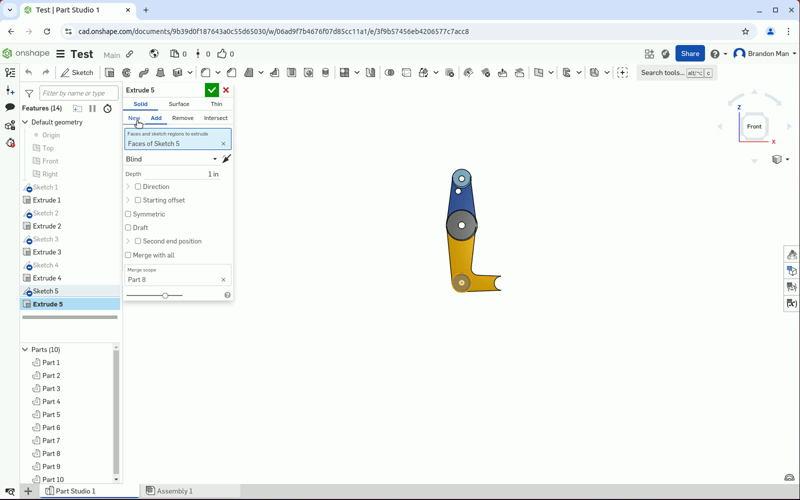
click(137, 120)
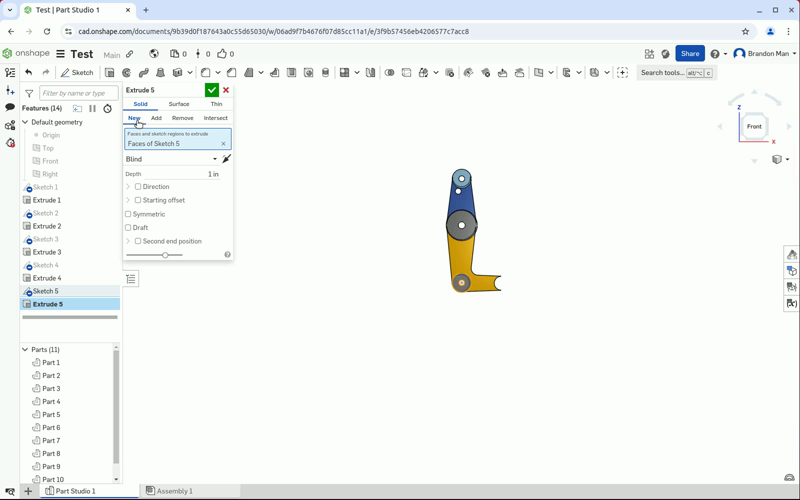
key(tab, 4)
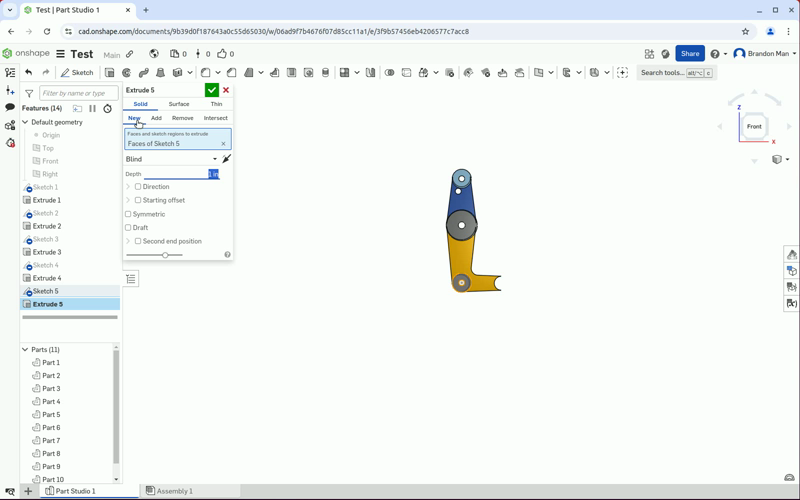
text(0.481)
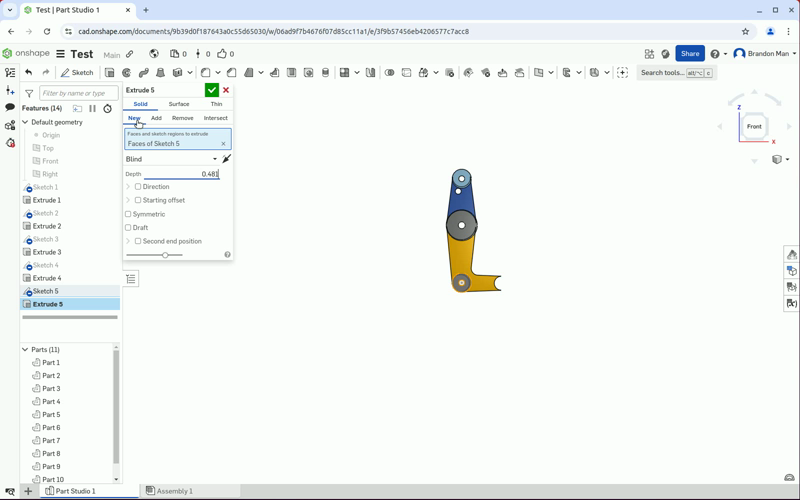
key(enter)
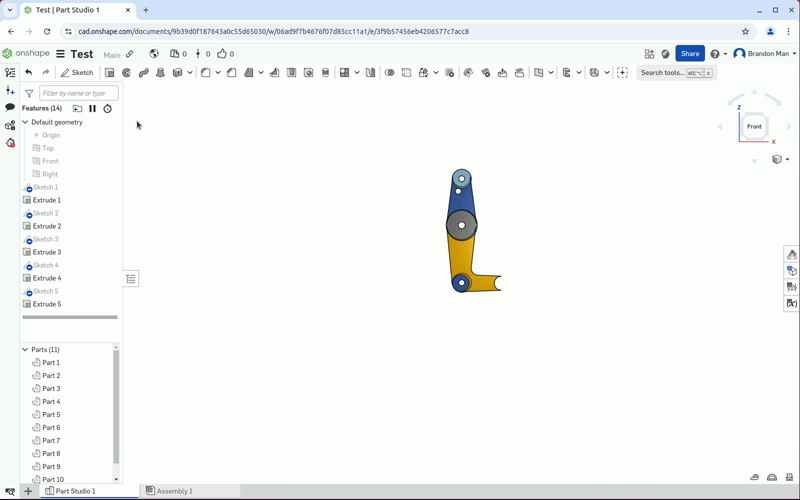
key(shift+h)
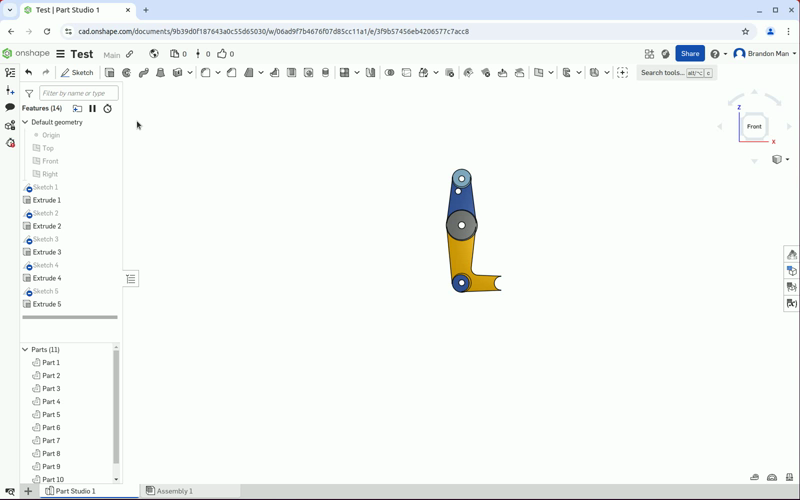
key(shift+h)
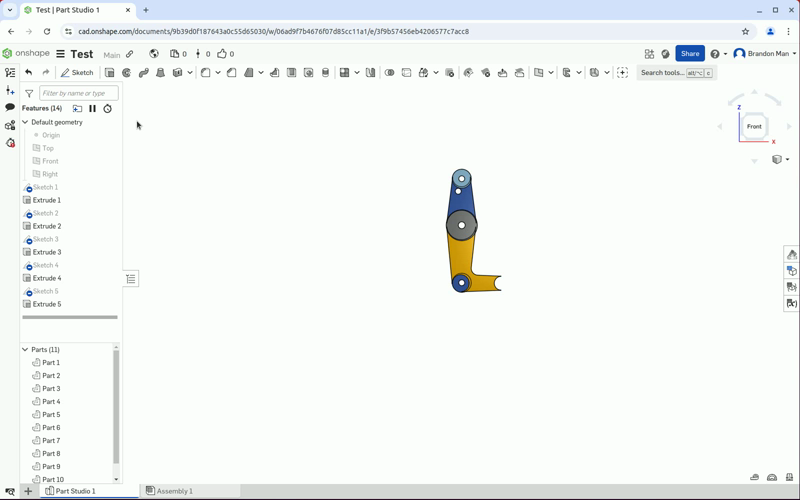
mouse_move(73, 189)
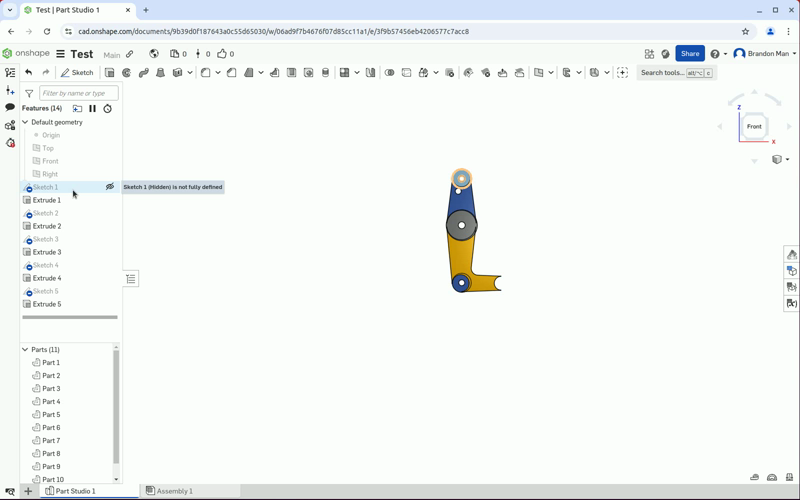
click(73, 189)
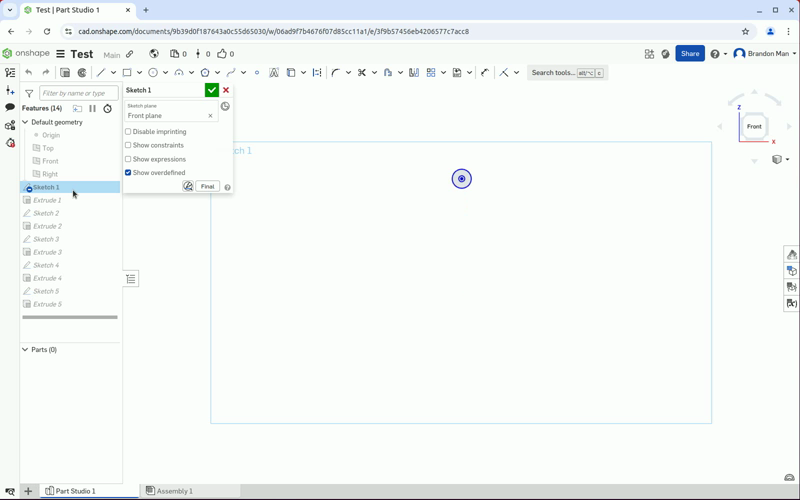
mouse_move(229, 92)
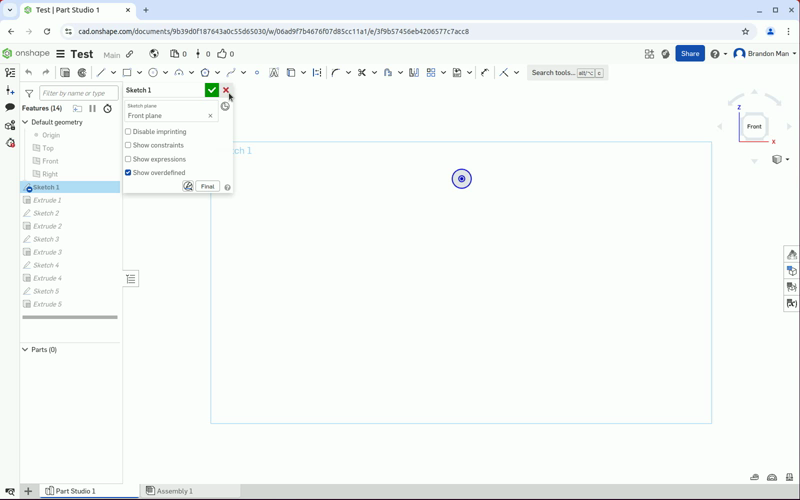
click(229, 92)
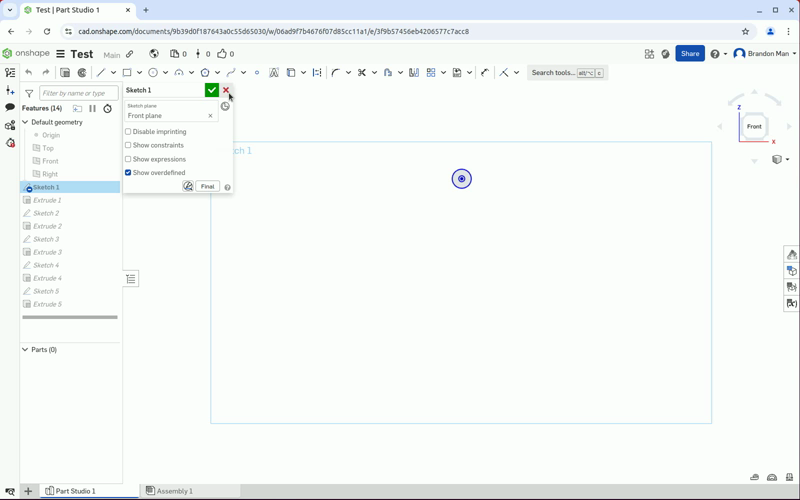
key(shift+s)
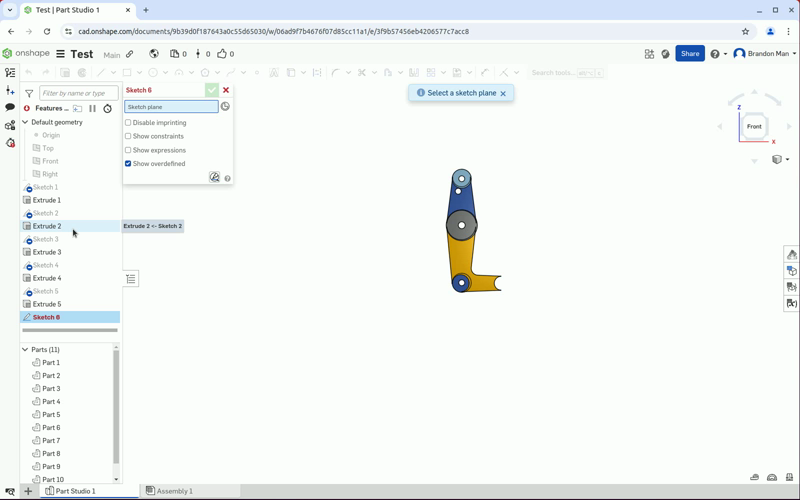
scroll(3)
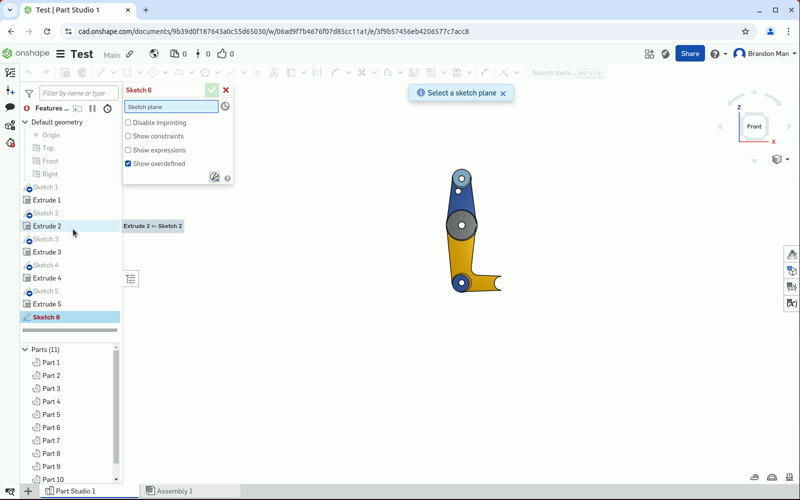
mouse_move(73, 163)
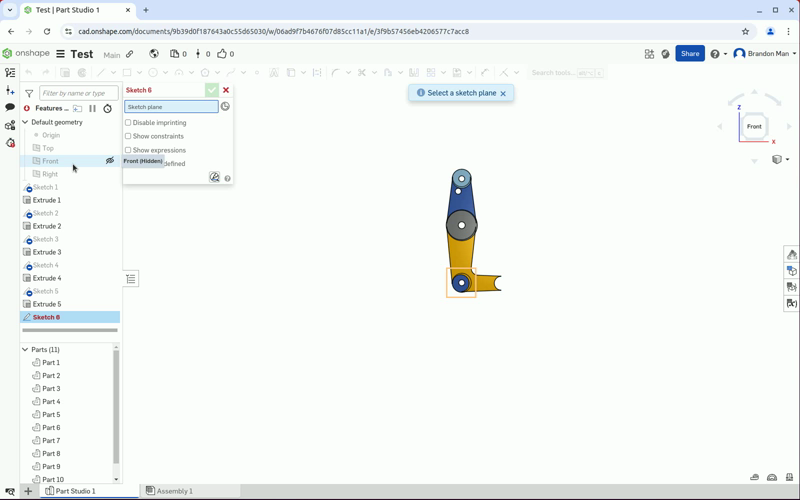
click(73, 163)
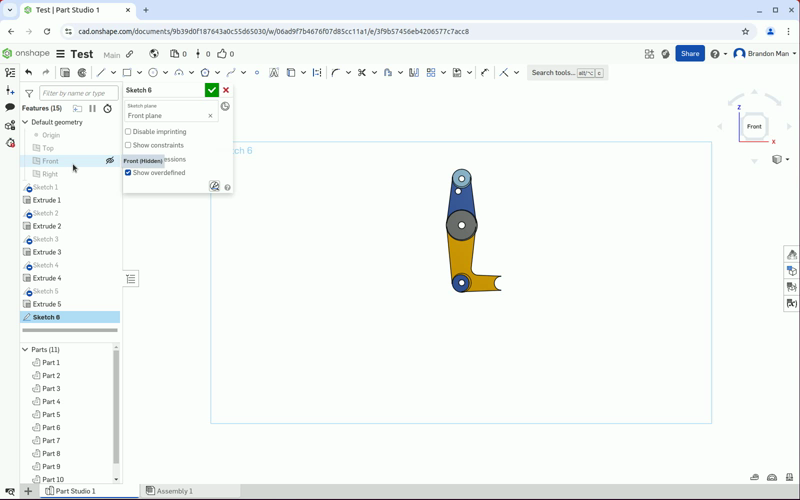
mouse_move(69, 352)
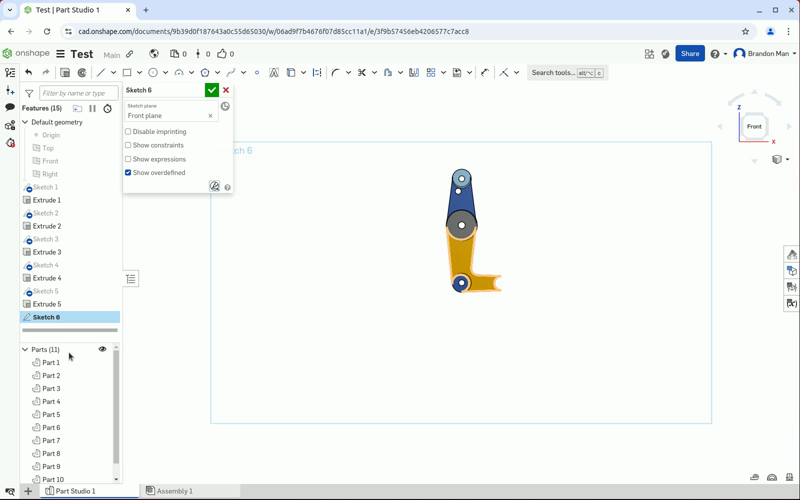
key(y)
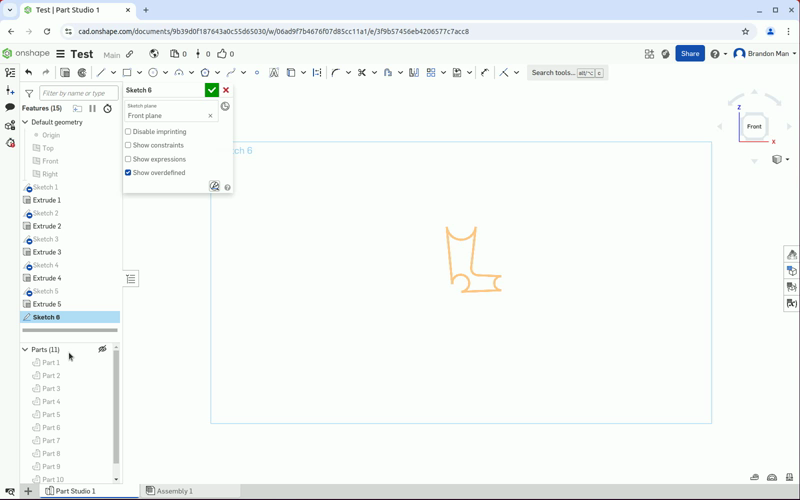
key(c)
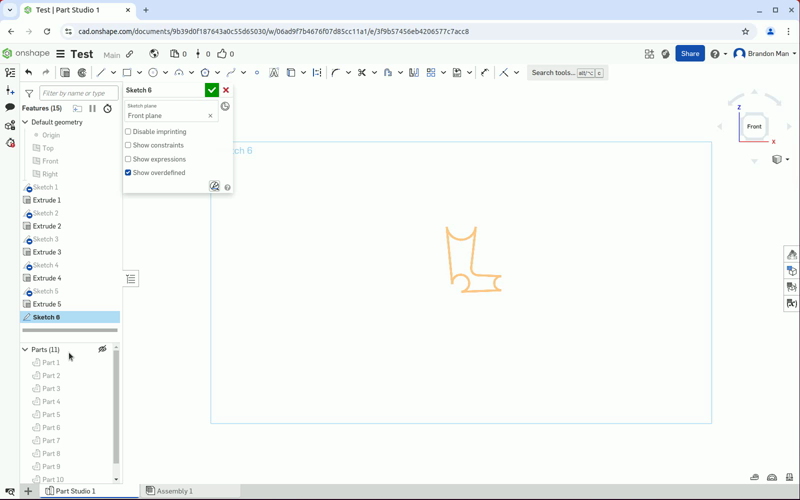
key_down(shift)
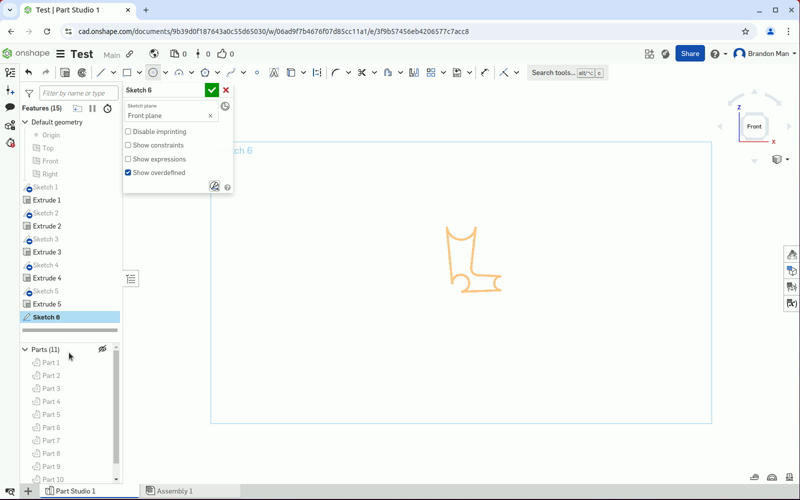
mouse_move(501, 282)
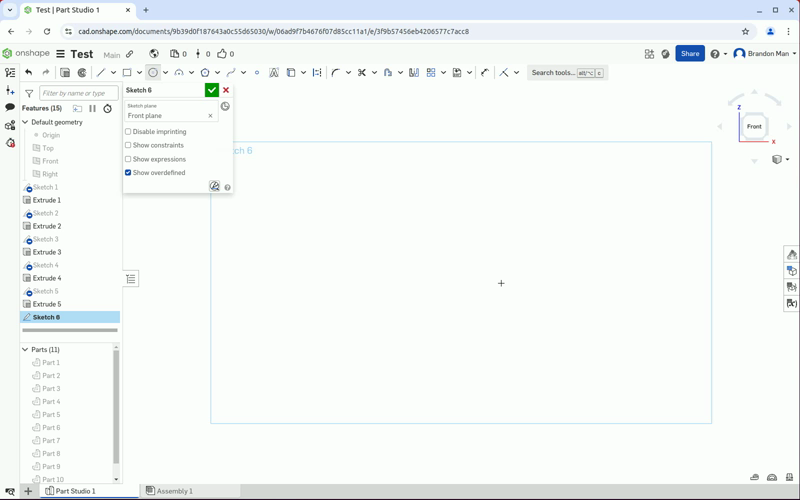
click(501, 282)
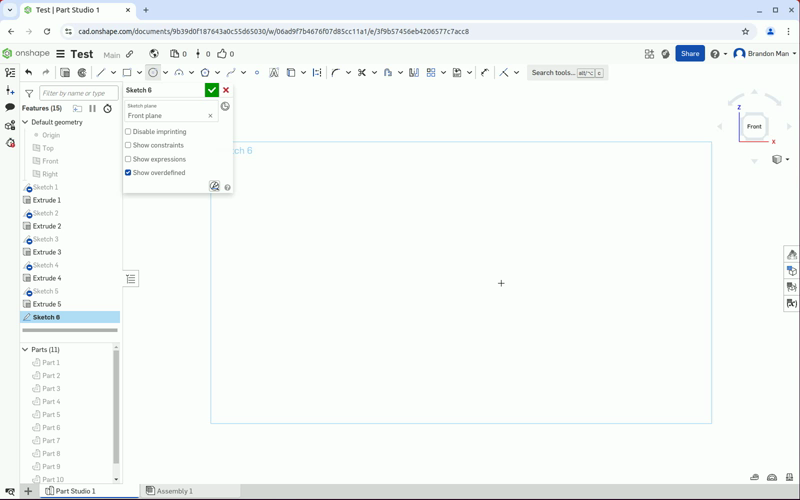
key_up(shift)
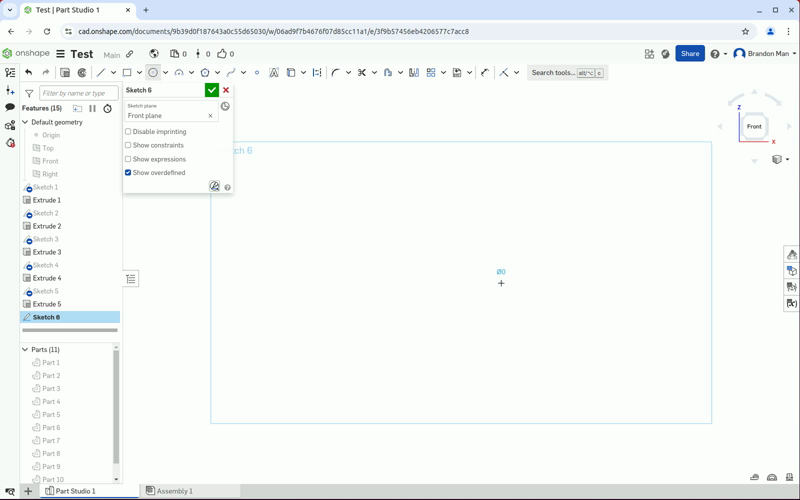
mouse_move(508, 282)
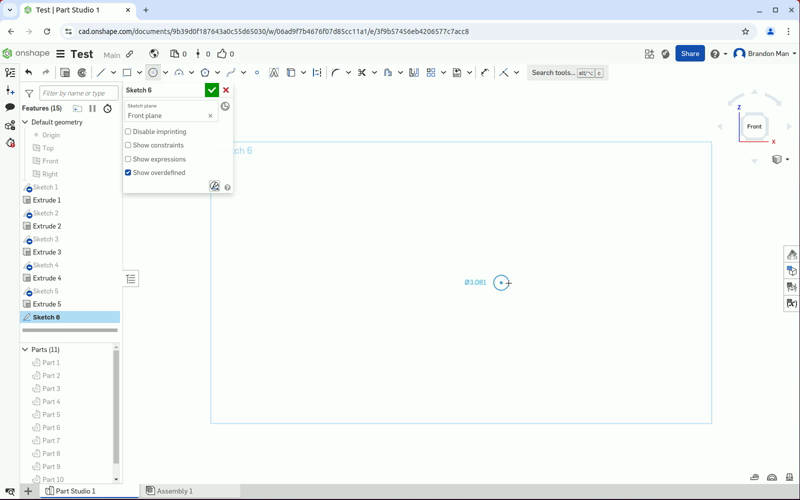
click(508, 282)
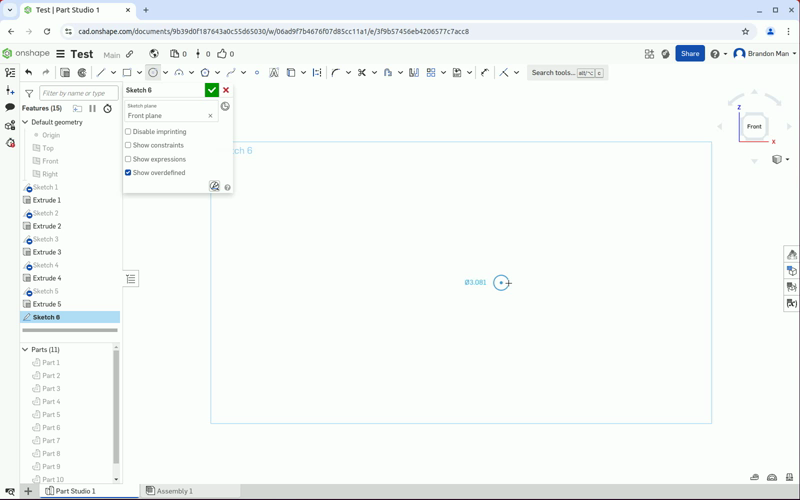
key(esc)
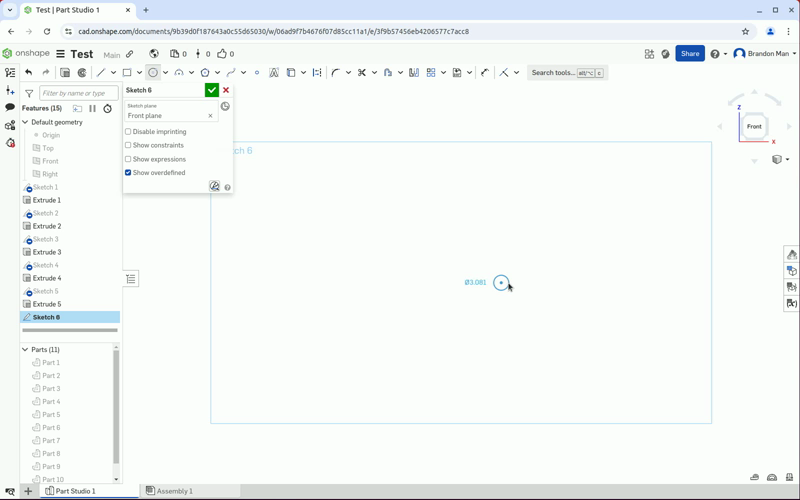
key(c)
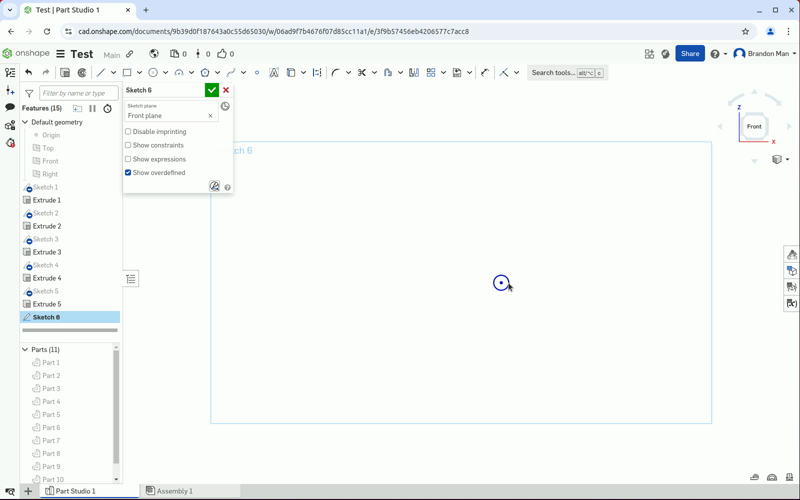
key_down(shift)
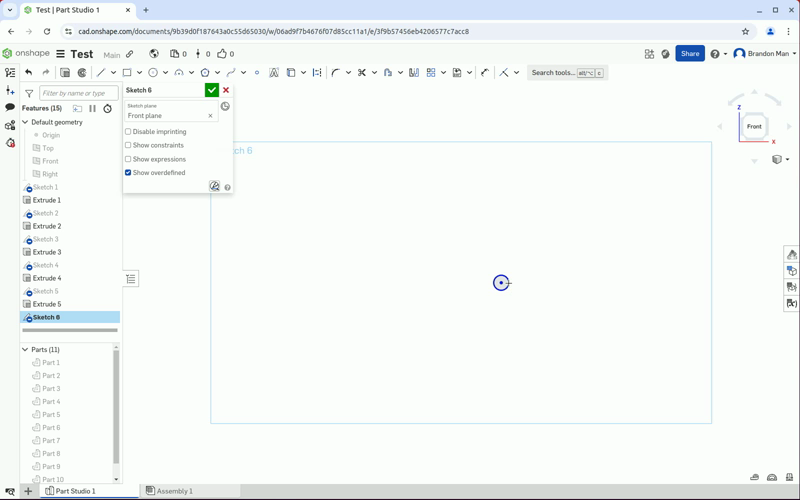
mouse_move(501, 282)
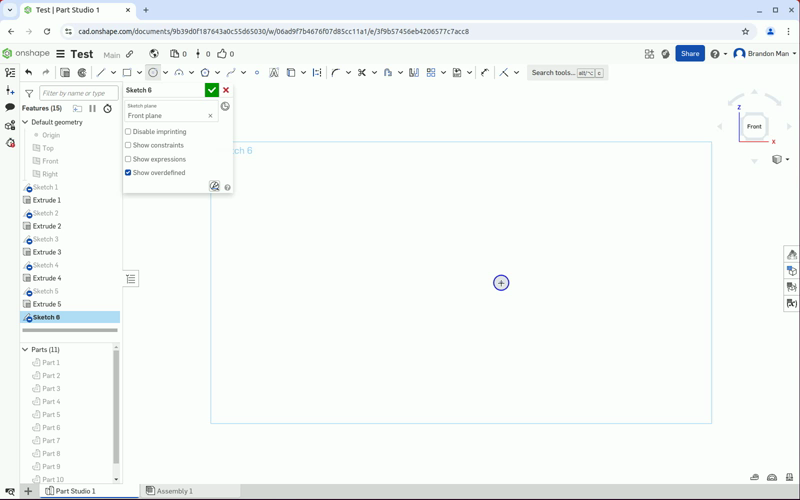
click(501, 282)
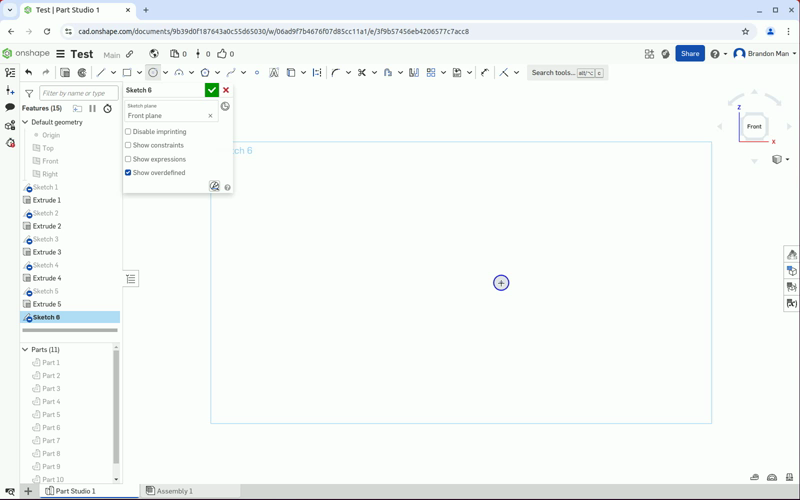
key_up(shift)
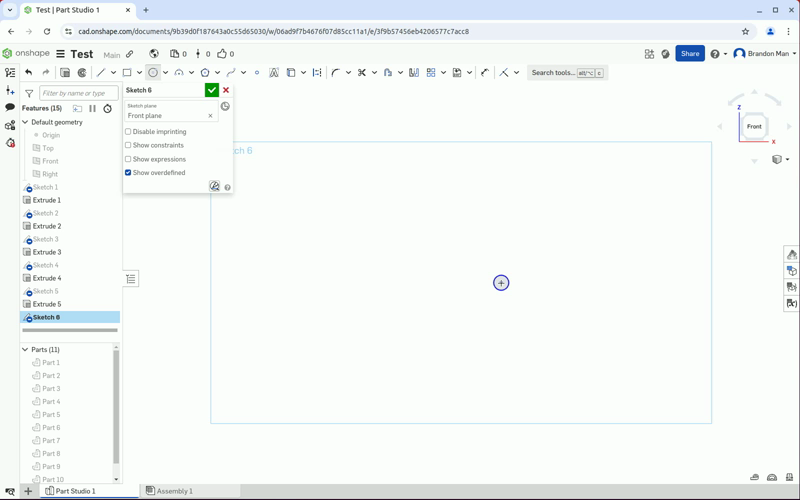
mouse_move(504, 282)
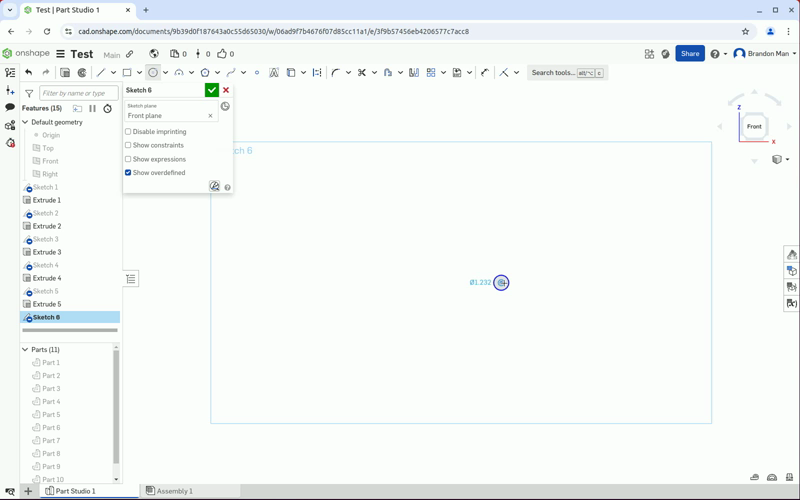
scroll(6)
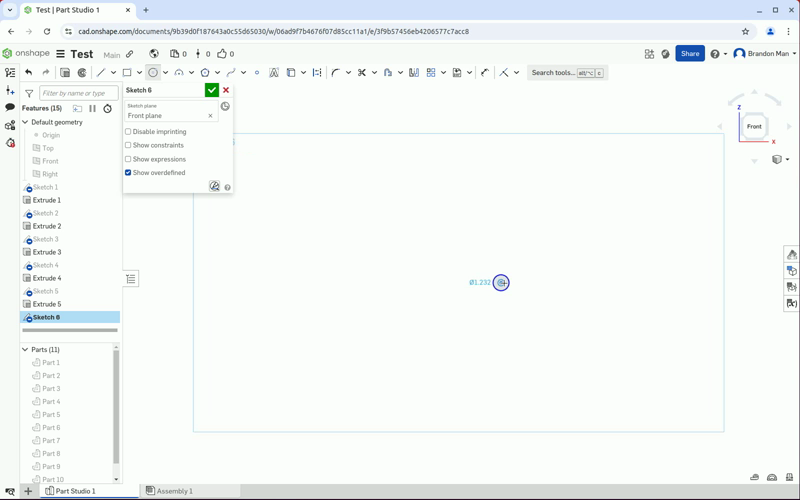
scroll(6)
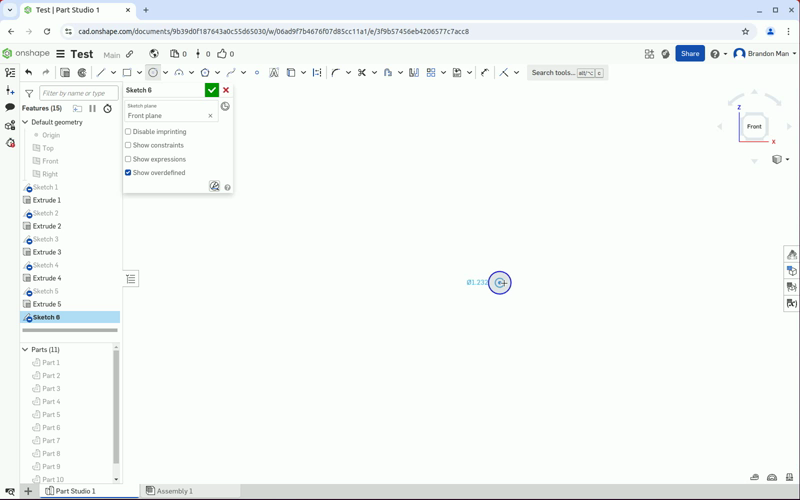
scroll(6)
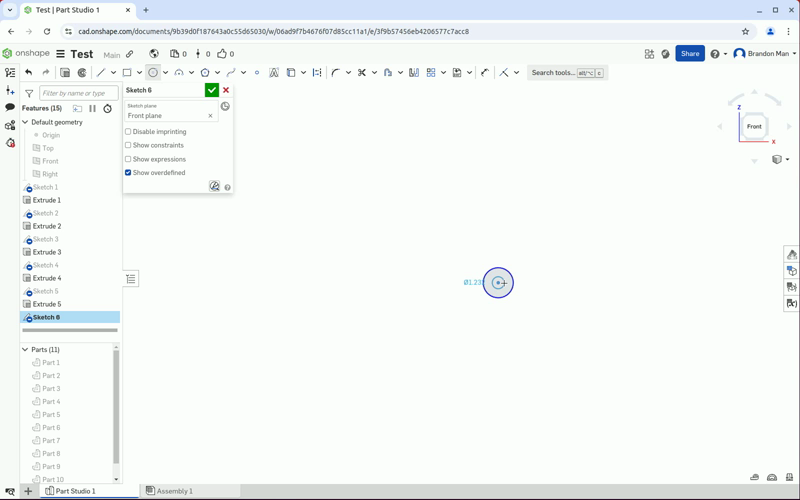
scroll(6)
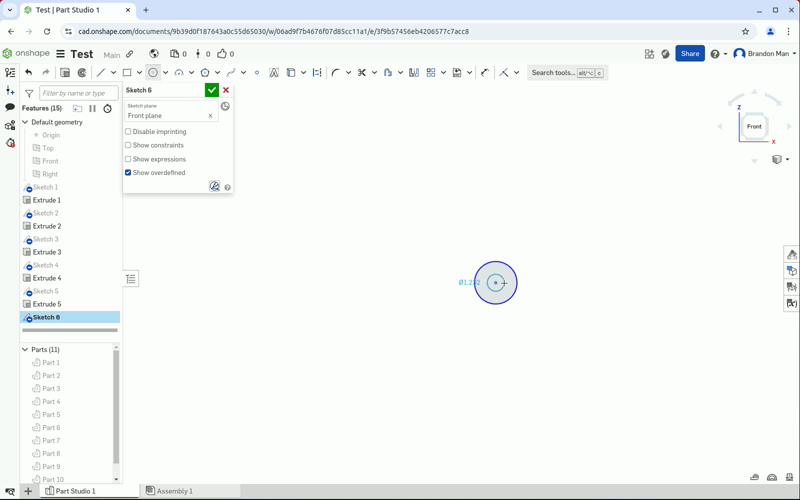
scroll(6)
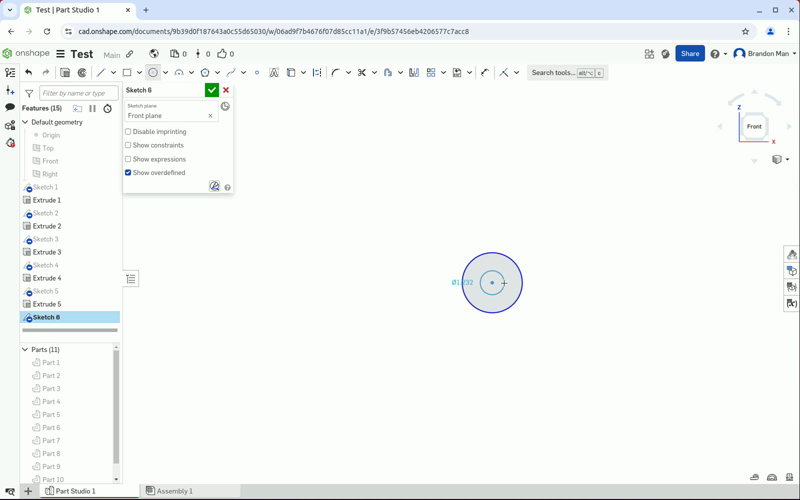
scroll(6)
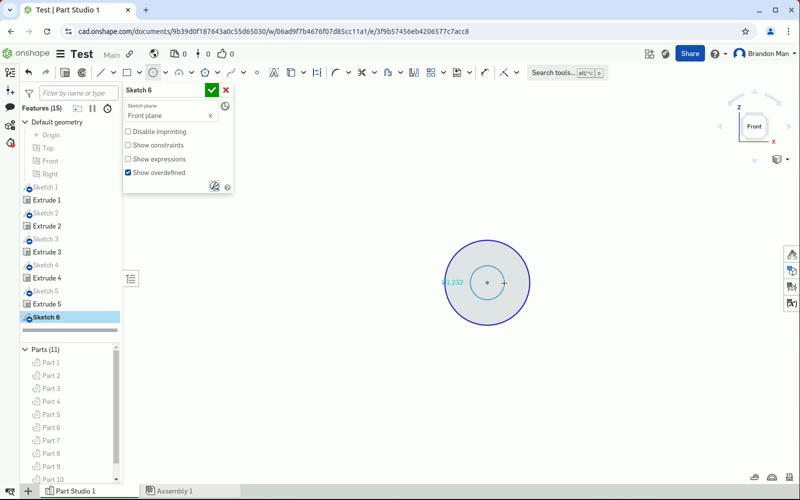
scroll(6)
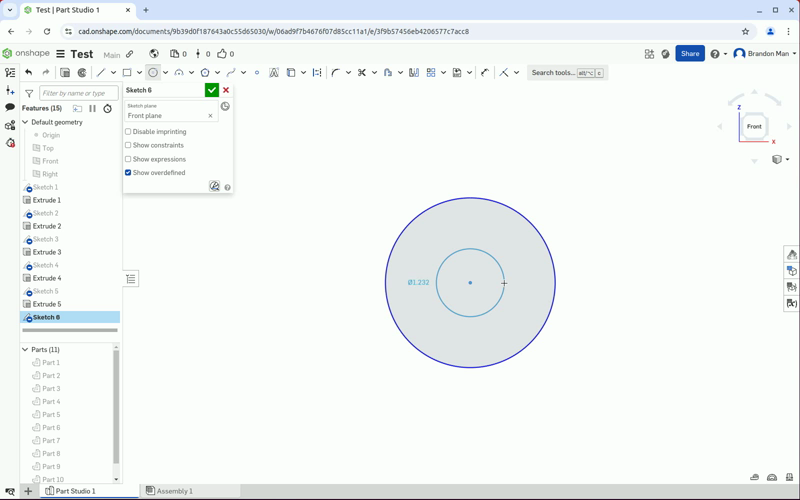
click(504, 282)
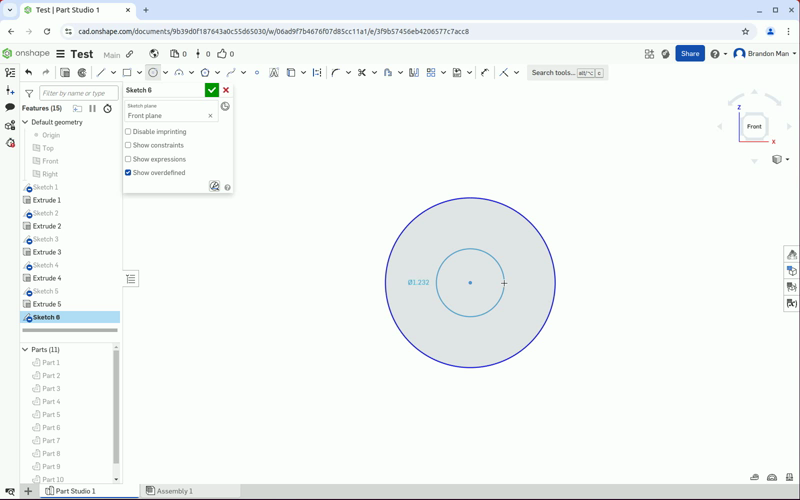
scroll(-6)
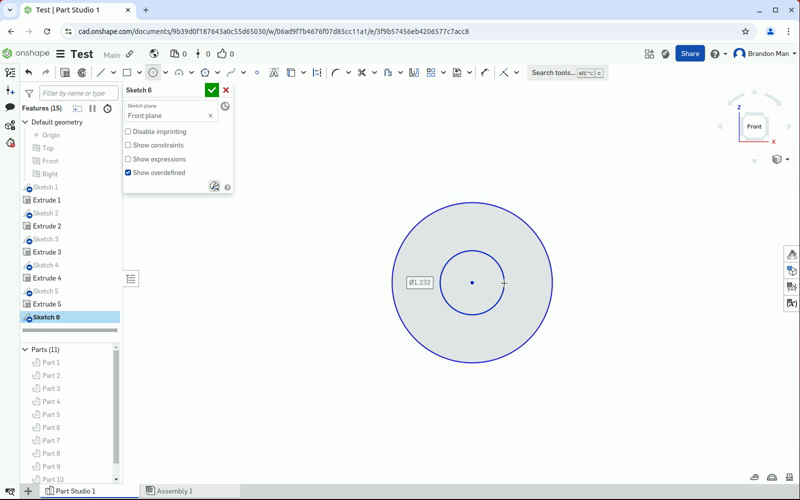
scroll(-6)
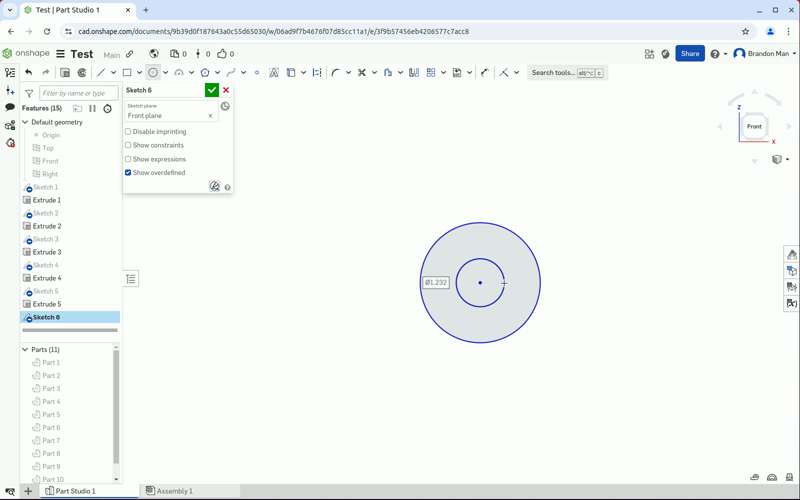
scroll(-6)
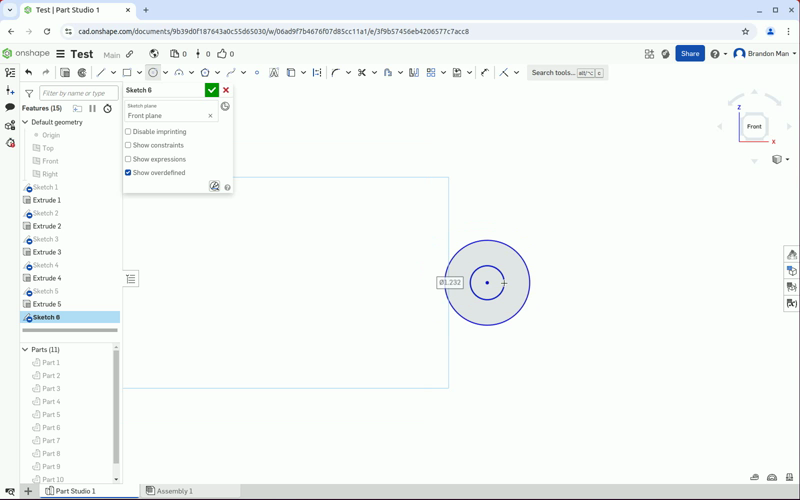
scroll(-6)
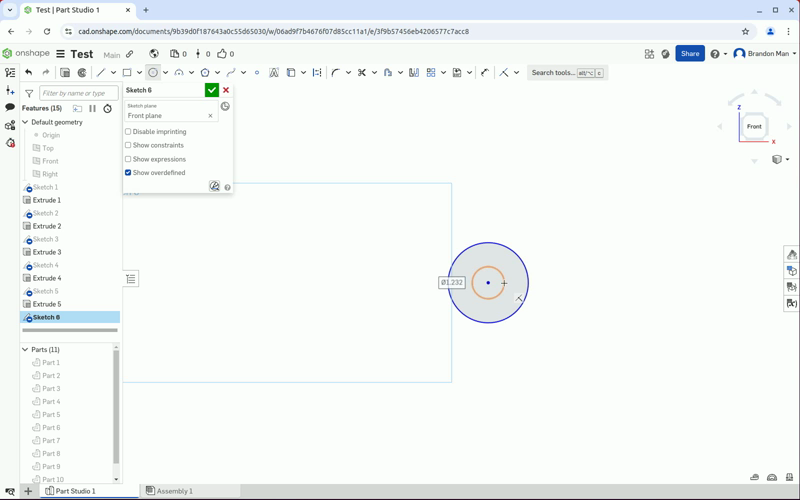
scroll(-6)
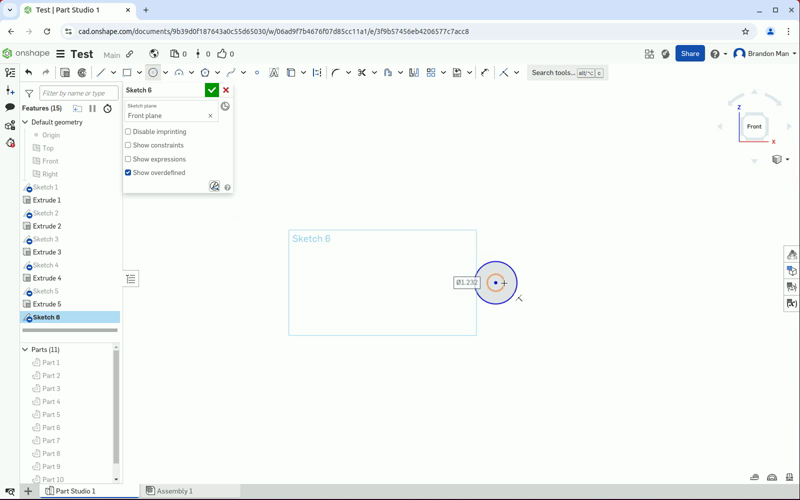
scroll(-6)
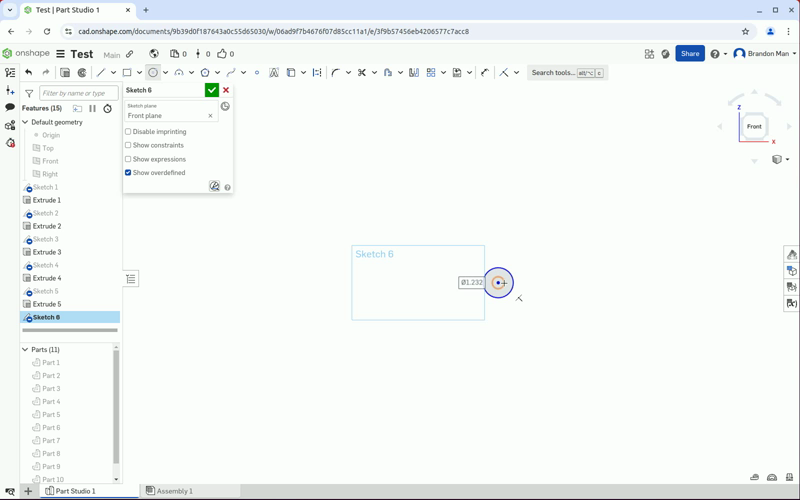
scroll(-6)
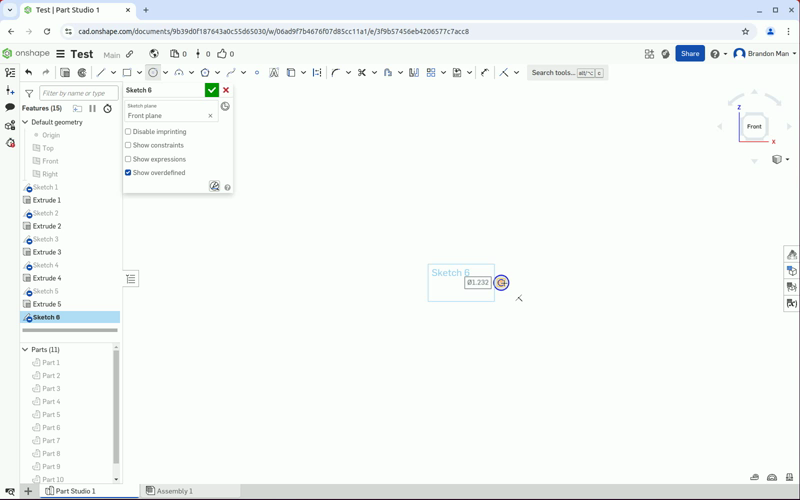
key(esc)
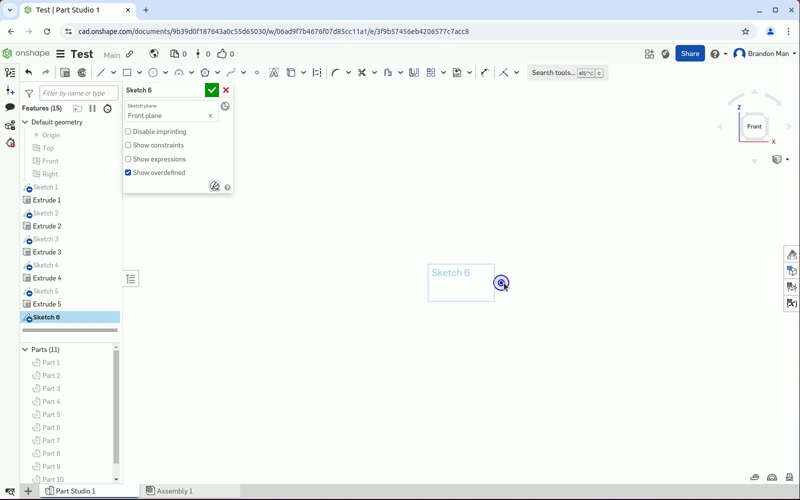
mouse_move(500, 288)
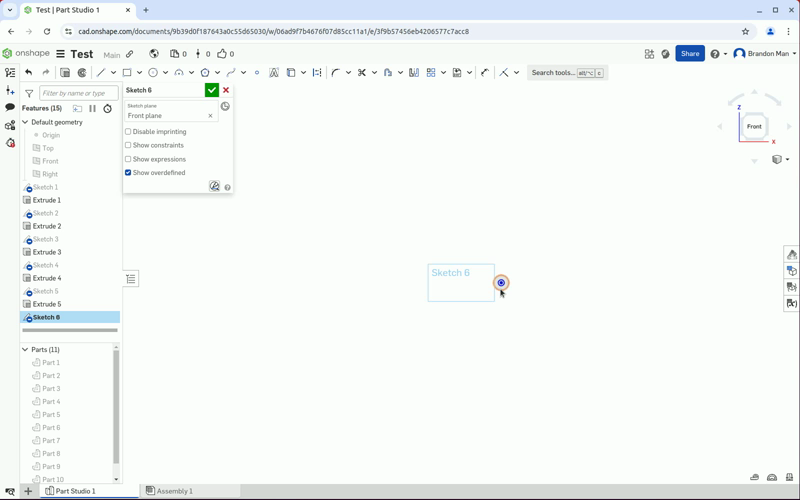
scroll(6)
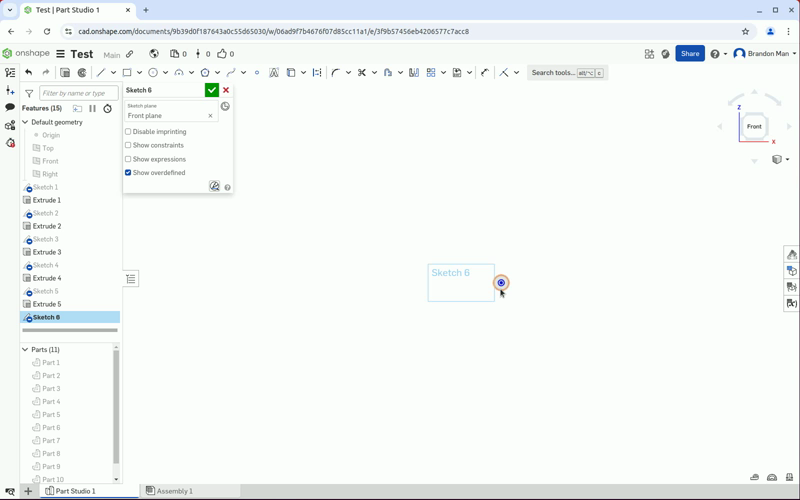
scroll(6)
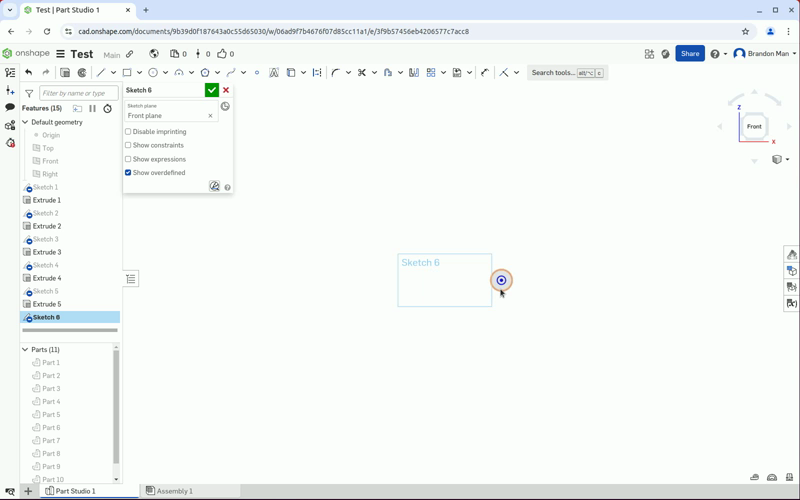
scroll(6)
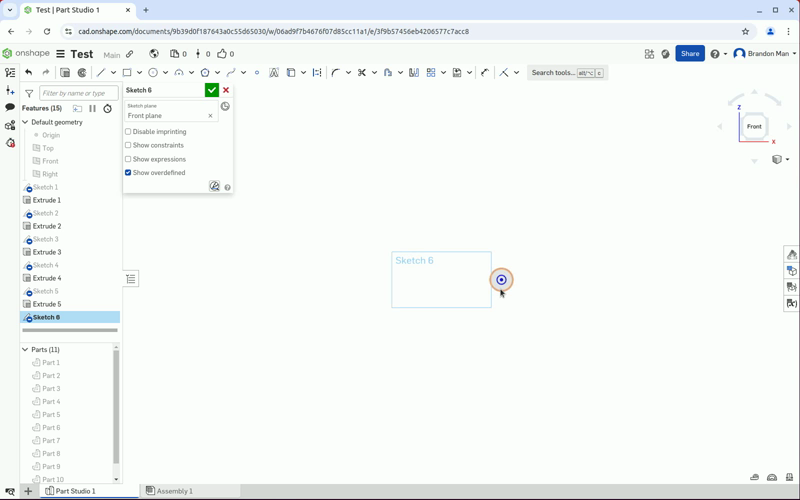
scroll(6)
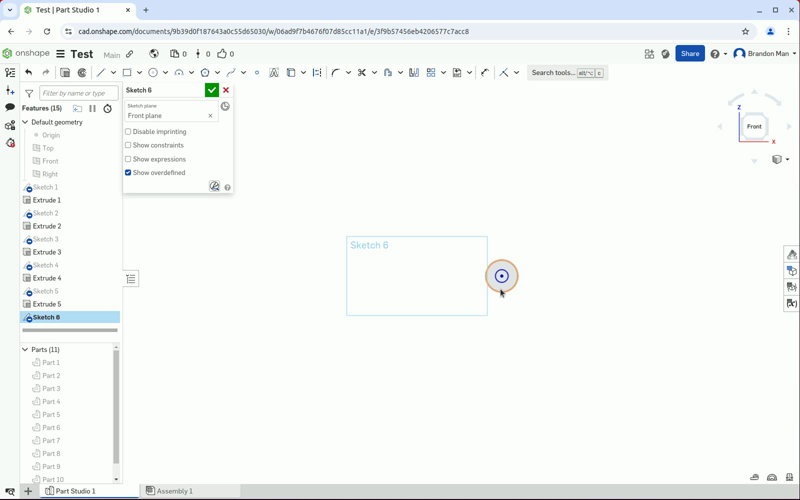
scroll(6)
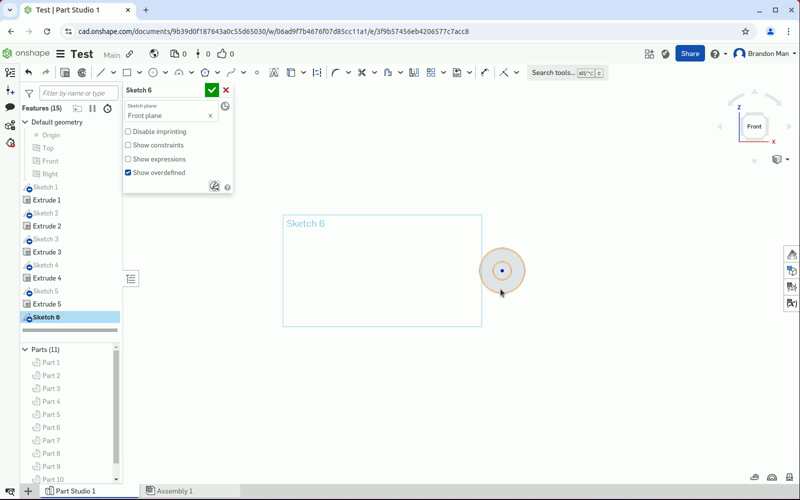
scroll(6)
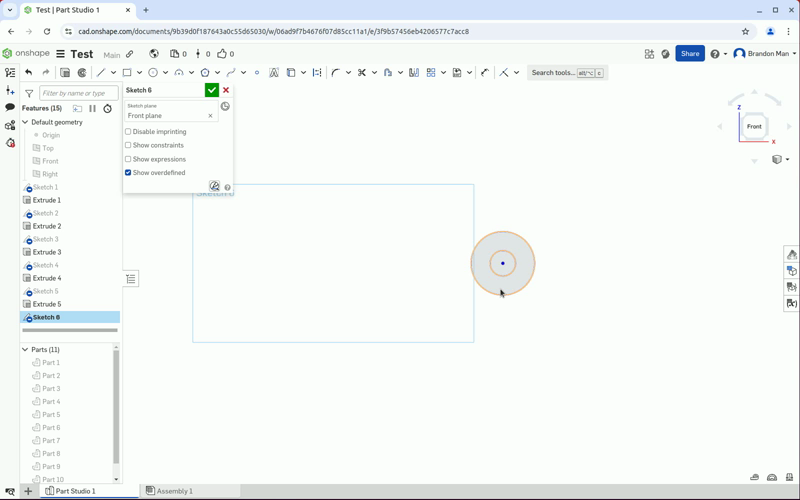
scroll(6)
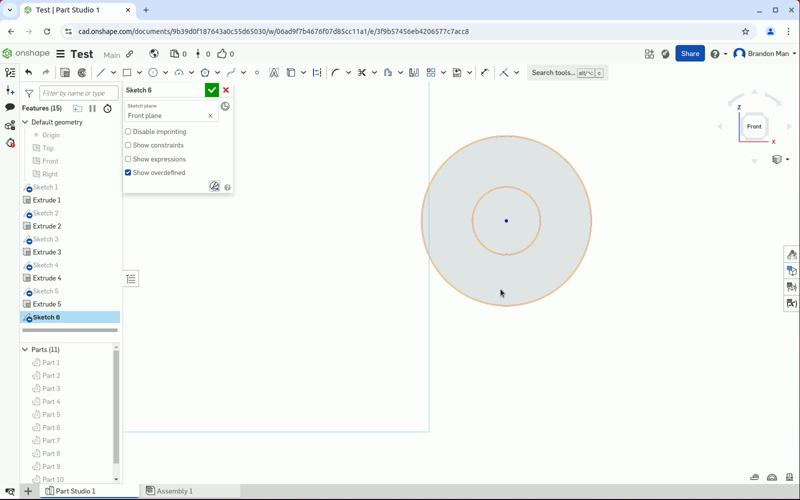
click(500, 288)
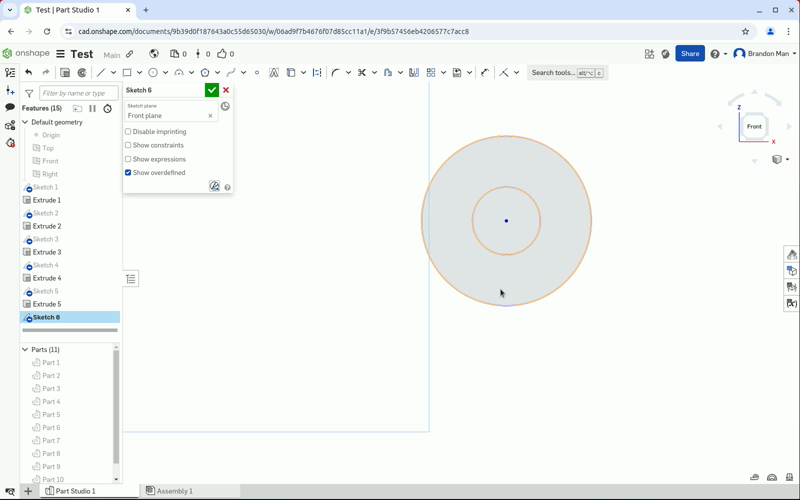
scroll(-6)
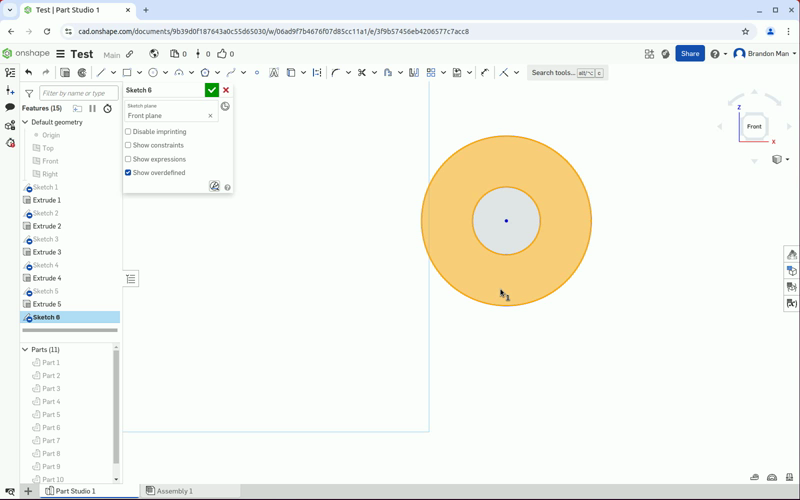
scroll(-6)
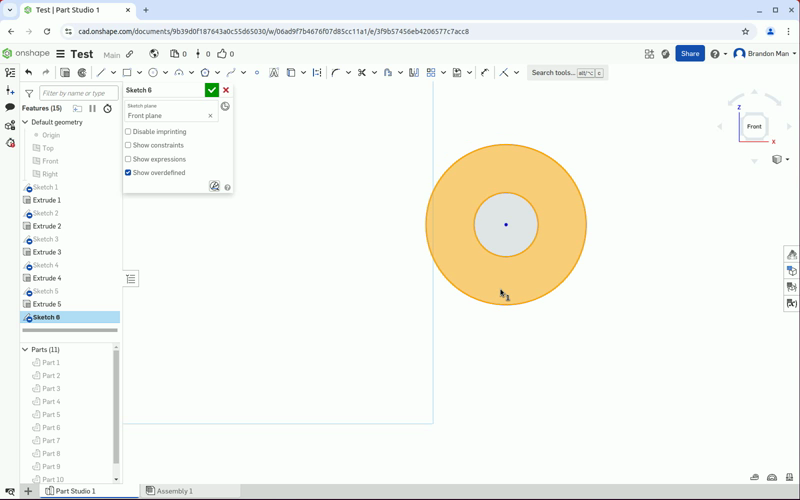
scroll(-6)
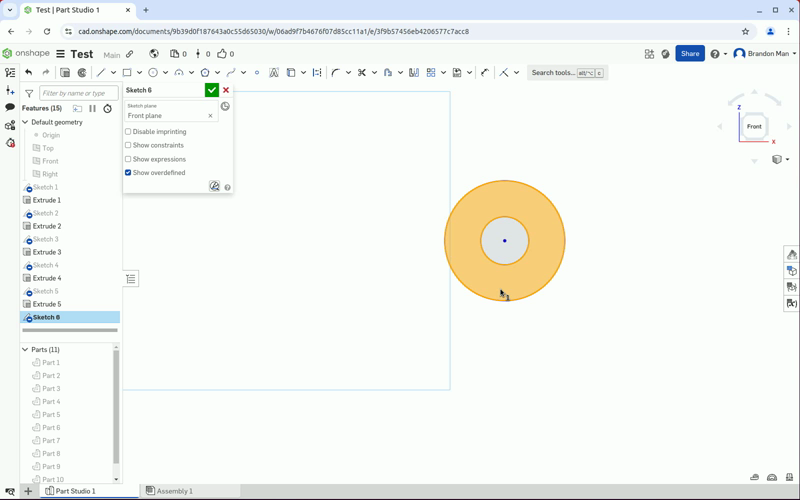
scroll(-6)
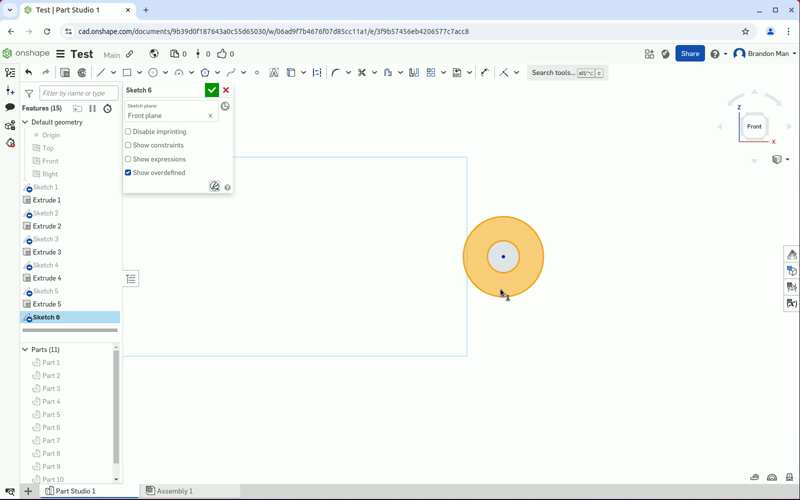
scroll(-6)
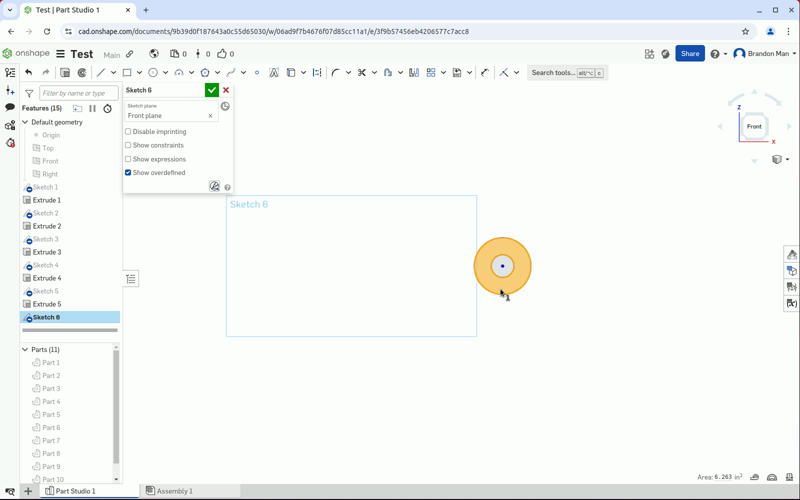
scroll(-6)
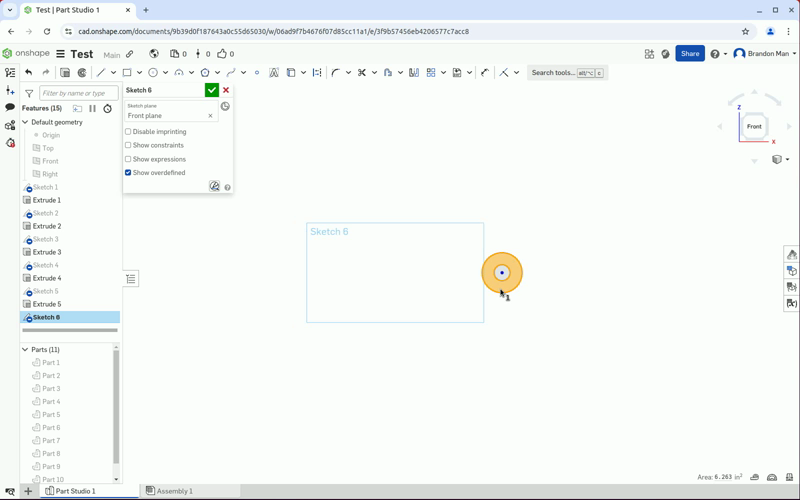
scroll(-6)
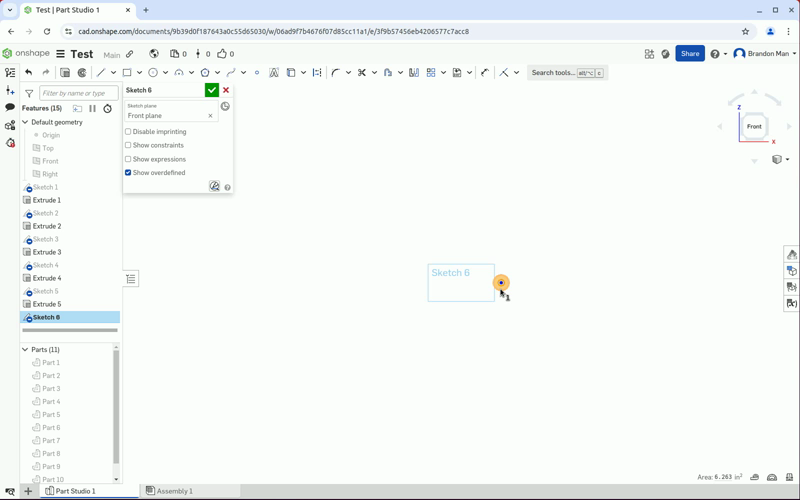
mouse_move(69, 352)
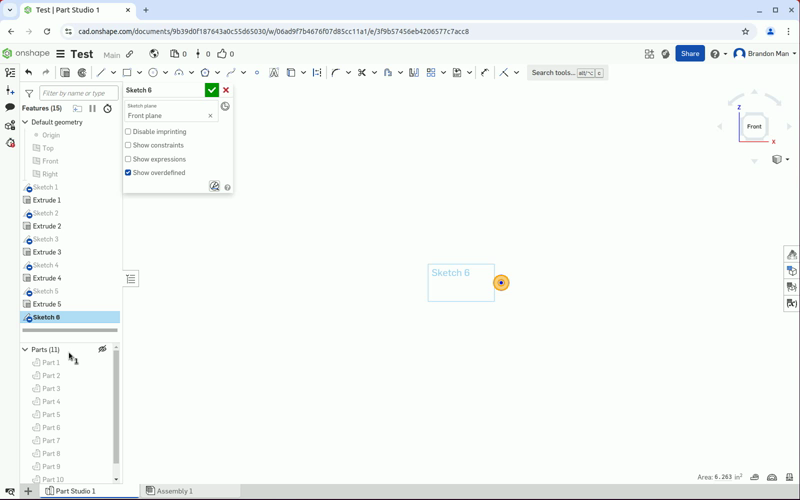
key(shift+y)
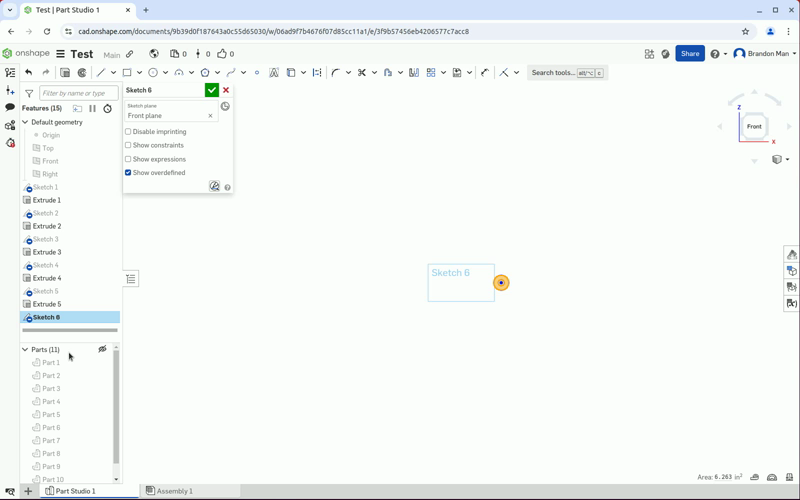
key(shift+e)
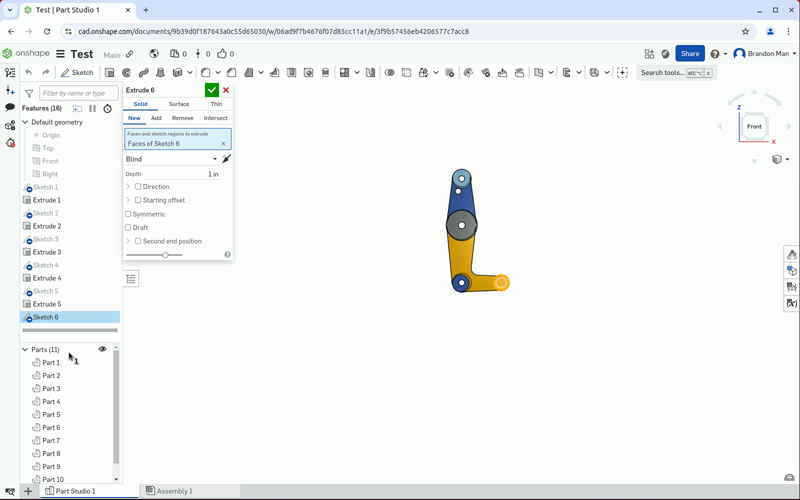
mouse_move(143, 106)
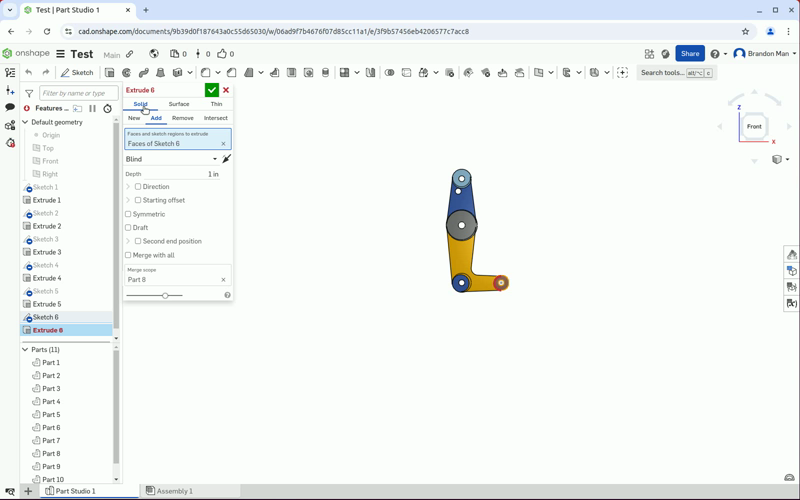
click(143, 106)
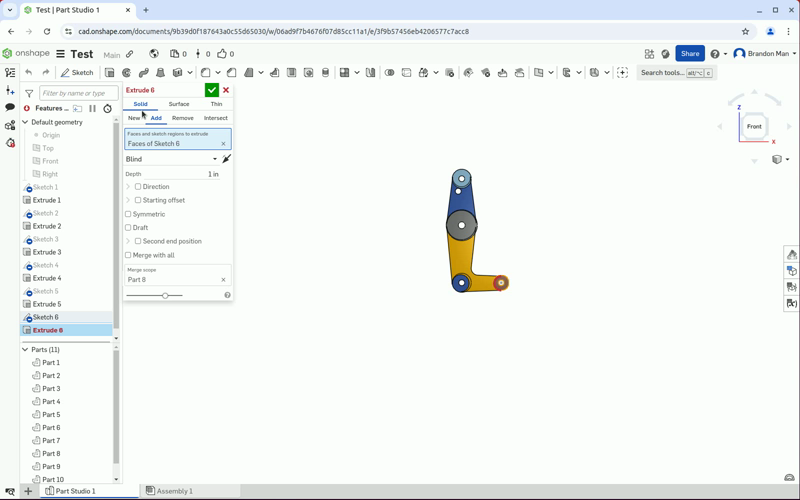
mouse_move(137, 120)
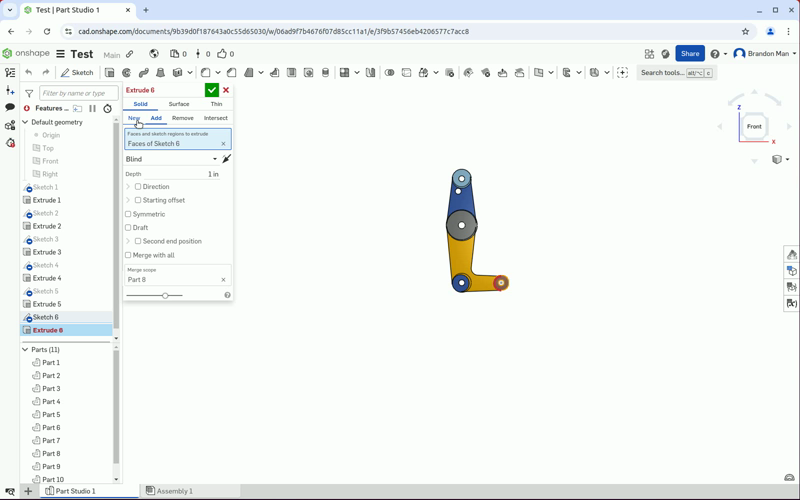
click(137, 120)
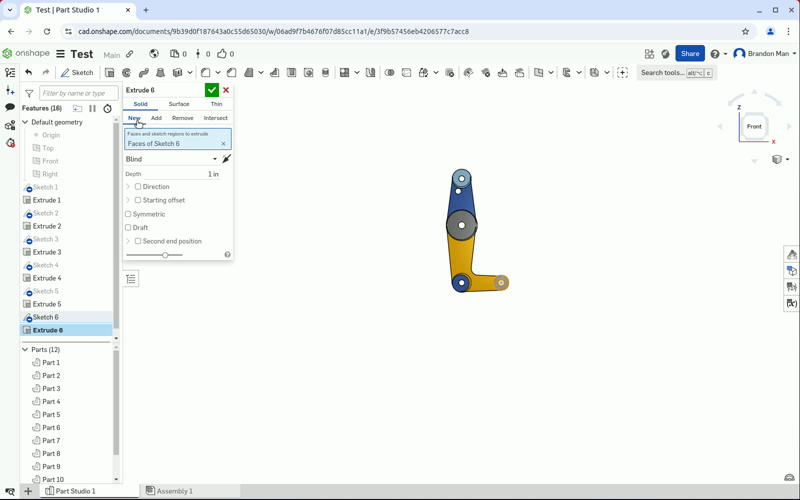
key(tab, 4)
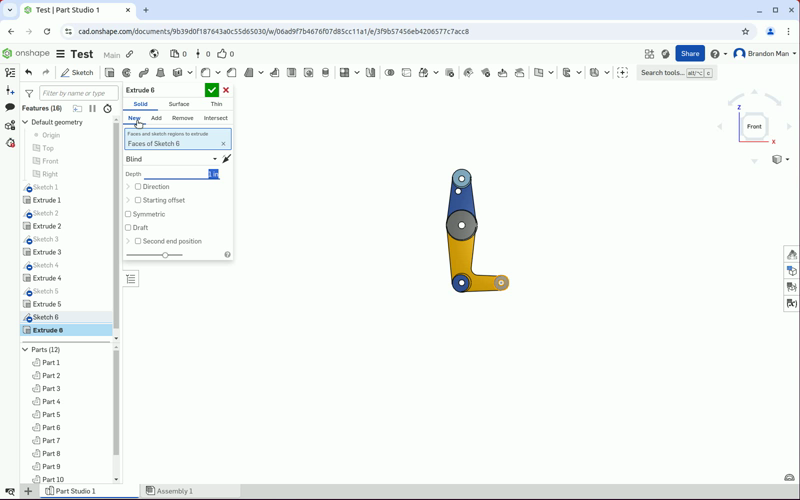
text(0.481)
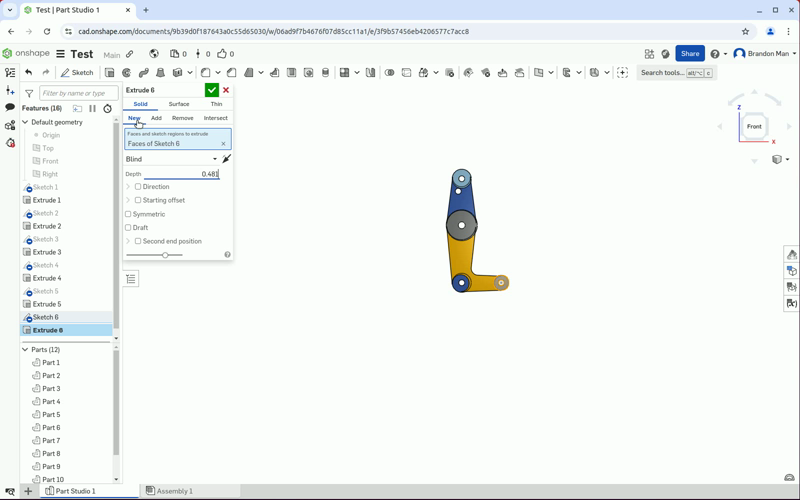
key(enter)
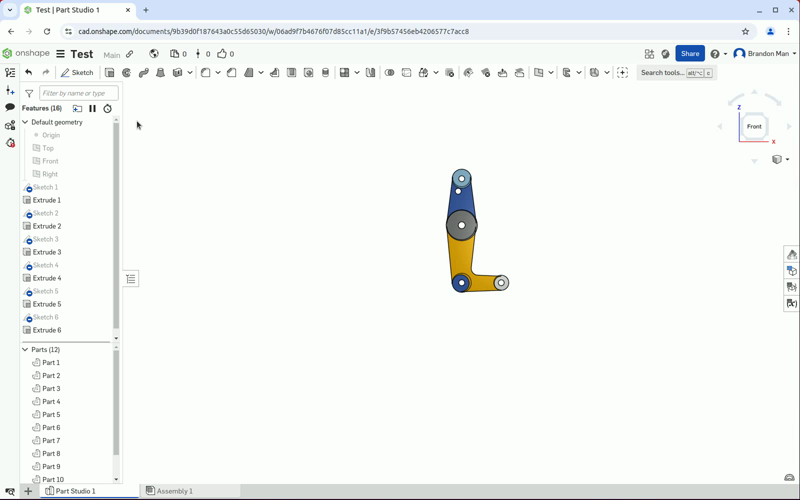
key(shift+h)
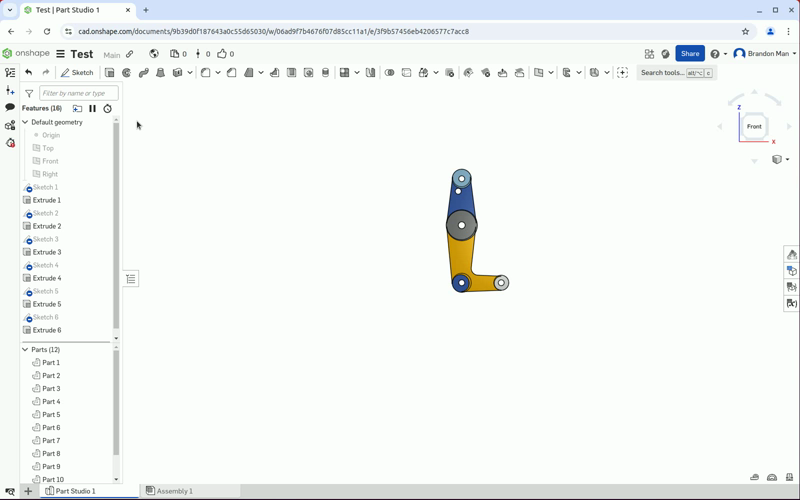
key(shift+h)
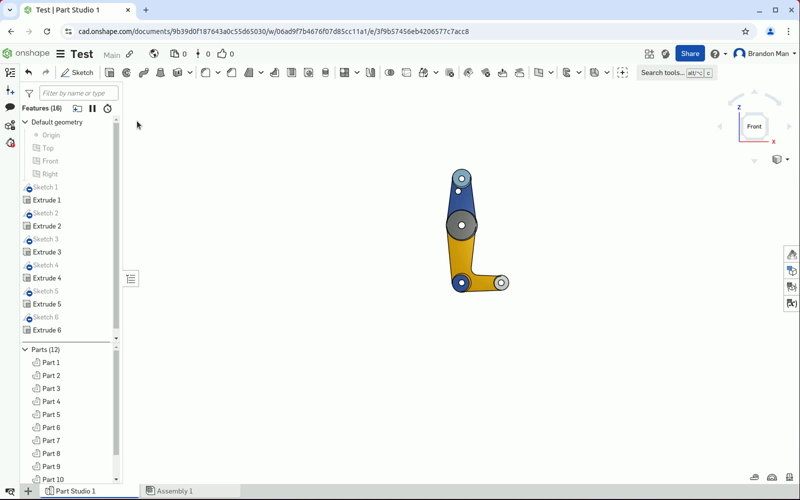
key(shift+7)
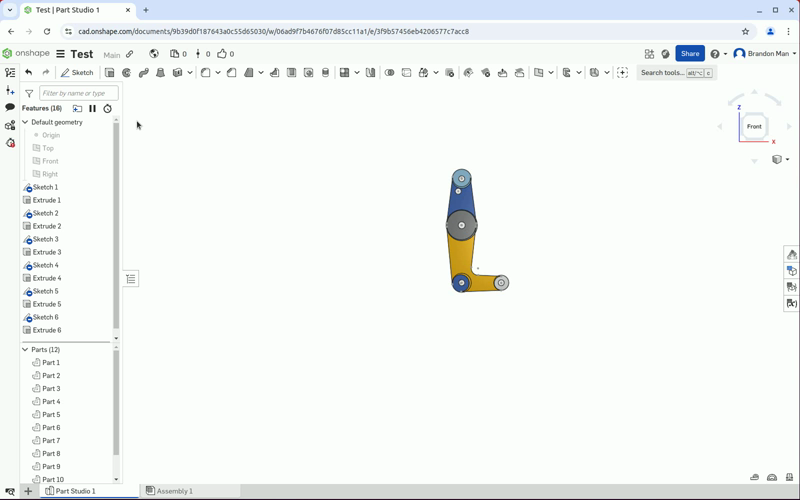
key(left, 2)
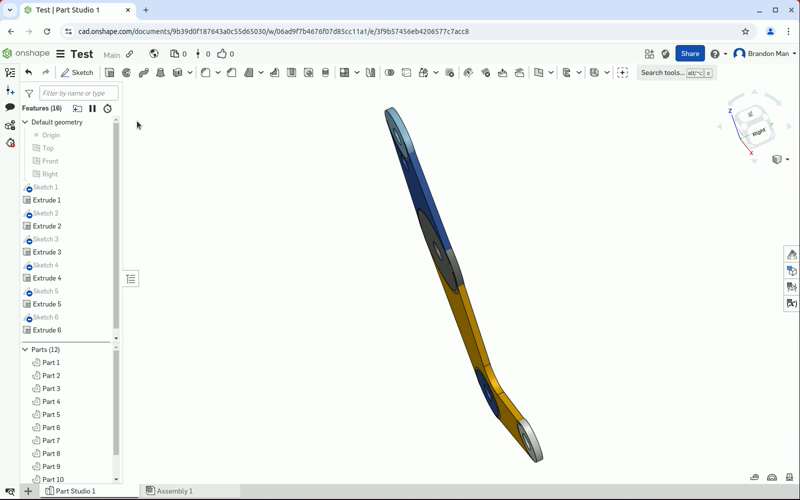
key(down, 2)
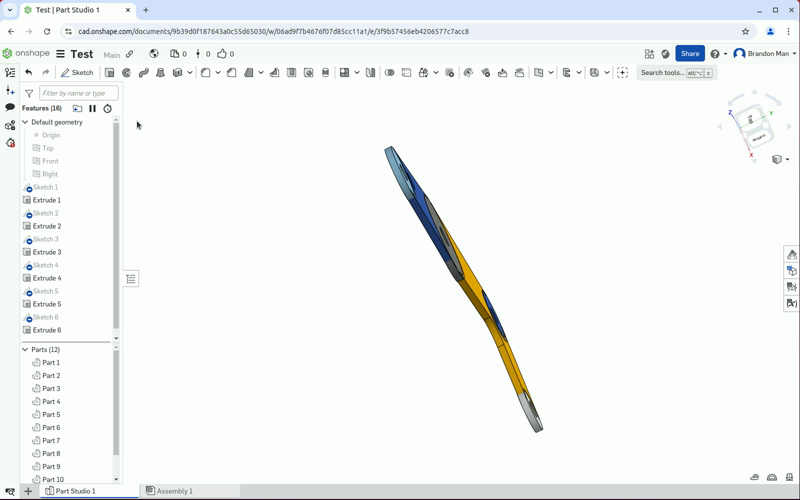
key(up, 2)
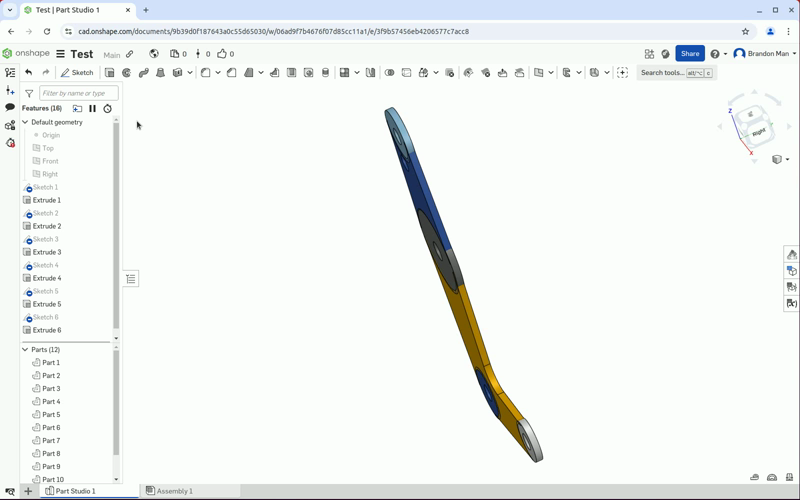
key(right, 2)
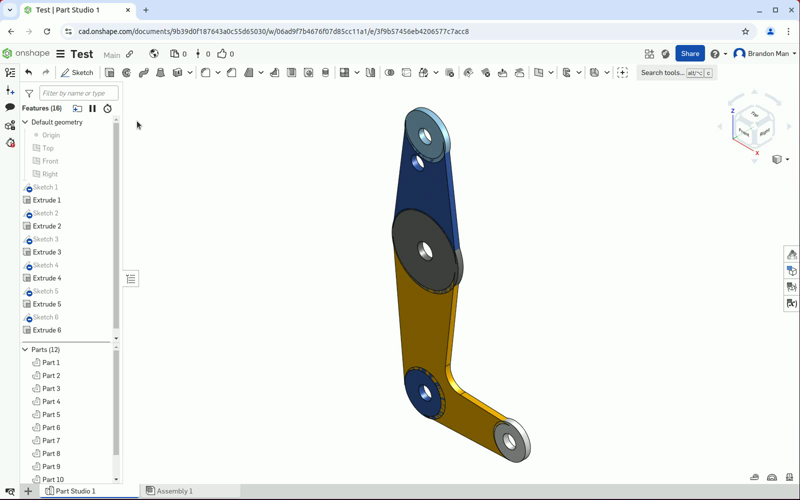
mouse_move(69, 189)
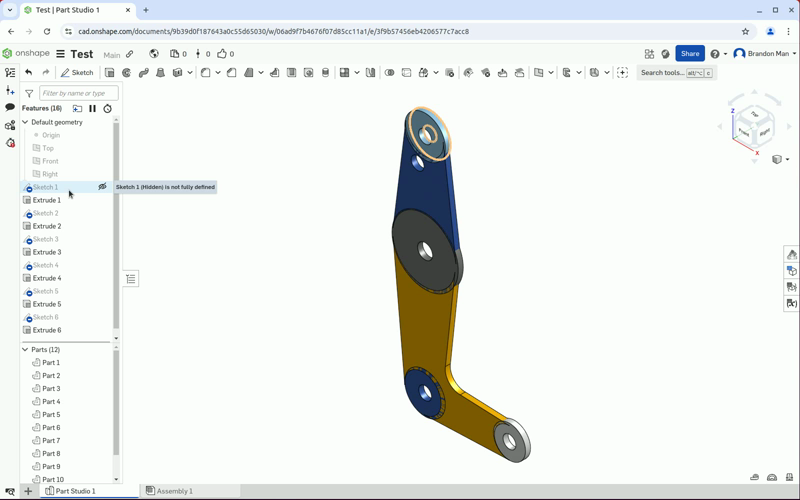
click(69, 189)